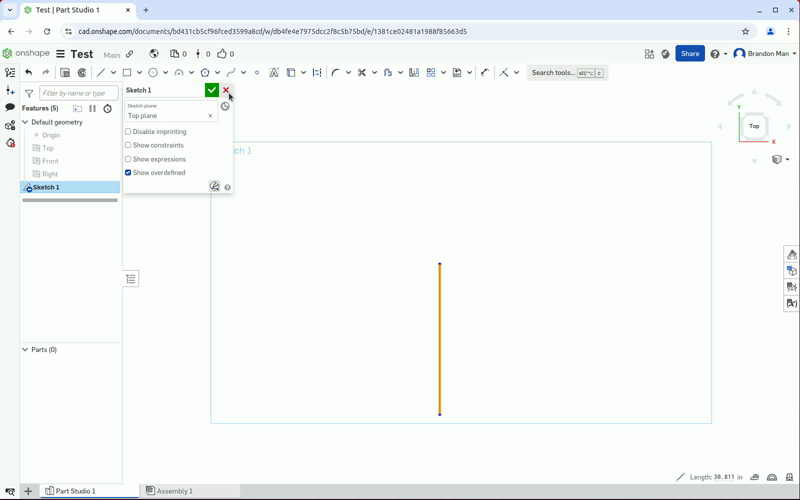
key(shift+h)
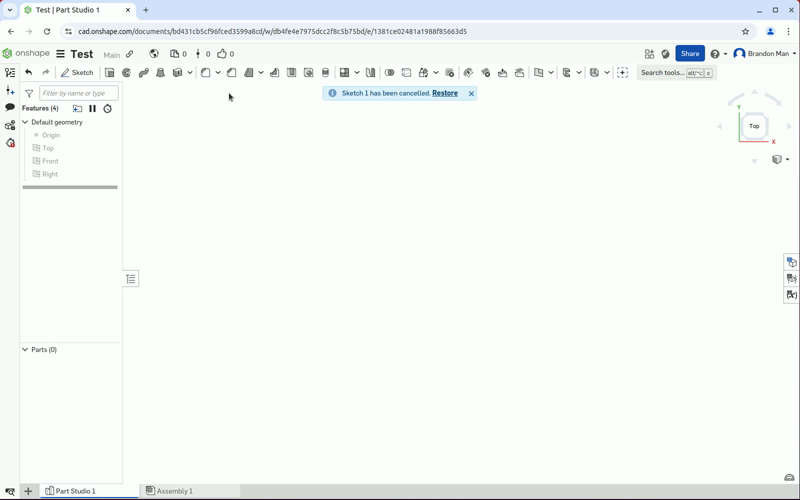
mouse_move(73, 352)
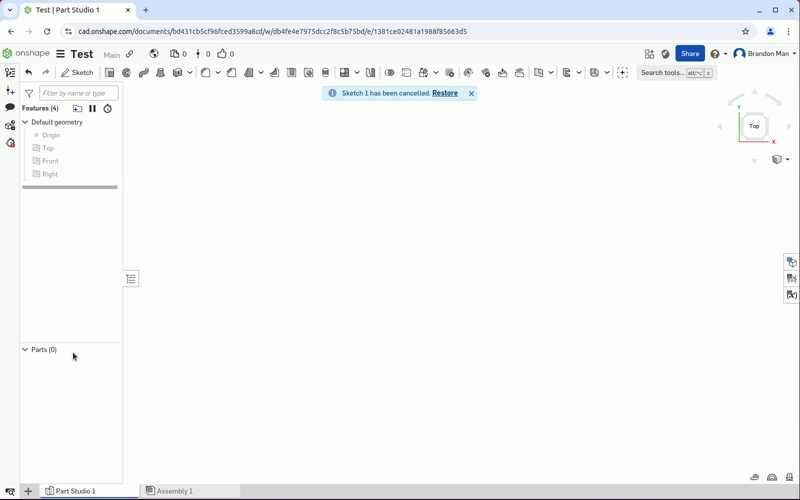
key(y)
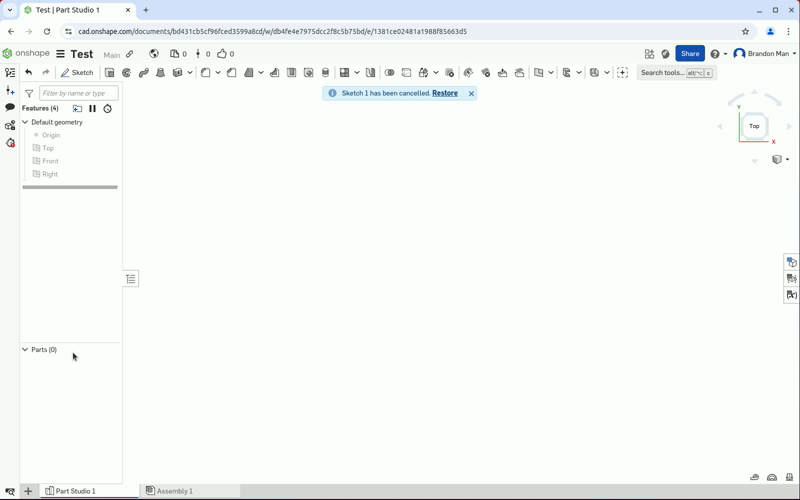
key(shift+p)
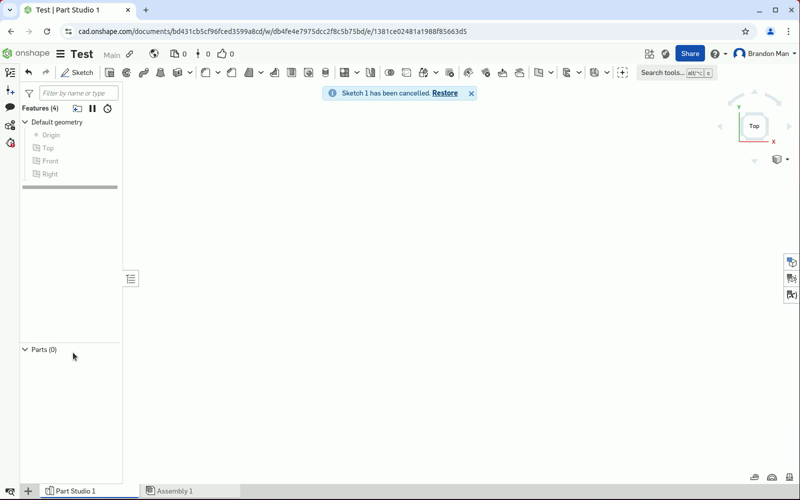
key(space)
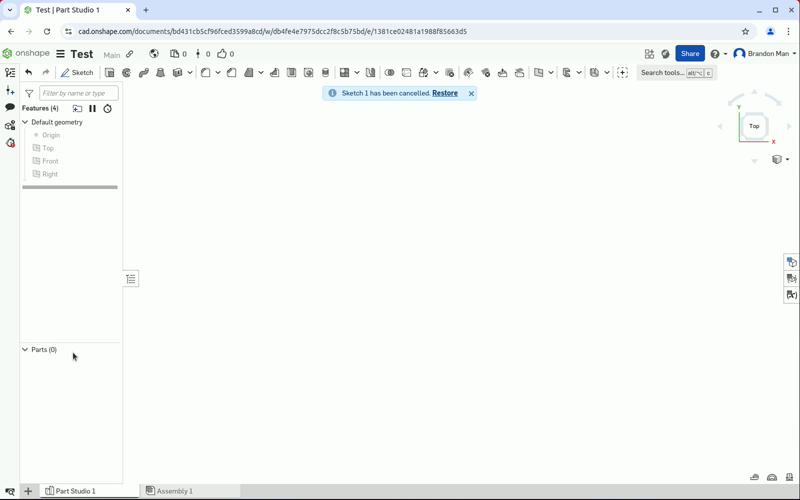
key_down(shift)
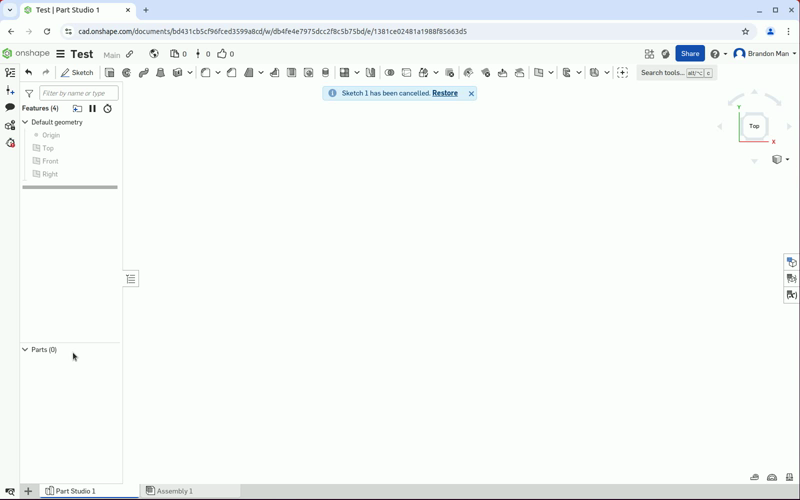
key(up)
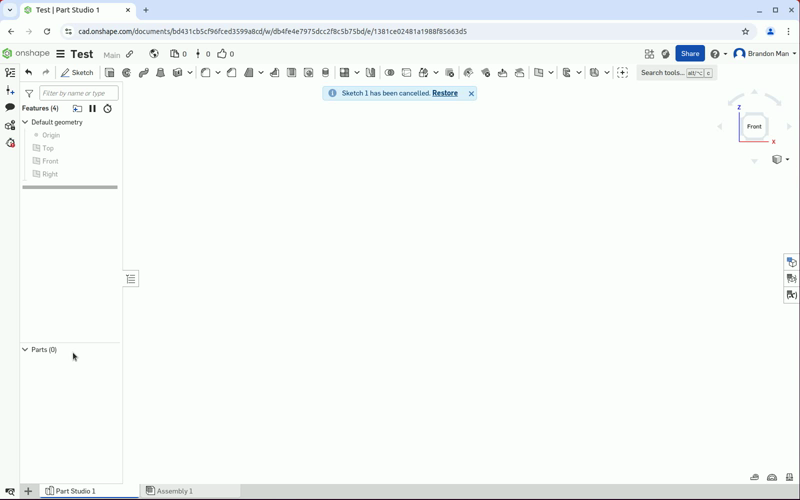
key_up(shift)
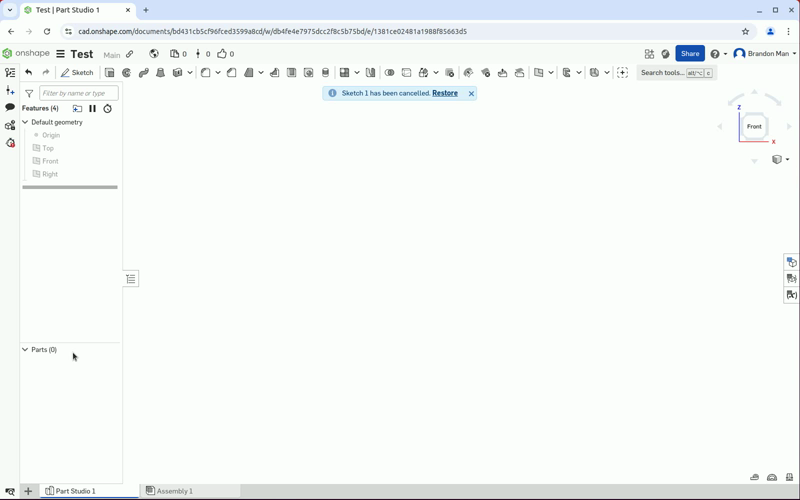
mouse_move(73, 352)
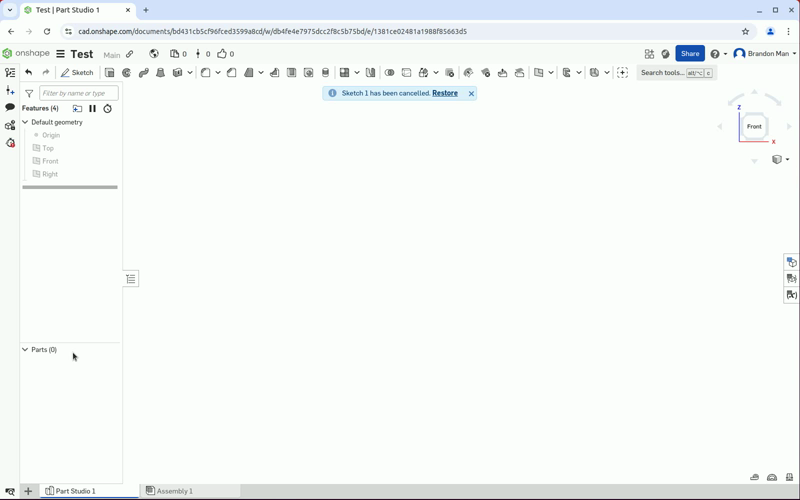
key(shift+y)
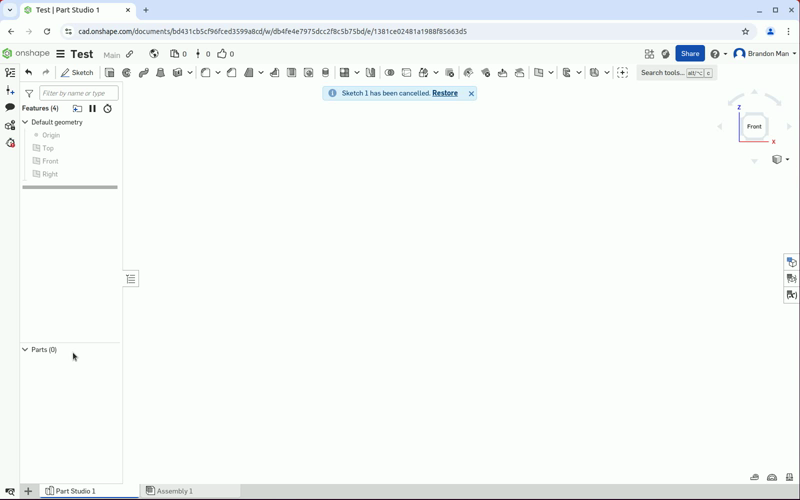
key(shift+s)
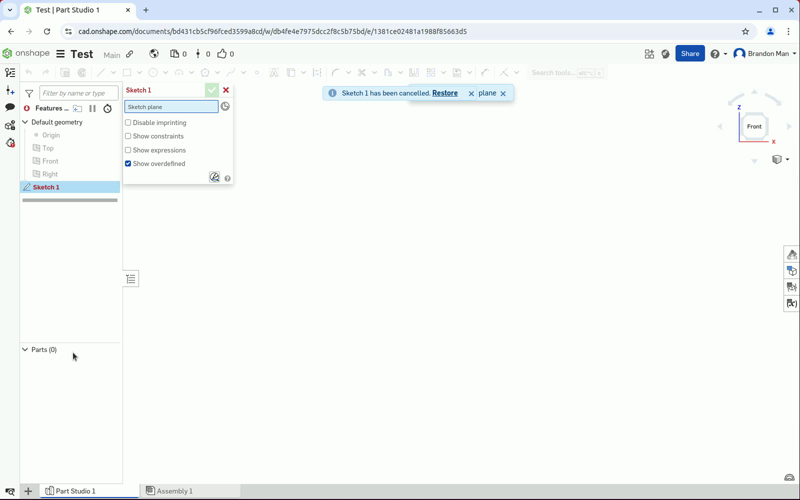
mouse_move(73, 163)
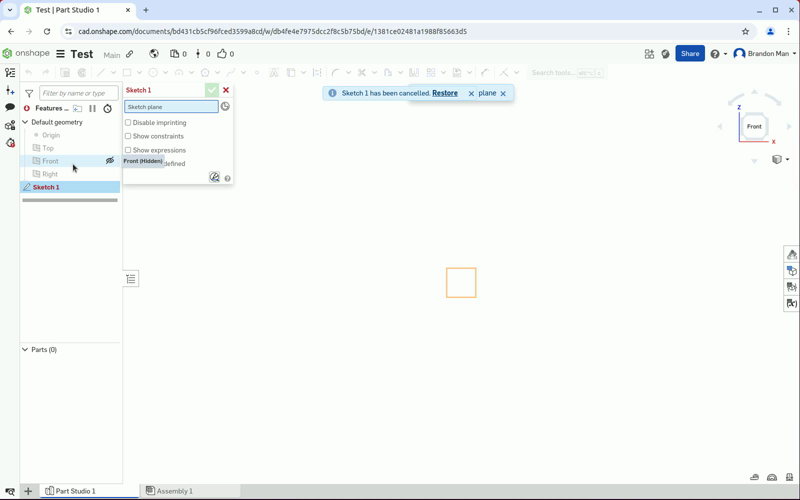
click(73, 163)
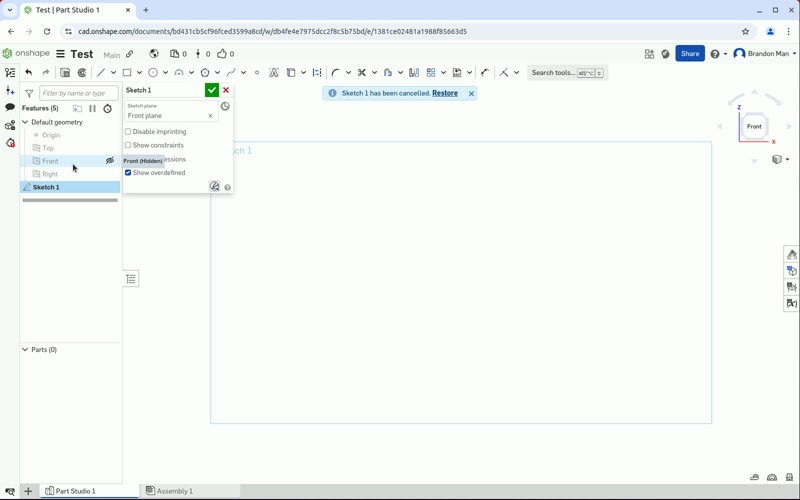
mouse_move(73, 352)
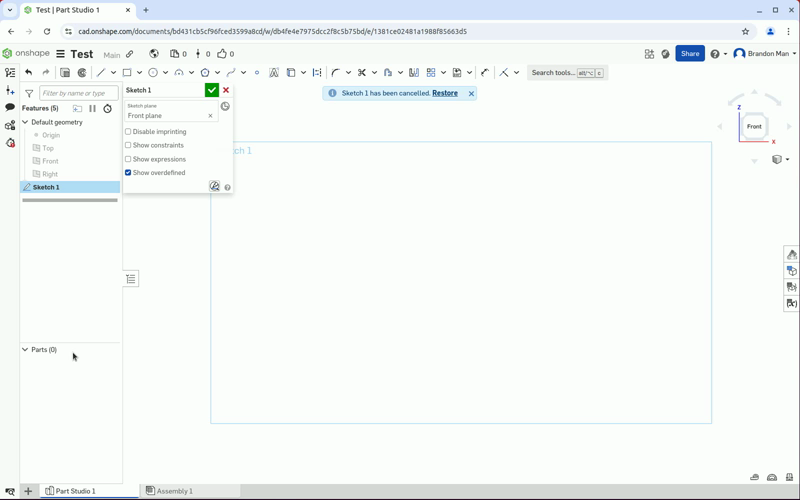
key(y)
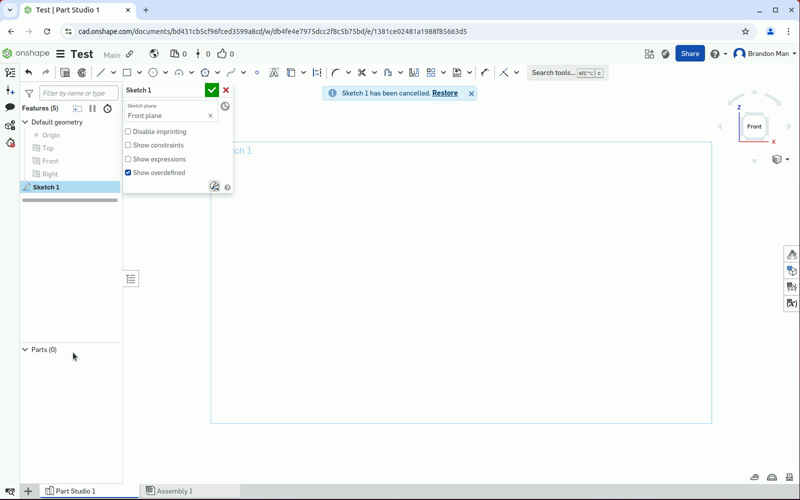
key(l)
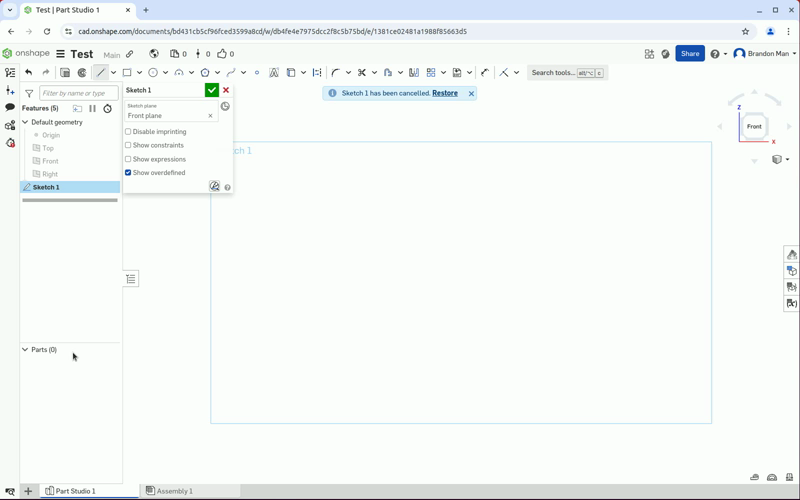
key_down(shift)
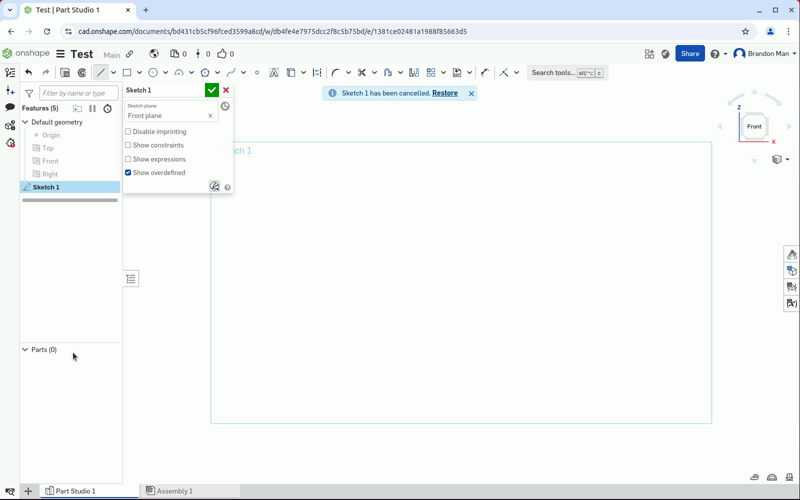
mouse_move(349, 285)
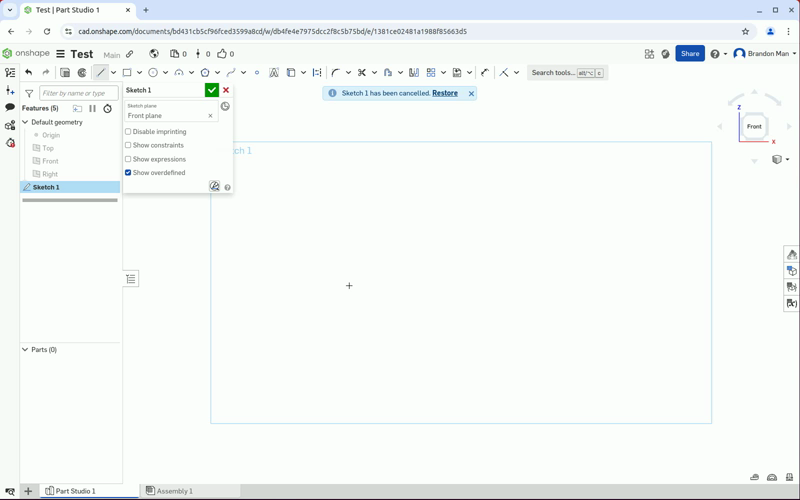
click(349, 285)
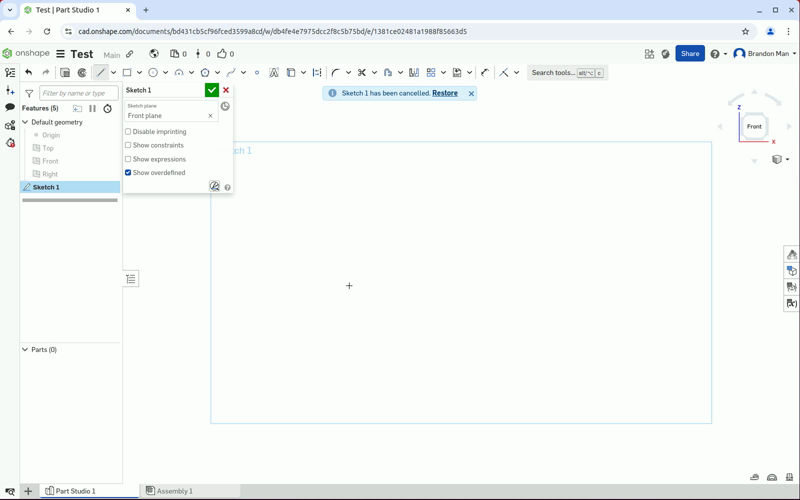
key_up(shift)
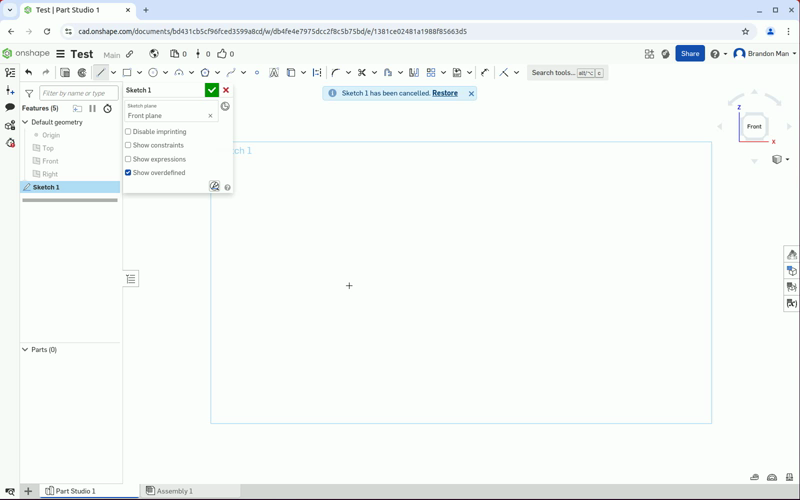
key_down(shift)
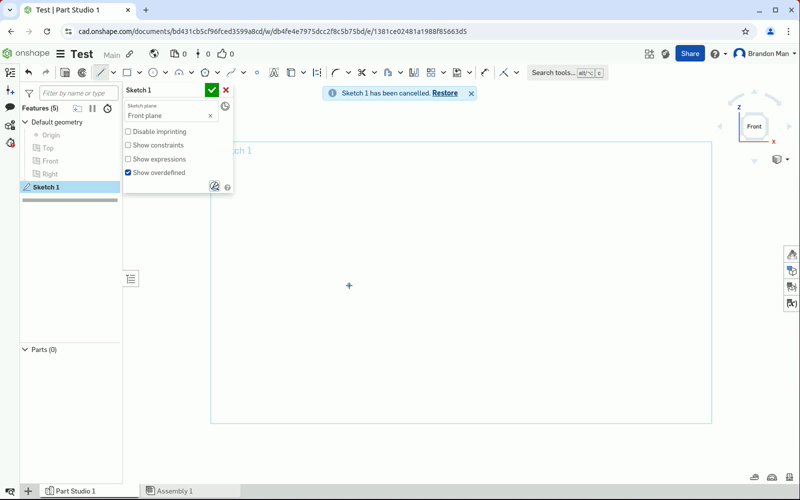
mouse_move(453, 285)
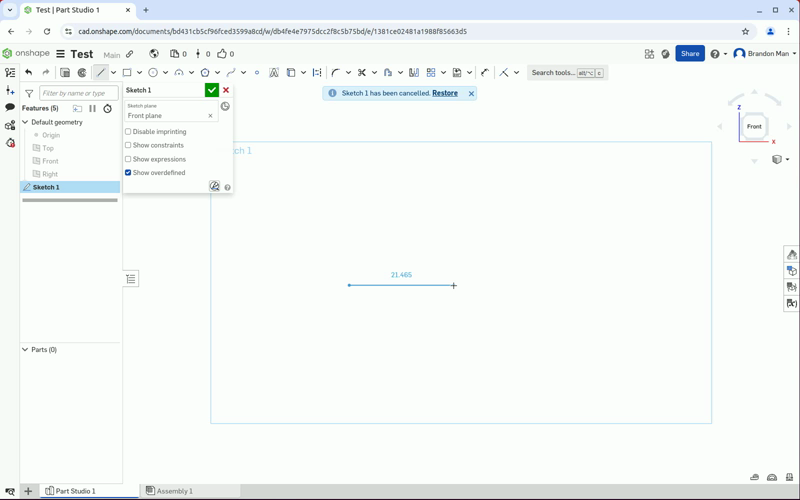
click(453, 285)
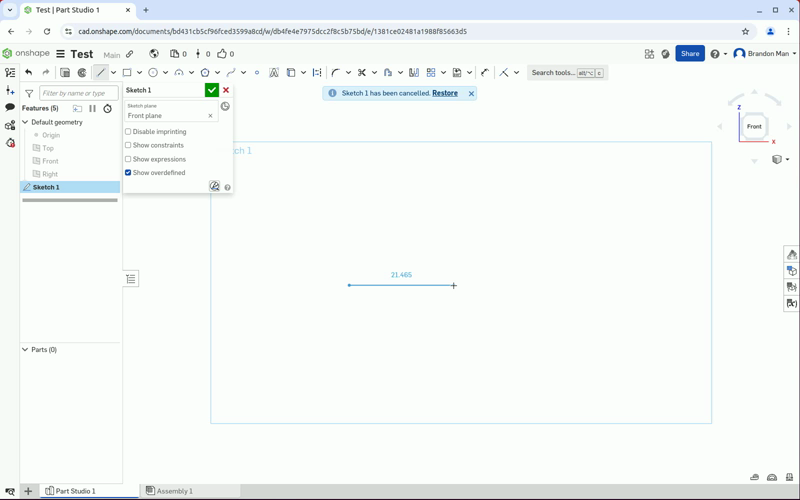
key_up(shift)
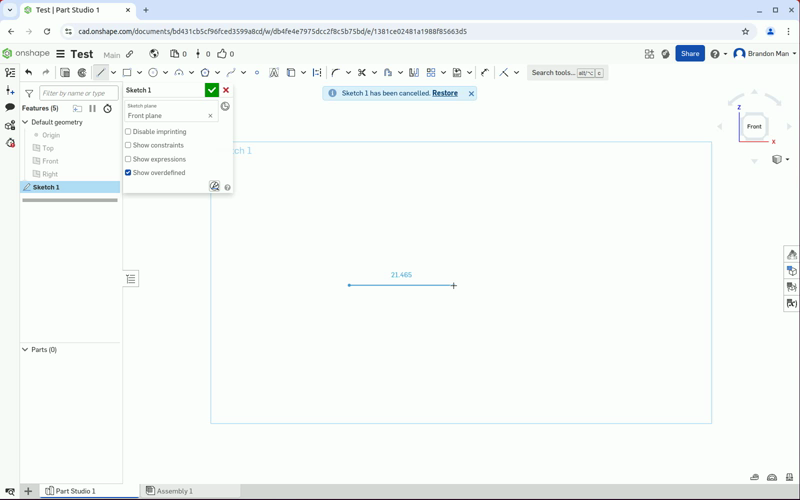
key_down(shift)
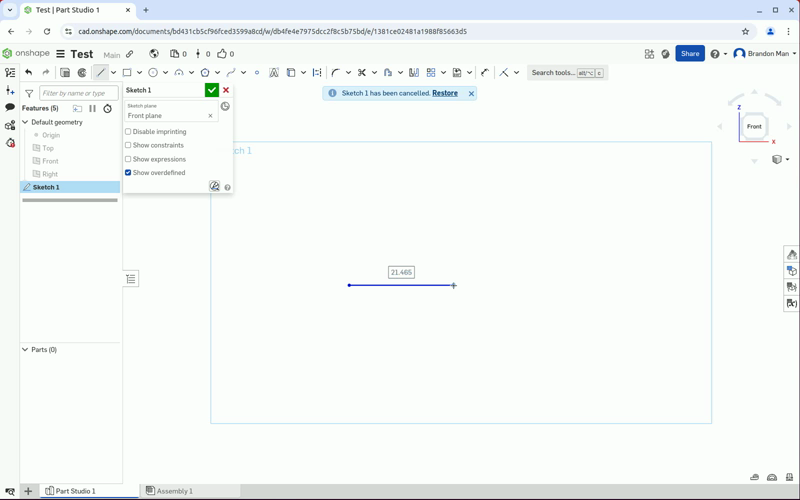
mouse_move(483, 285)
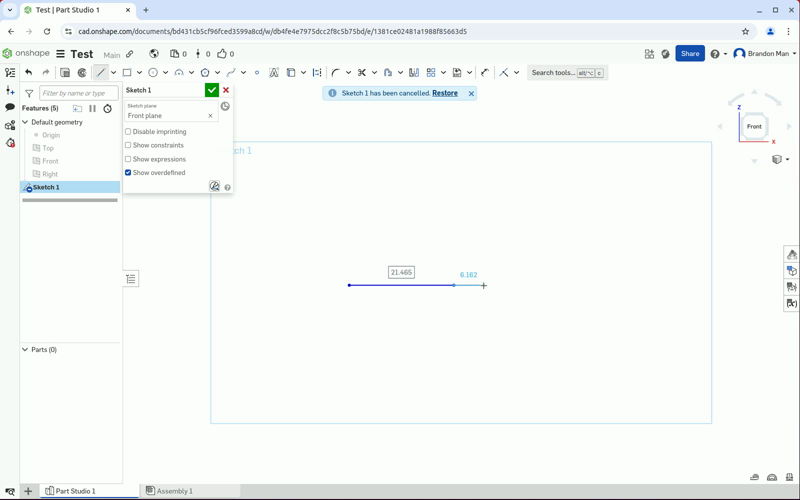
mouse_move(453, 270)
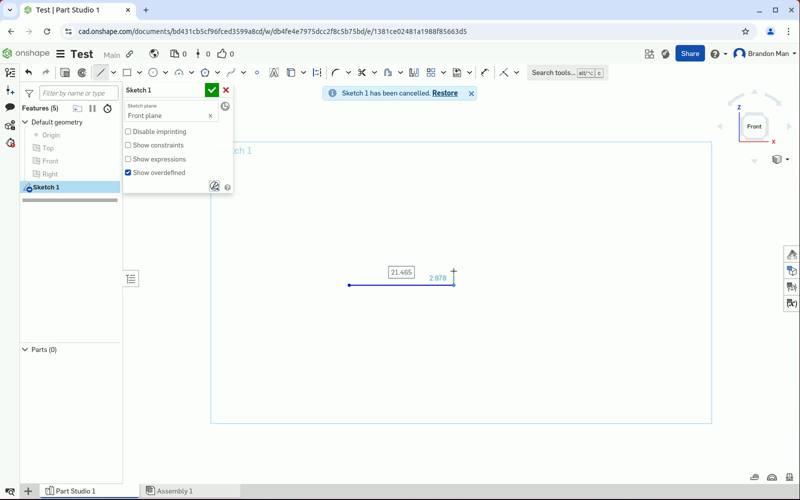
click(453, 270)
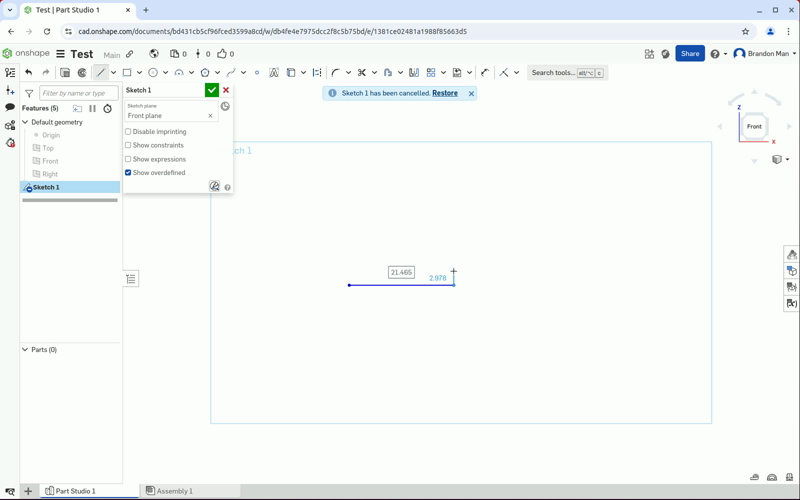
key_up(shift)
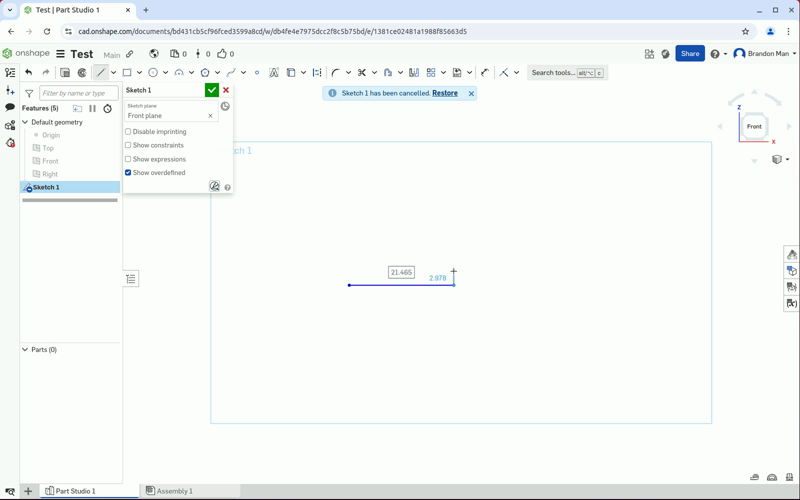
key_down(shift)
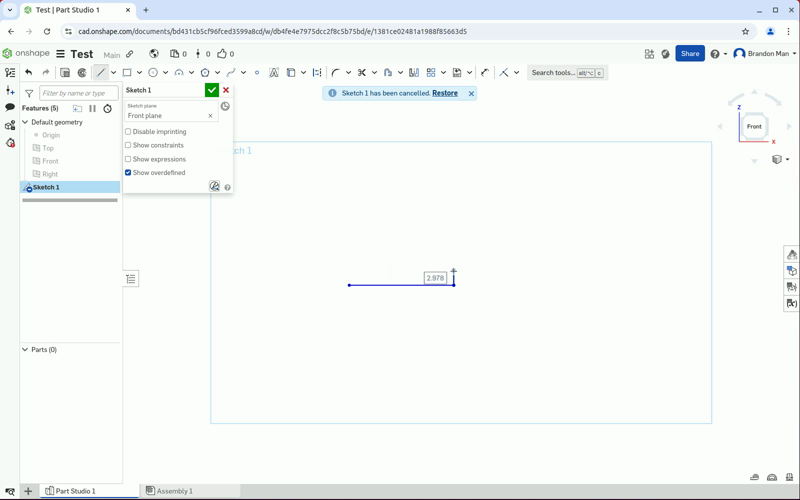
mouse_move(349, 270)
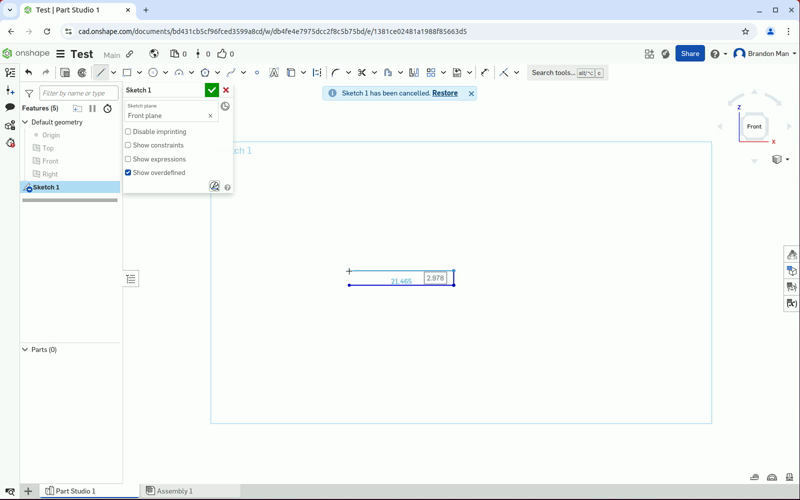
click(349, 270)
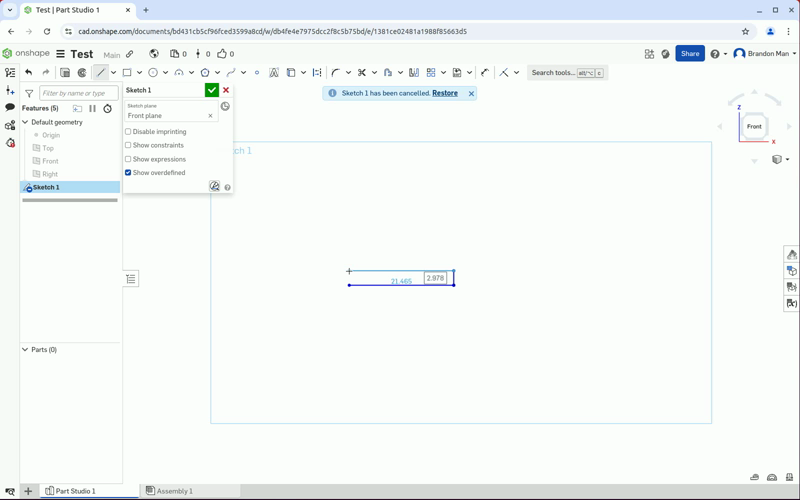
key_up(shift)
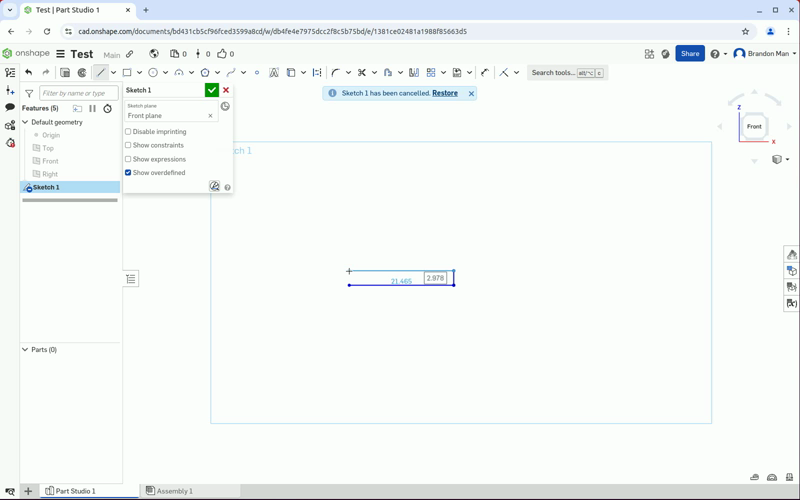
mouse_move(379, 270)
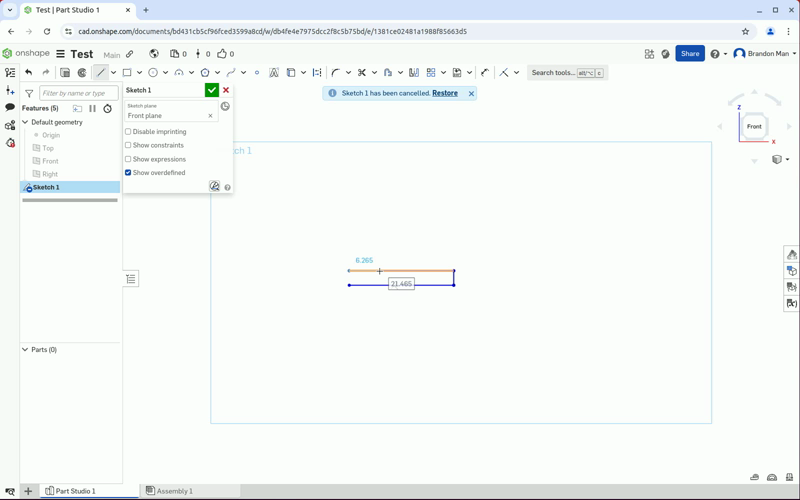
key_down(shift)
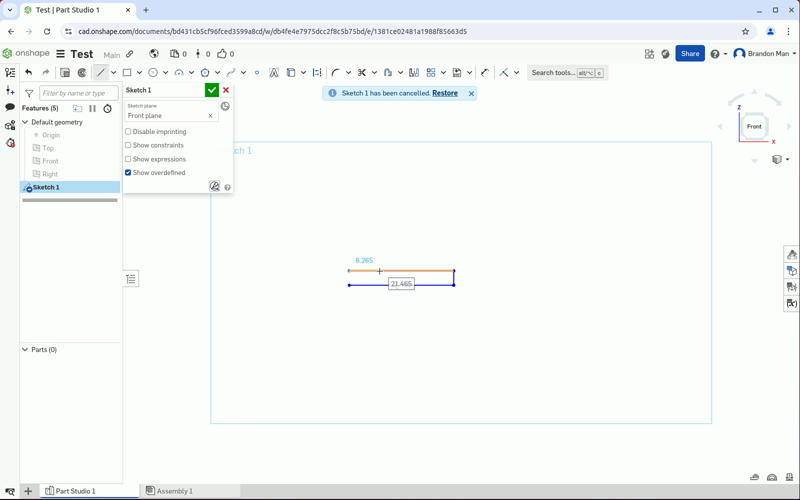
mouse_move(349, 285)
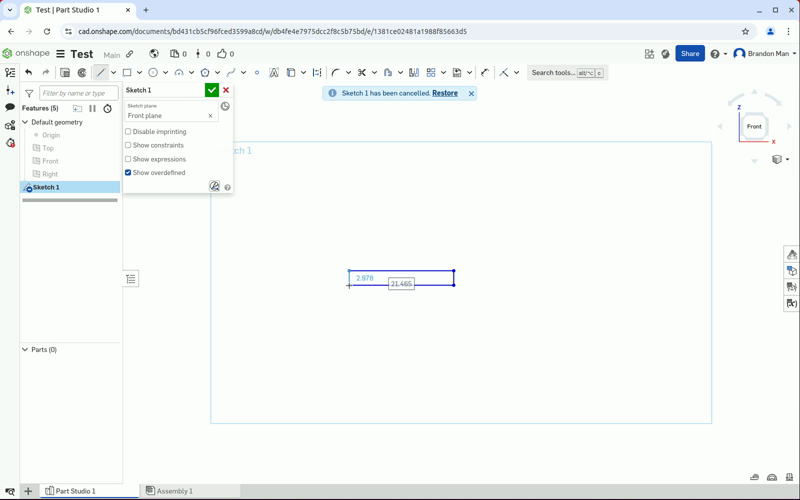
key_up(shift)
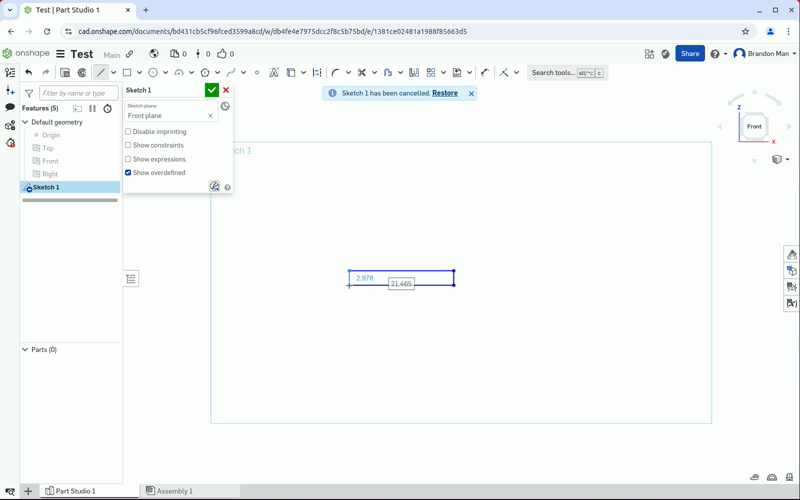
click(349, 285)
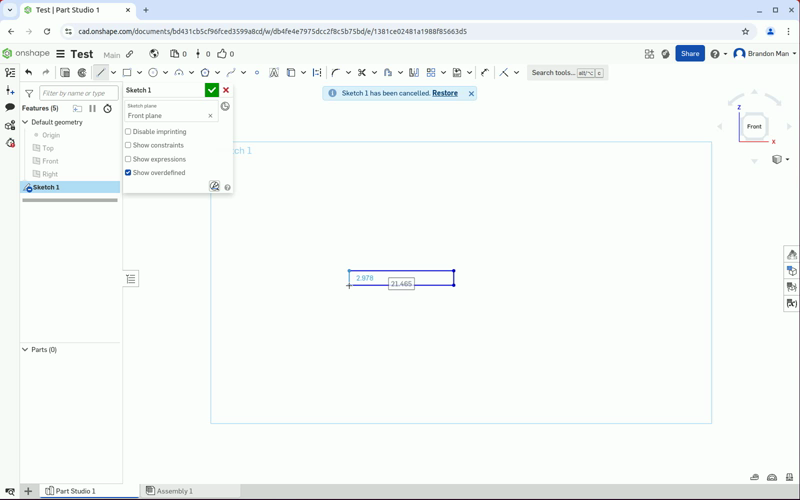
key(esc)
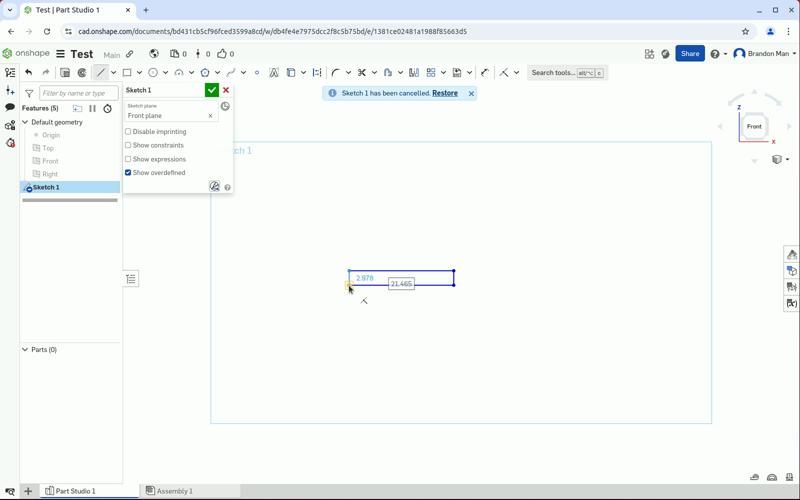
mouse_move(420, 279)
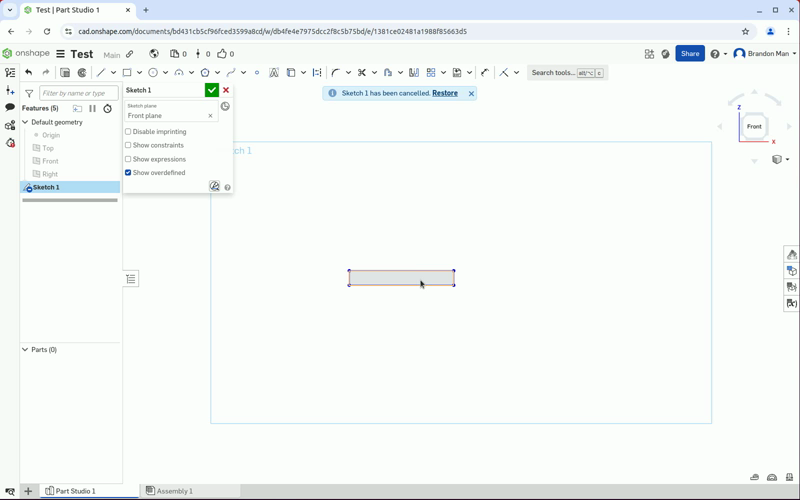
scroll(6)
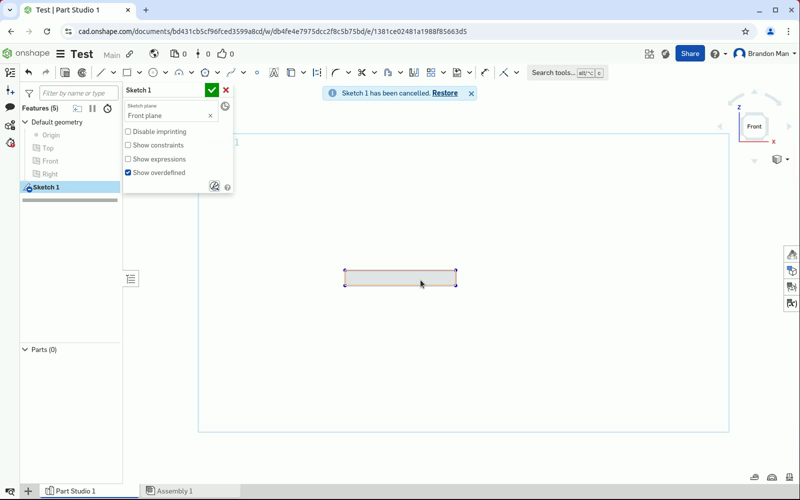
scroll(6)
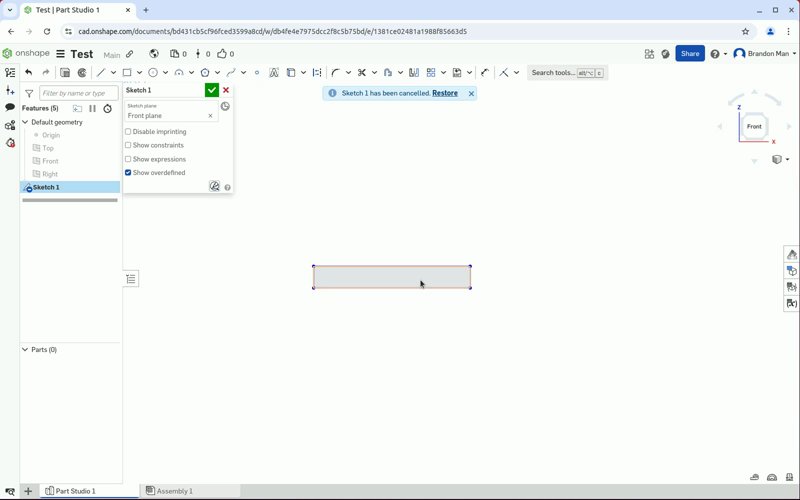
scroll(6)
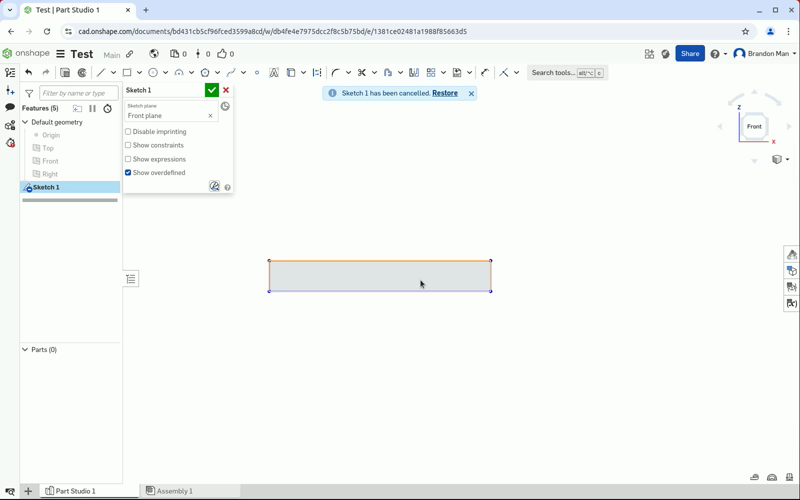
scroll(6)
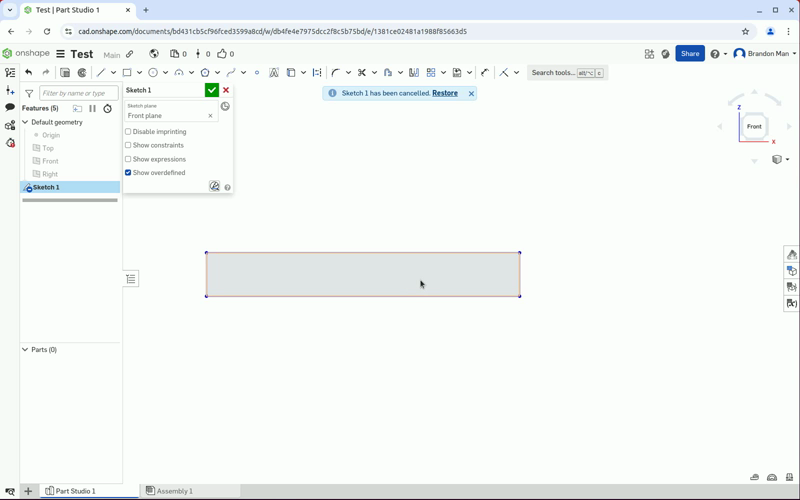
scroll(6)
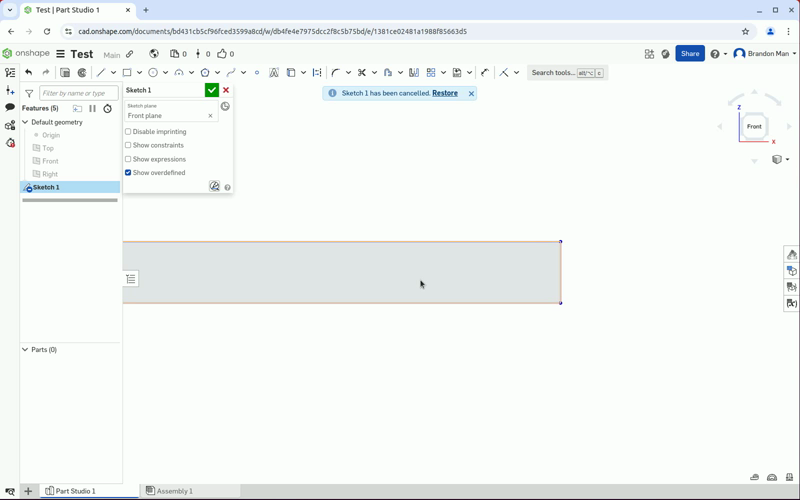
scroll(6)
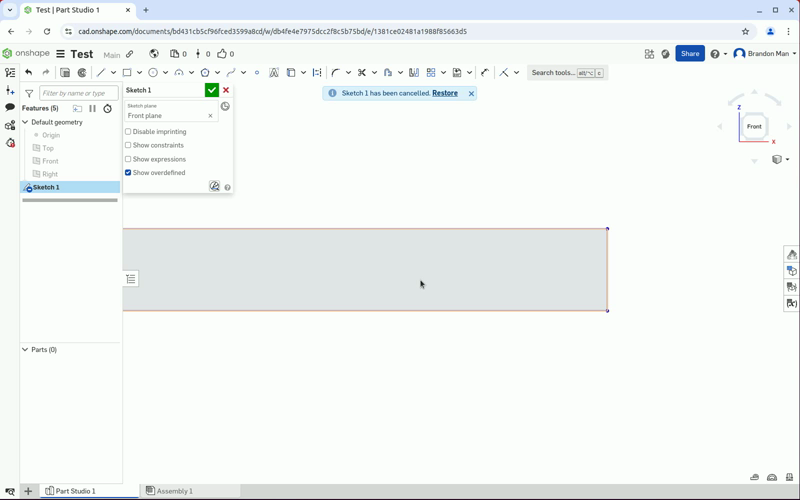
scroll(6)
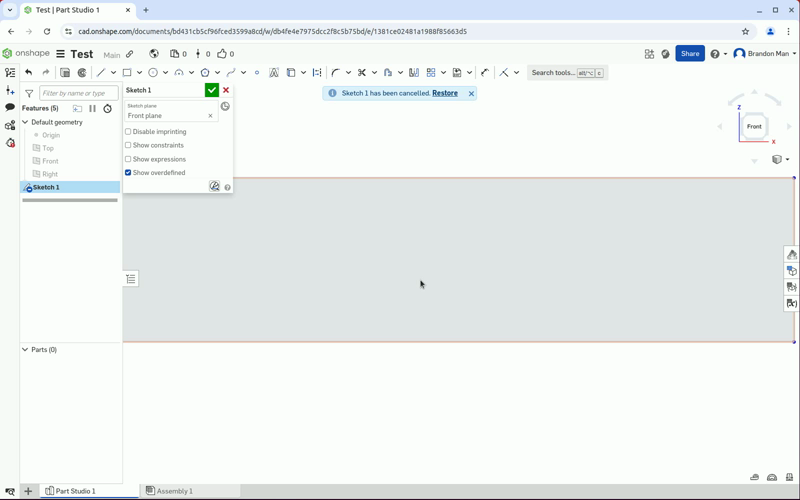
click(420, 279)
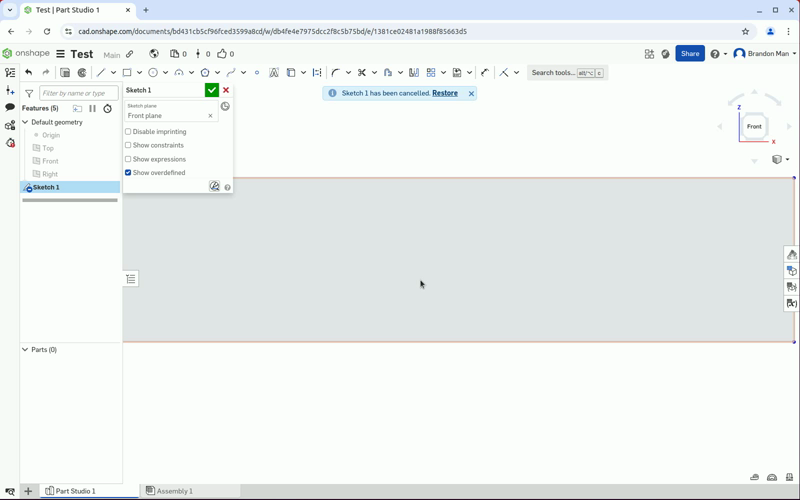
scroll(-6)
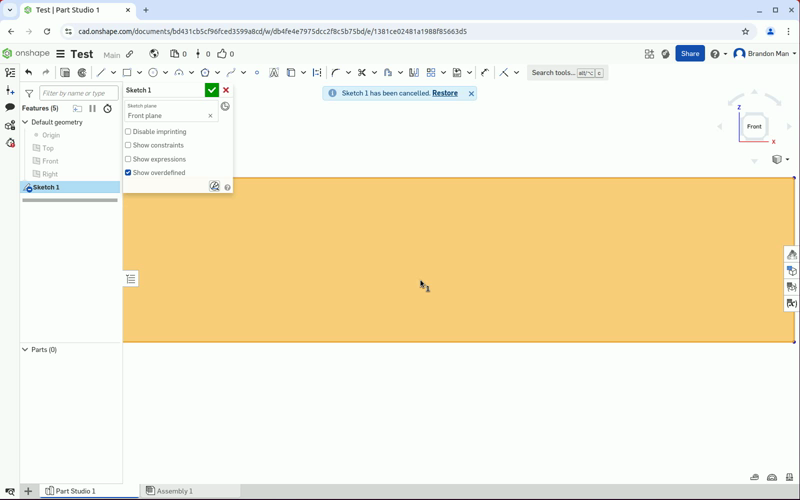
scroll(-6)
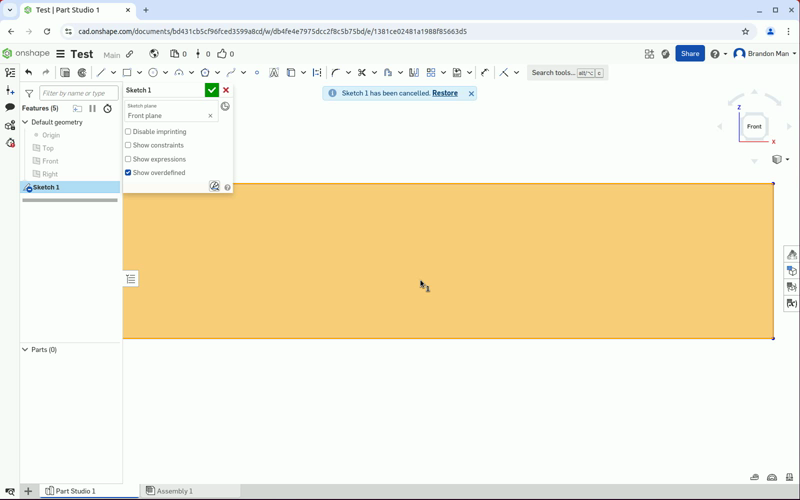
scroll(-6)
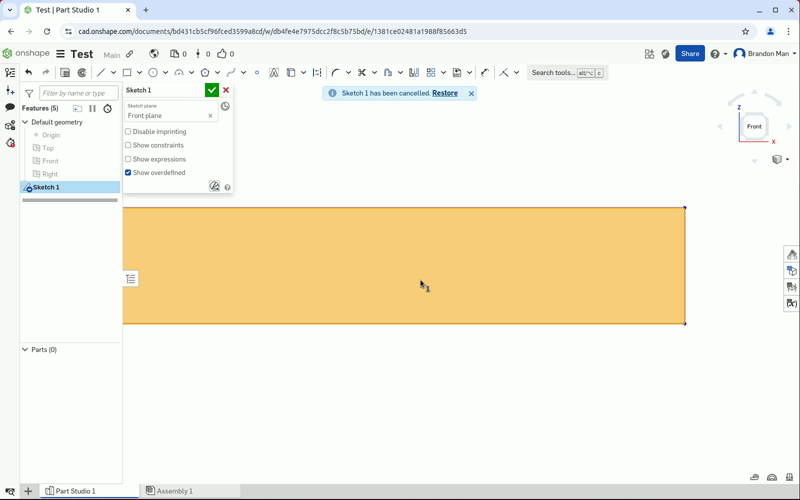
scroll(-6)
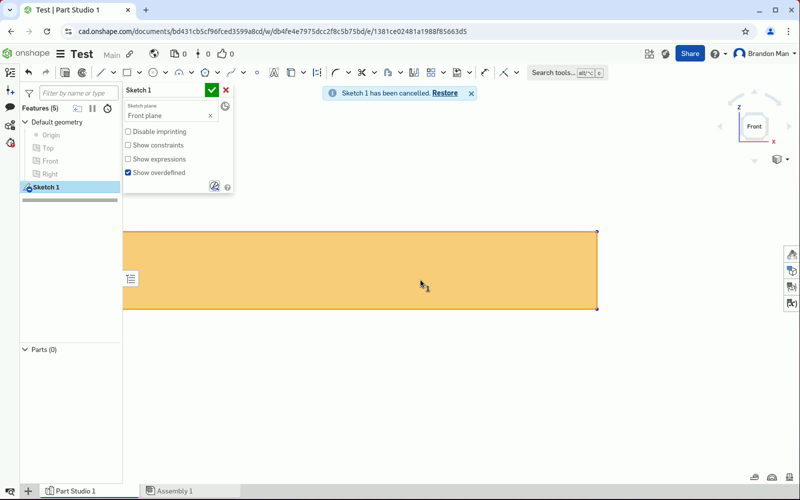
scroll(-6)
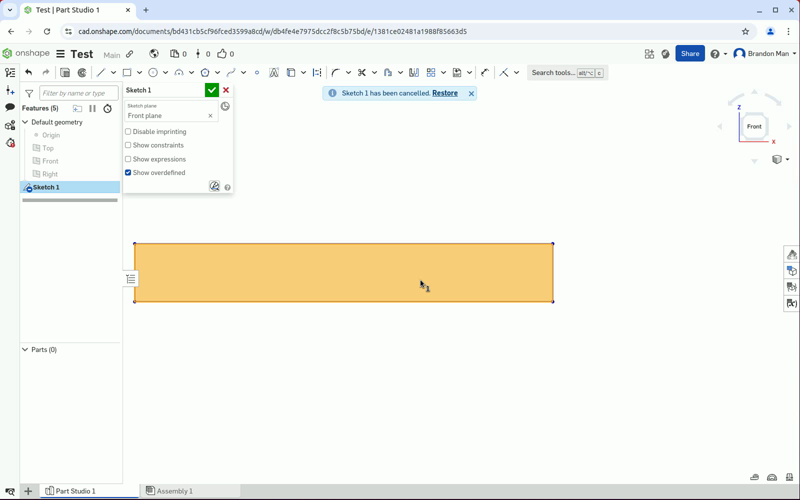
scroll(-6)
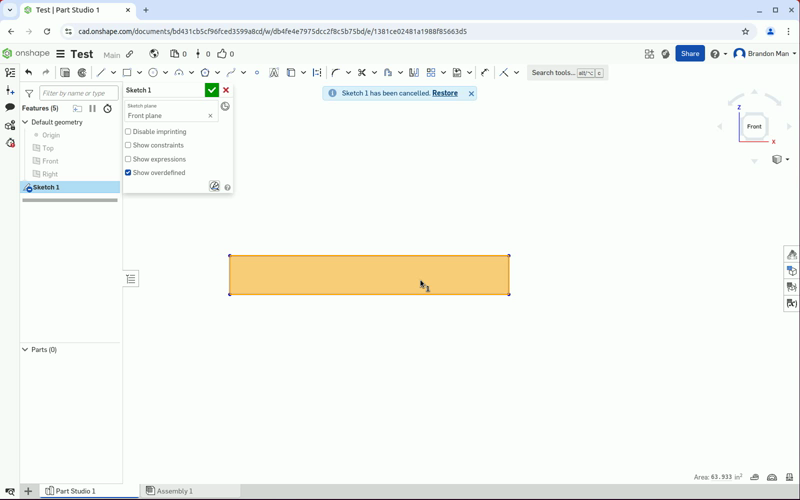
scroll(-6)
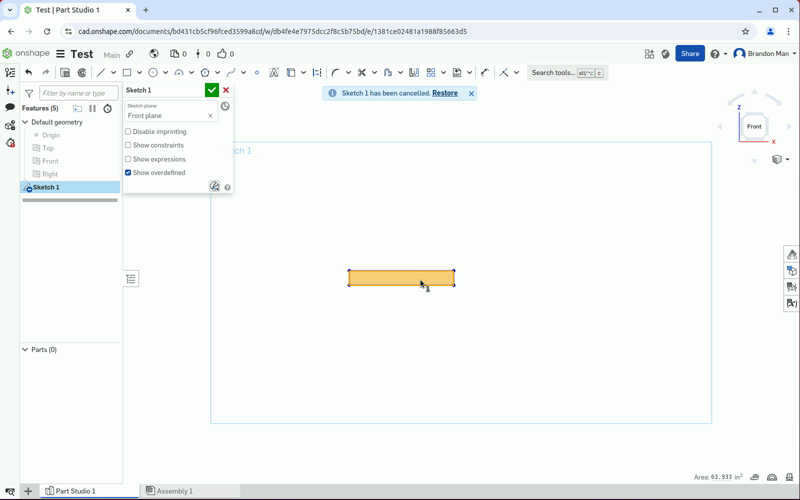
mouse_move(73, 352)
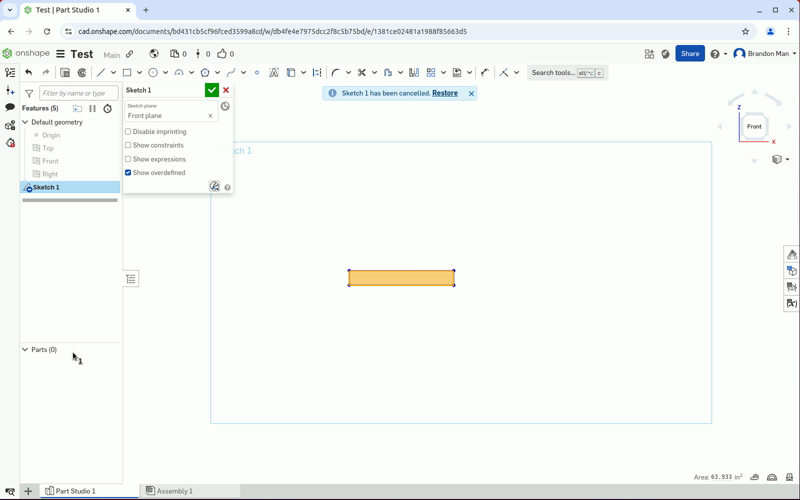
key(shift+y)
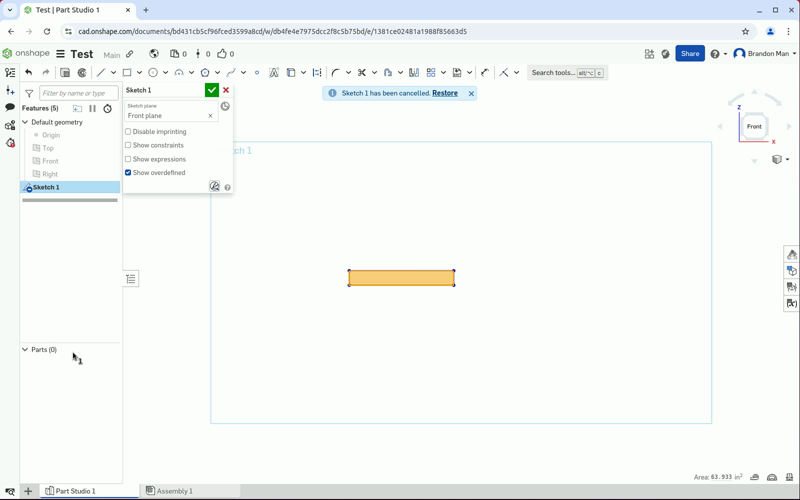
key(shift+e)
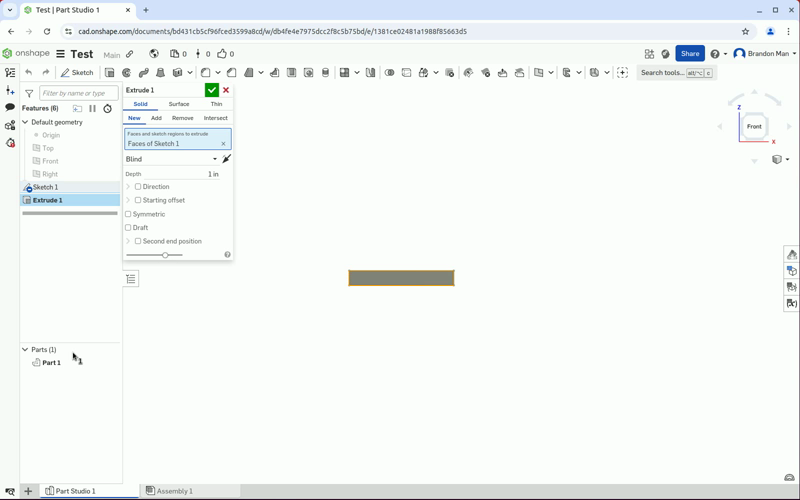
mouse_move(143, 106)
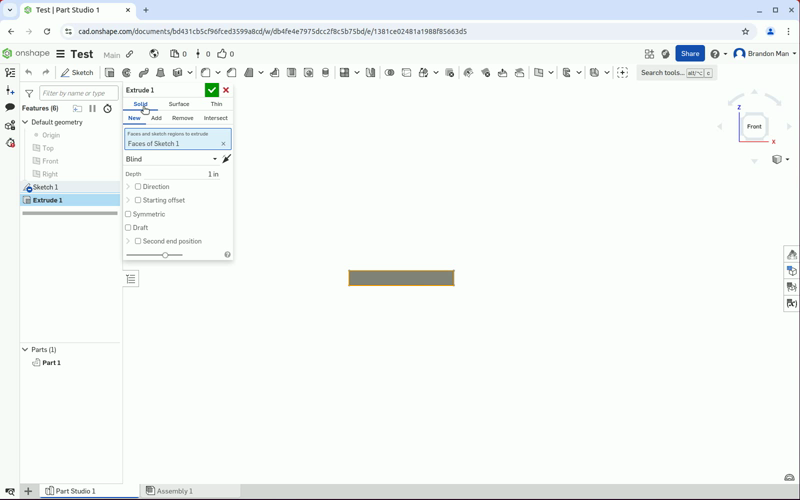
click(143, 106)
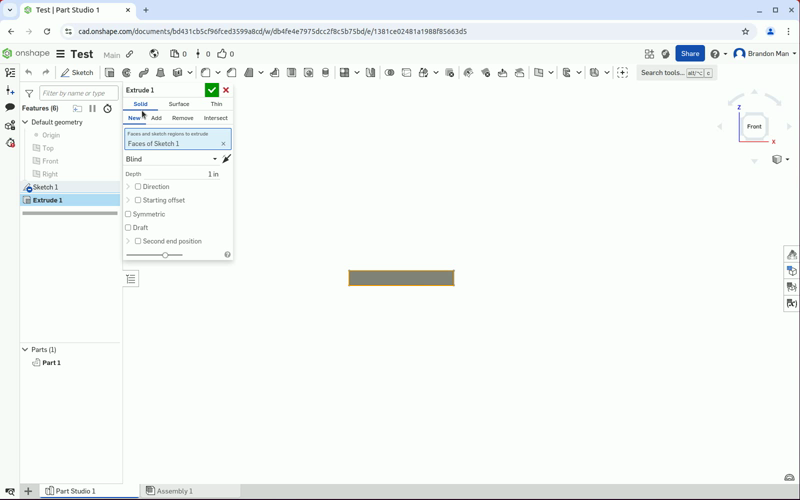
mouse_move(137, 120)
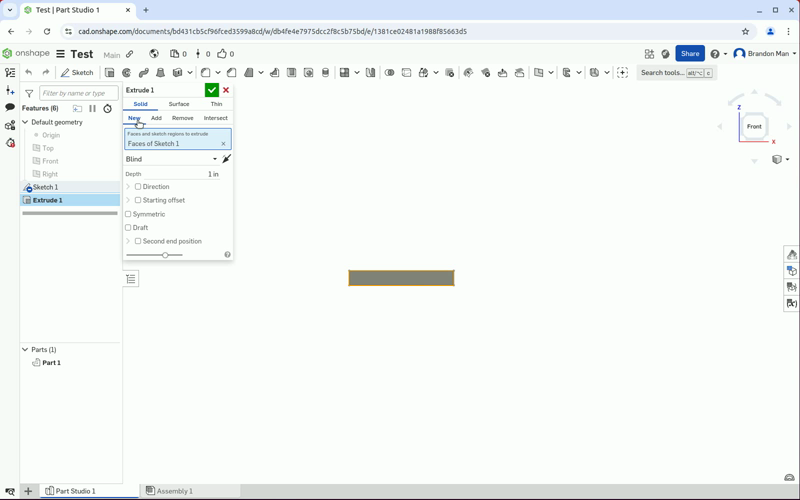
click(137, 120)
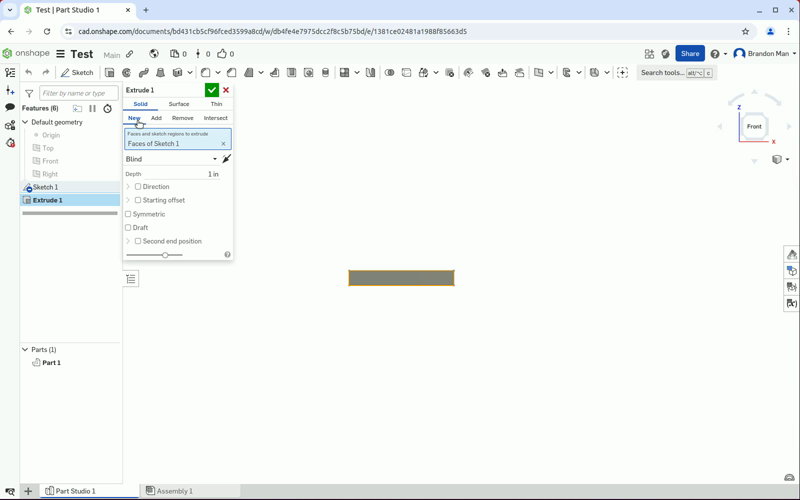
key(tab, 4)
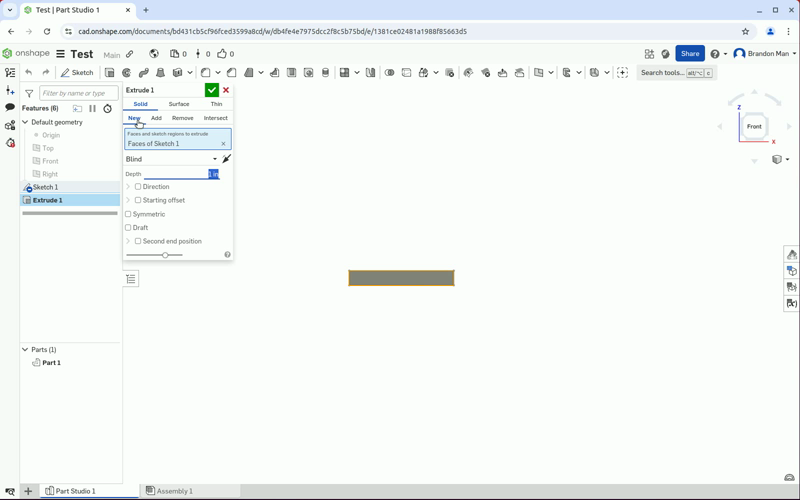
text(0.241)
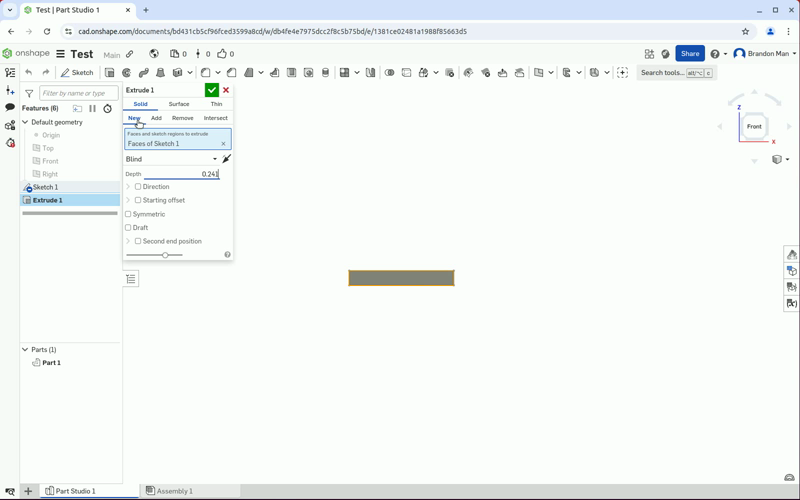
key(enter)
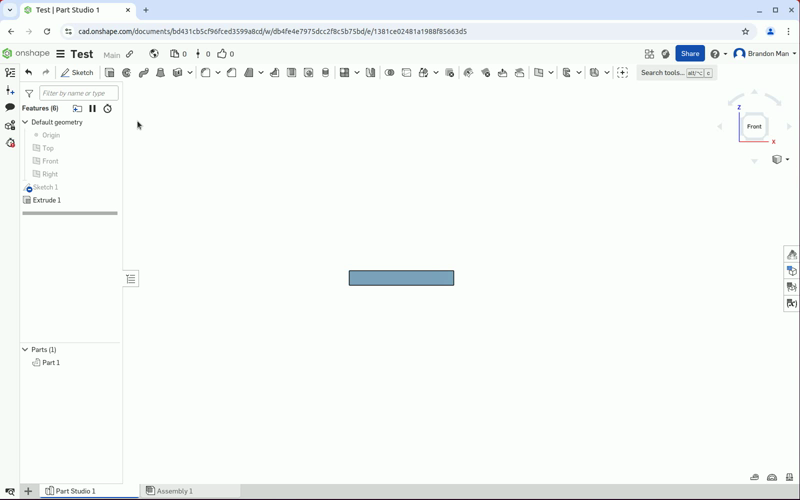
key(shift+h)
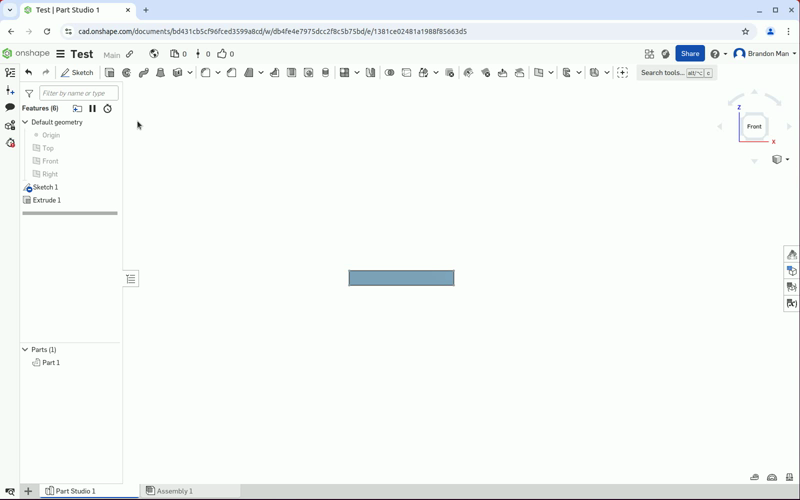
key(shift+h)
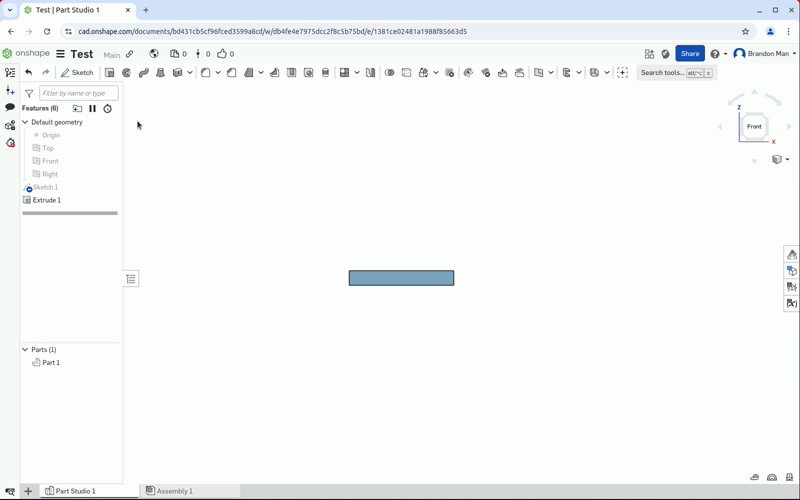
mouse_move(73, 189)
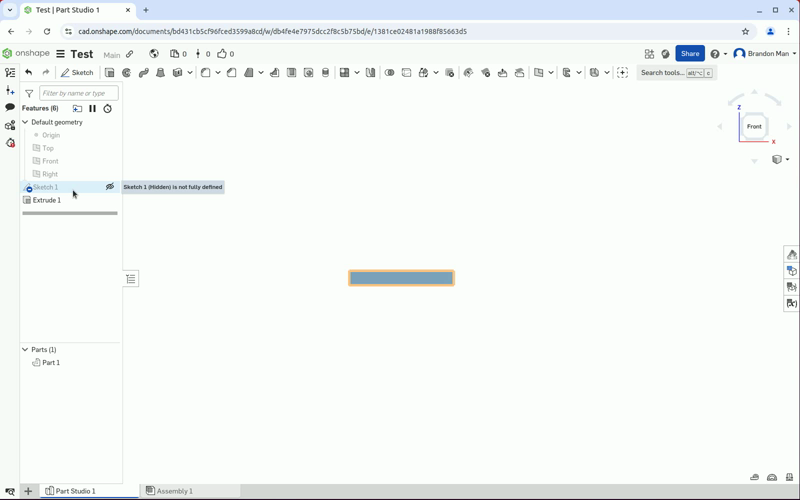
click(73, 189)
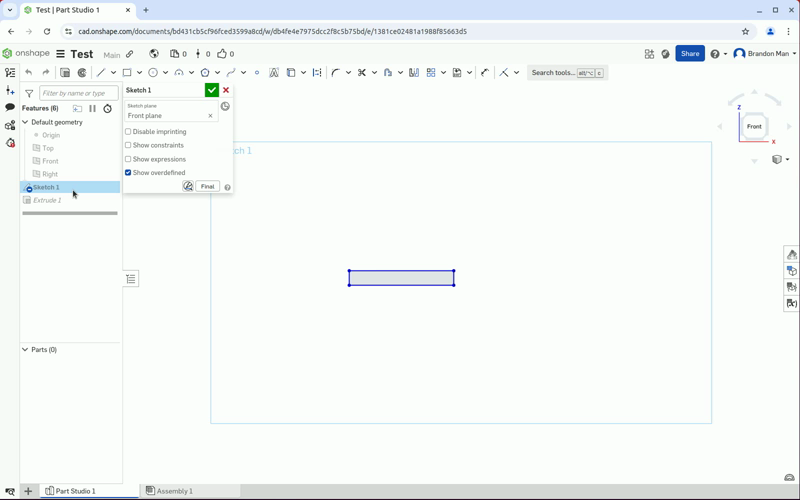
mouse_move(229, 92)
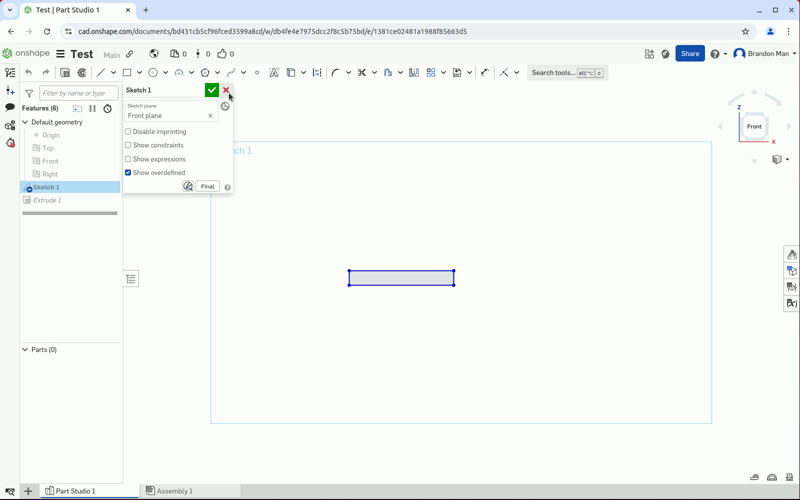
click(229, 92)
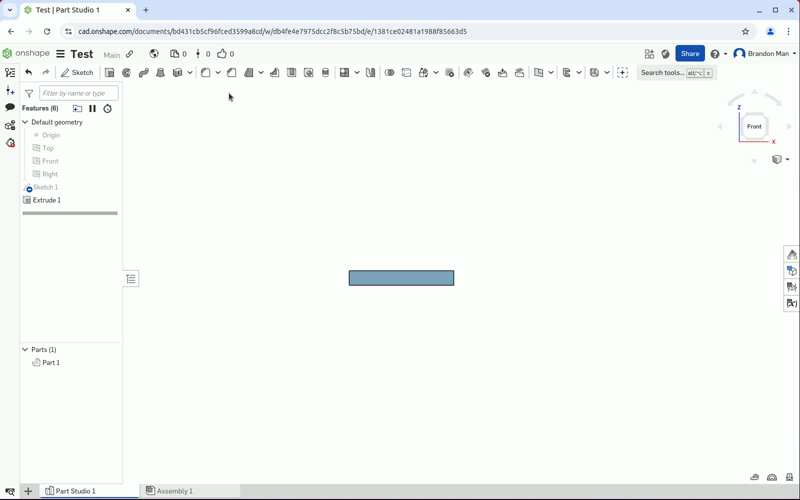
mouse_move(73, 352)
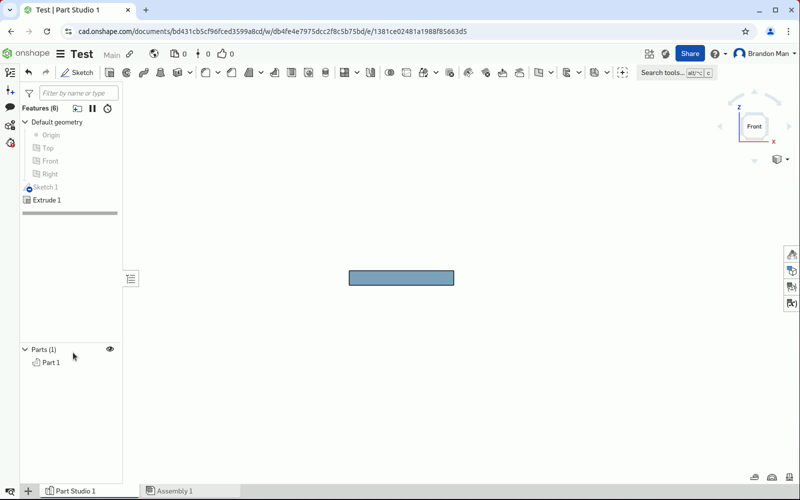
key(y)
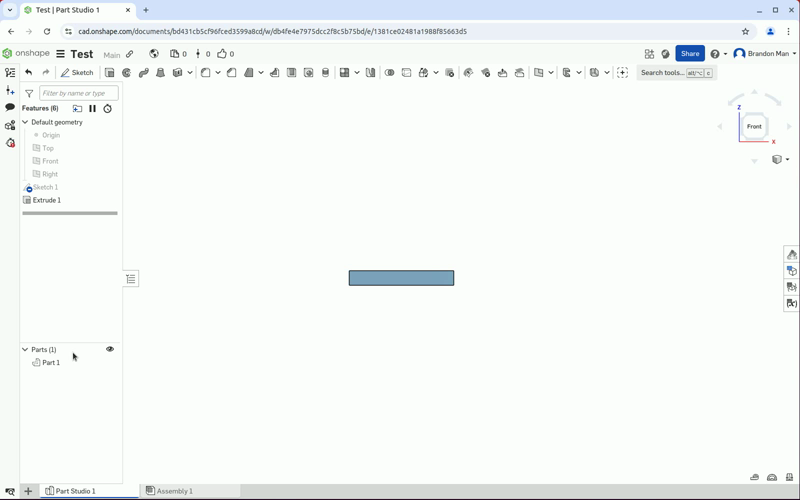
key(shift+p)
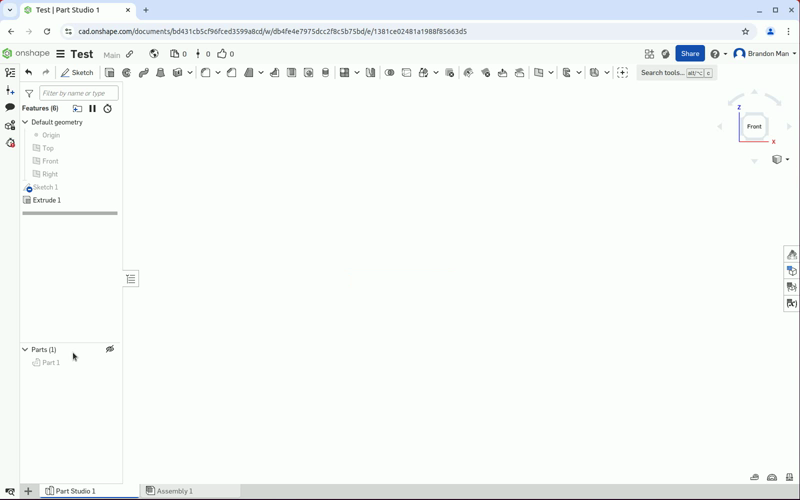
key(space)
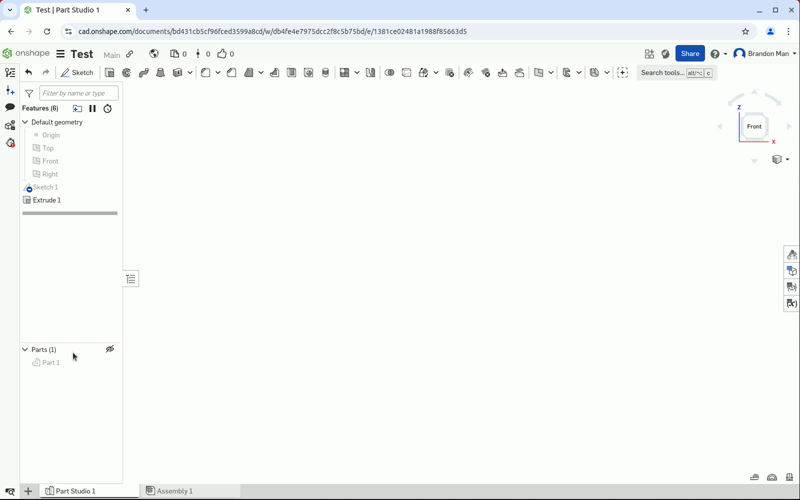
key_down(shift)
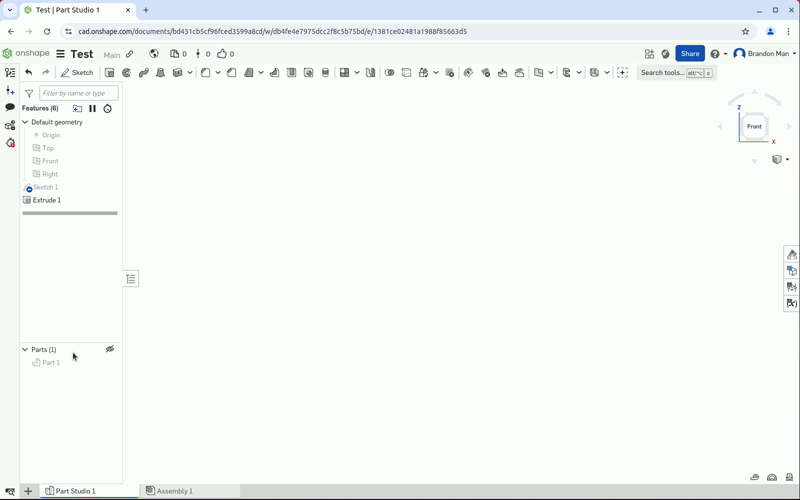
key(down)
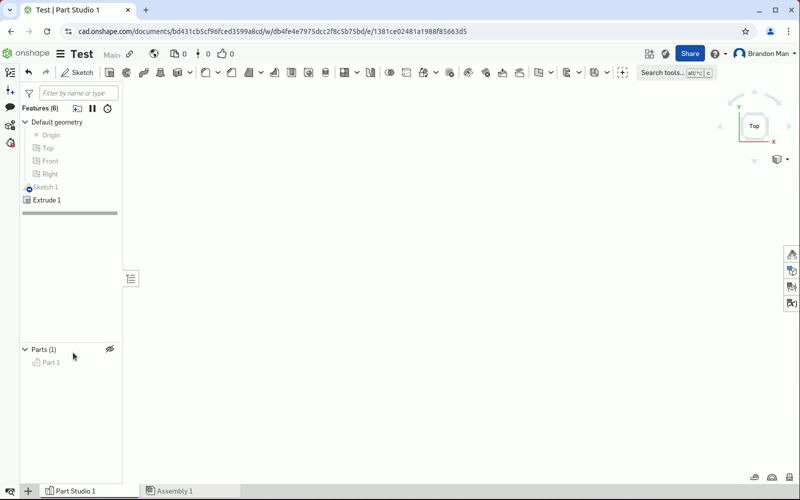
key_up(shift)
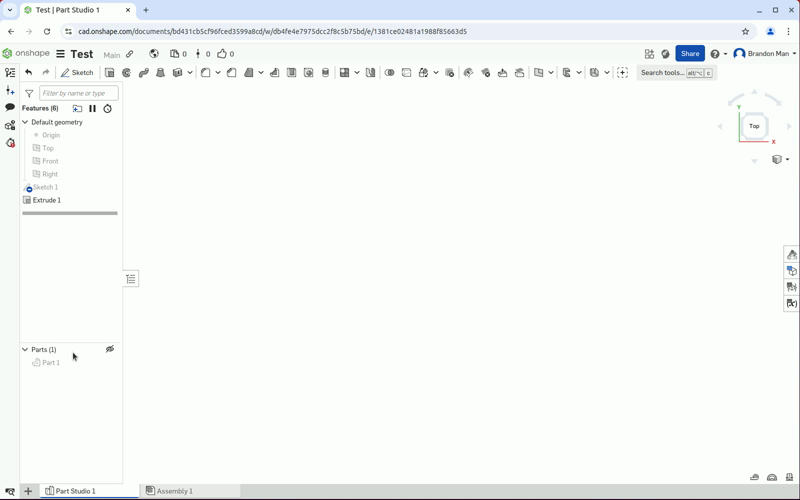
mouse_move(73, 352)
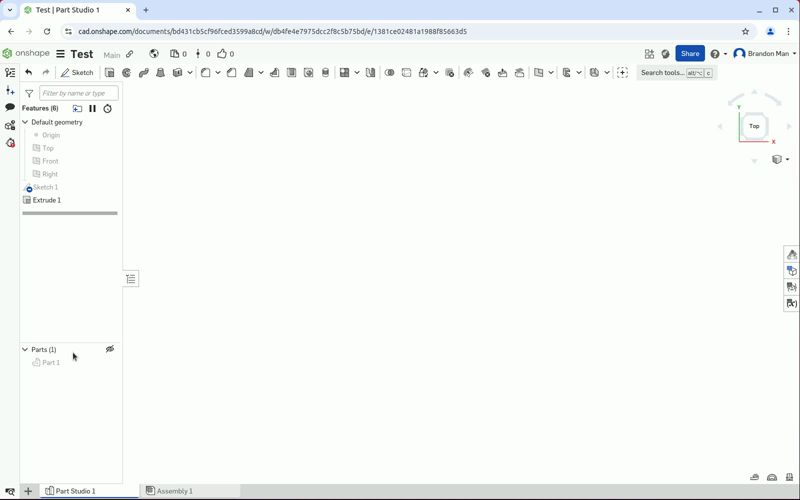
key(shift+y)
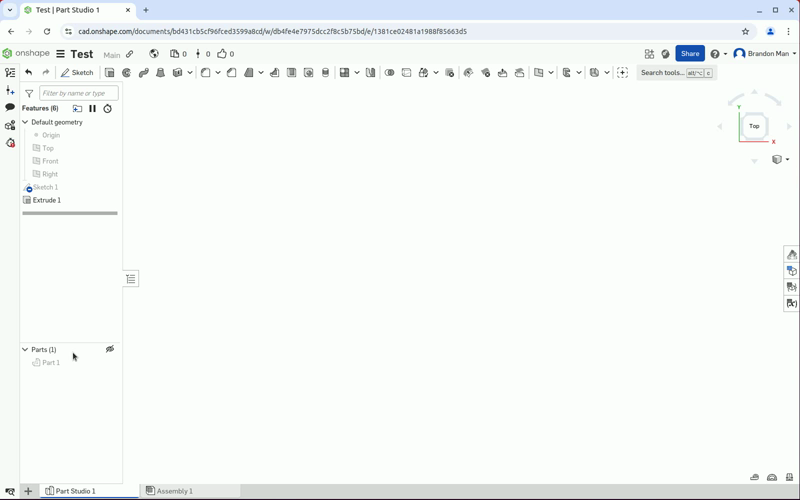
key(shift+s)
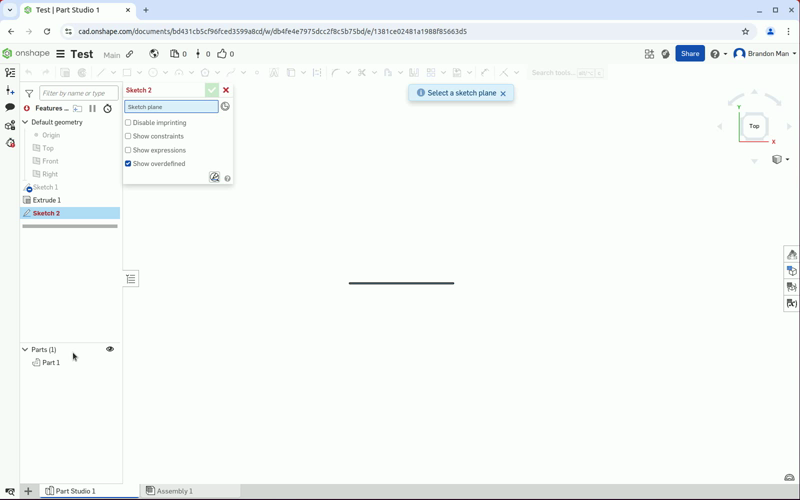
mouse_move(73, 150)
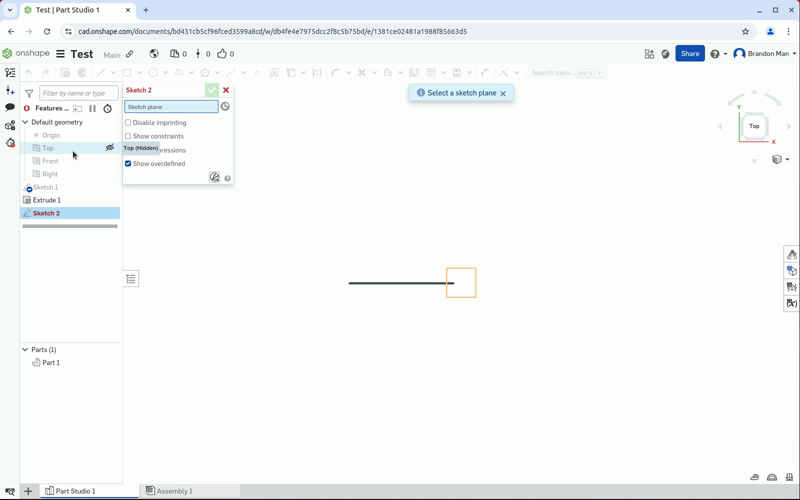
click(73, 150)
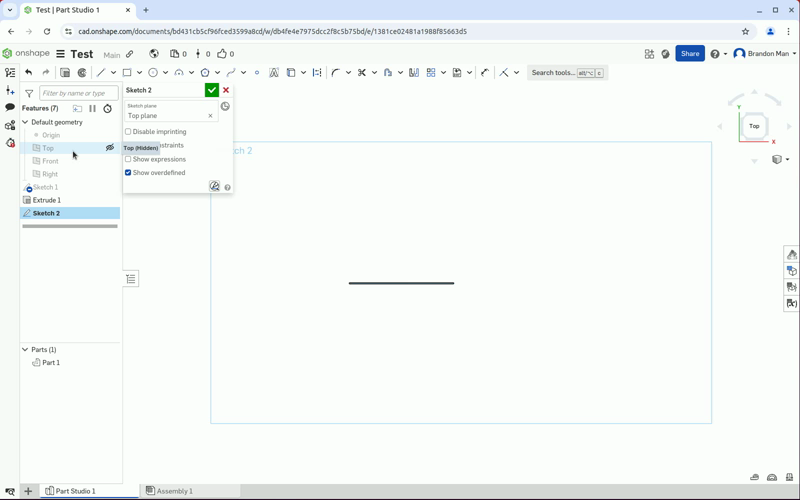
mouse_move(73, 352)
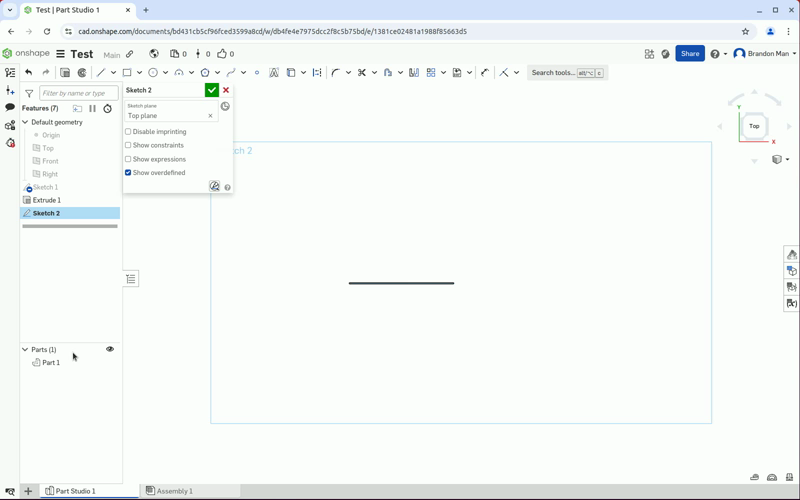
key(y)
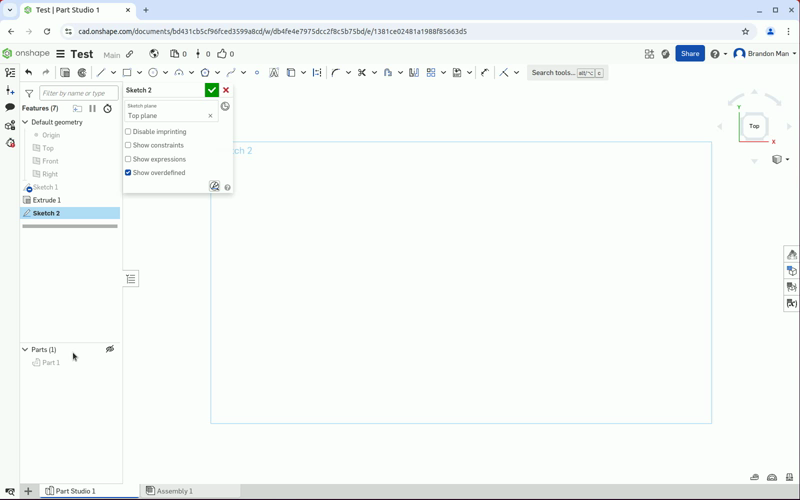
key(l)
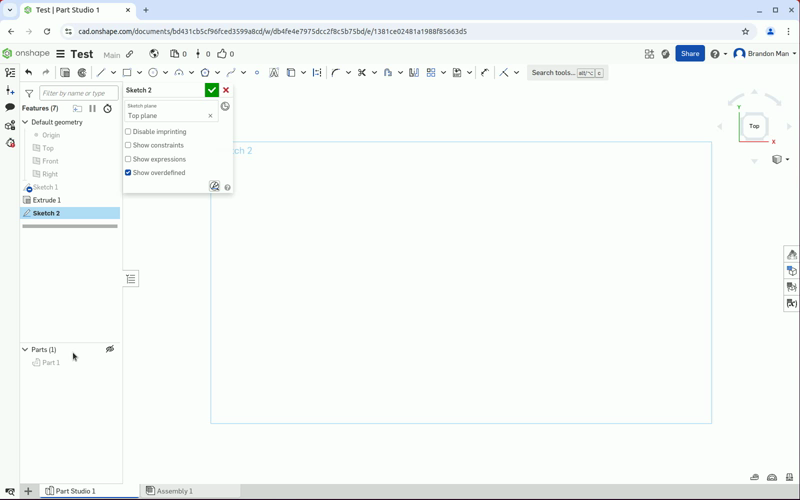
key_down(shift)
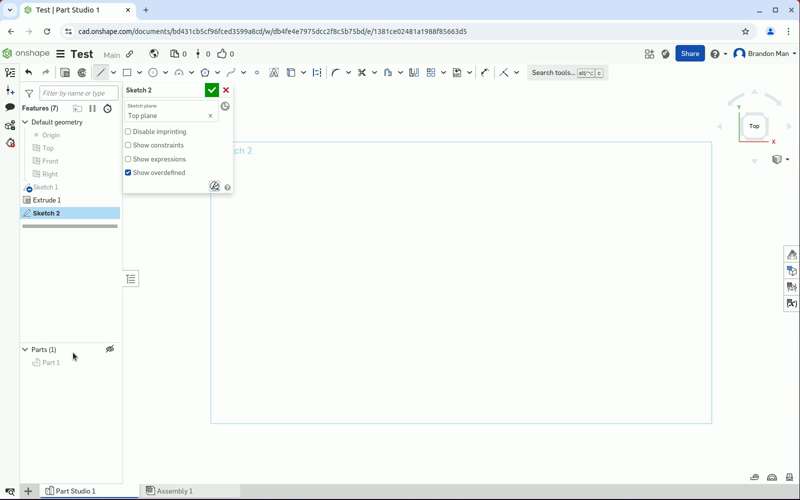
mouse_move(458, 286)
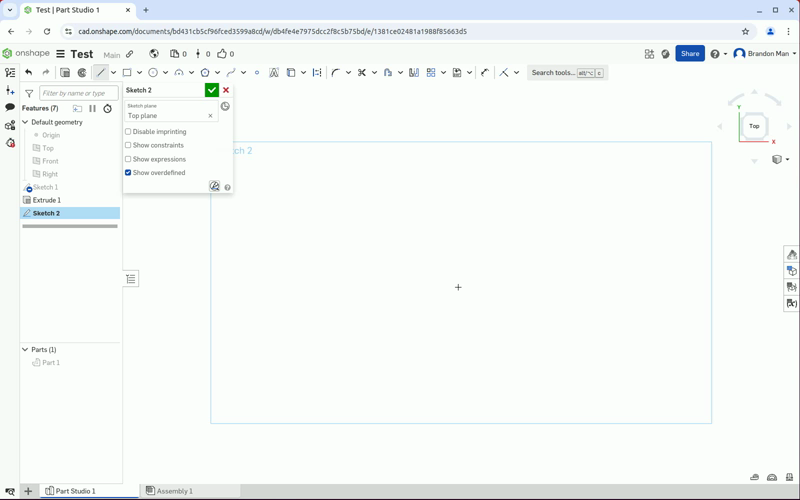
click(458, 286)
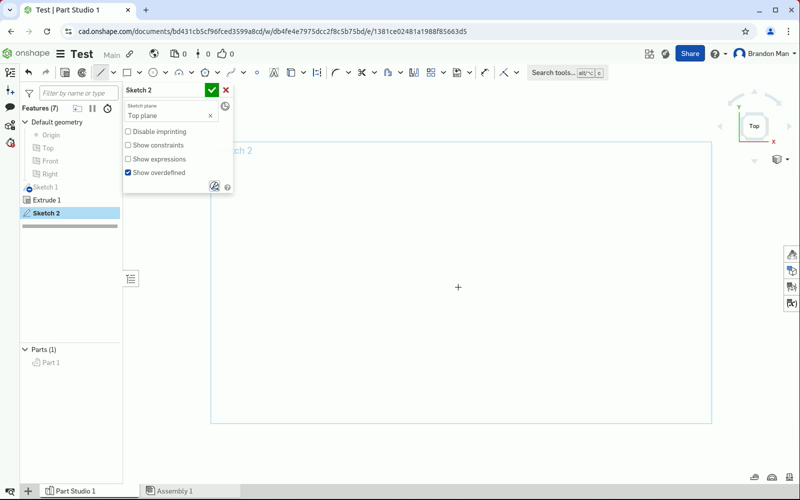
key_up(shift)
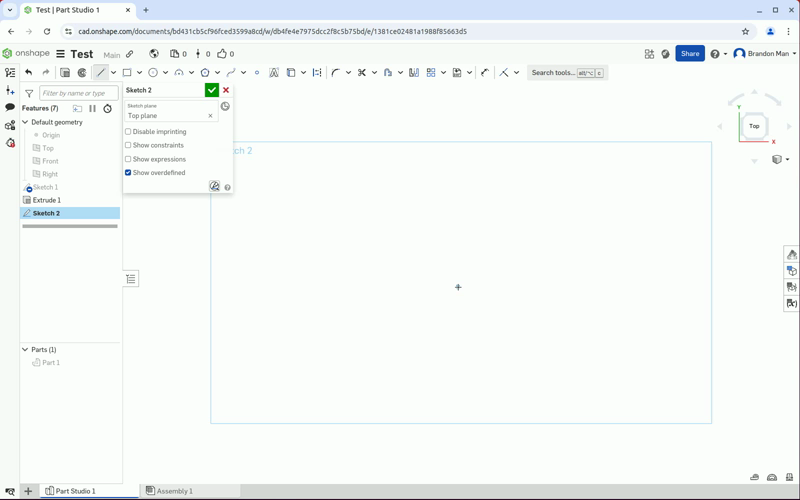
key_down(shift)
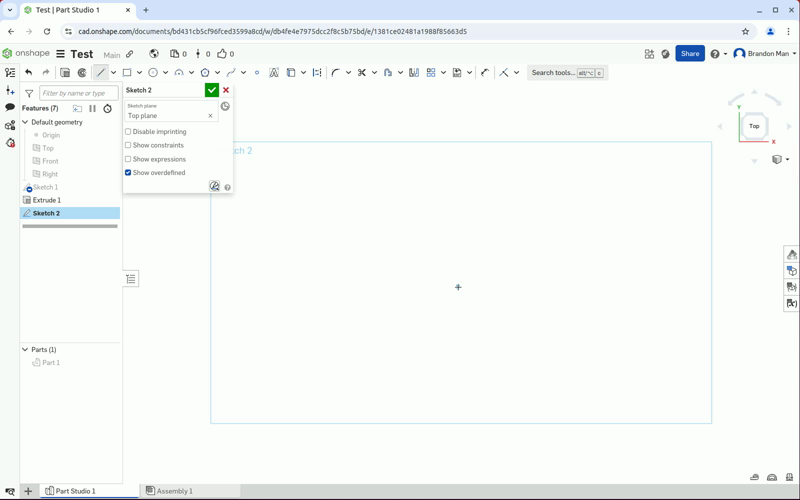
mouse_move(488, 286)
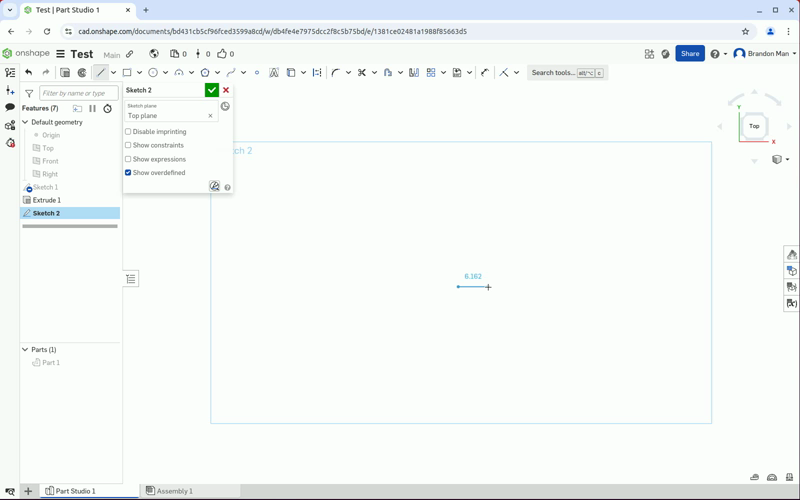
mouse_move(464, 286)
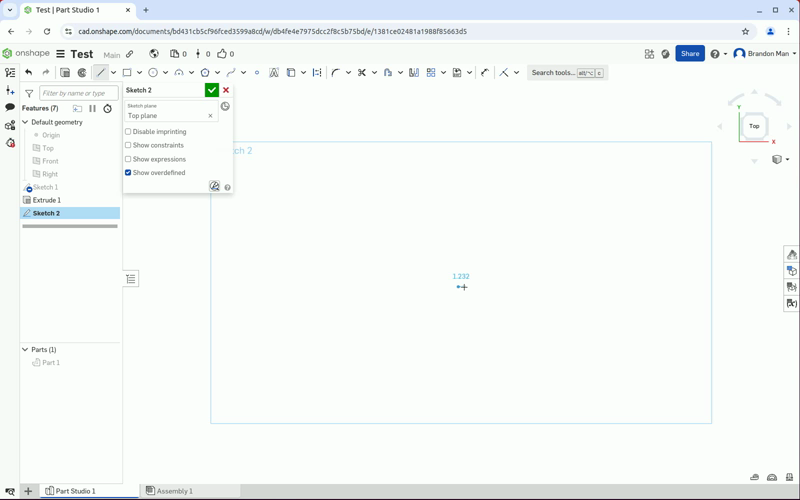
scroll(6)
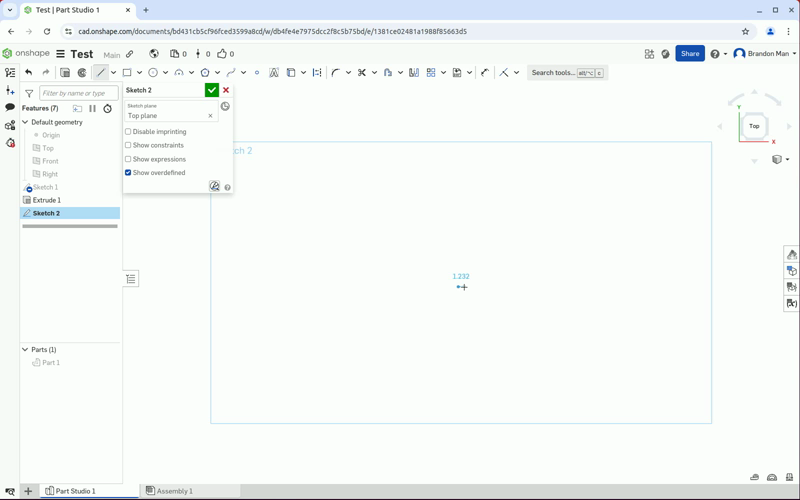
scroll(6)
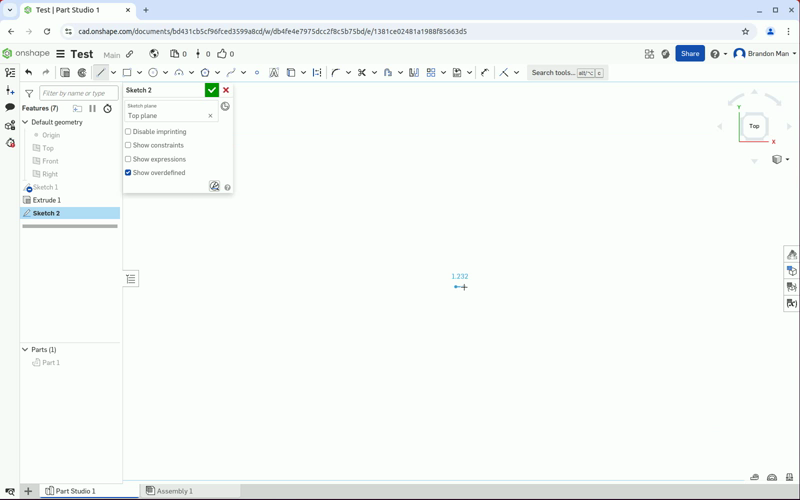
scroll(6)
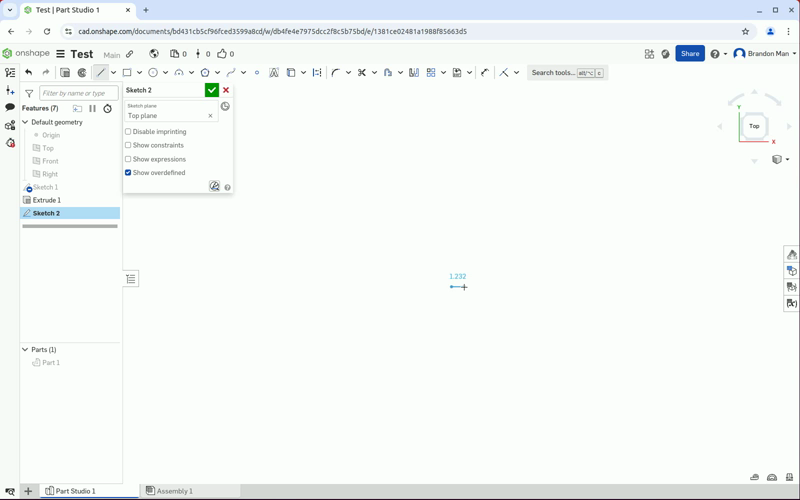
scroll(6)
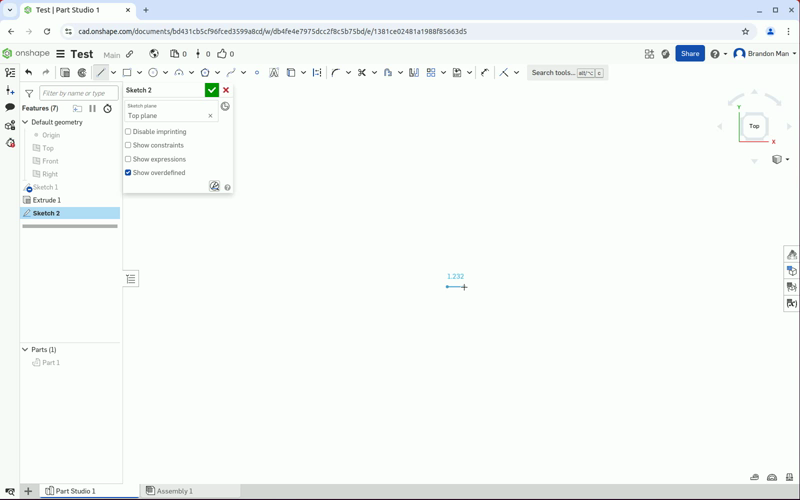
scroll(6)
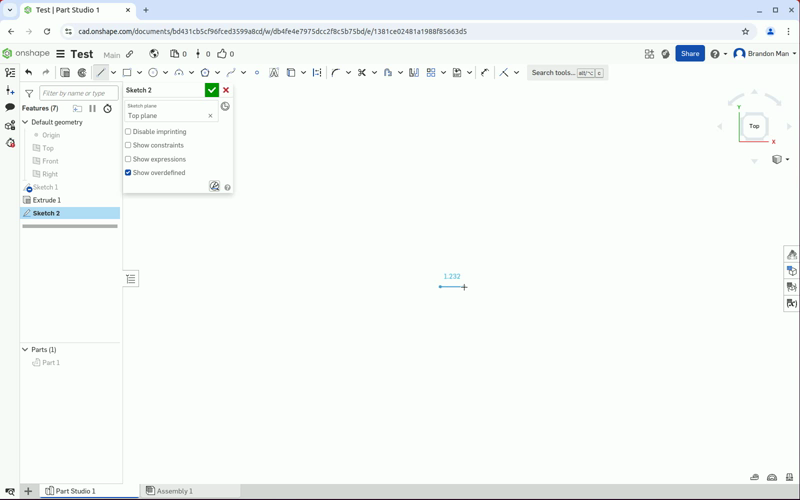
scroll(6)
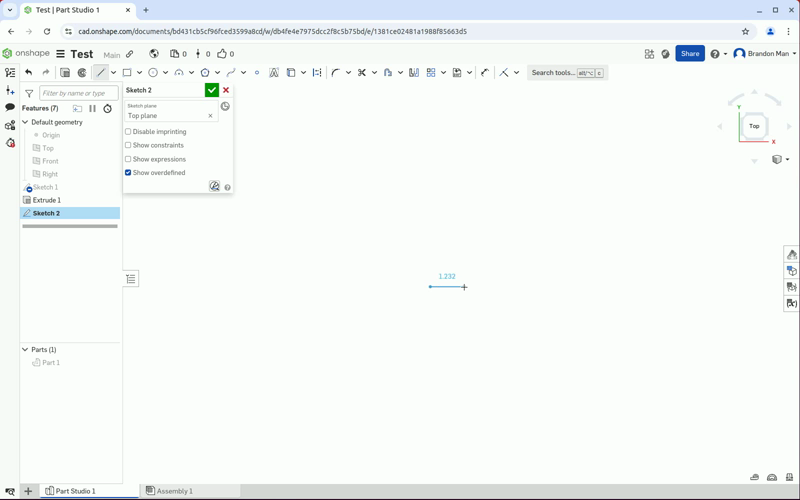
scroll(6)
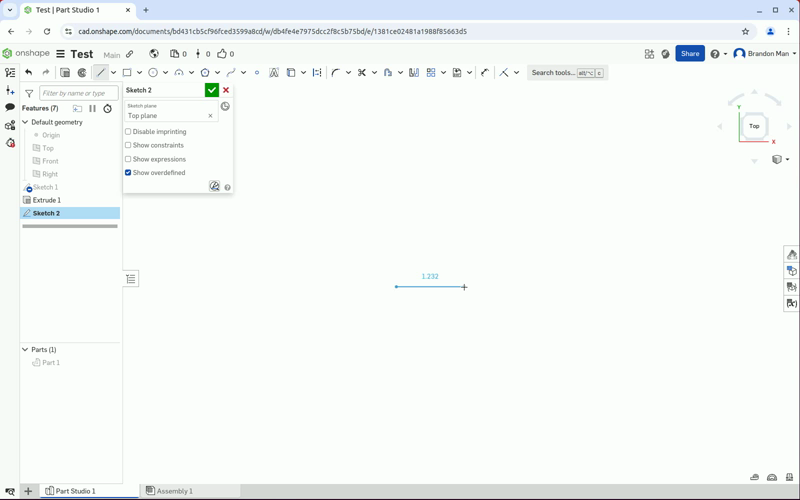
click(464, 286)
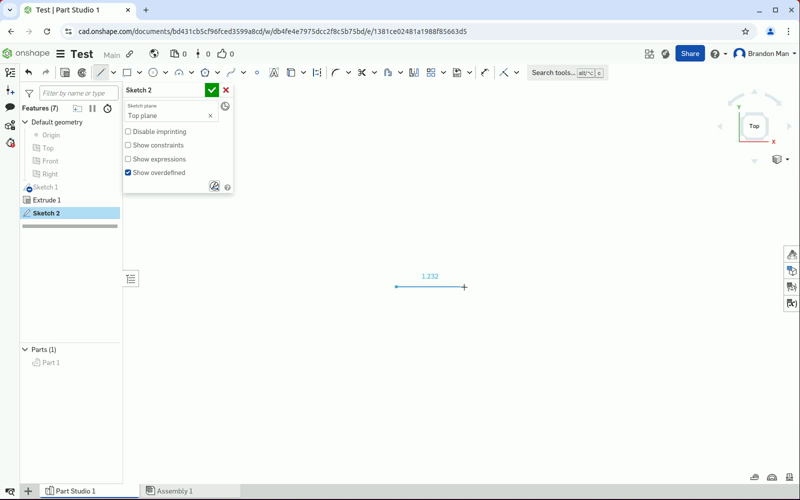
scroll(-6)
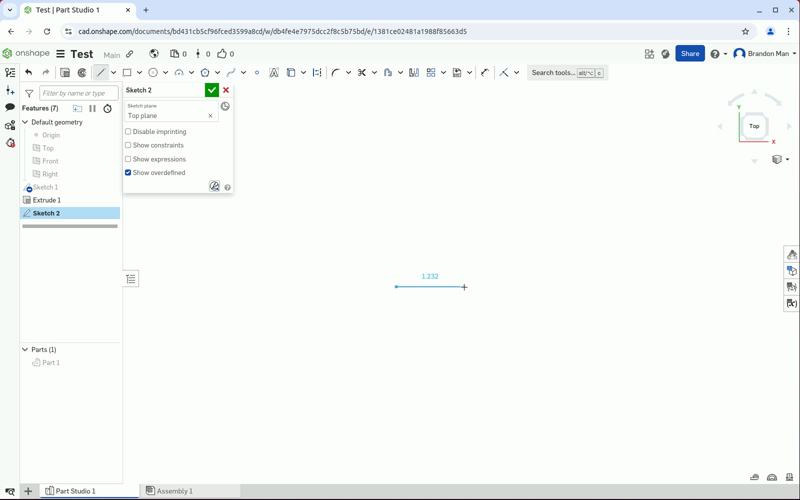
scroll(-6)
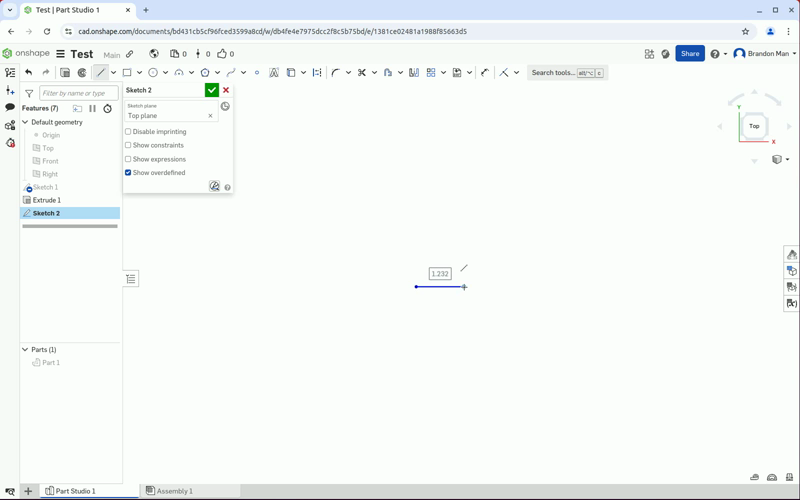
scroll(-6)
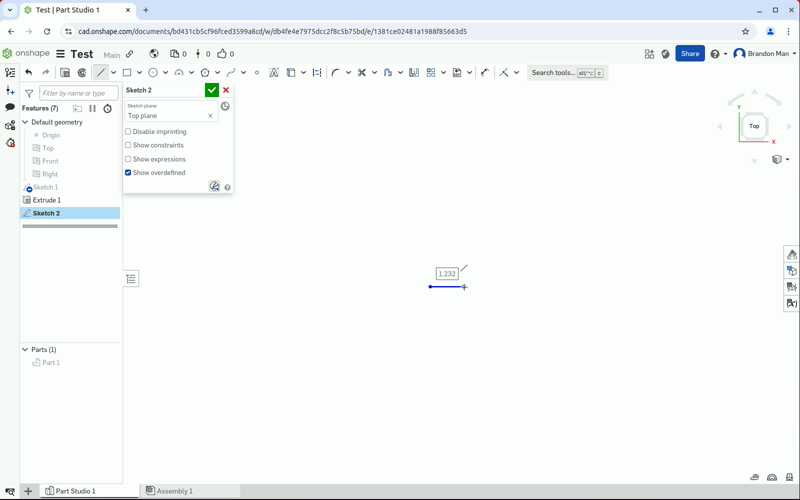
scroll(-6)
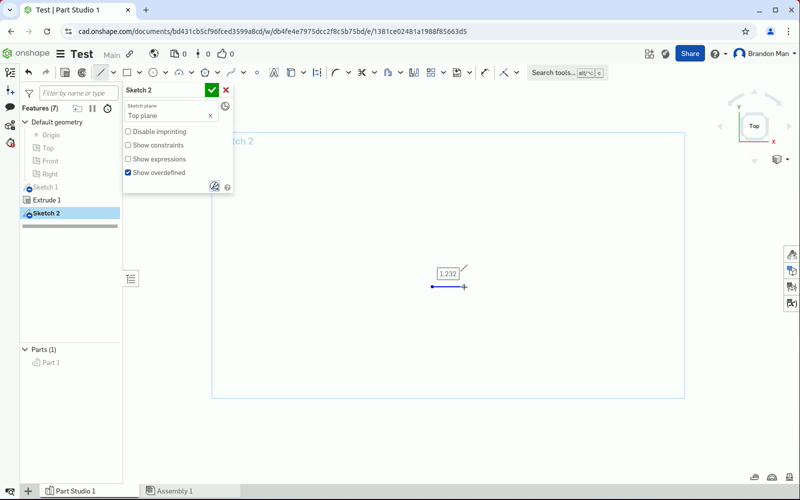
scroll(-6)
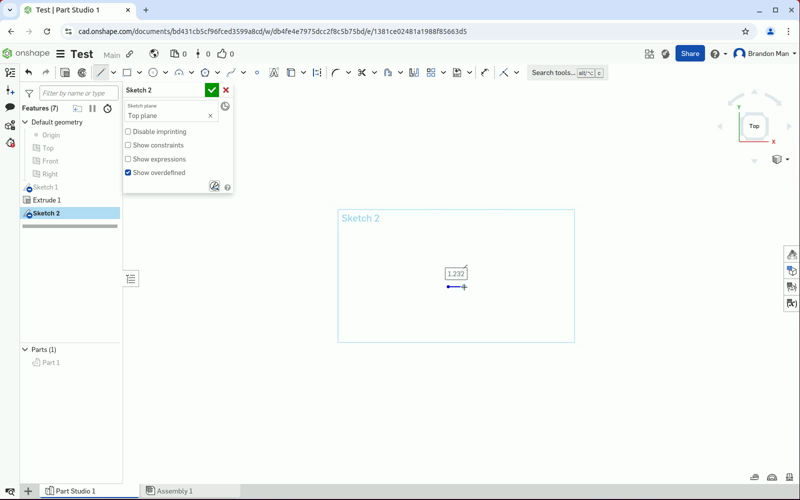
scroll(-6)
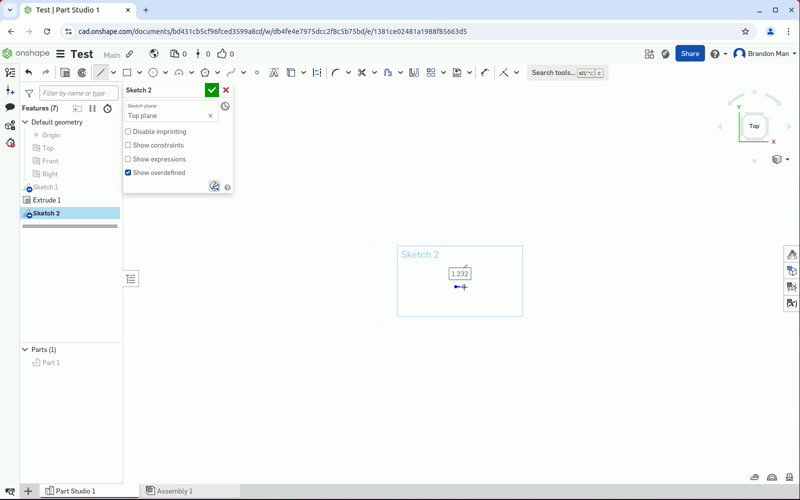
scroll(-6)
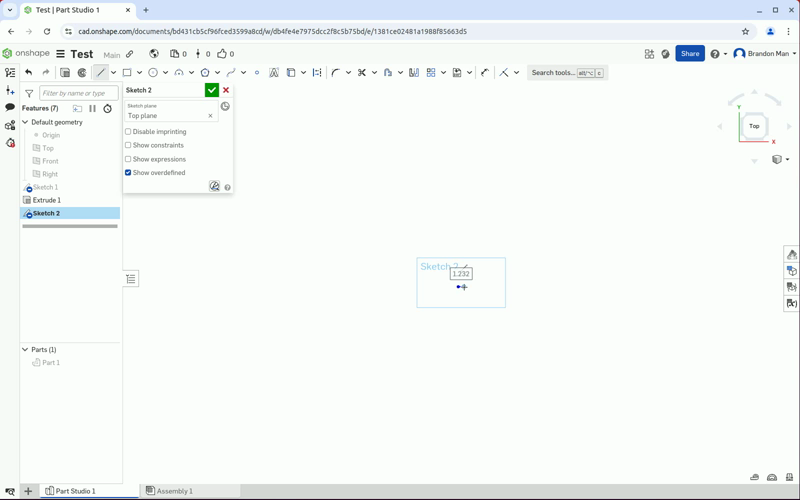
key_up(shift)
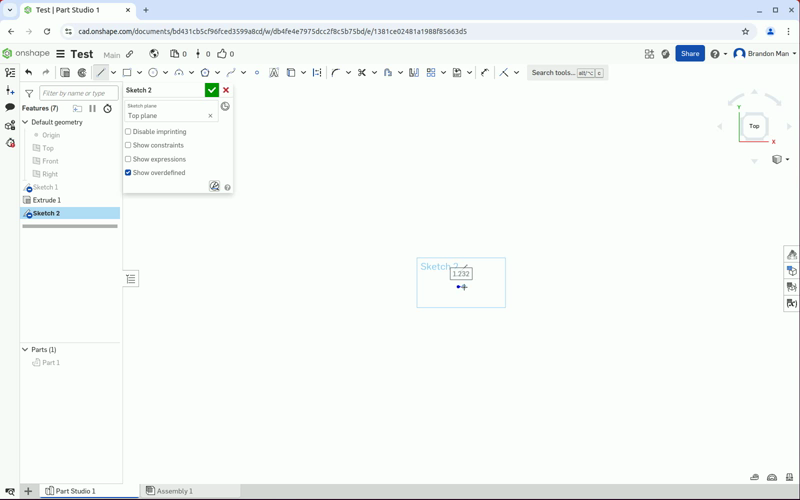
key_down(shift)
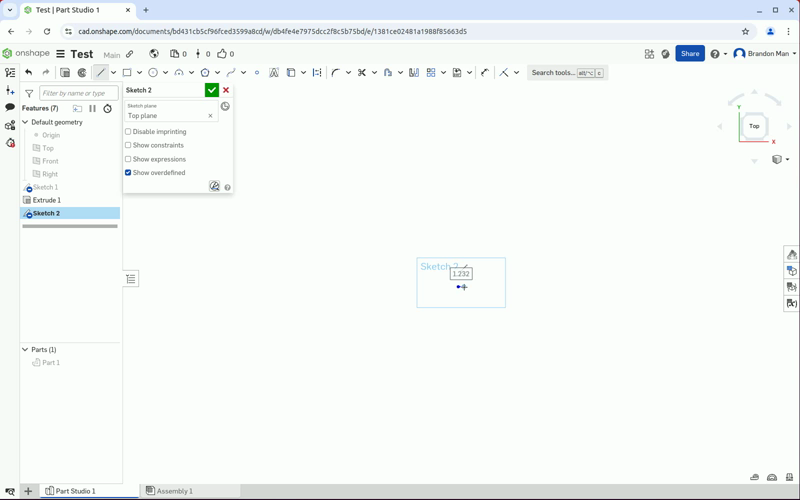
mouse_move(464, 170)
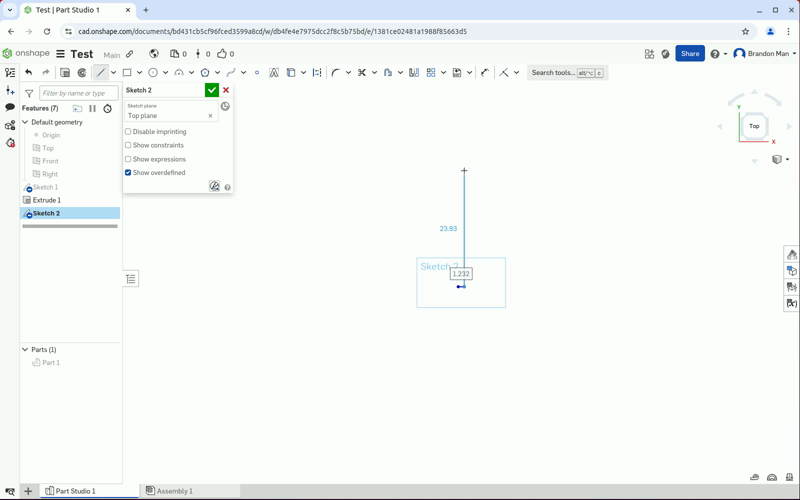
click(464, 170)
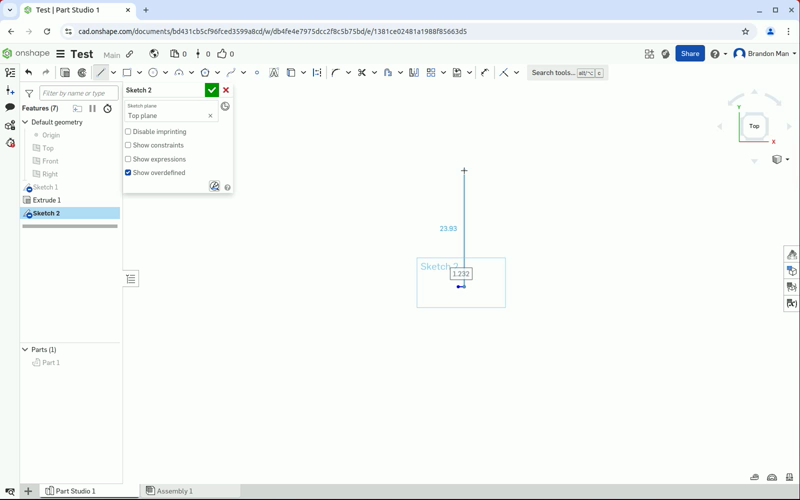
key_up(shift)
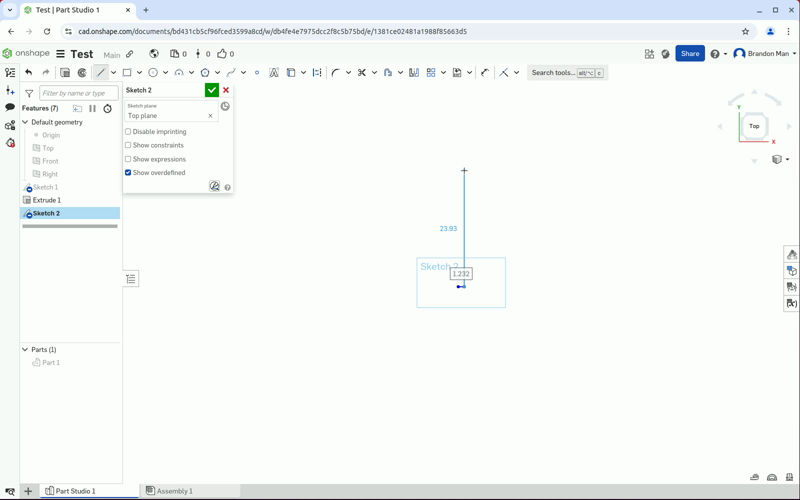
key_down(shift)
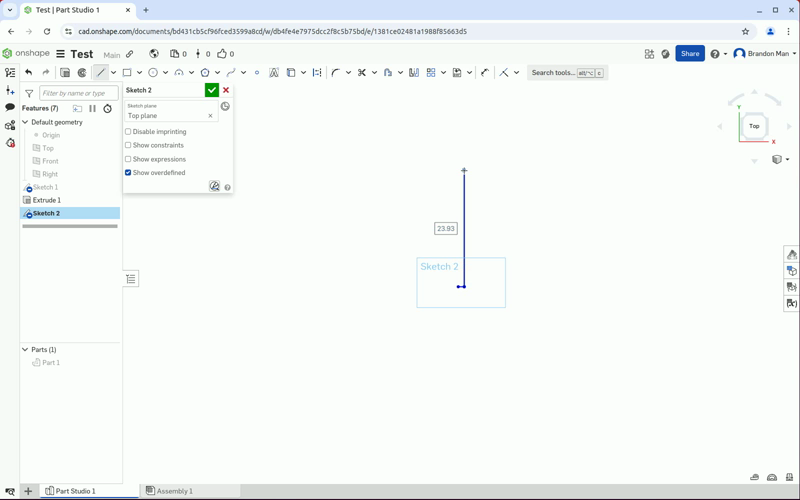
mouse_move(494, 170)
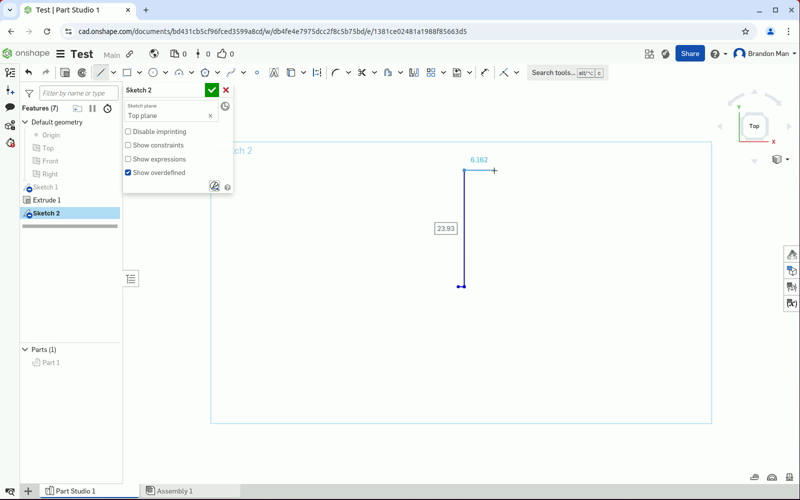
mouse_move(458, 170)
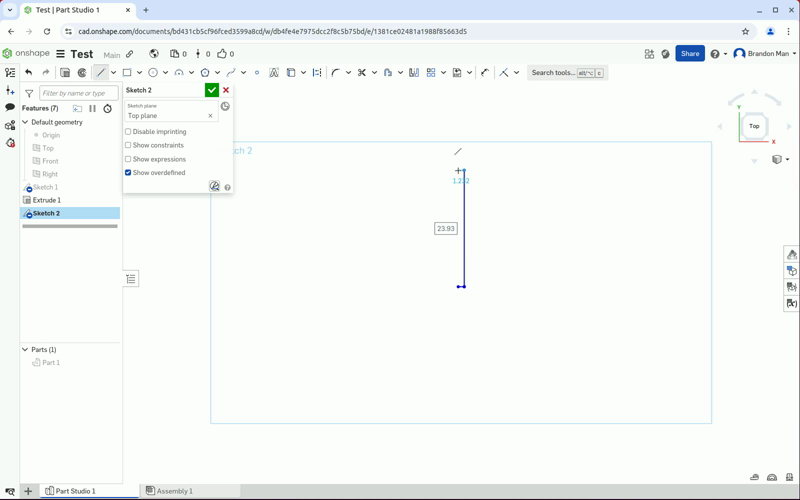
scroll(6)
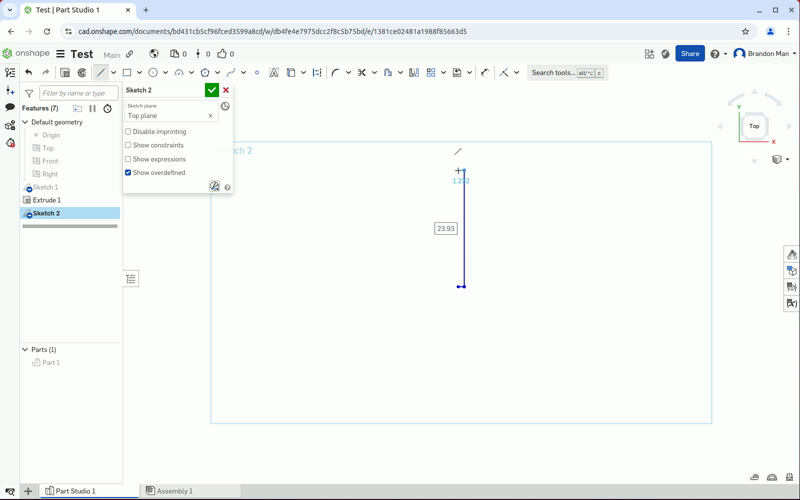
scroll(6)
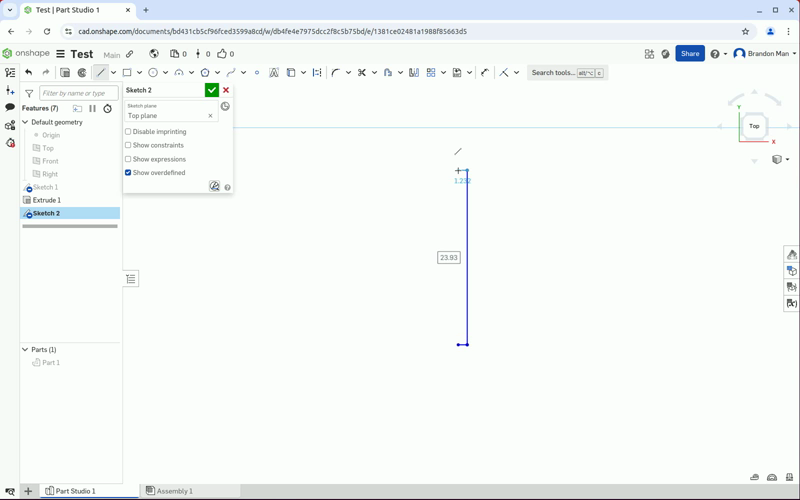
scroll(6)
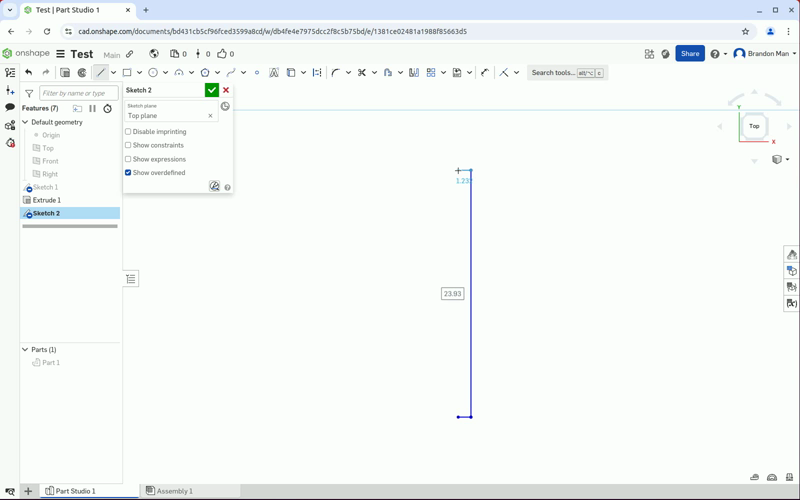
scroll(6)
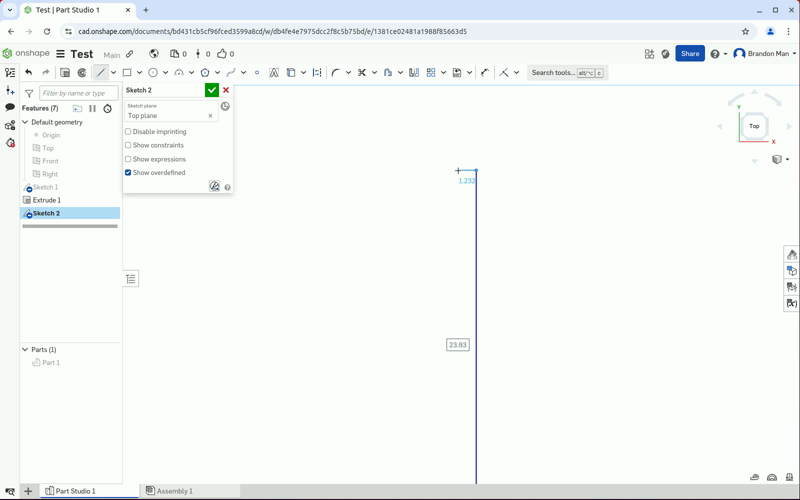
scroll(6)
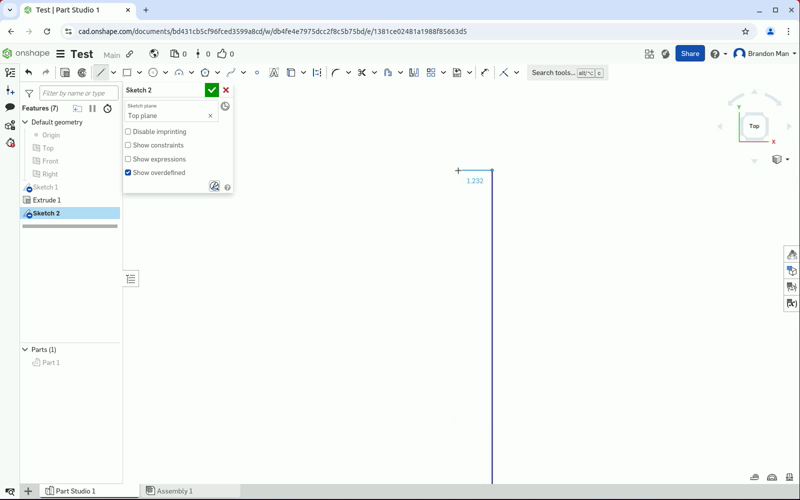
scroll(6)
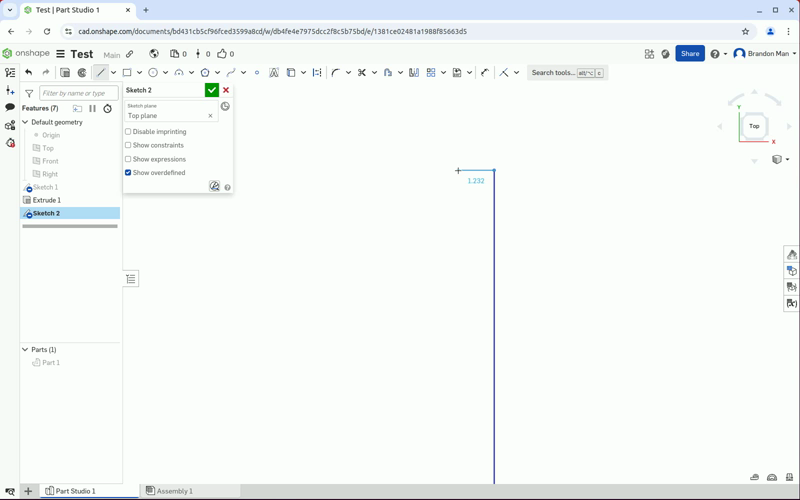
scroll(6)
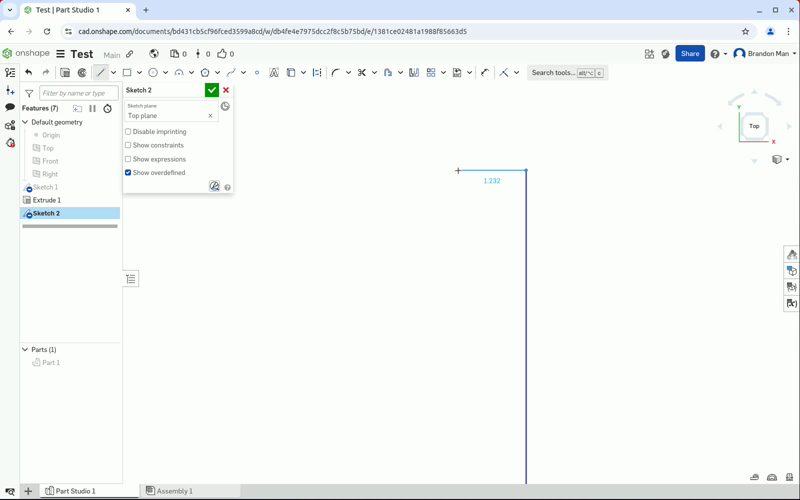
click(458, 170)
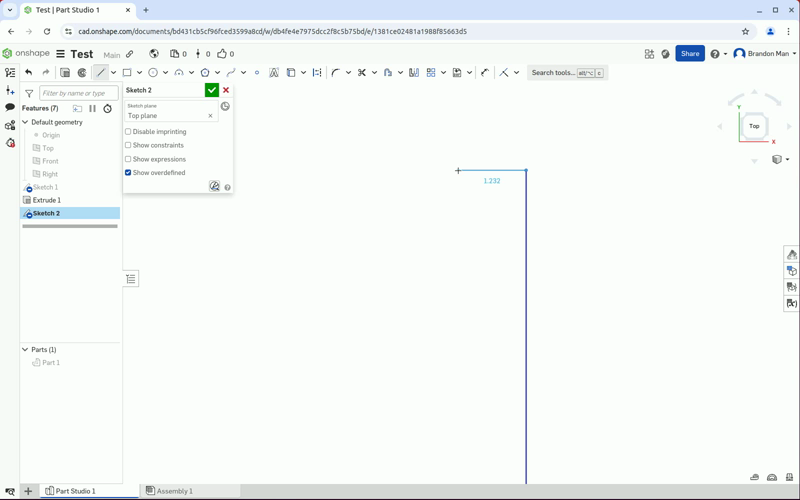
scroll(-6)
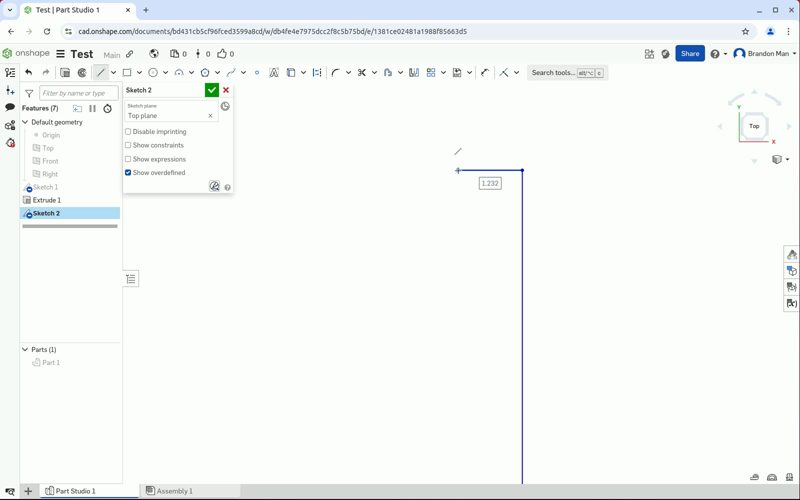
scroll(-6)
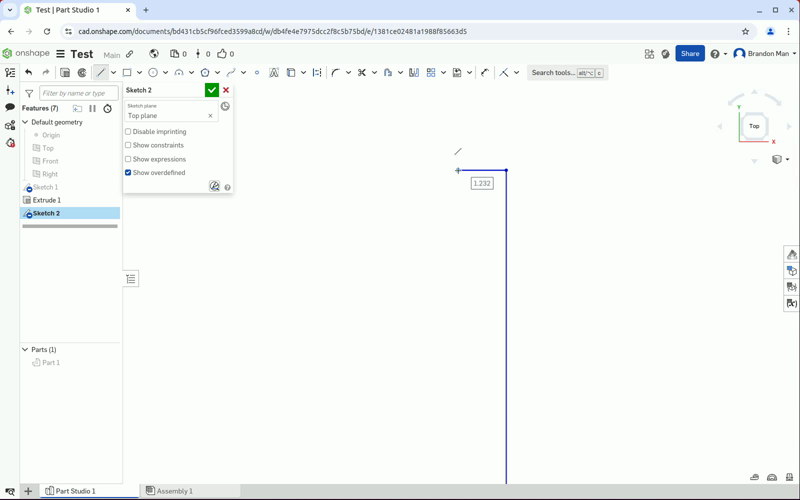
scroll(-6)
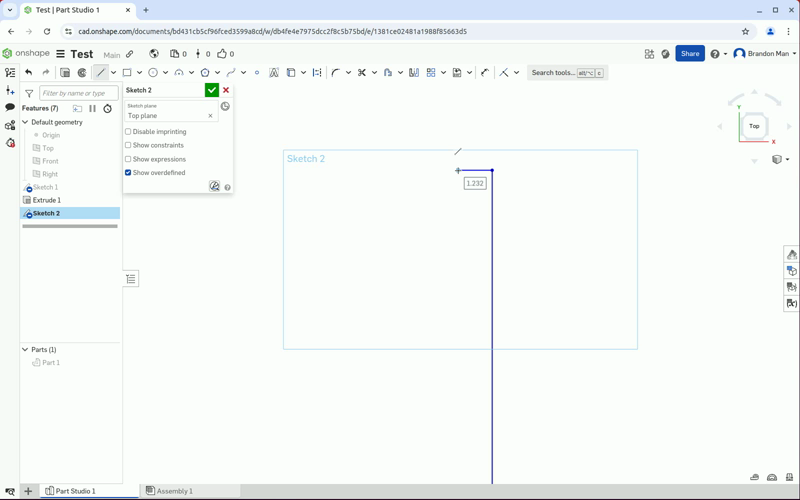
scroll(-6)
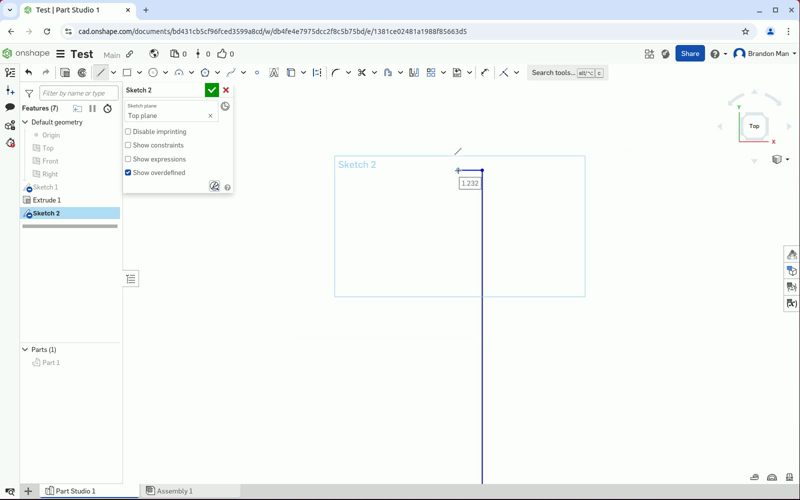
scroll(-6)
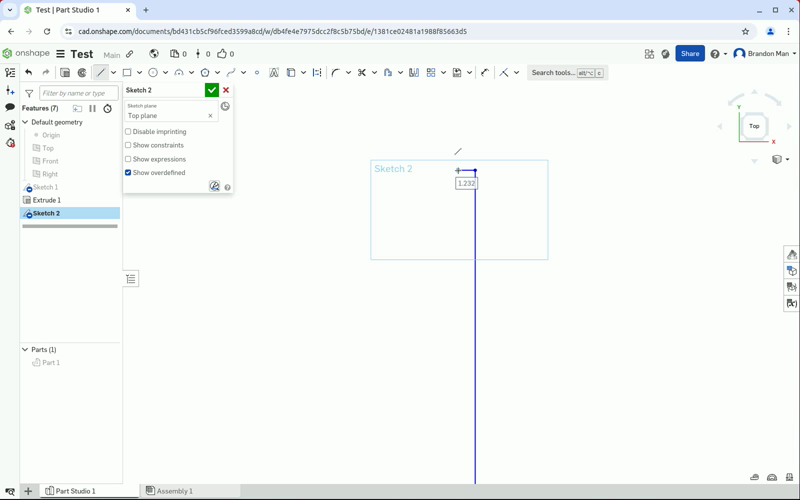
scroll(-6)
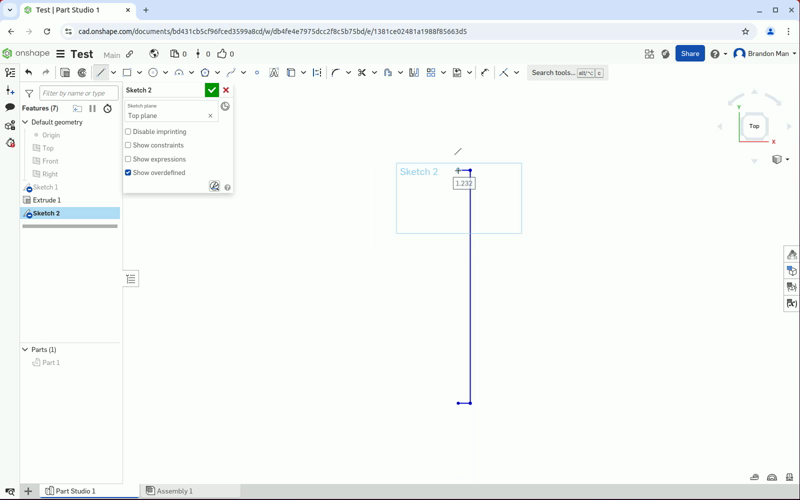
scroll(-6)
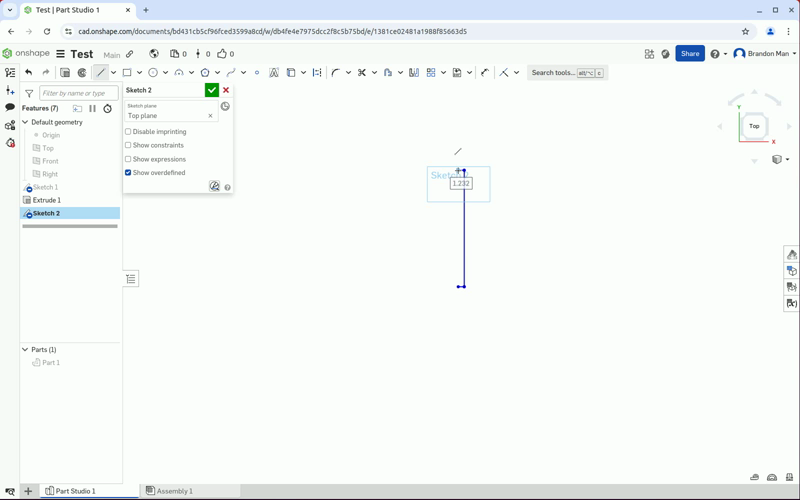
key_up(shift)
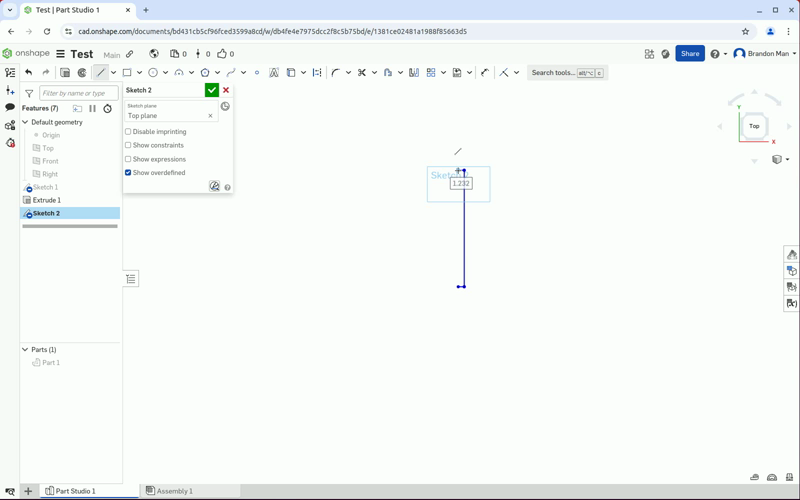
key_down(shift)
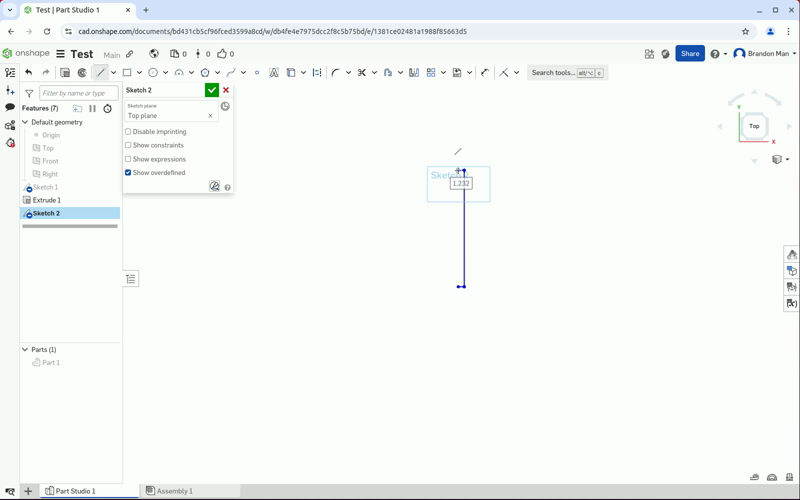
mouse_move(458, 286)
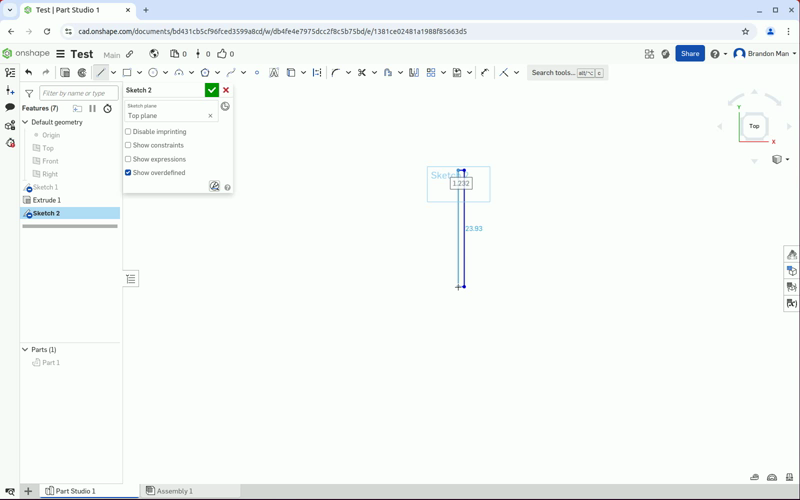
key_up(shift)
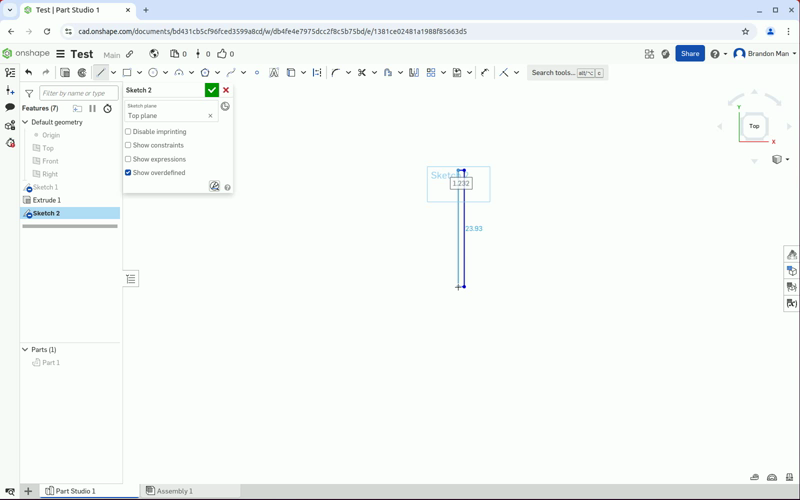
click(458, 286)
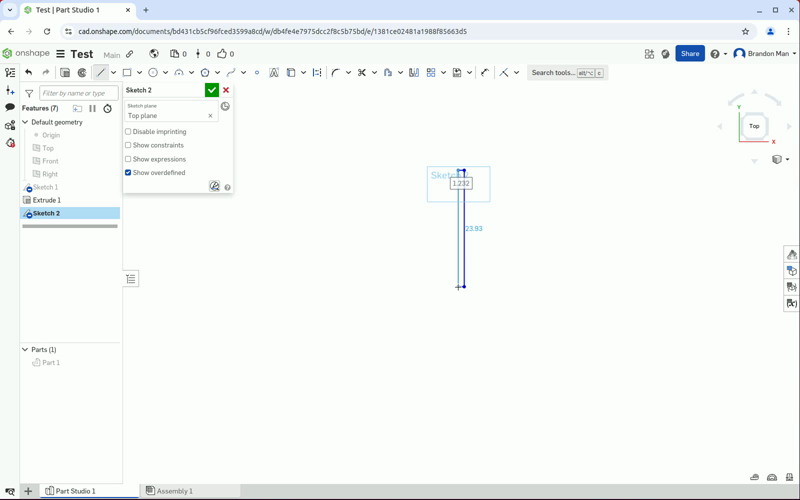
key(esc)
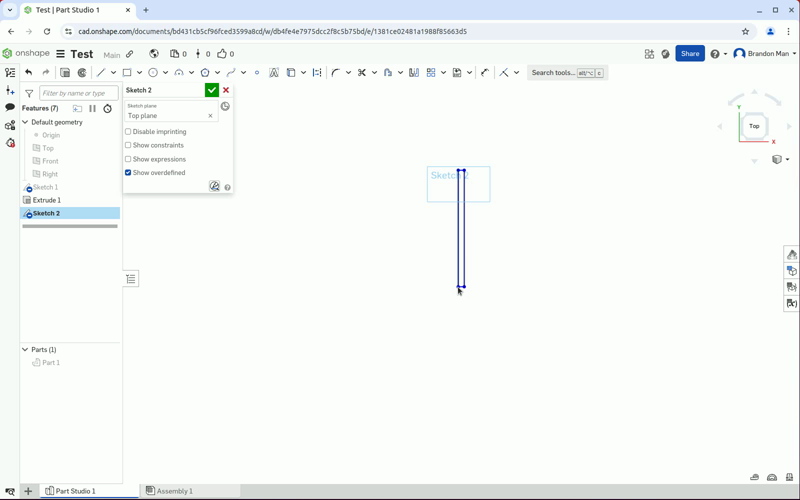
mouse_move(459, 204)
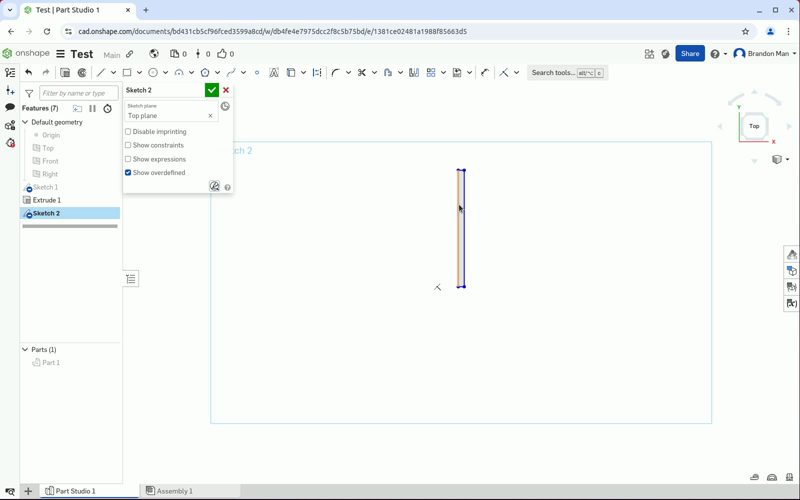
scroll(6)
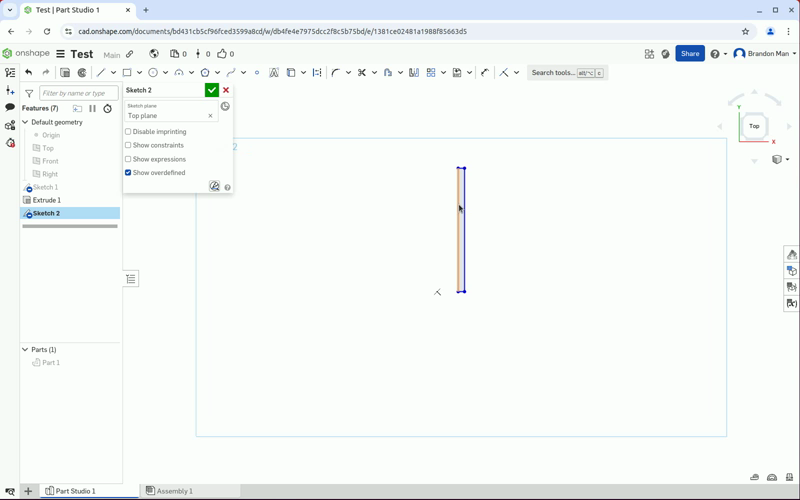
scroll(6)
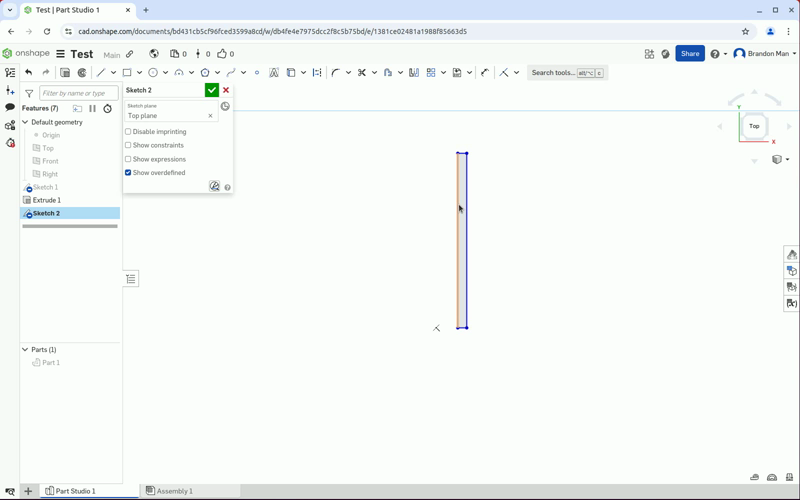
scroll(6)
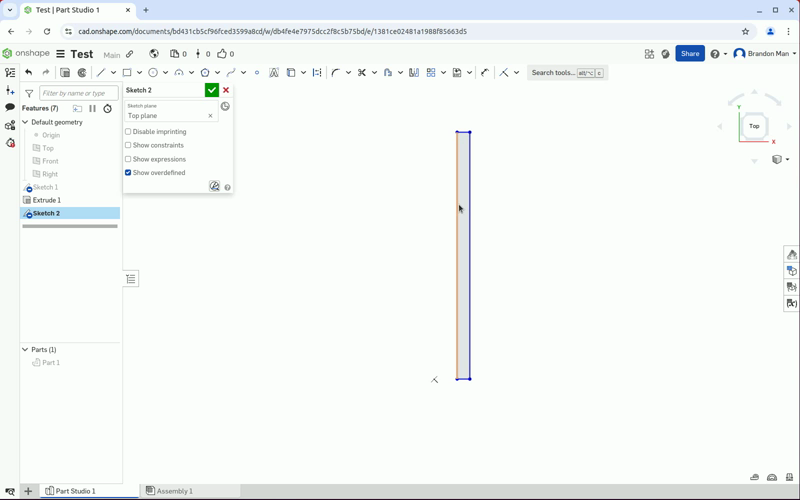
scroll(6)
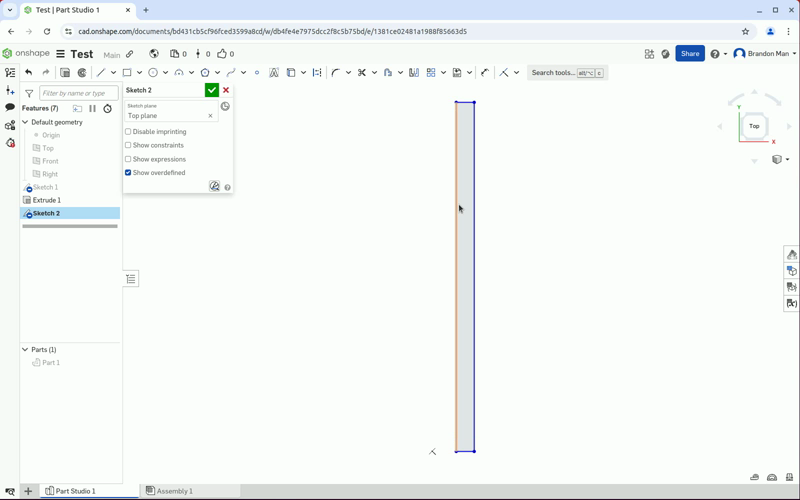
scroll(6)
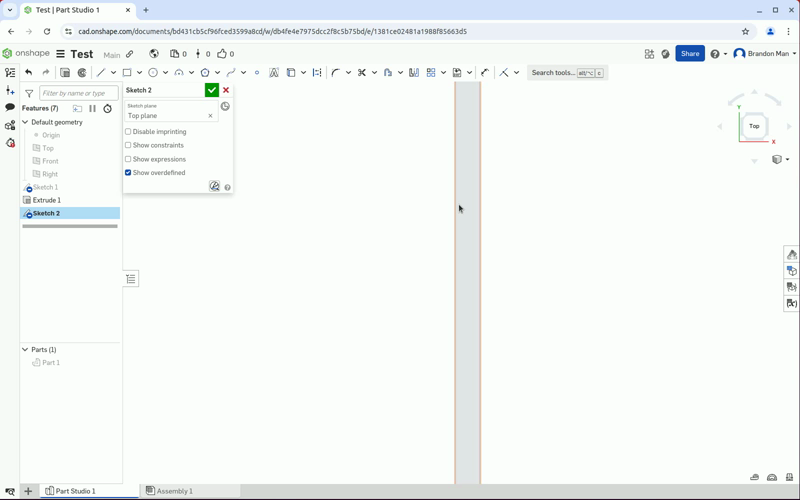
scroll(6)
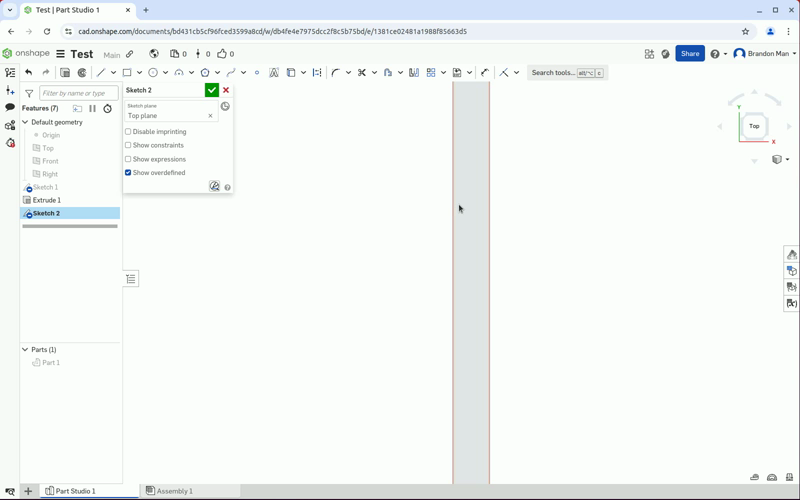
scroll(6)
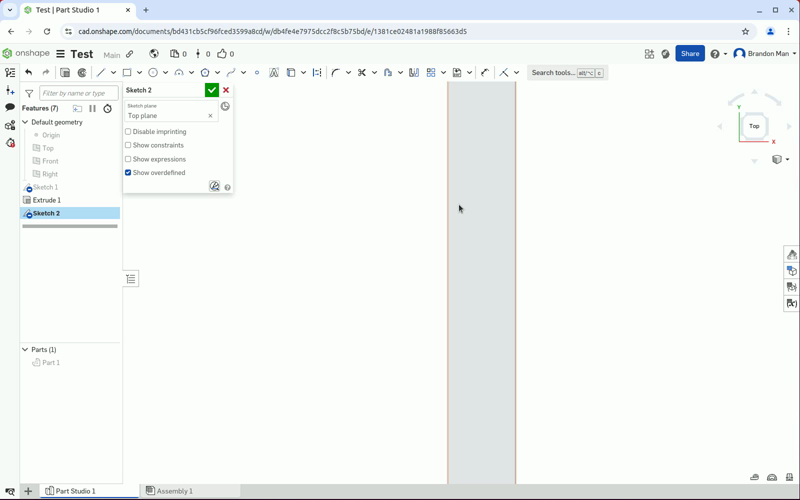
click(459, 204)
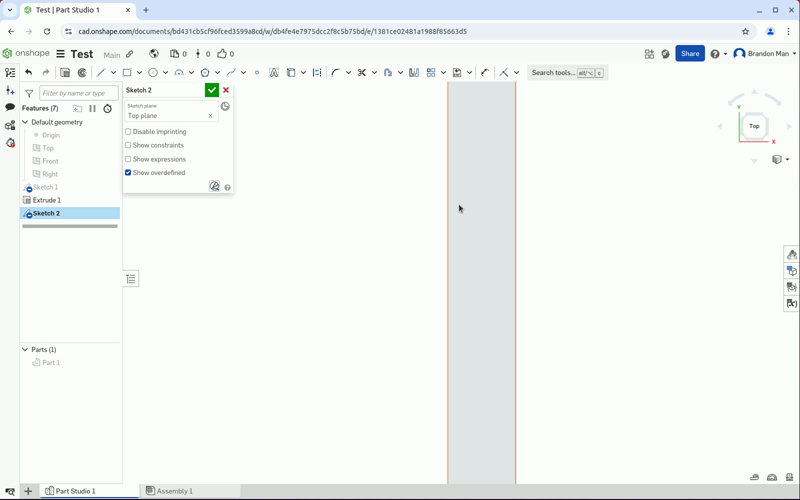
scroll(-6)
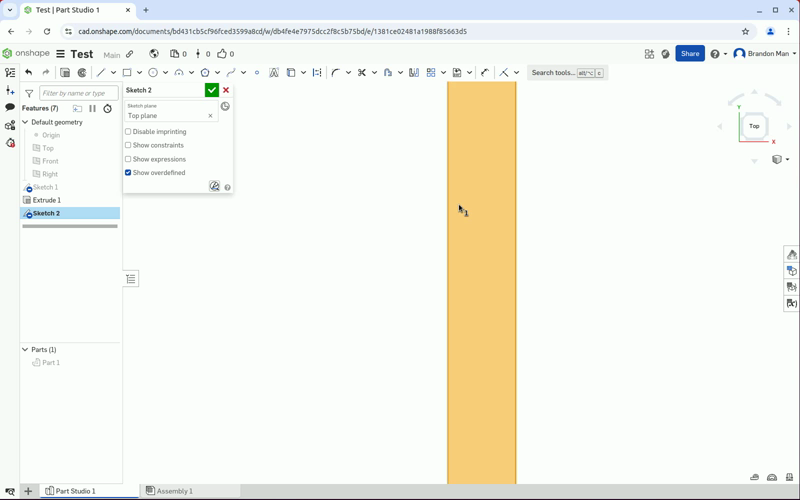
scroll(-6)
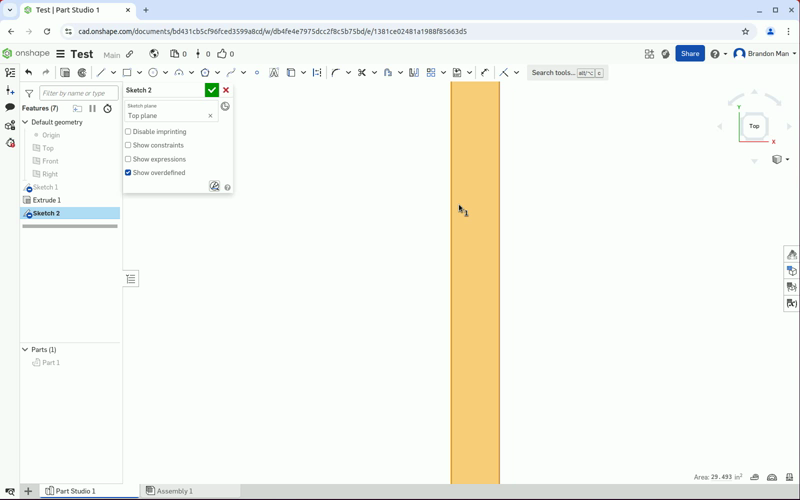
scroll(-6)
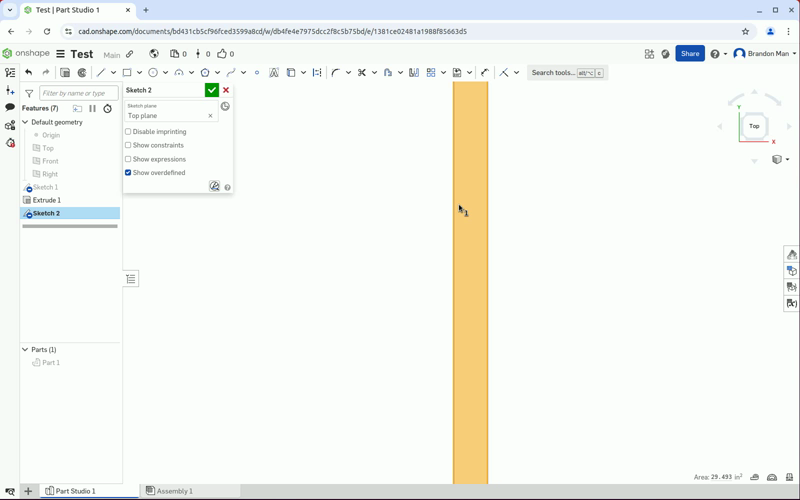
scroll(-6)
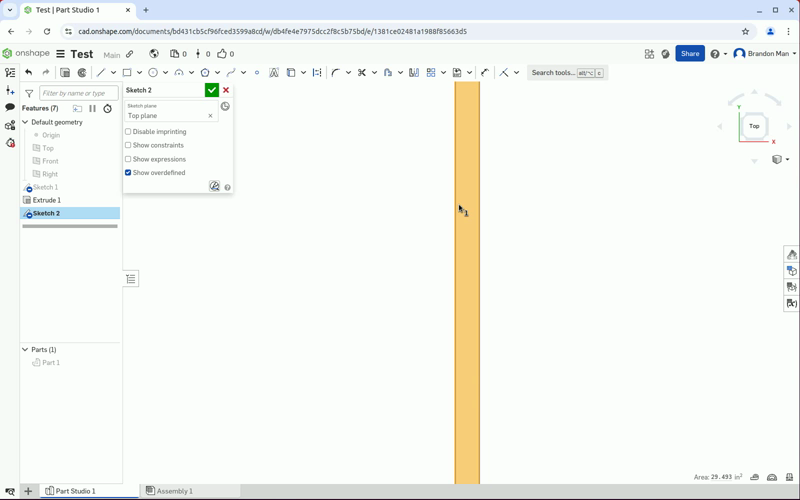
scroll(-6)
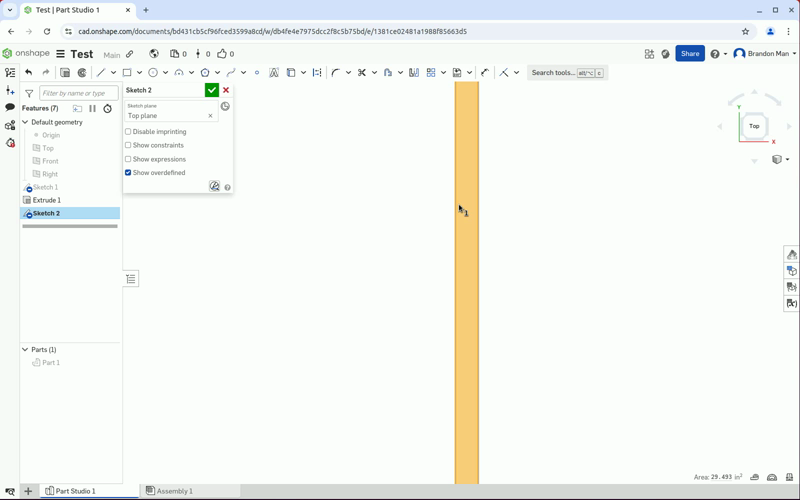
scroll(-6)
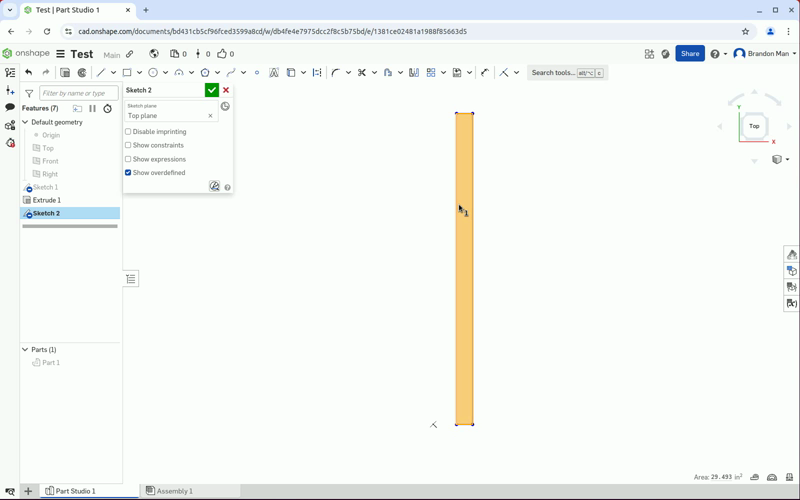
scroll(-6)
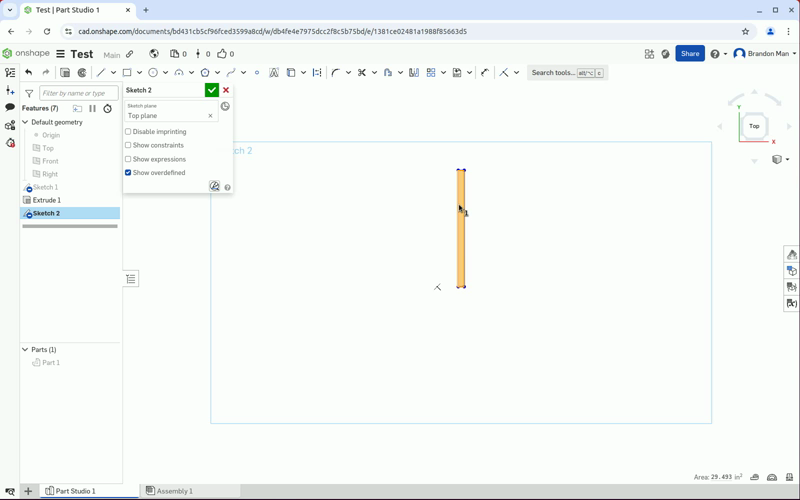
mouse_move(73, 352)
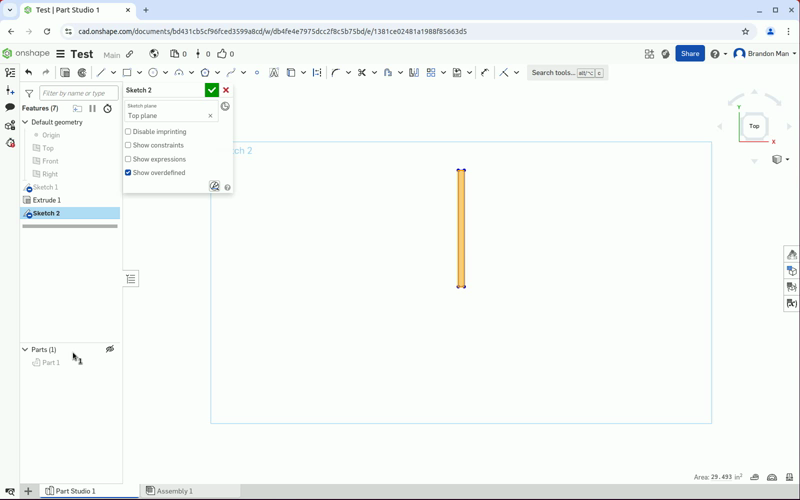
key(shift+y)
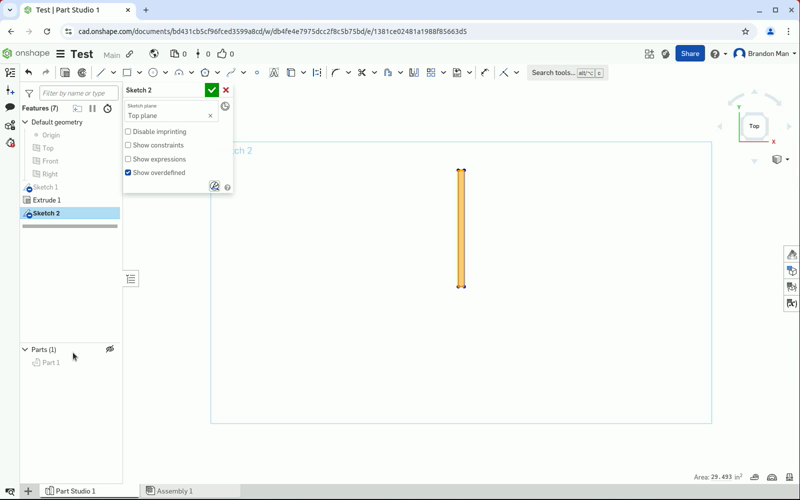
key(shift+e)
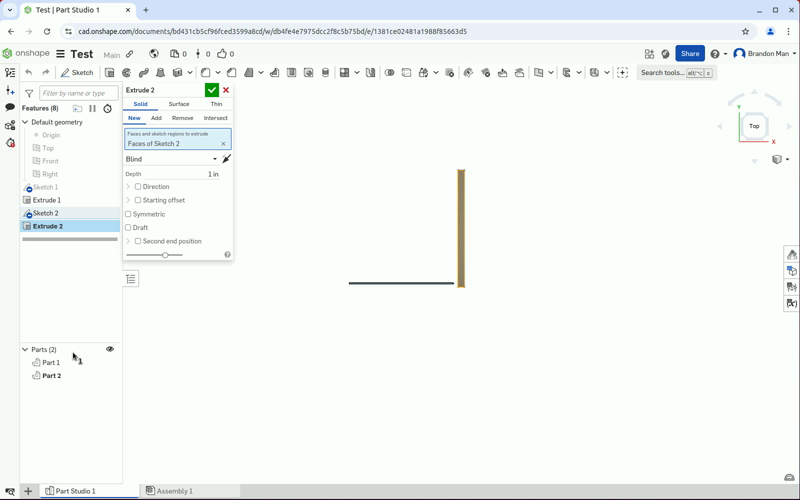
mouse_move(143, 106)
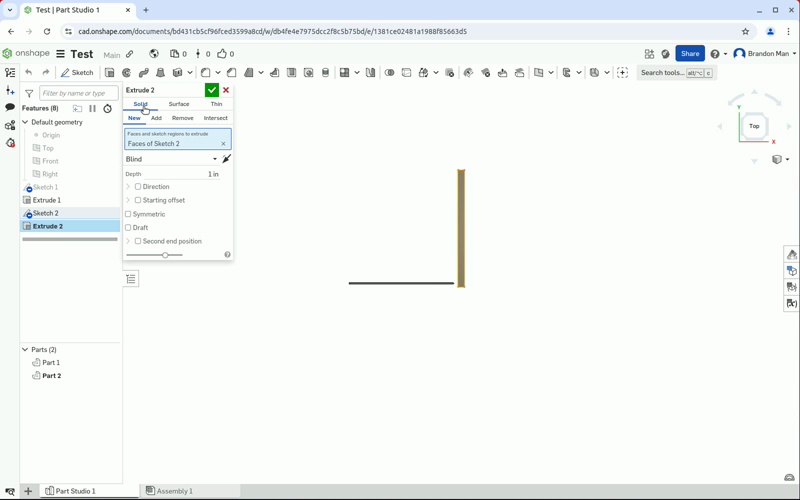
click(143, 106)
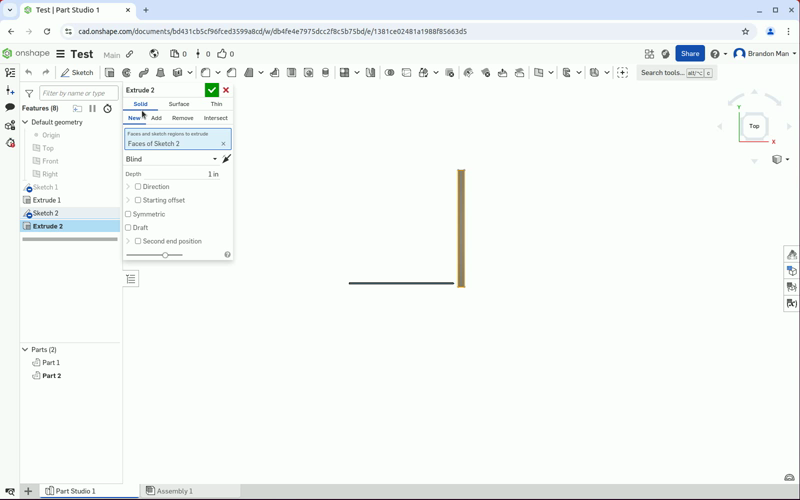
mouse_move(137, 120)
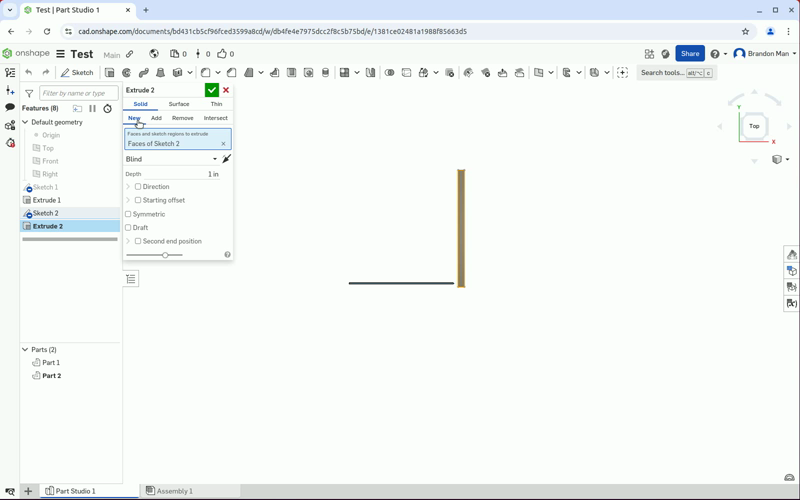
click(137, 120)
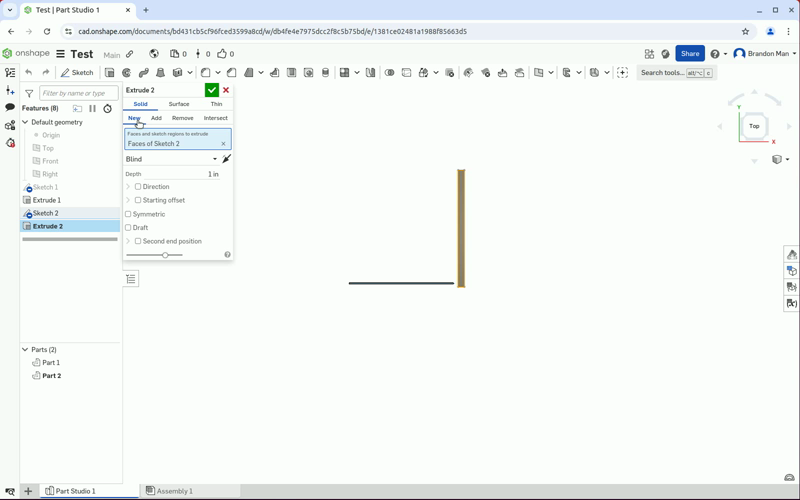
key(tab, 4)
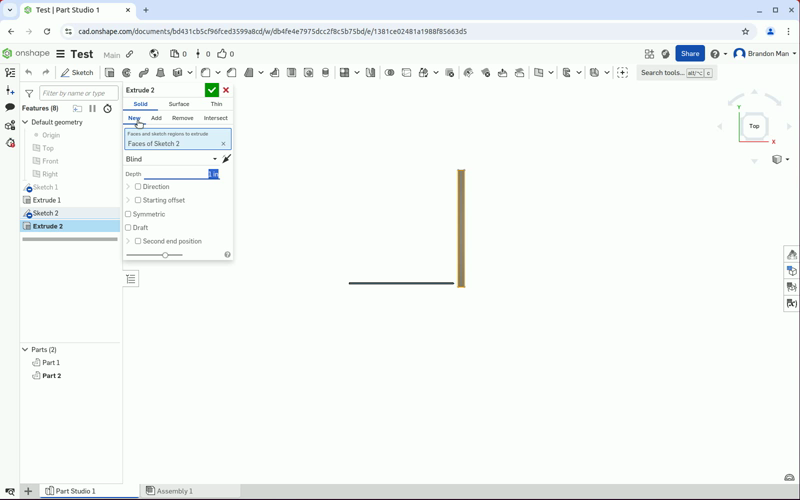
text(0.241)
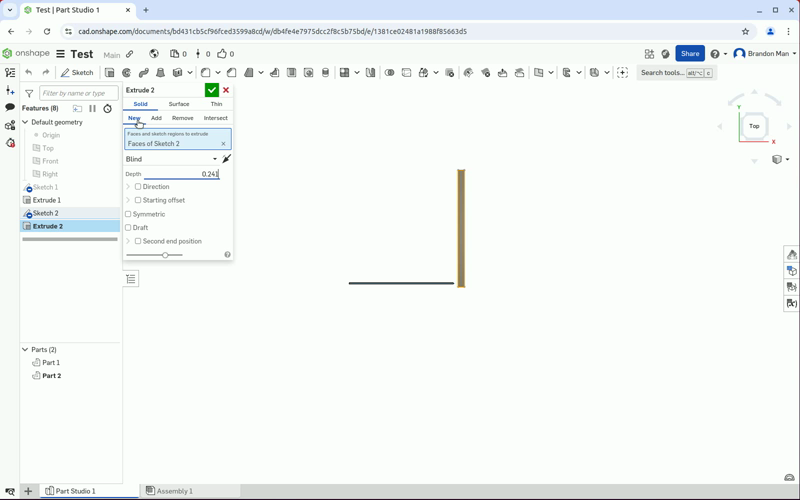
key(enter)
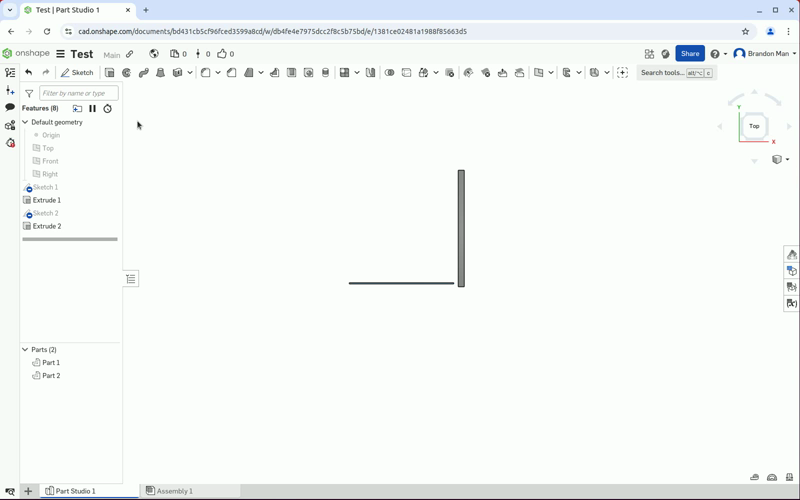
key(shift+h)
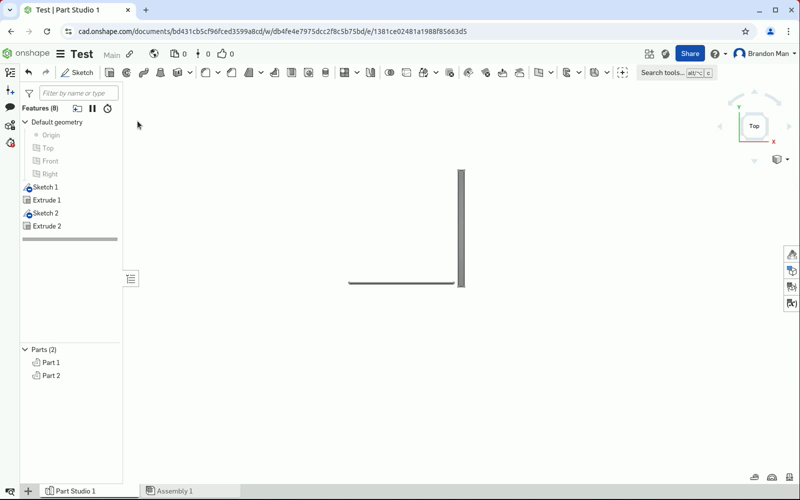
key(shift+h)
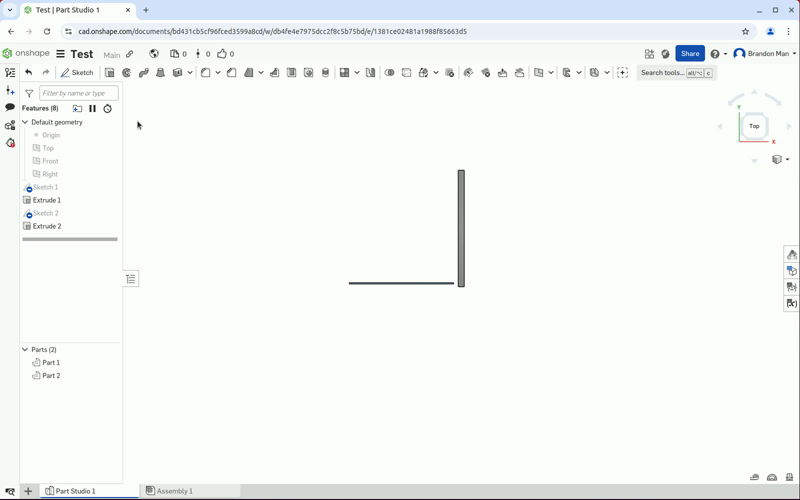
mouse_move(73, 189)
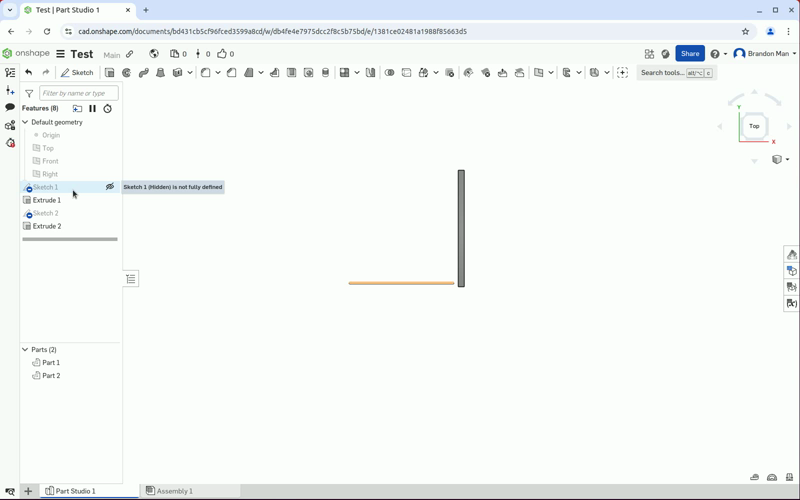
click(73, 189)
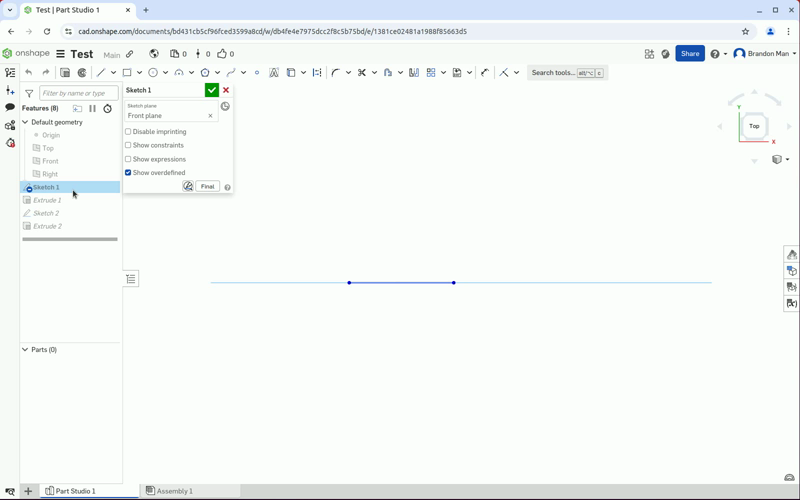
mouse_move(229, 92)
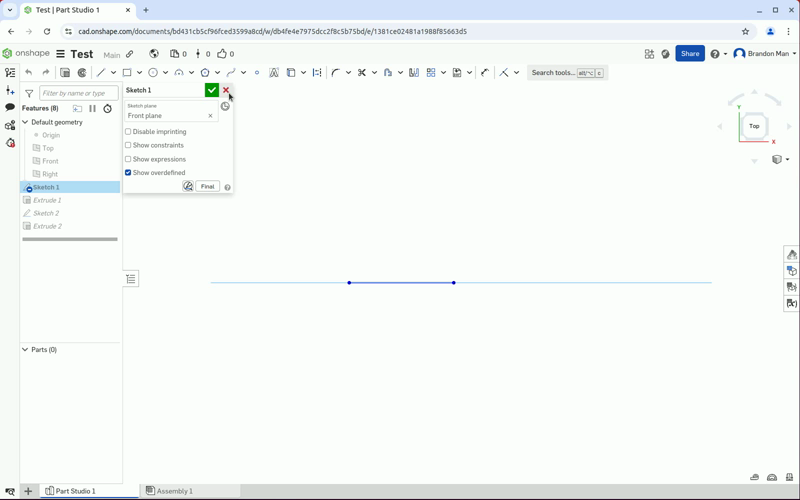
click(229, 92)
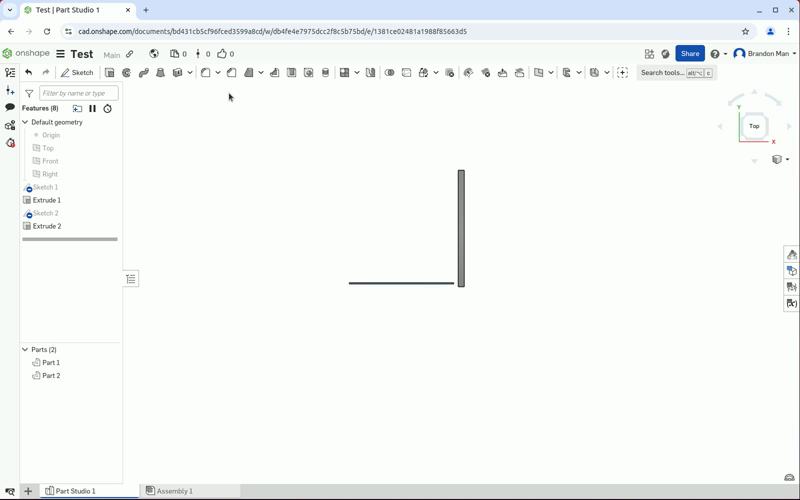
mouse_move(73, 352)
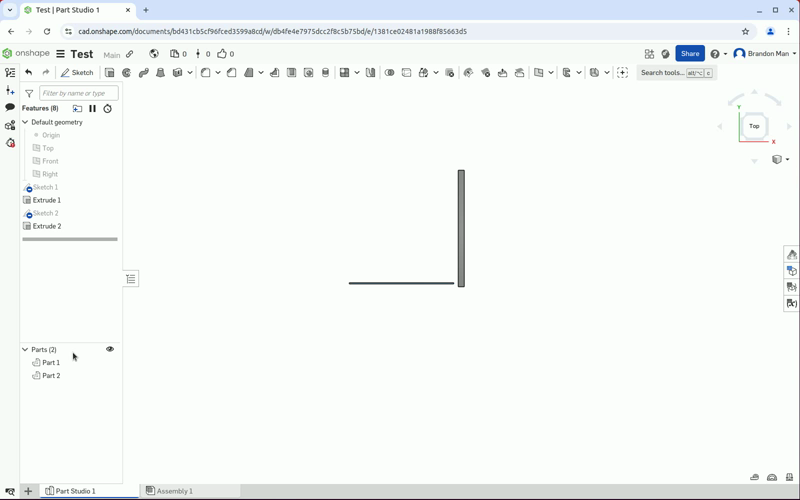
key(y)
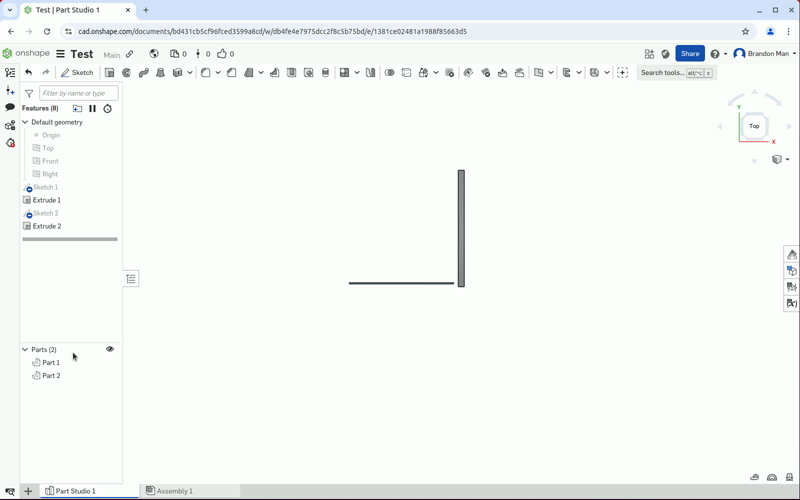
key(shift+p)
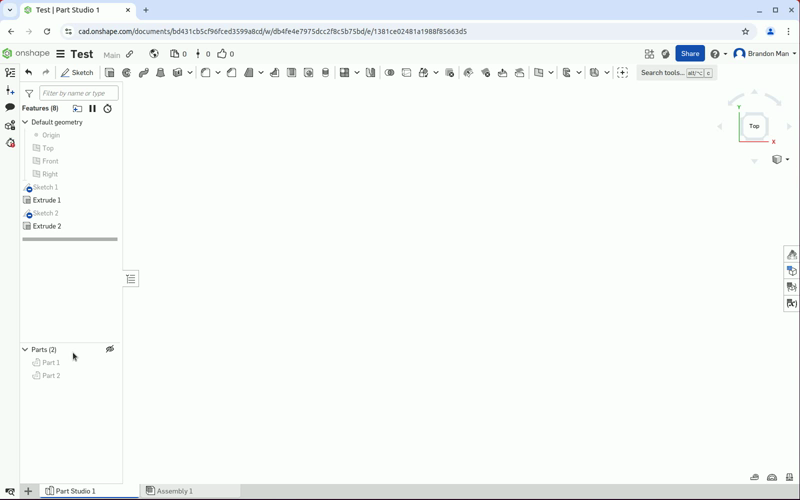
key(space)
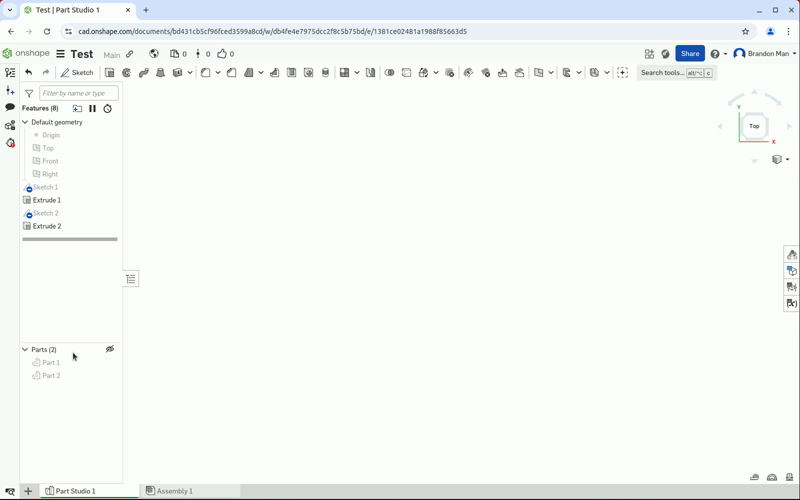
key_down(shift)
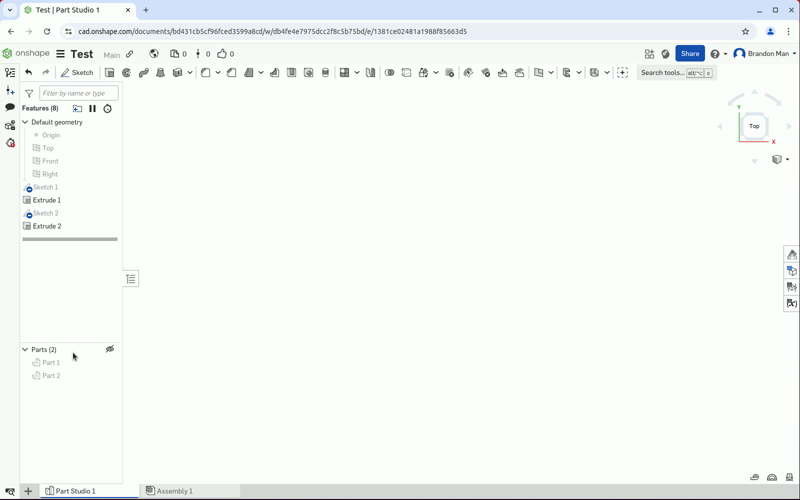
key(up)
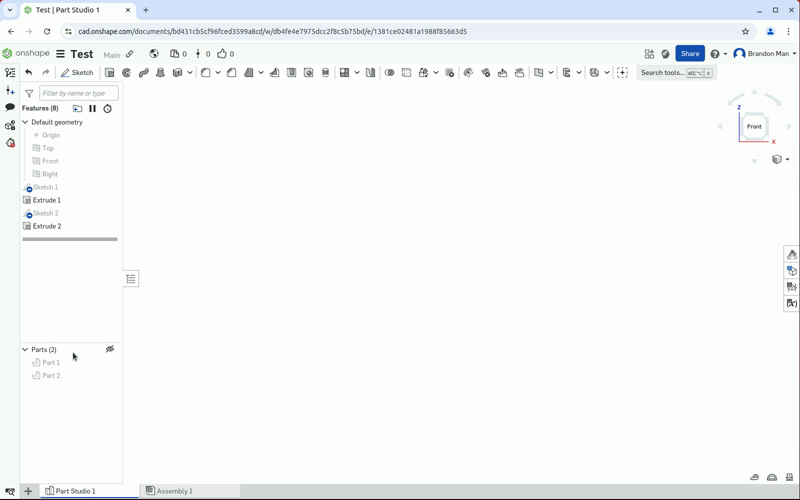
key_up(shift)
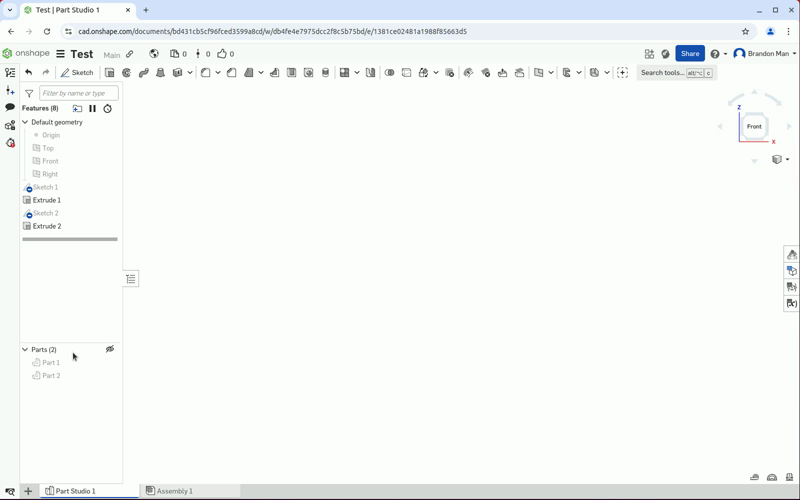
mouse_move(73, 352)
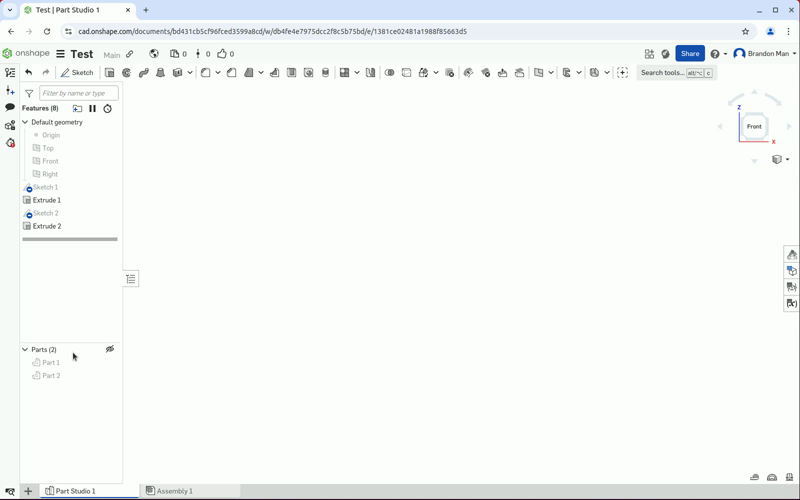
key(shift+y)
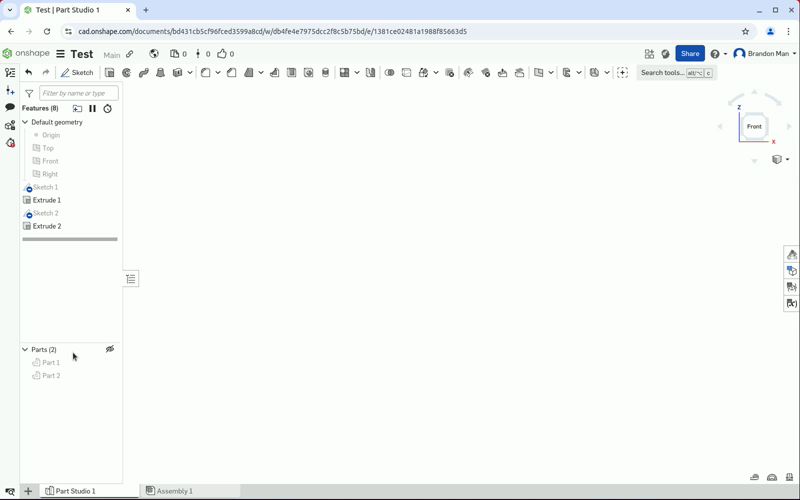
key(shift+s)
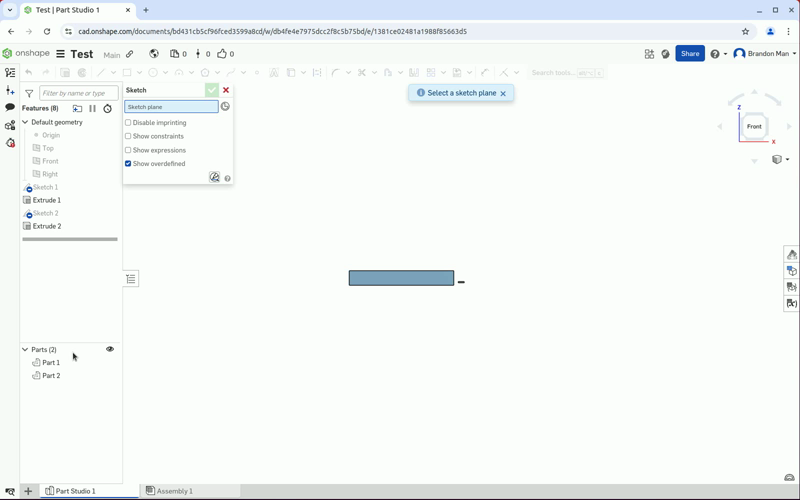
mouse_move(73, 163)
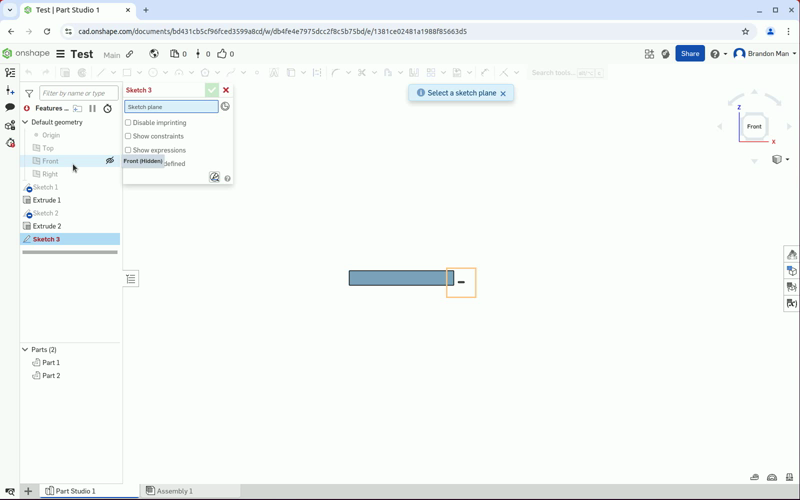
click(73, 163)
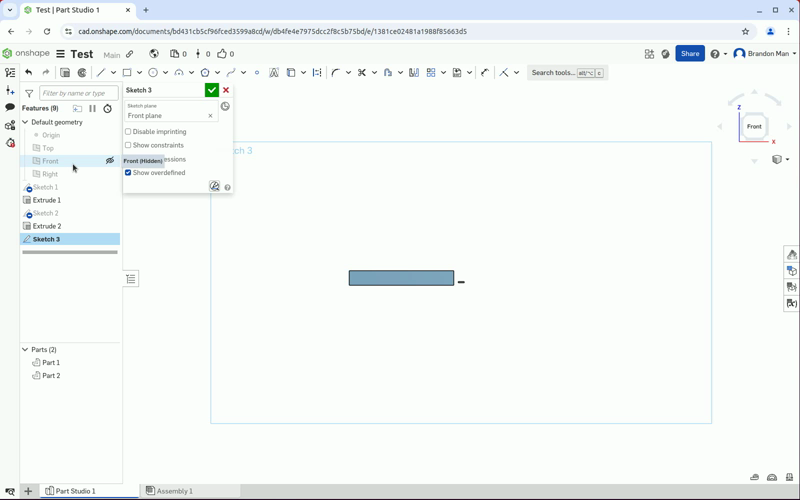
mouse_move(73, 352)
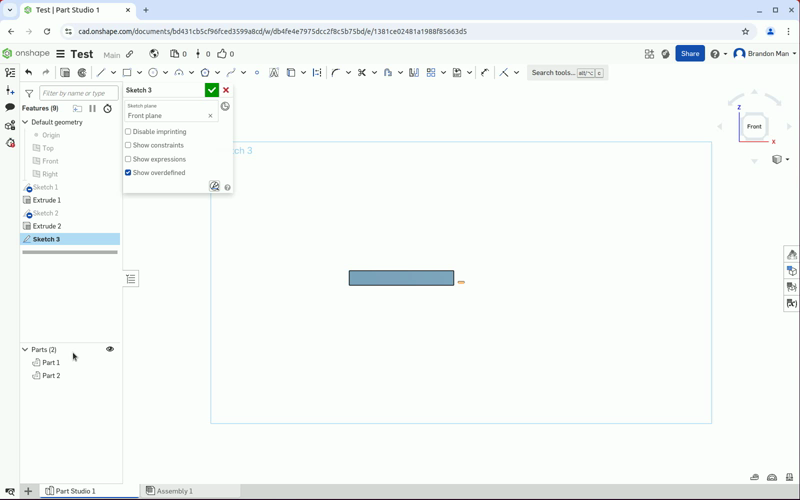
key(y)
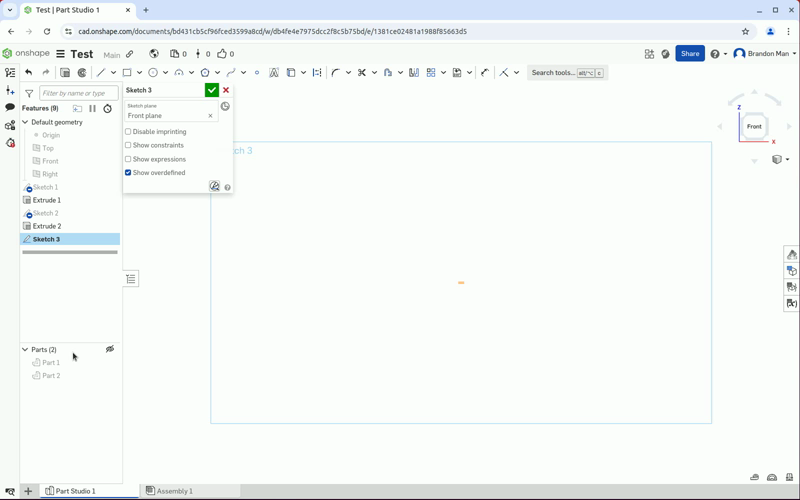
key(l)
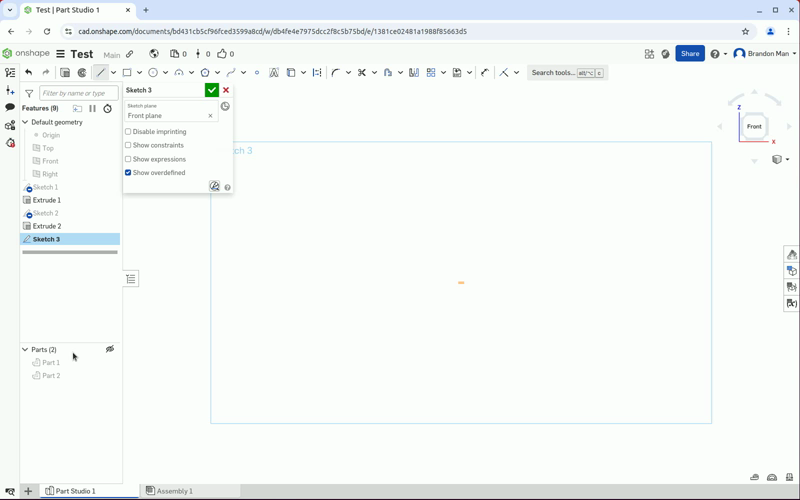
key_down(shift)
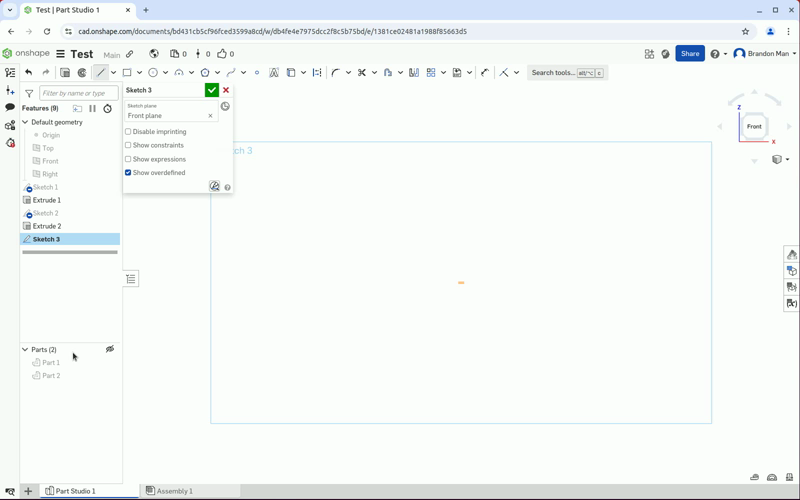
mouse_move(458, 285)
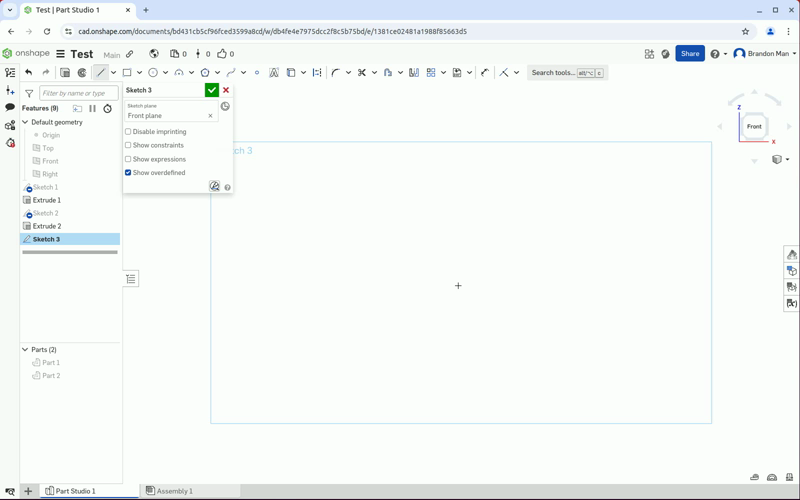
click(458, 285)
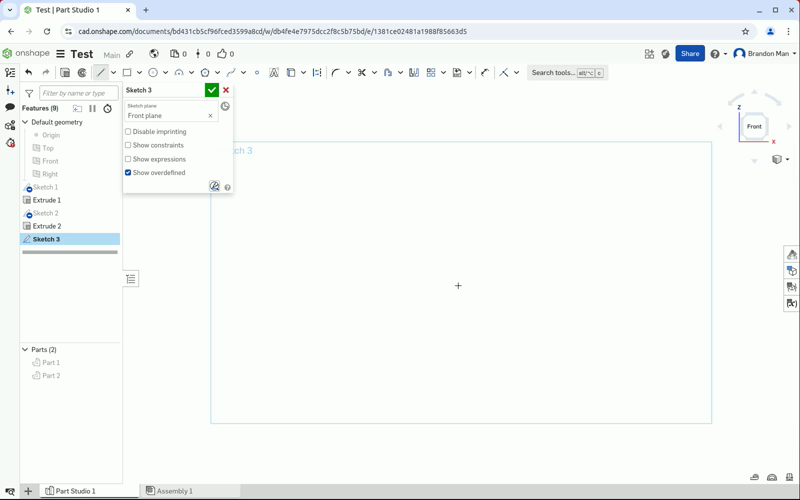
key_up(shift)
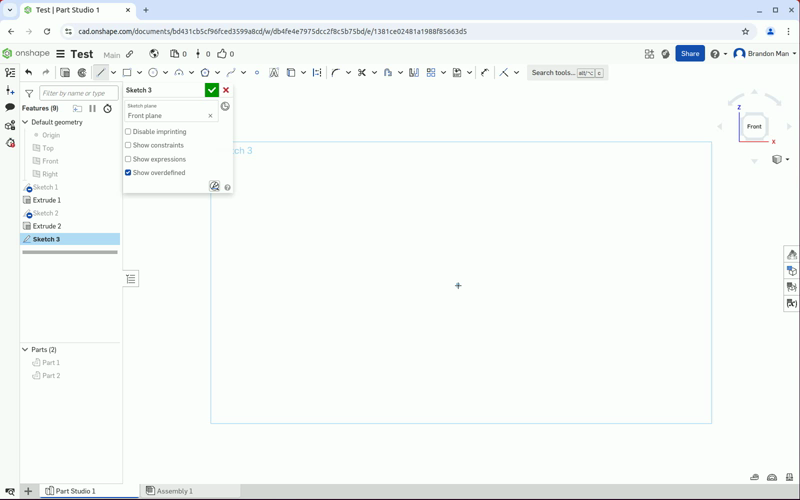
key_down(shift)
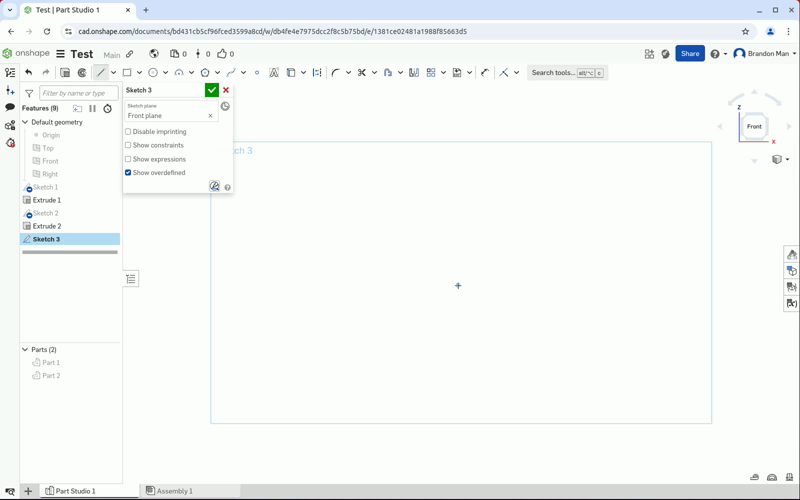
mouse_move(488, 285)
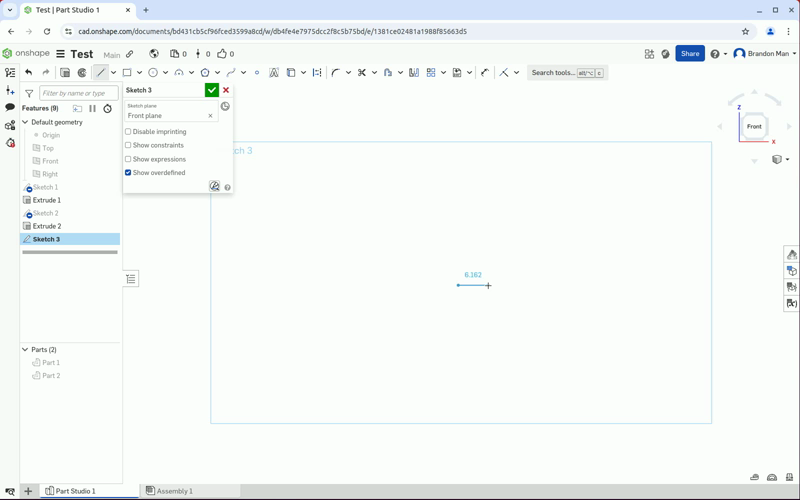
mouse_move(462, 285)
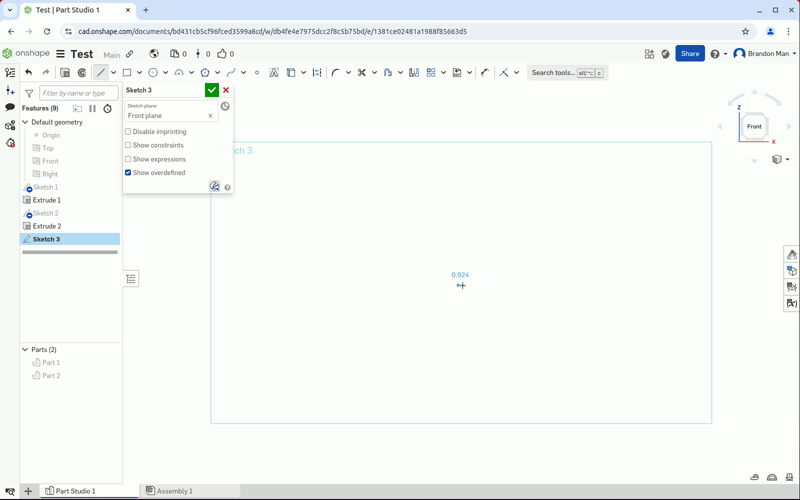
scroll(6)
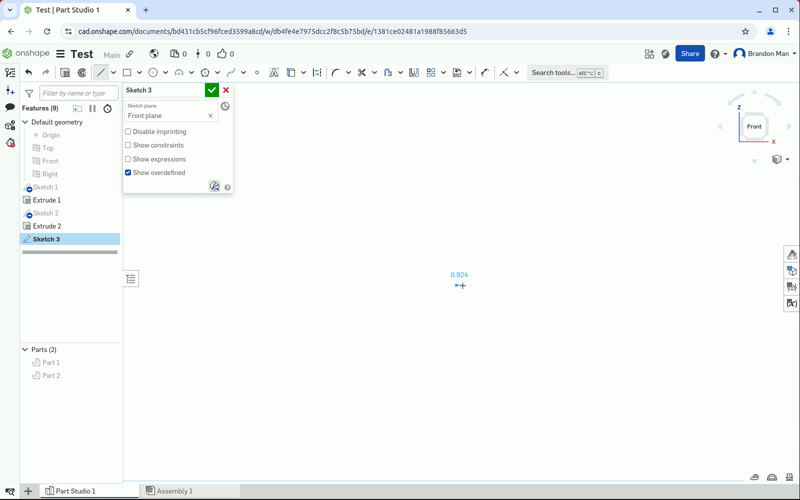
scroll(6)
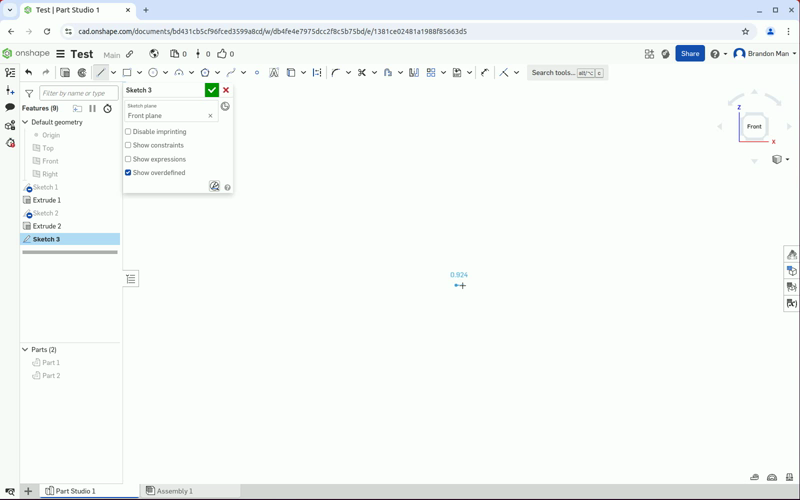
scroll(6)
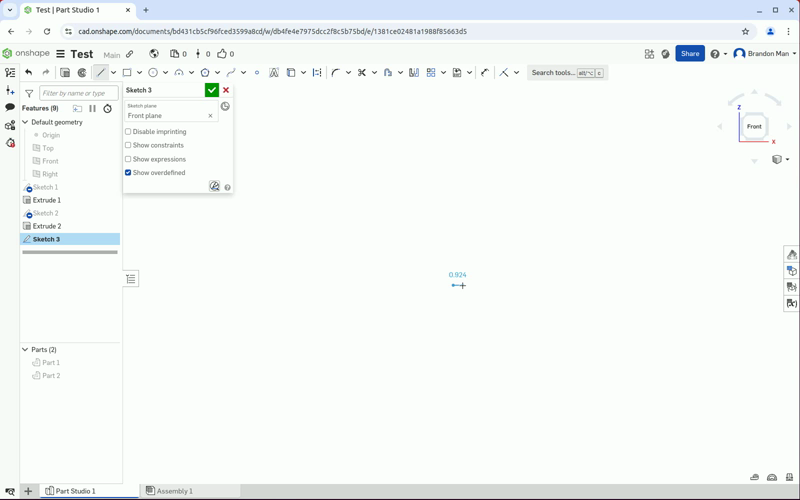
scroll(6)
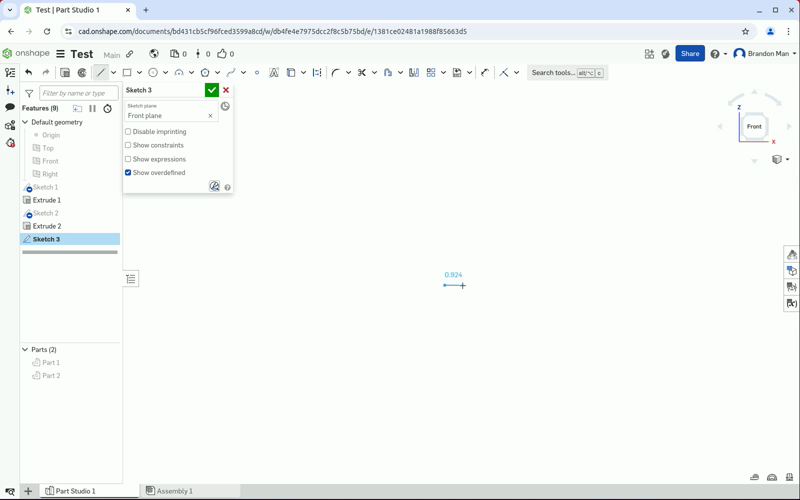
scroll(6)
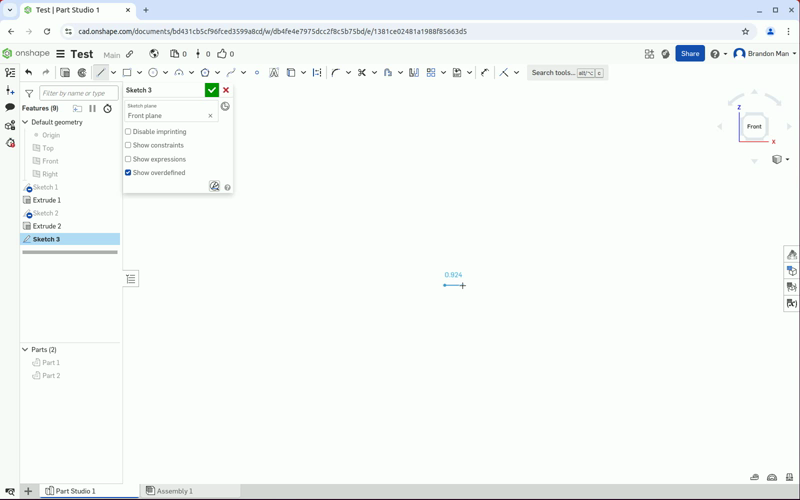
scroll(6)
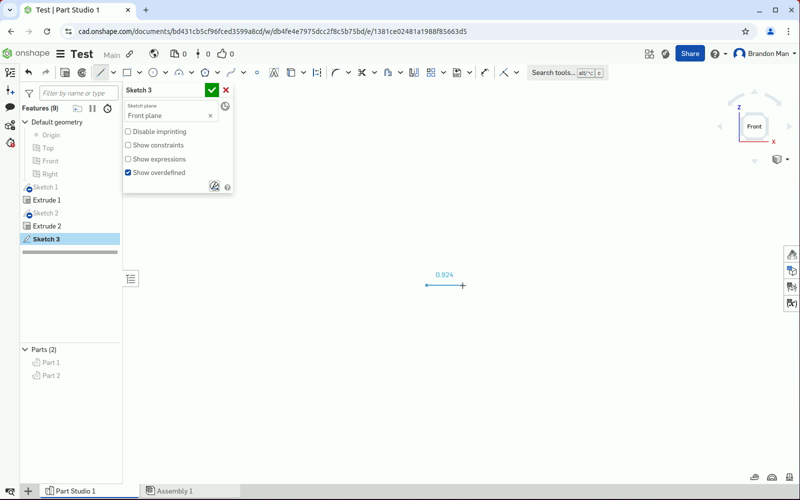
scroll(6)
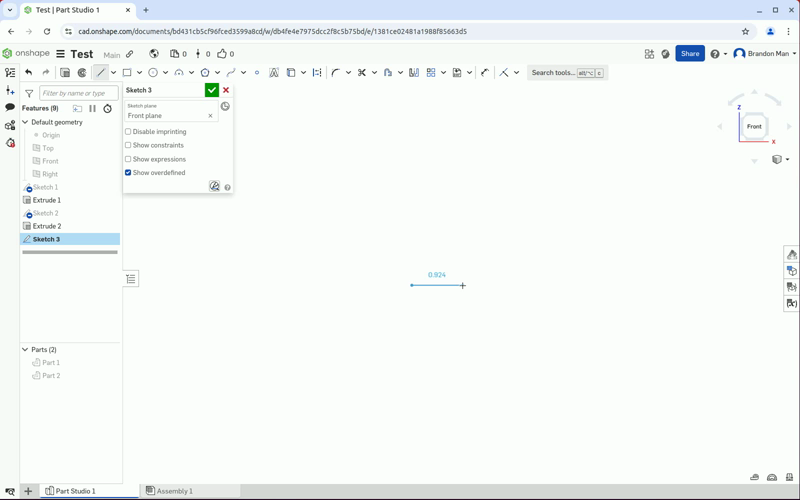
click(462, 285)
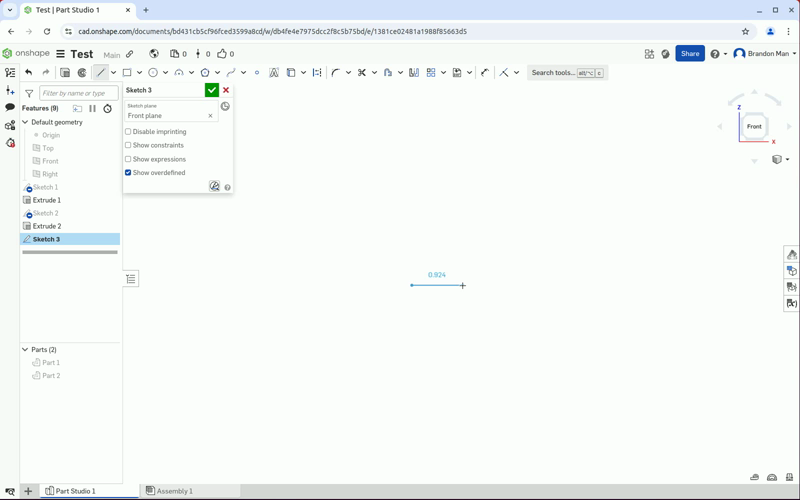
scroll(-6)
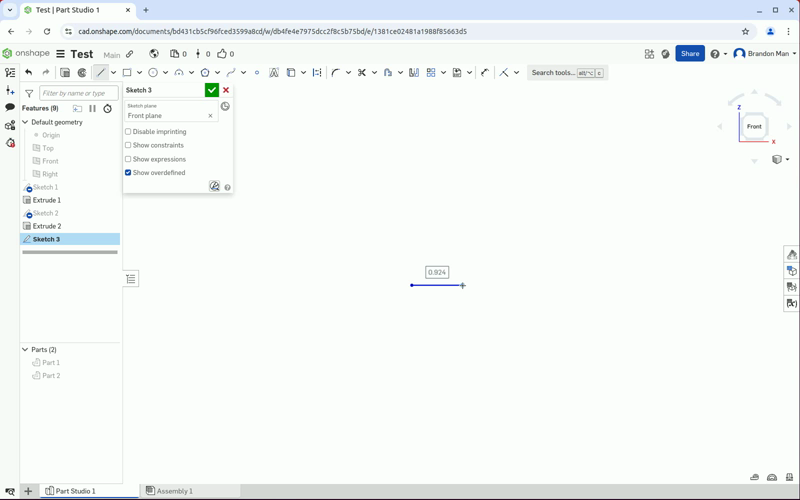
scroll(-6)
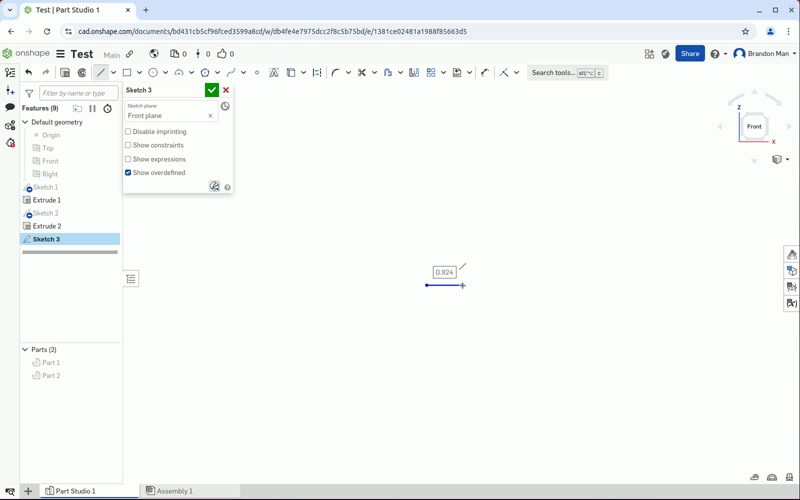
scroll(-6)
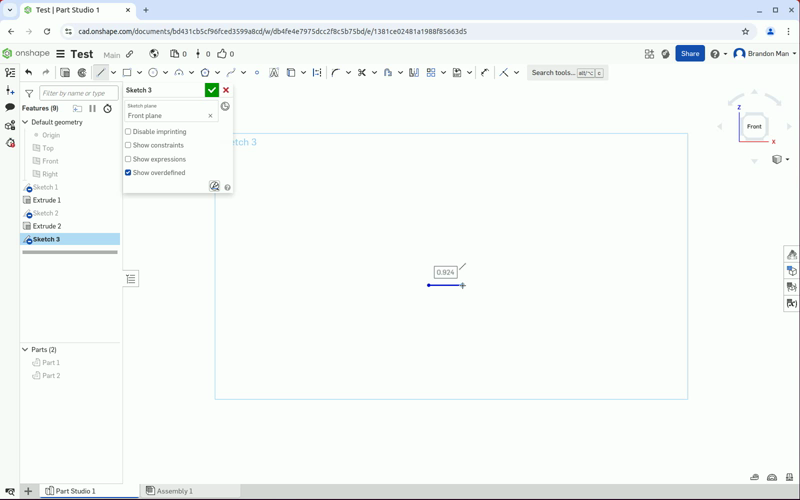
scroll(-6)
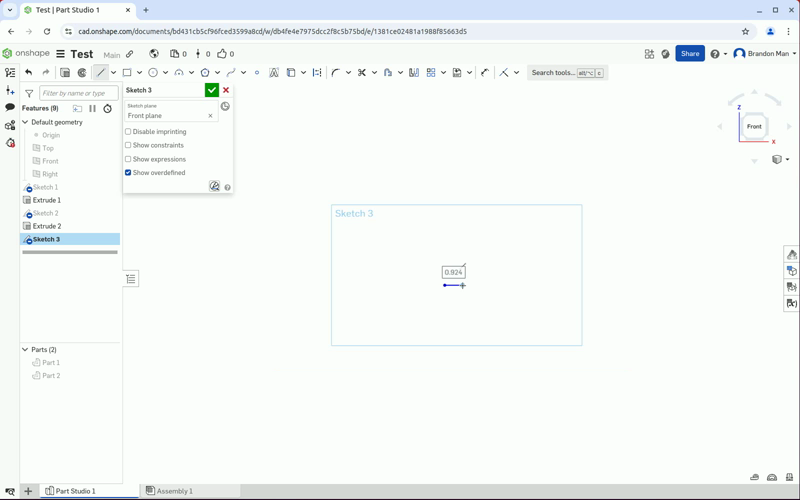
scroll(-6)
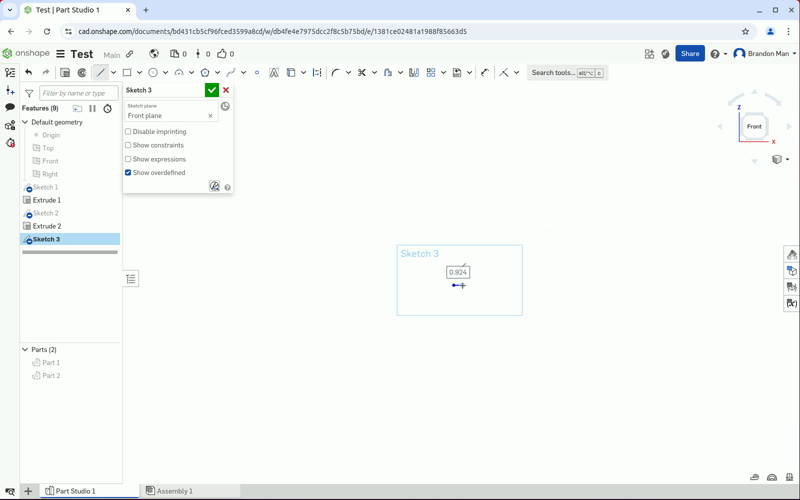
scroll(-6)
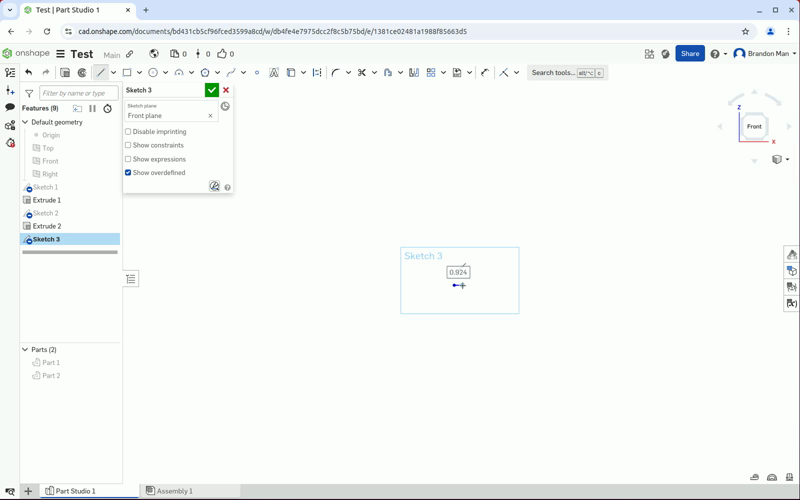
scroll(-6)
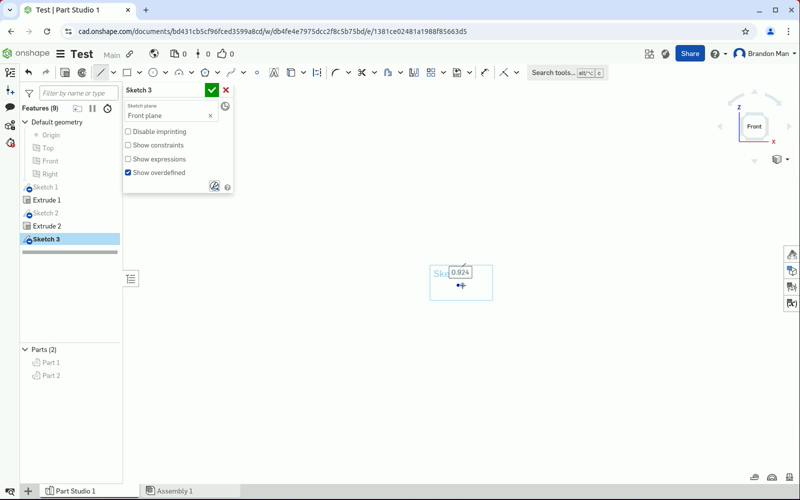
key_up(shift)
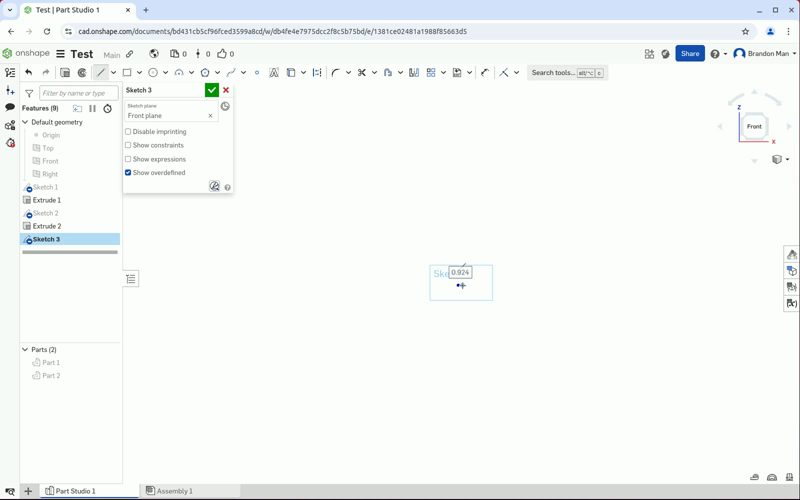
key_down(shift)
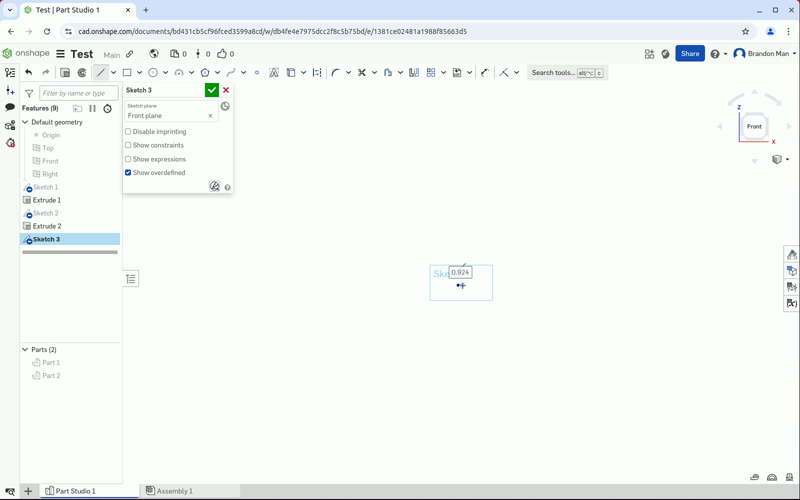
mouse_move(492, 285)
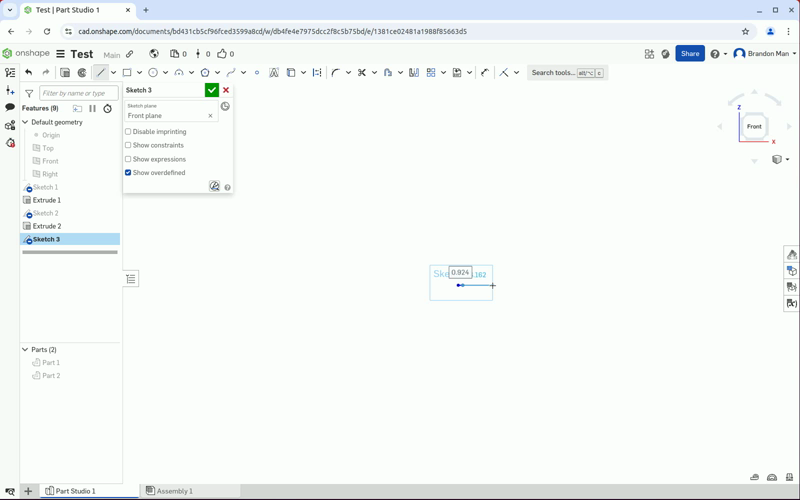
mouse_move(462, 271)
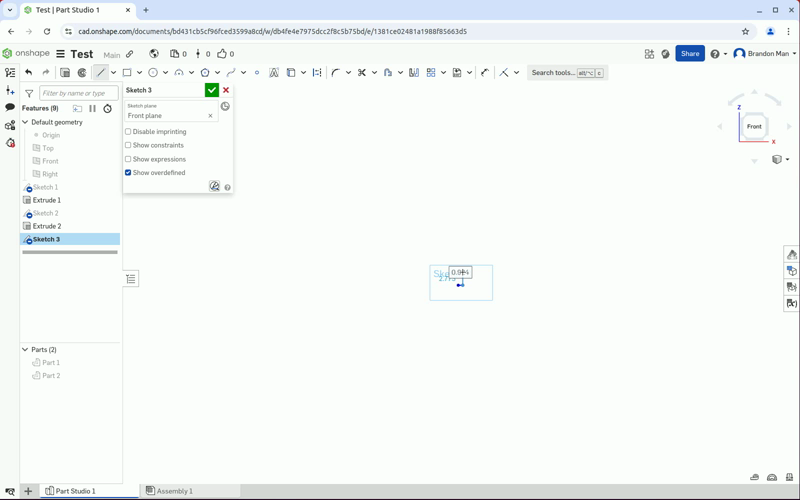
click(462, 271)
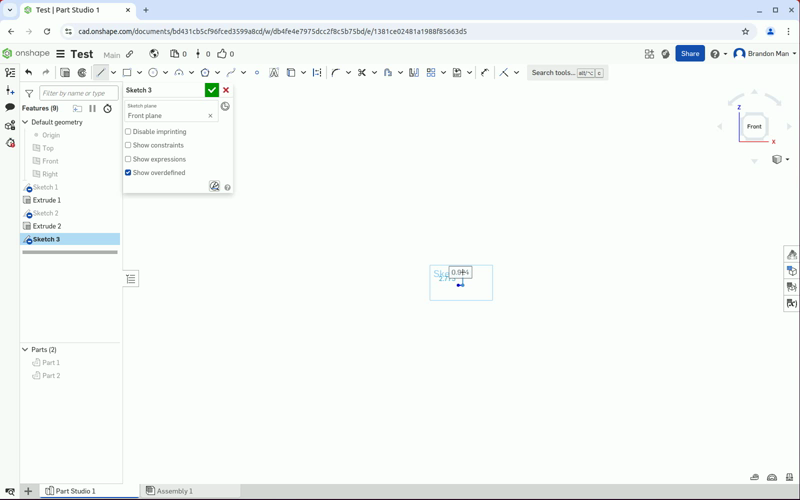
key_up(shift)
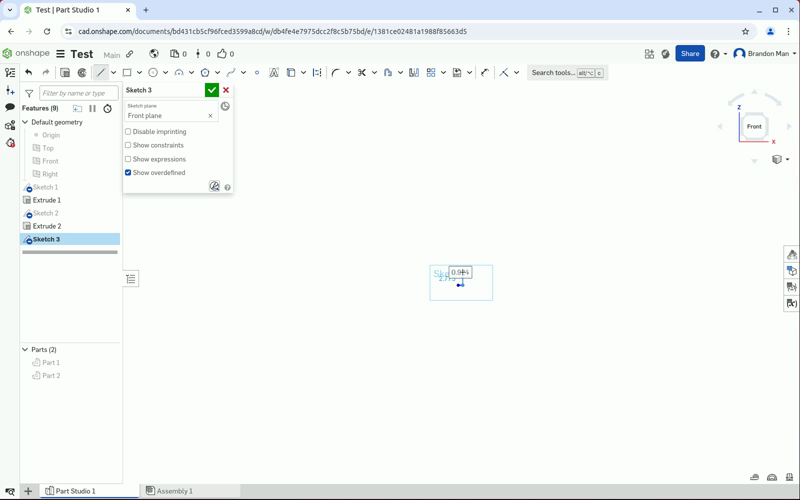
key_down(shift)
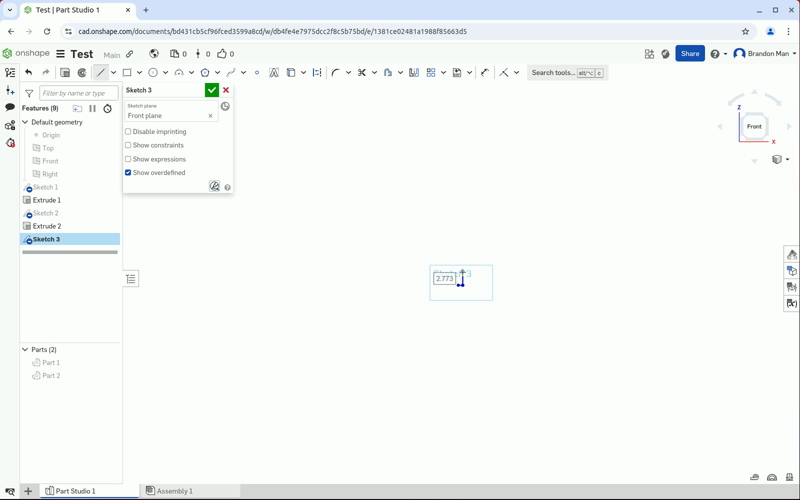
mouse_move(492, 271)
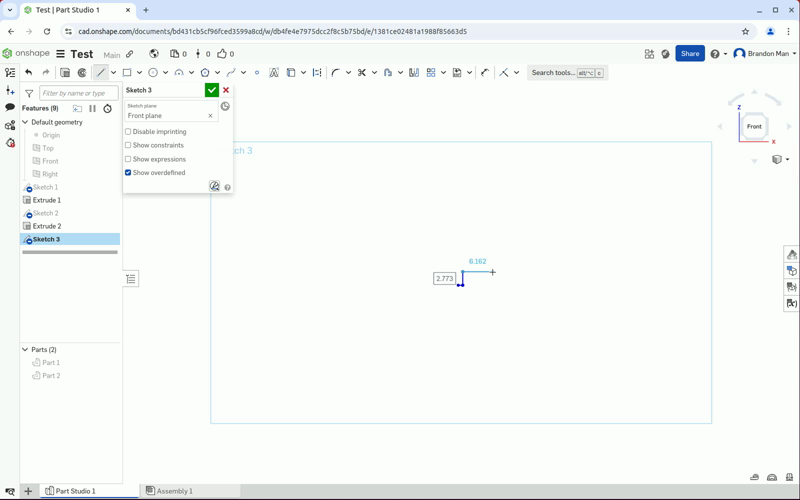
mouse_move(458, 271)
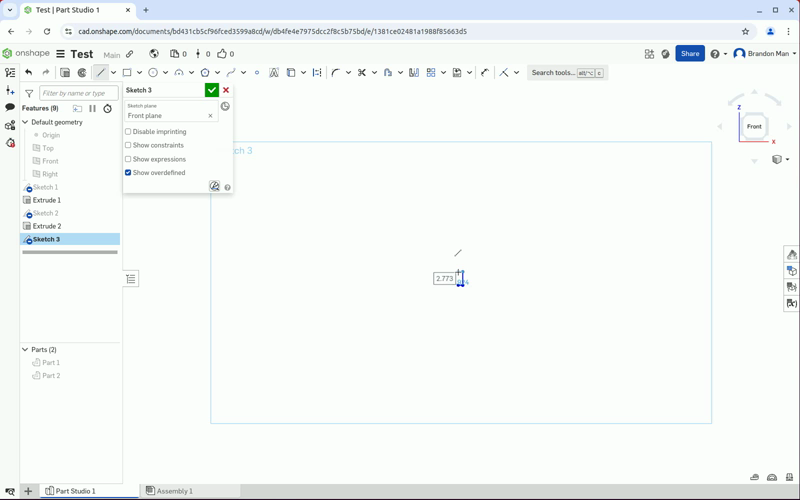
scroll(6)
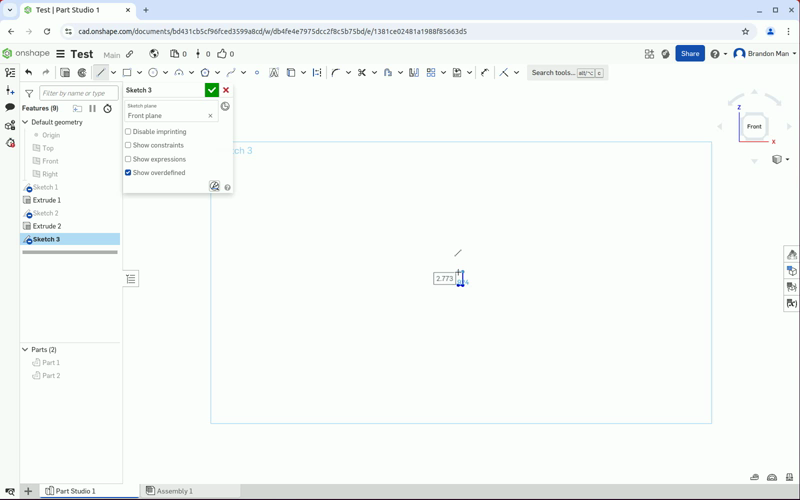
scroll(6)
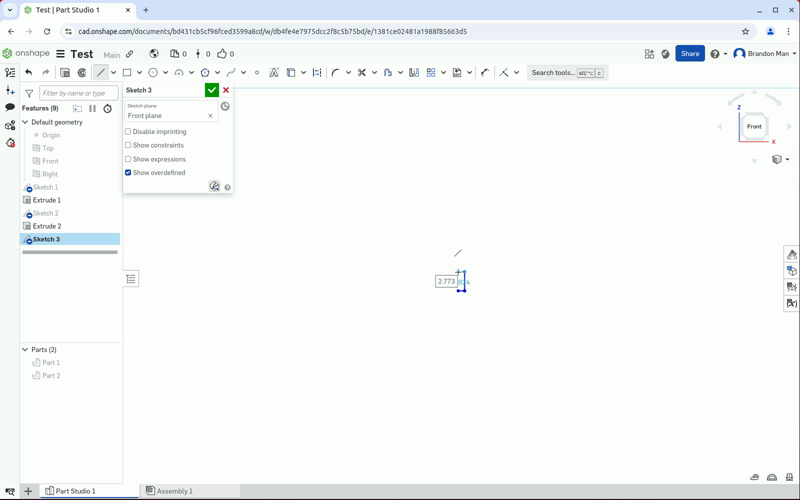
scroll(6)
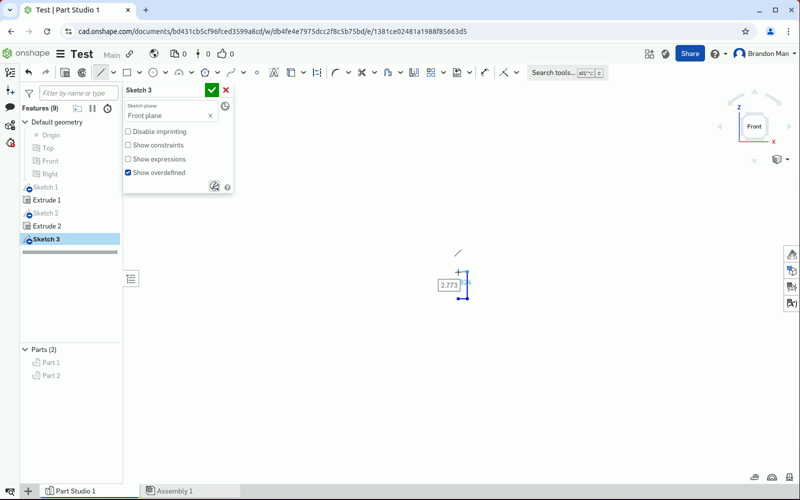
scroll(6)
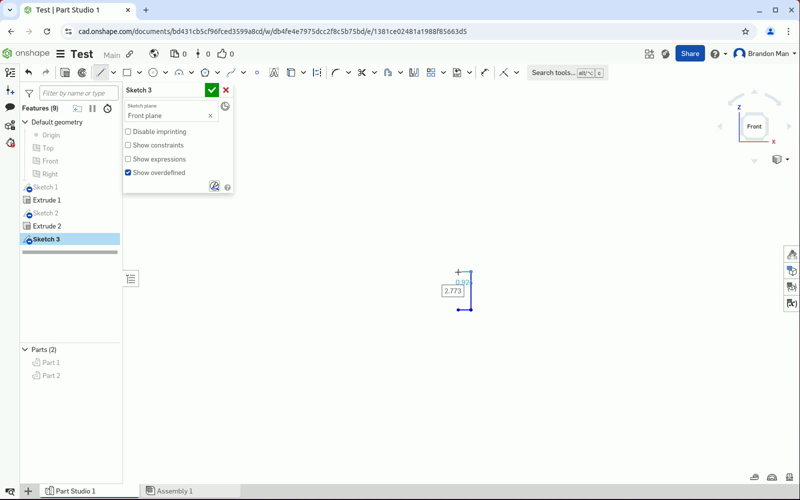
scroll(6)
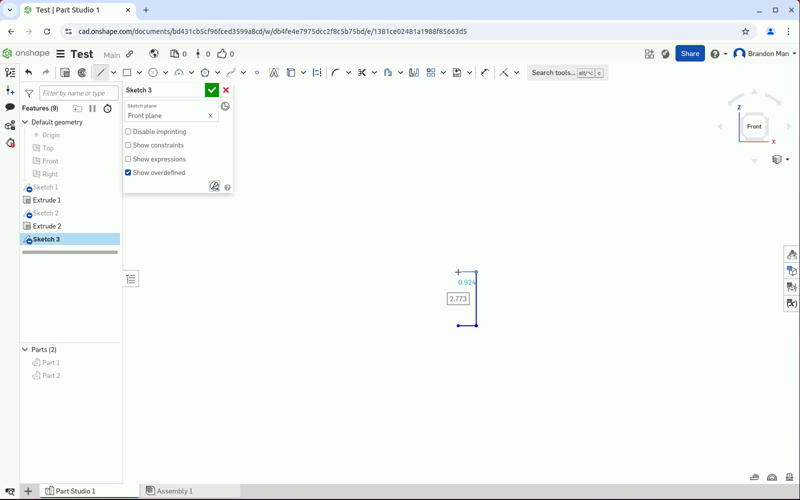
scroll(6)
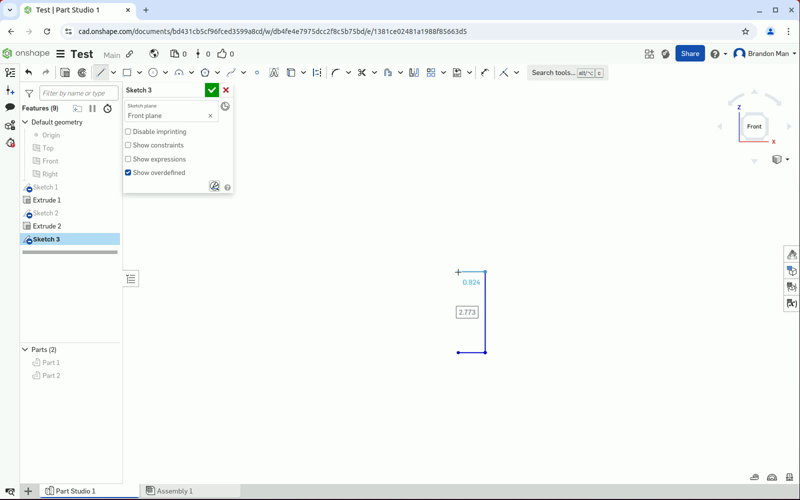
scroll(6)
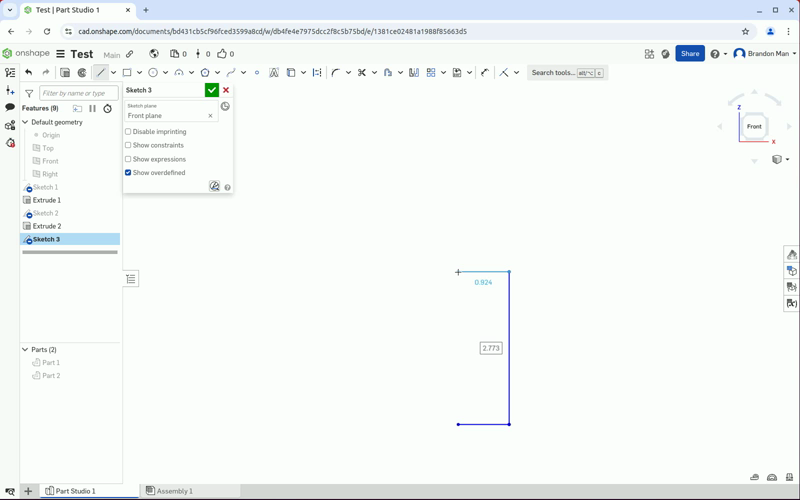
click(458, 271)
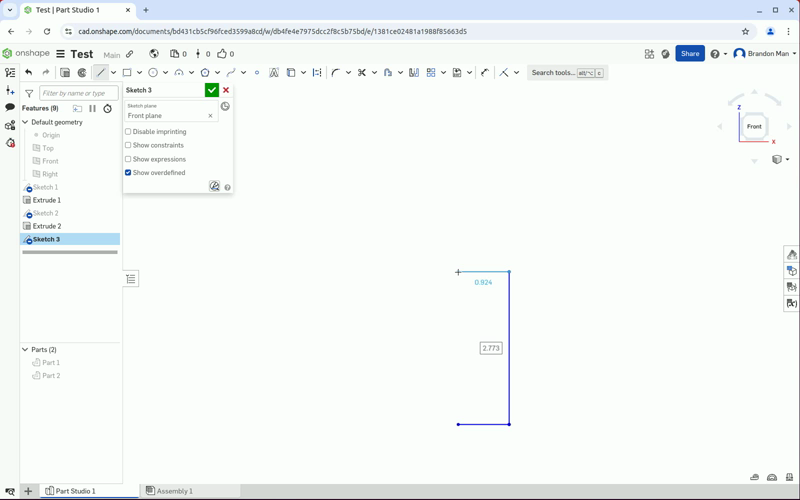
scroll(-6)
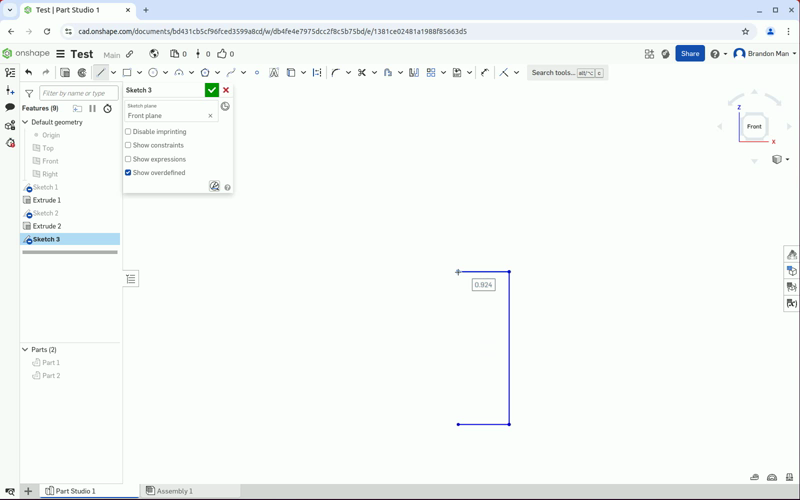
scroll(-6)
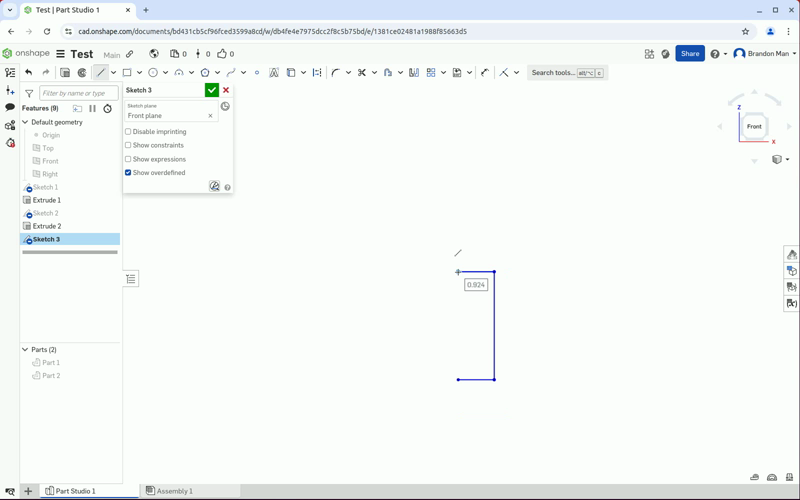
scroll(-6)
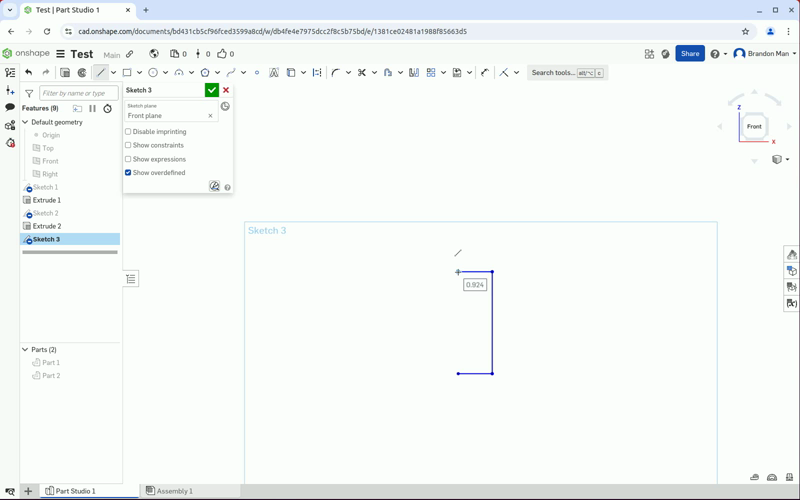
scroll(-6)
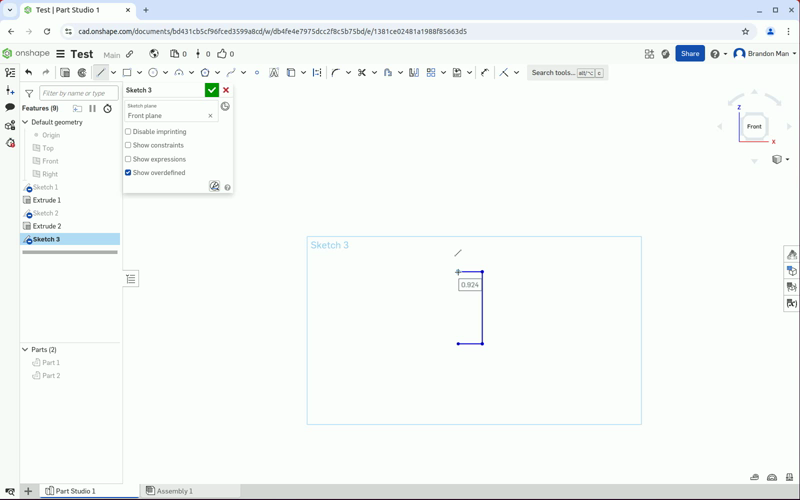
scroll(-6)
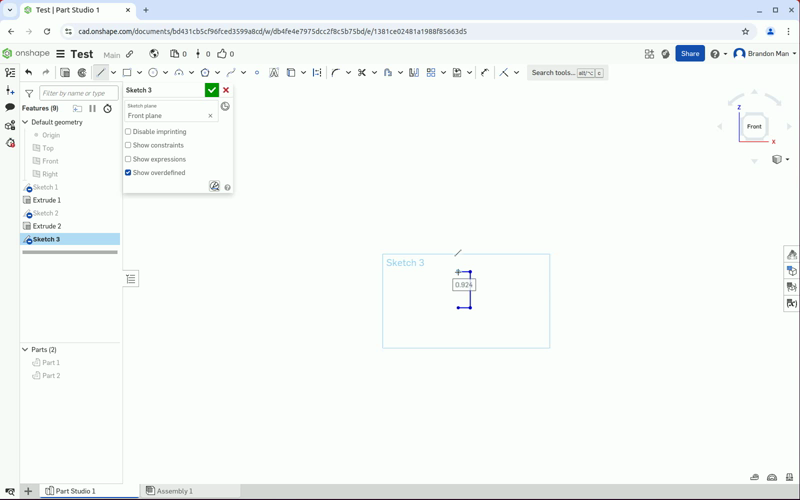
scroll(-6)
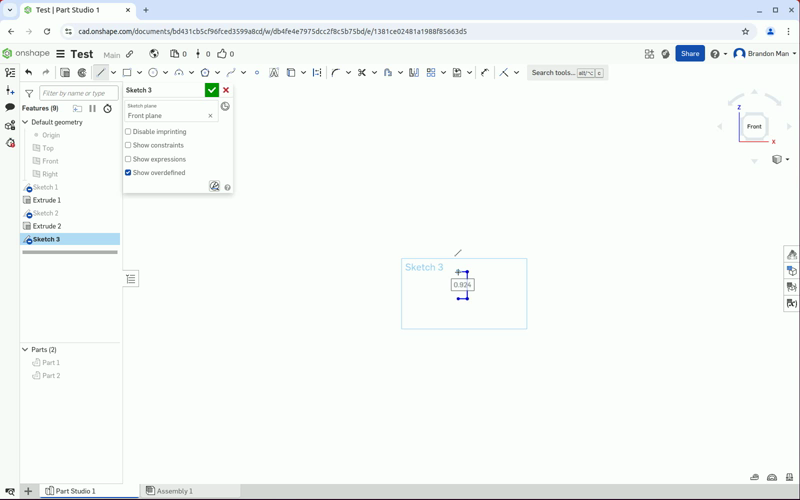
scroll(-6)
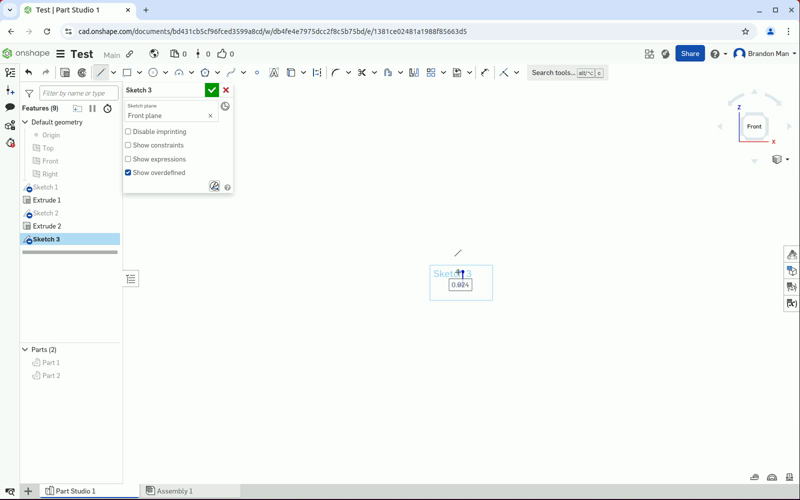
key_up(shift)
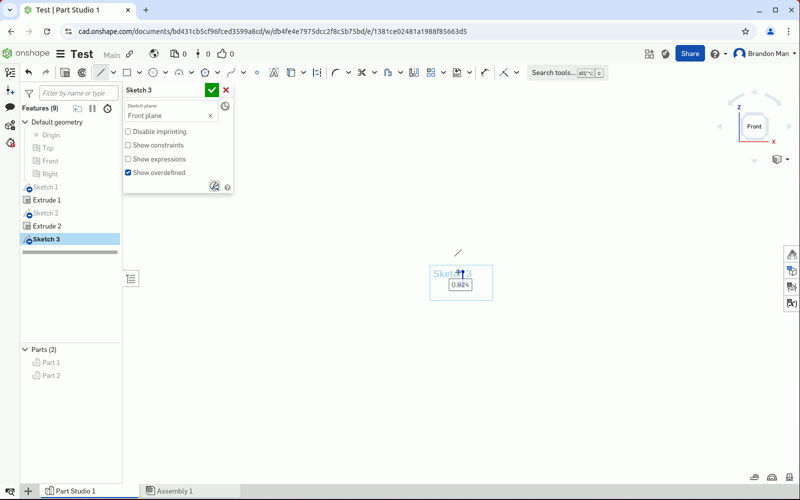
mouse_move(488, 271)
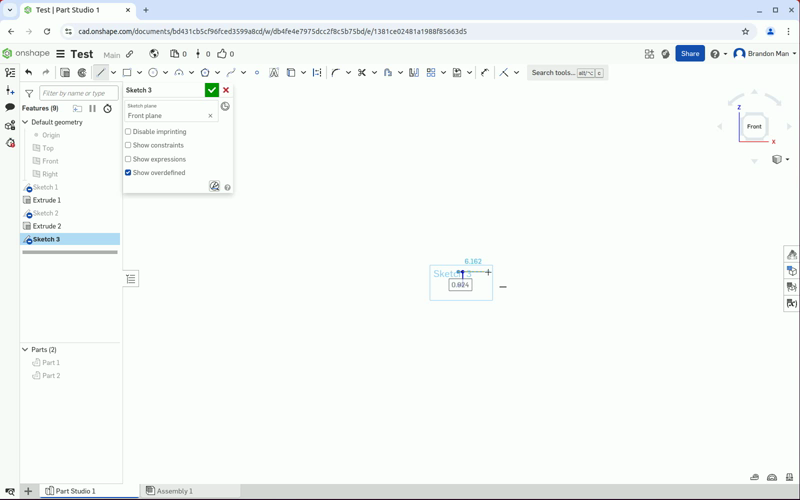
key_down(shift)
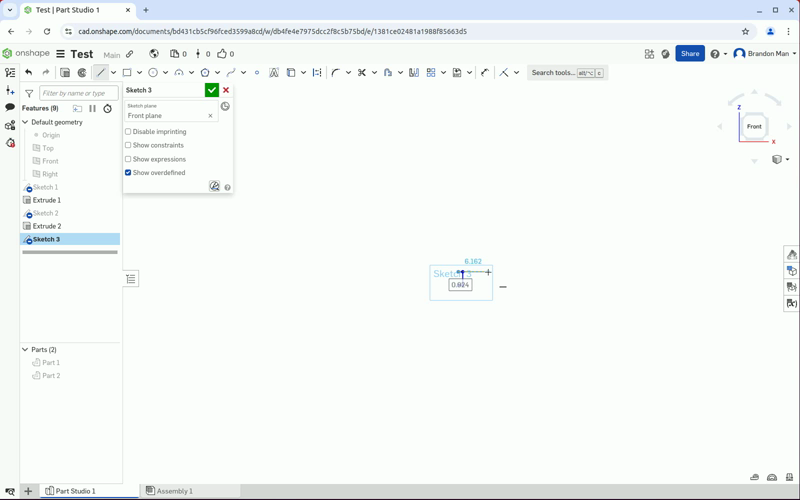
mouse_move(458, 285)
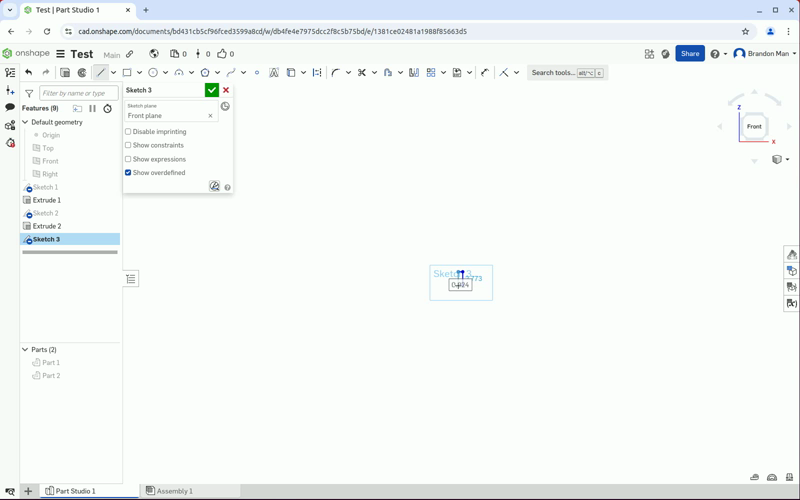
scroll(6)
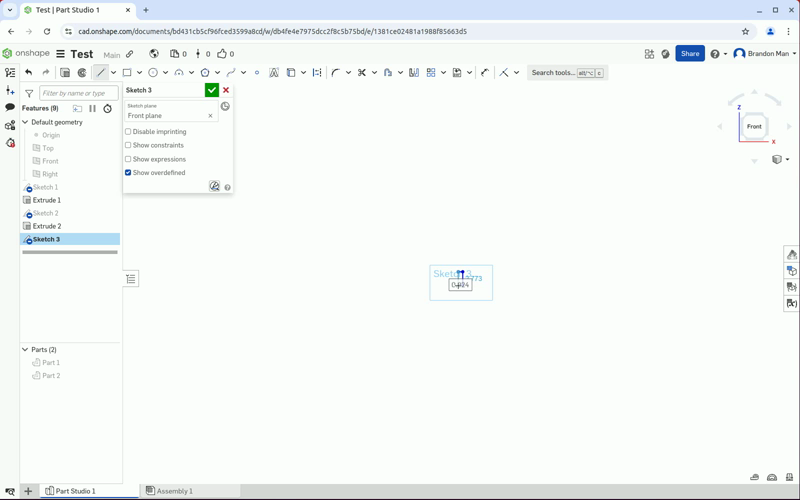
scroll(6)
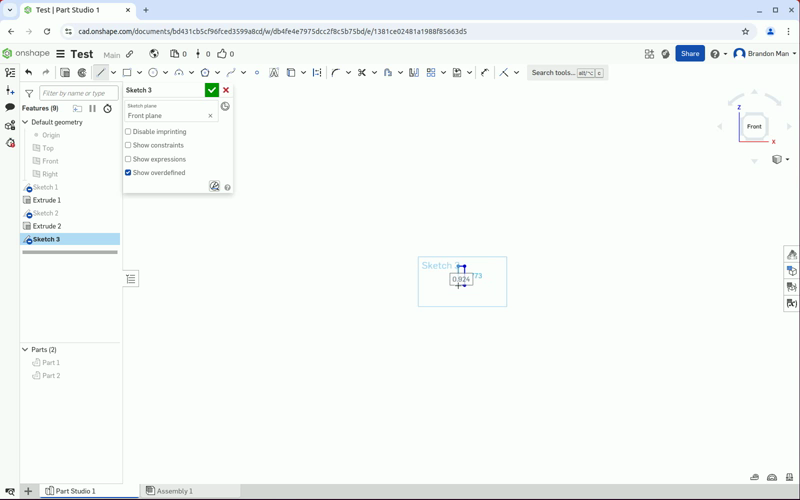
scroll(6)
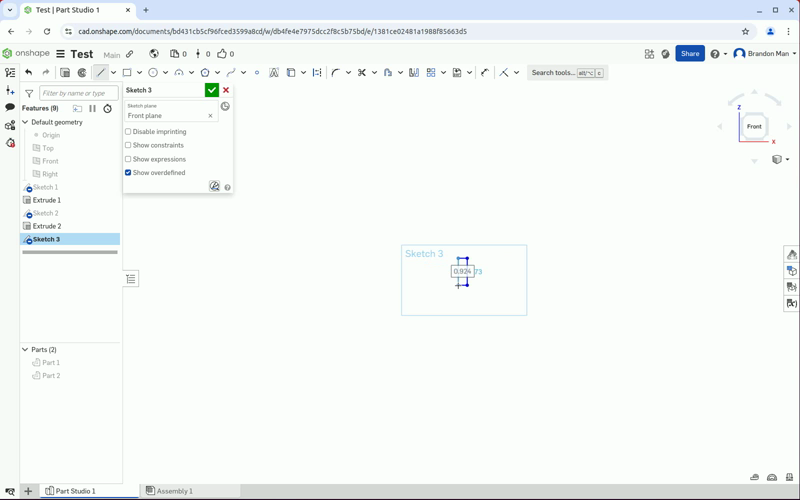
scroll(6)
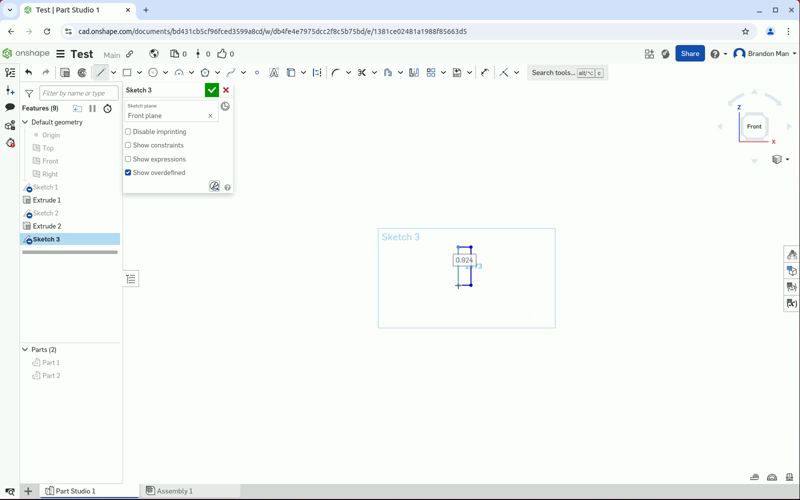
scroll(6)
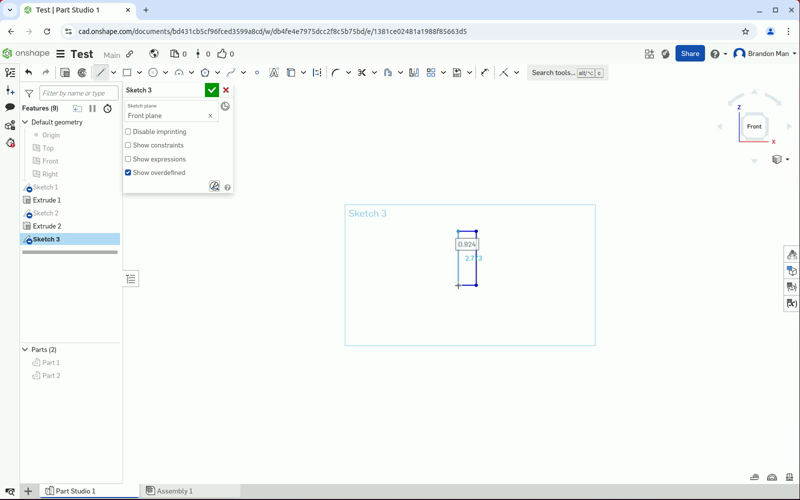
scroll(6)
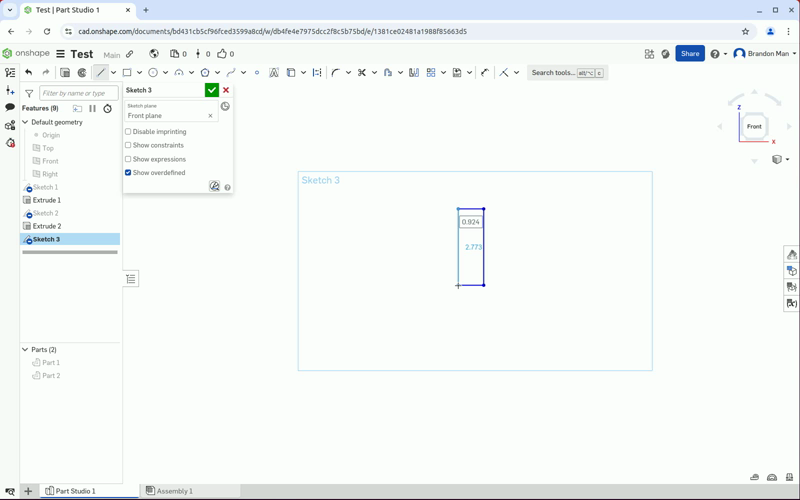
scroll(6)
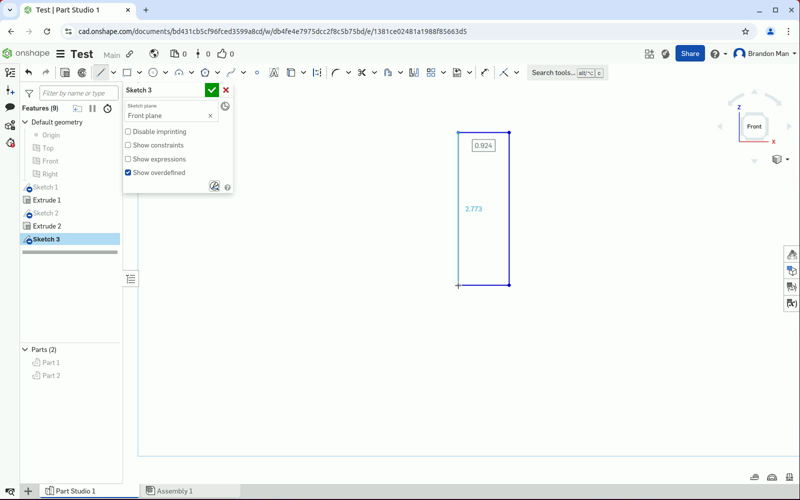
key_up(shift)
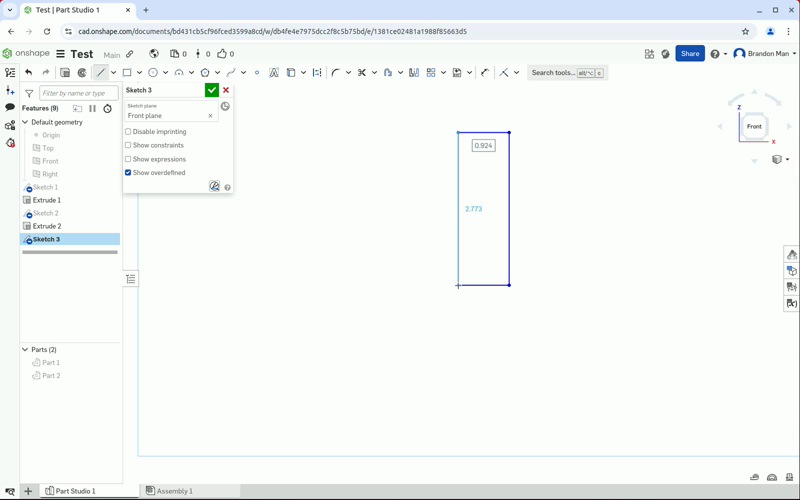
click(458, 285)
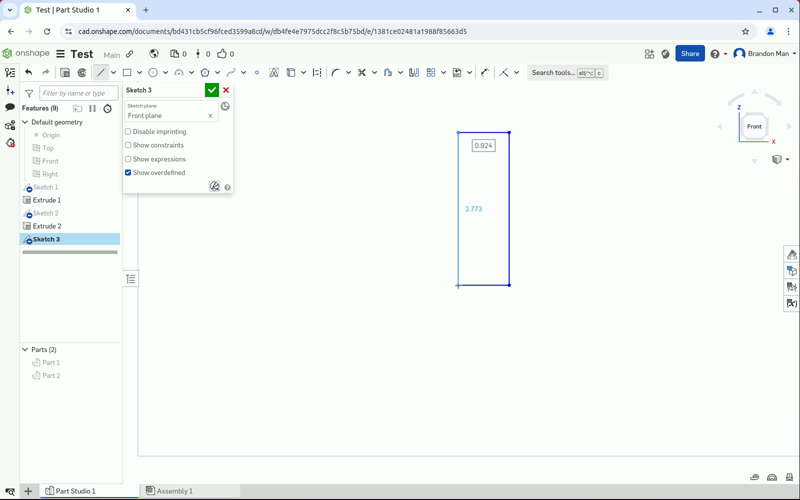
scroll(-6)
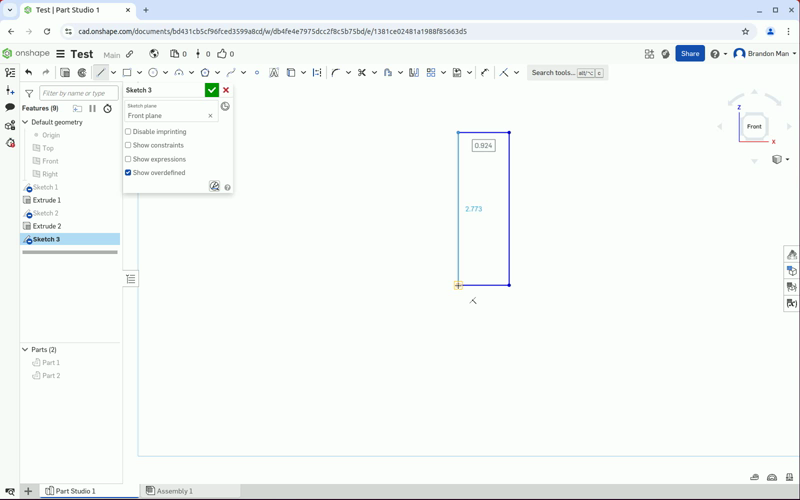
scroll(-6)
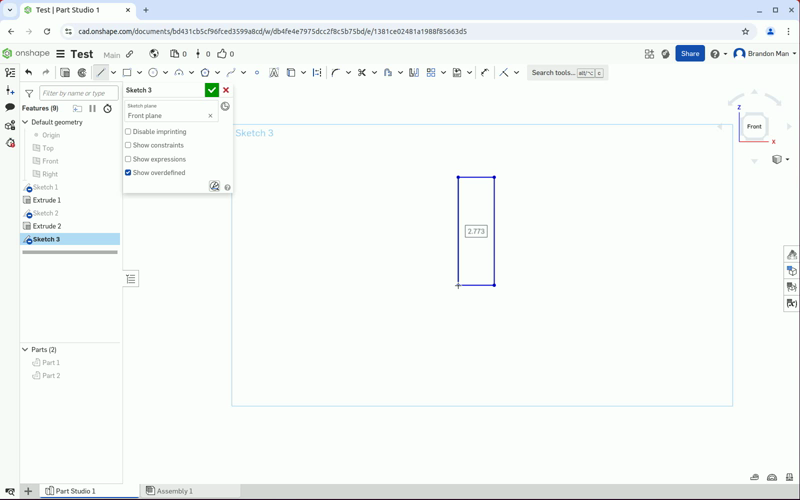
scroll(-6)
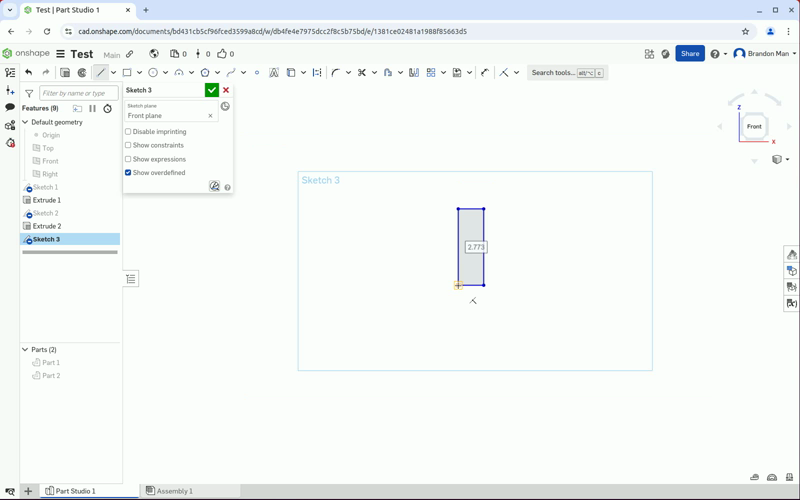
scroll(-6)
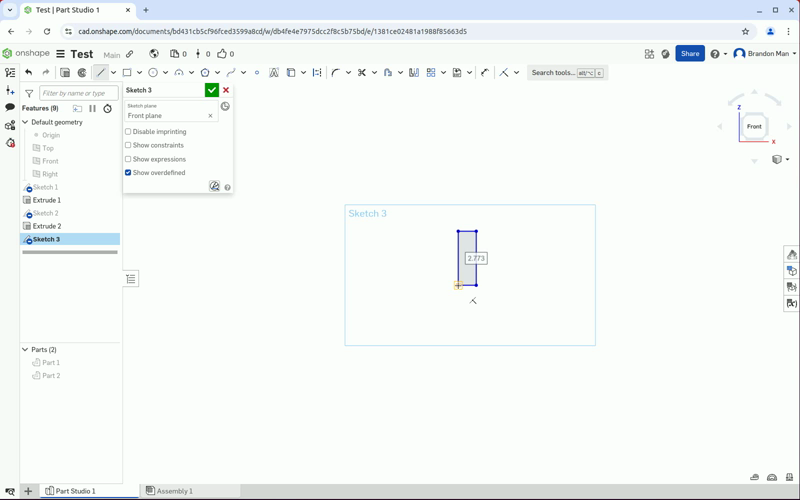
scroll(-6)
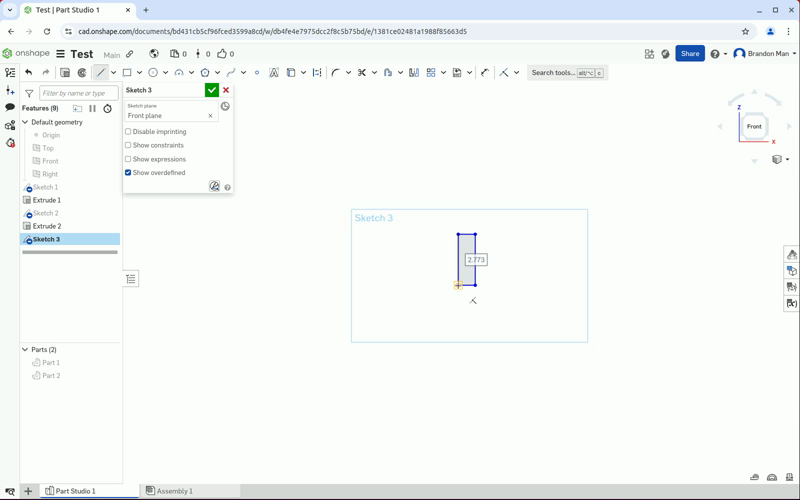
scroll(-6)
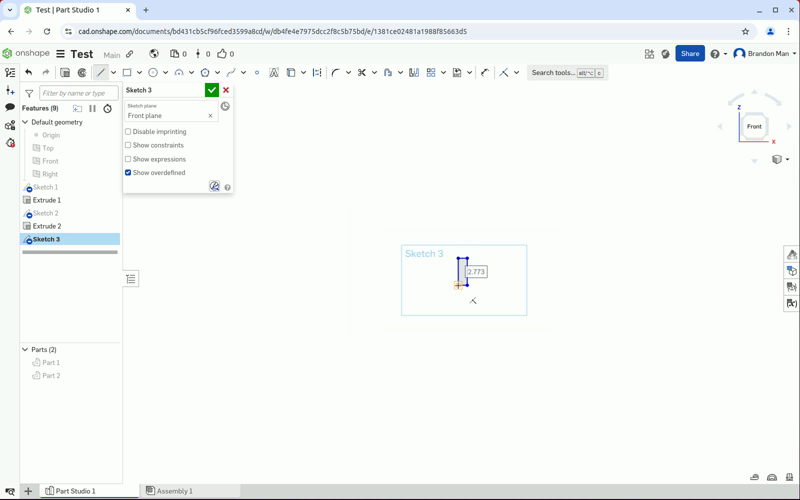
scroll(-6)
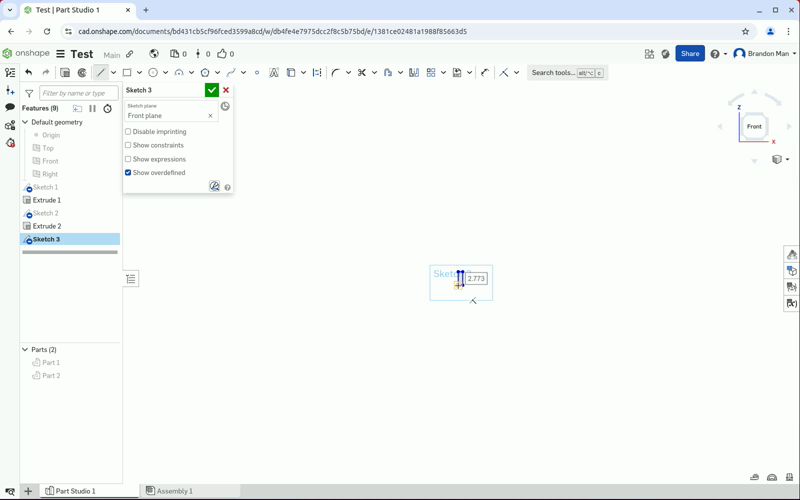
key(esc)
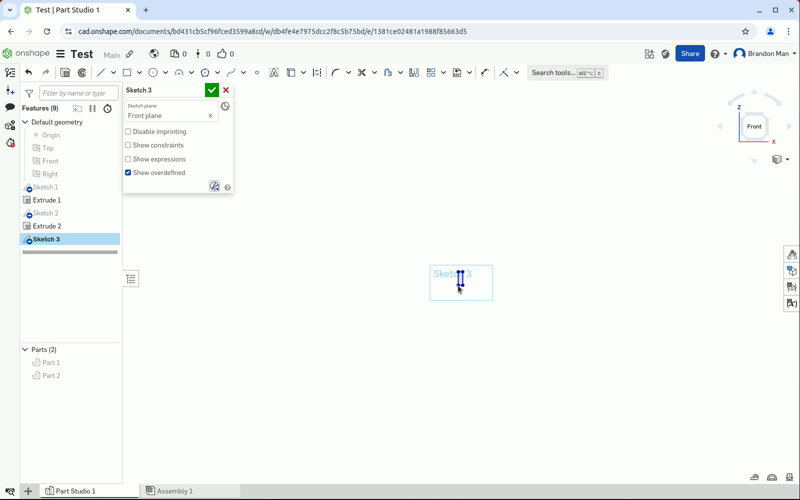
mouse_move(462, 275)
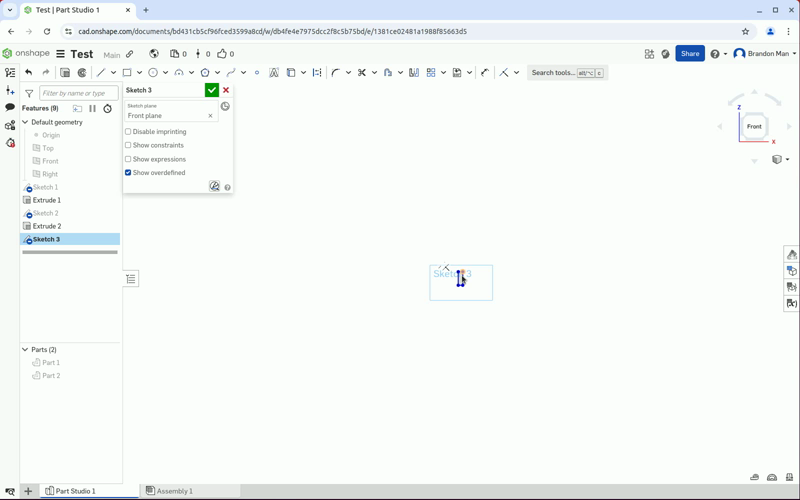
scroll(6)
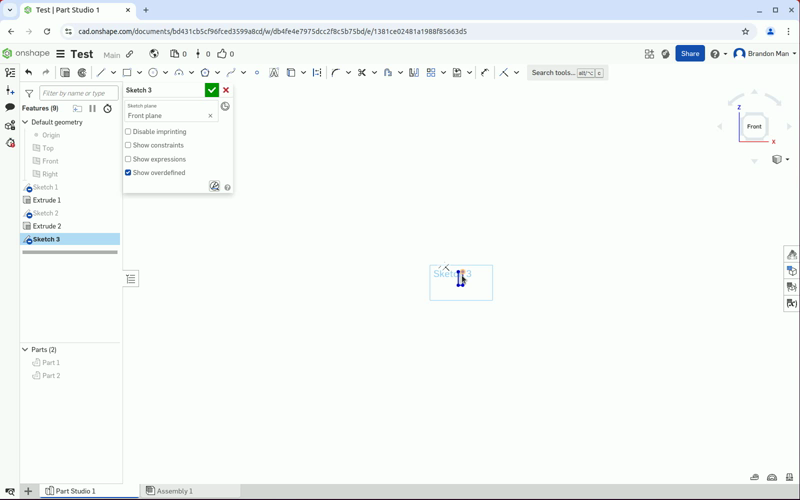
scroll(6)
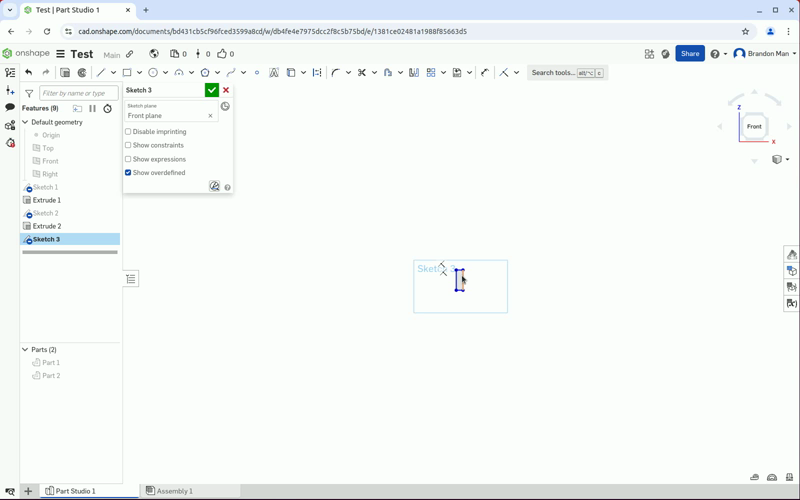
scroll(6)
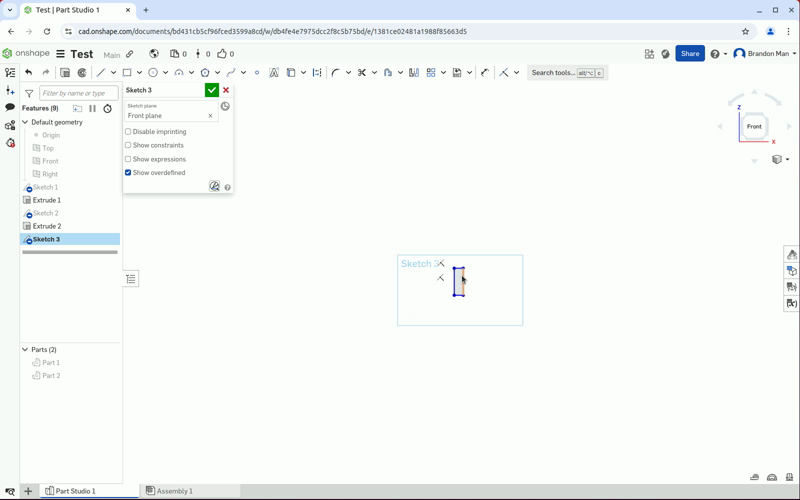
scroll(6)
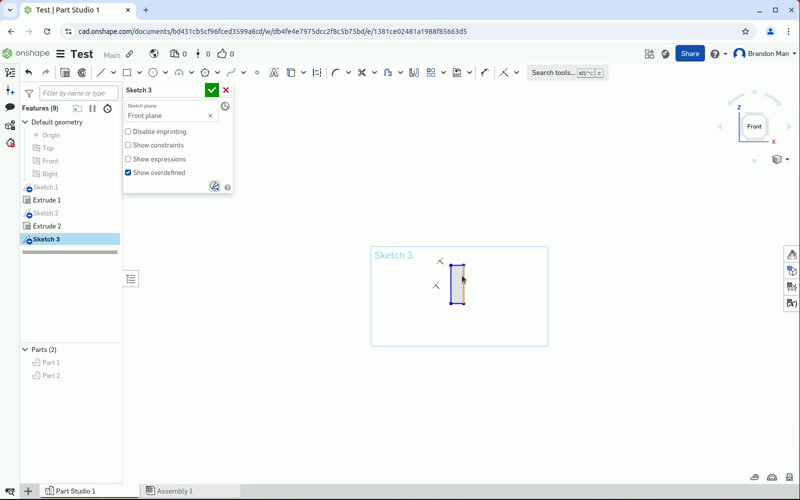
scroll(6)
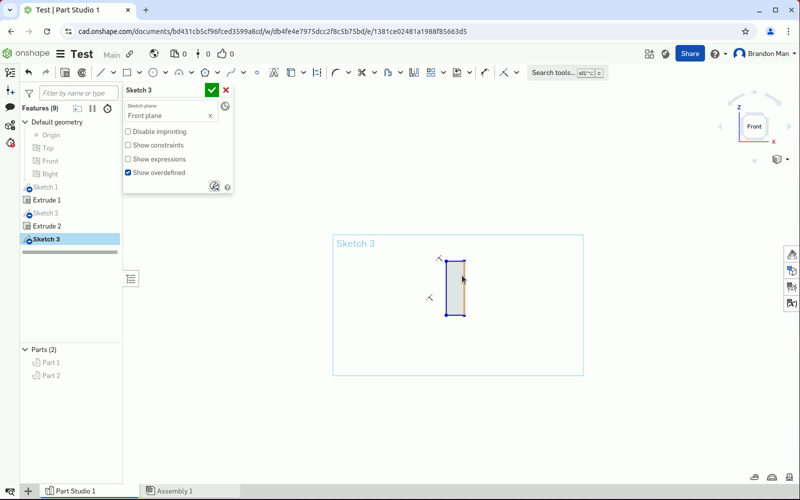
scroll(6)
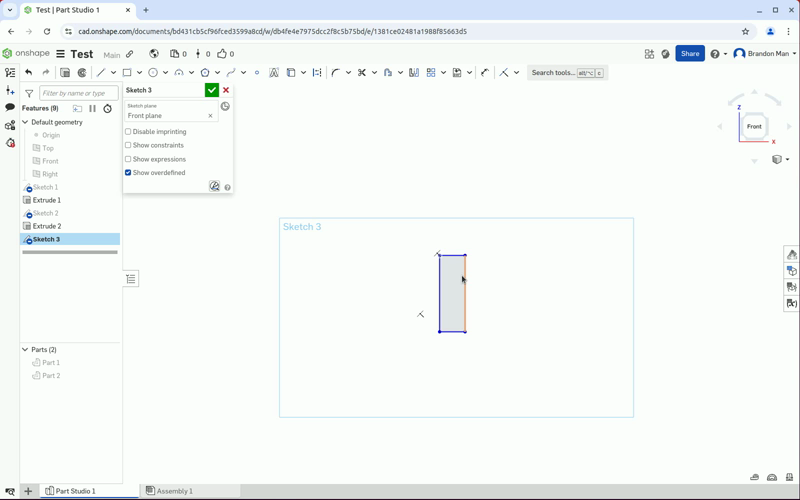
scroll(6)
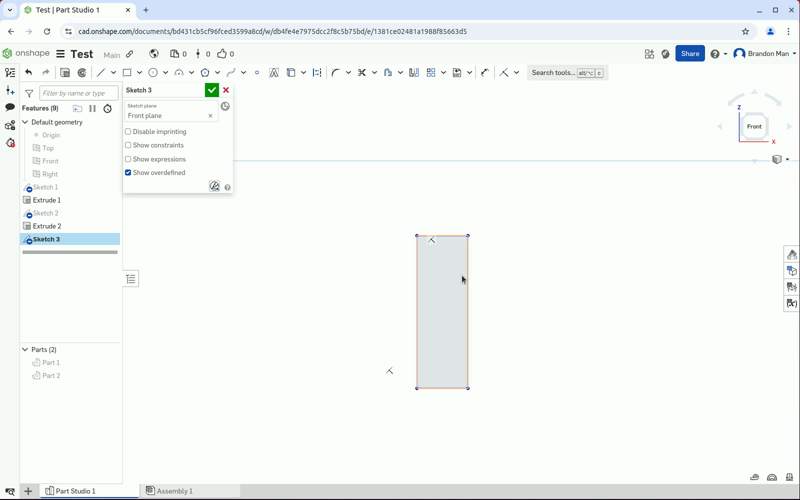
click(462, 275)
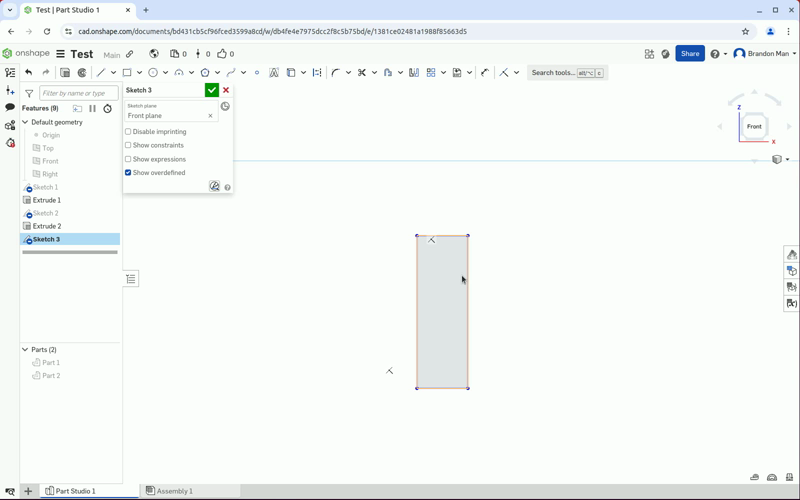
scroll(-6)
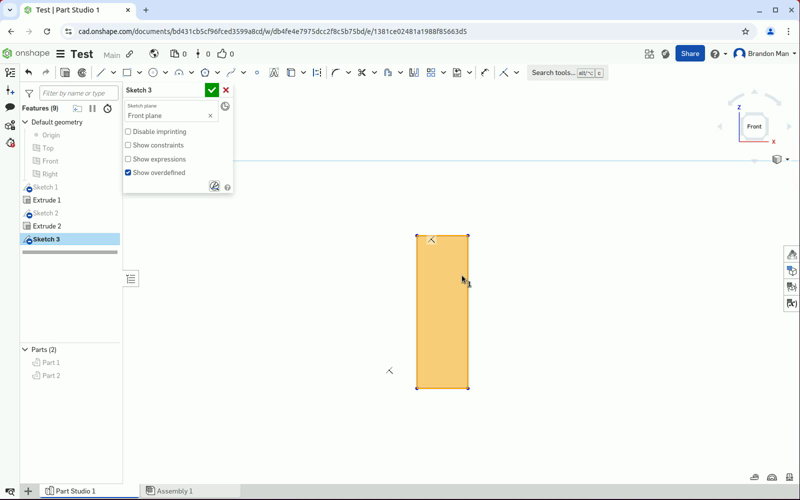
scroll(-6)
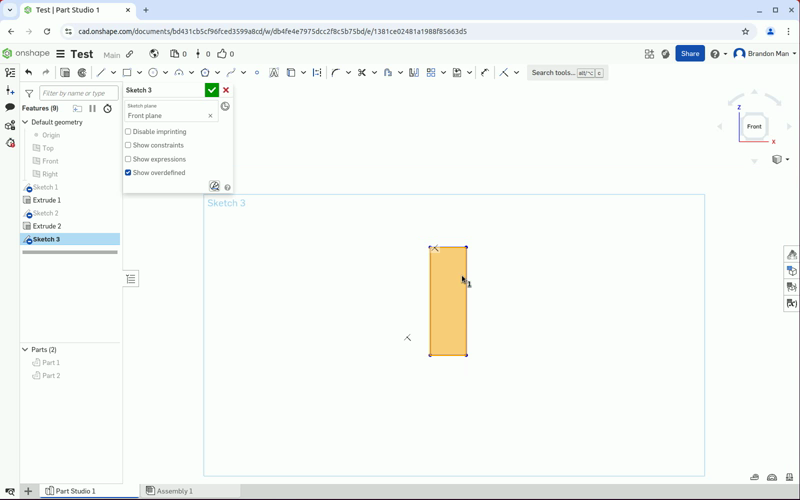
scroll(-6)
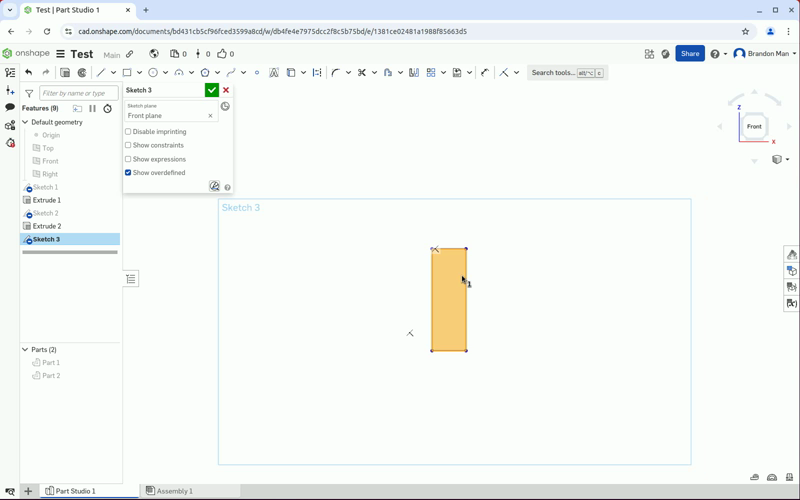
scroll(-6)
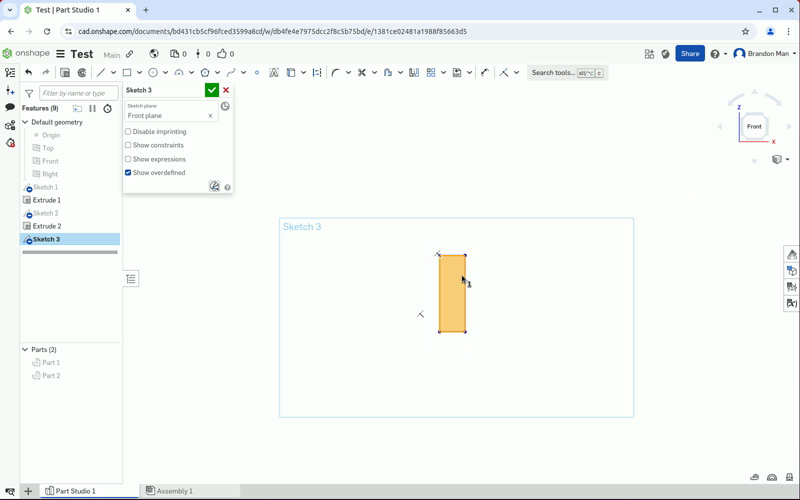
scroll(-6)
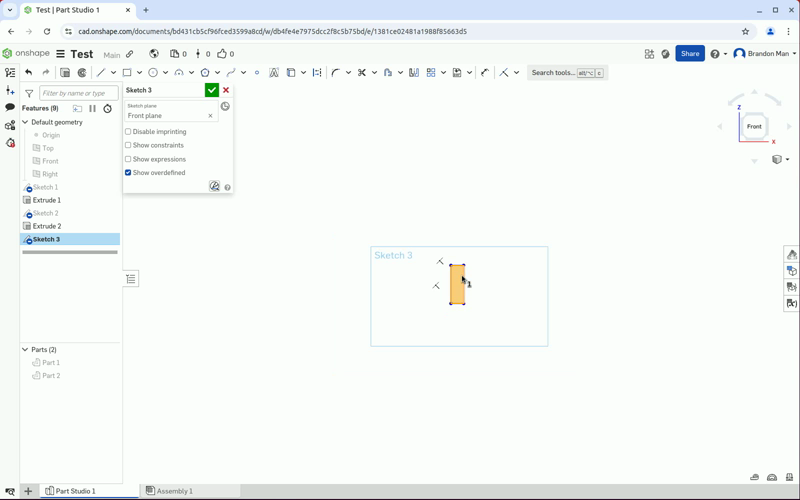
scroll(-6)
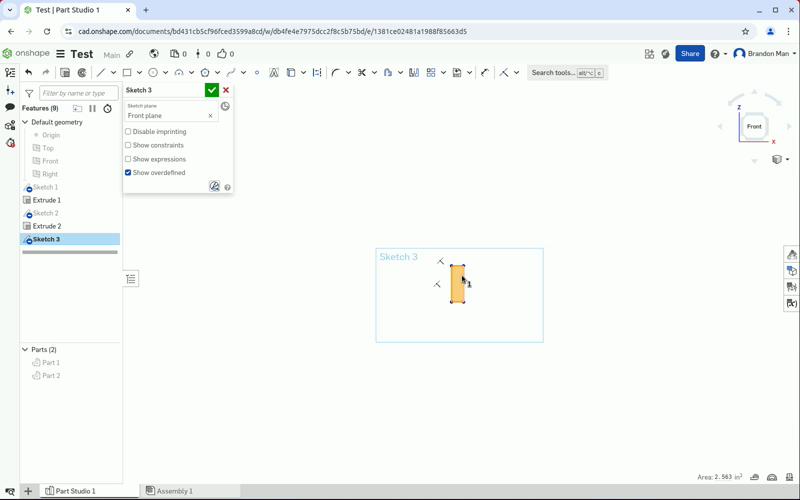
scroll(-6)
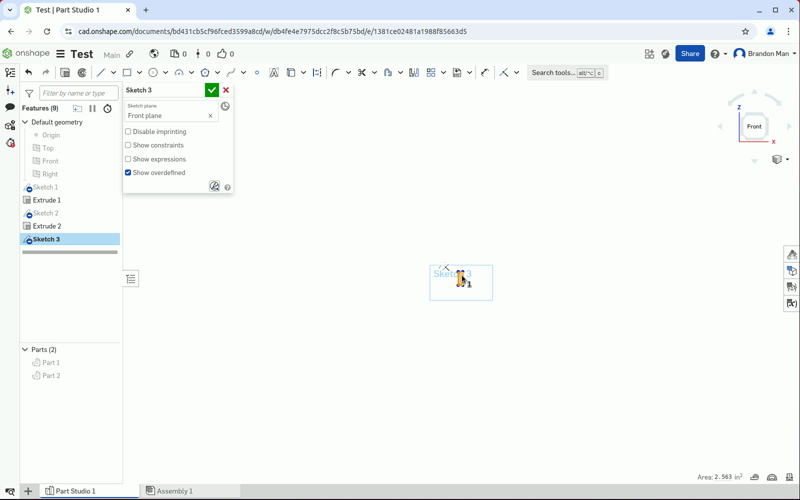
mouse_move(73, 352)
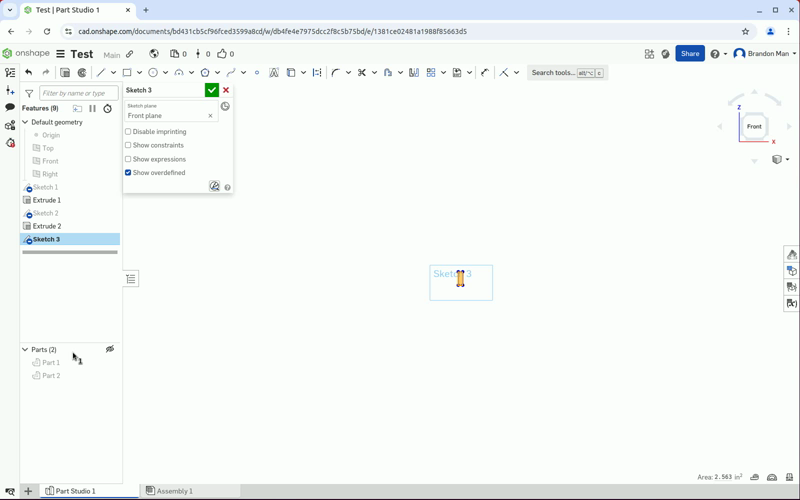
key(shift+y)
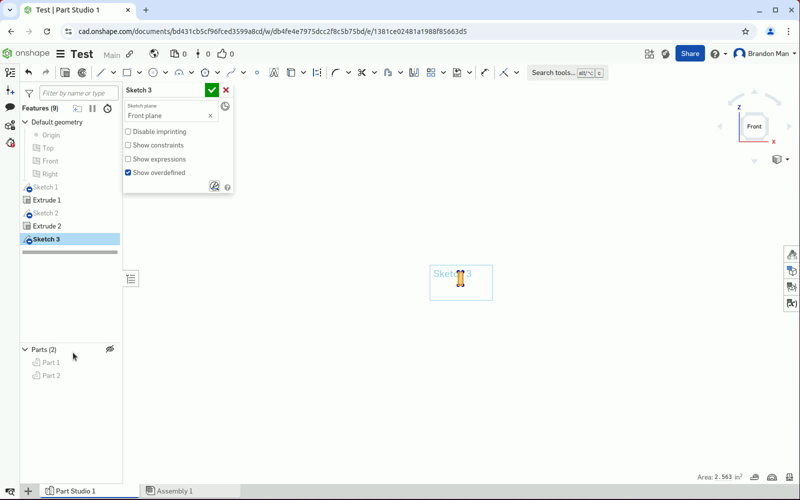
key(shift+e)
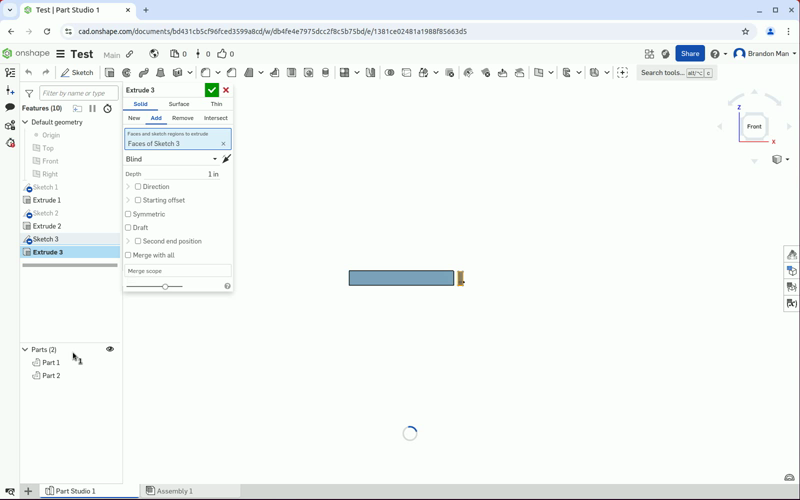
mouse_move(143, 106)
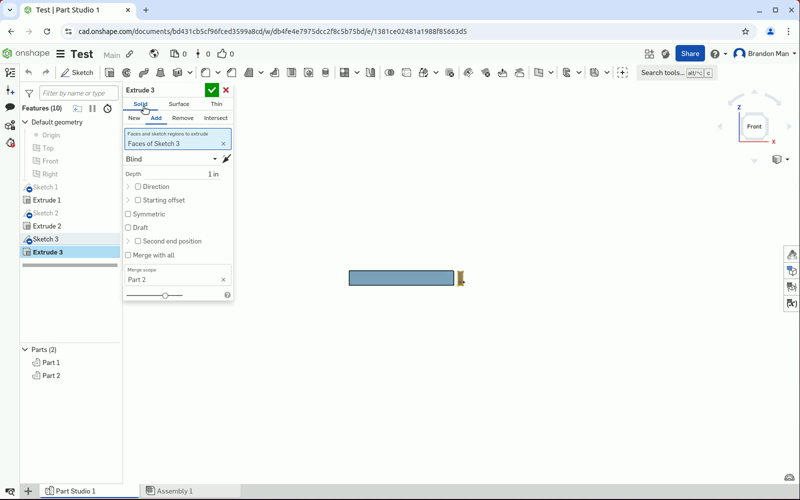
click(143, 106)
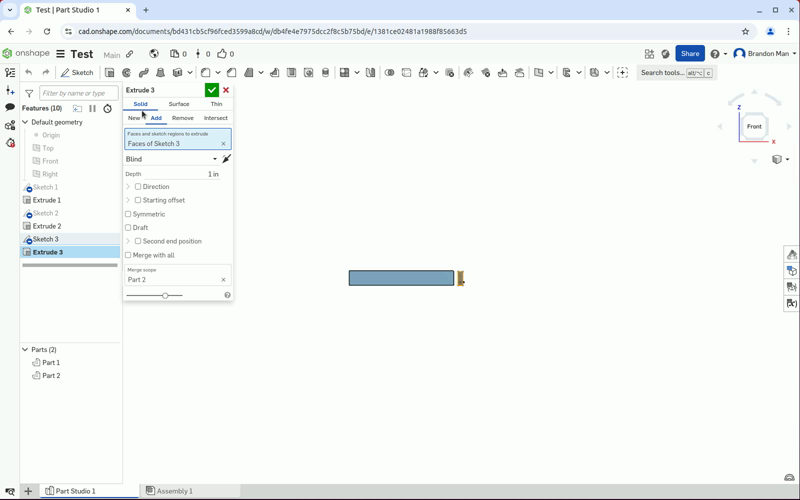
mouse_move(137, 120)
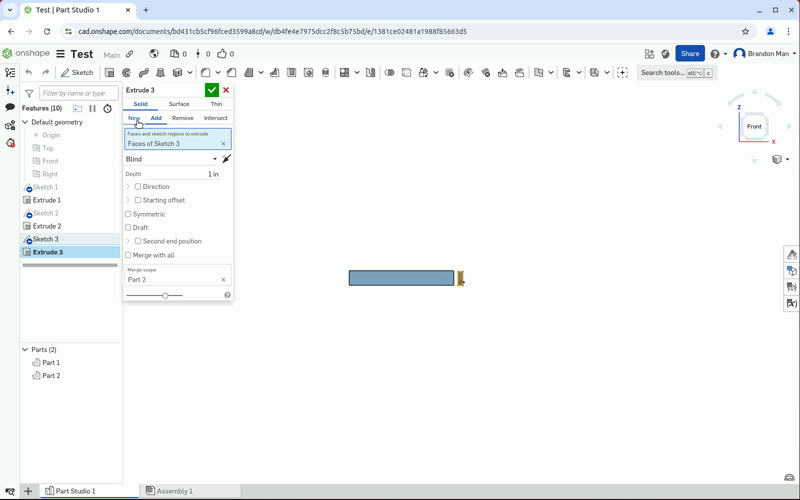
click(137, 120)
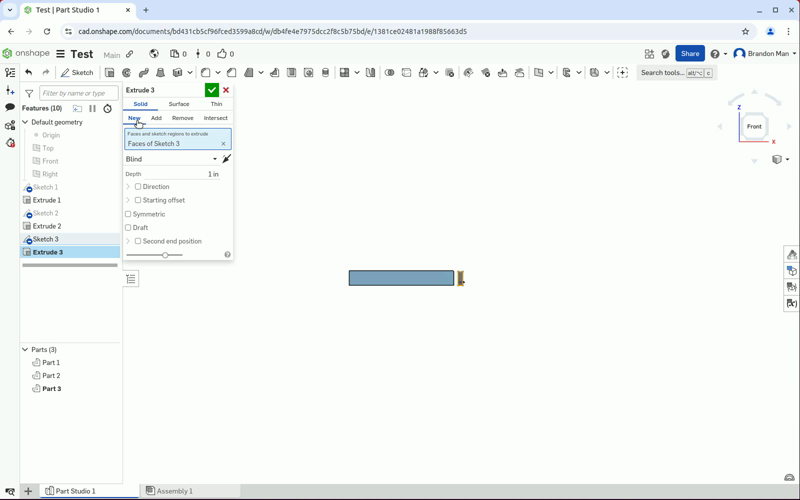
key(tab, 4)
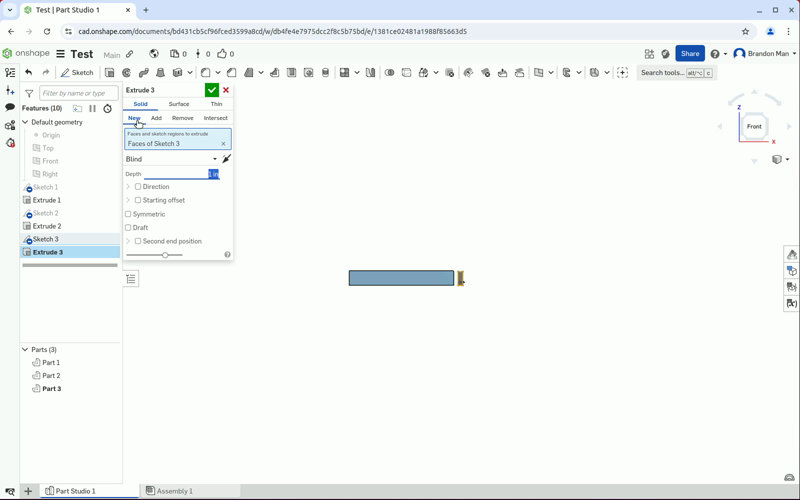
text(0.241)
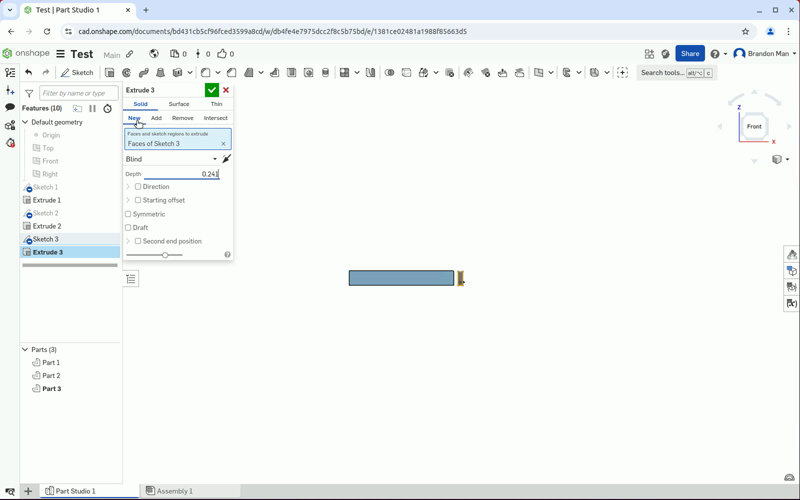
key(enter)
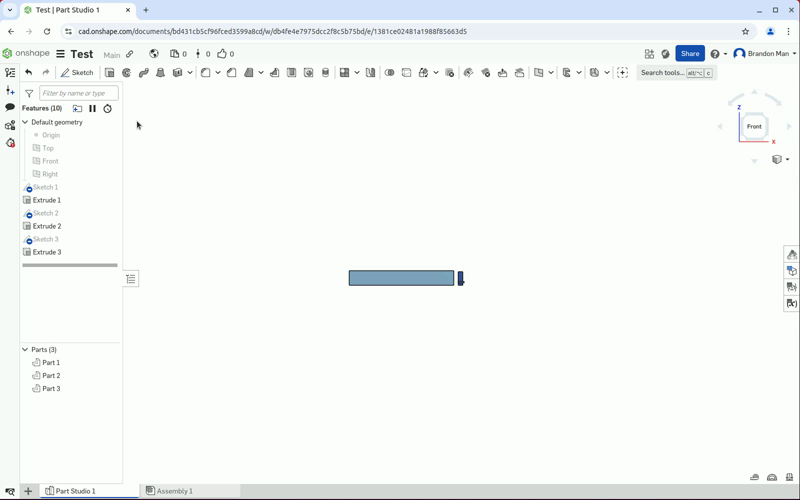
key(shift+h)
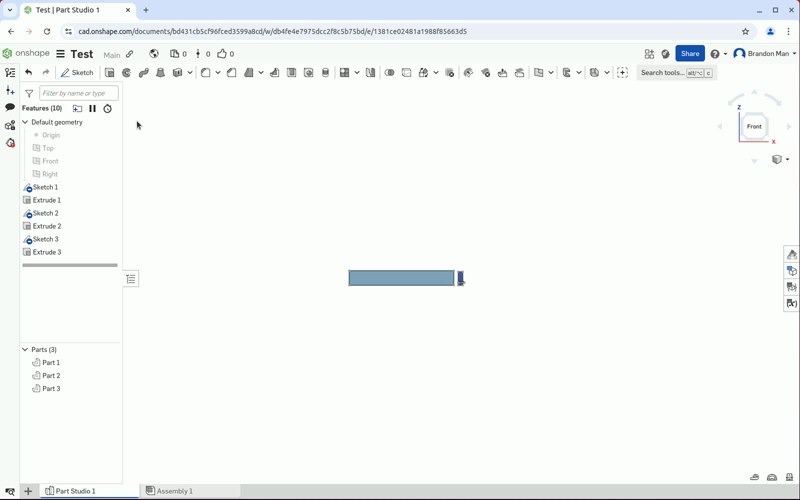
key(shift+h)
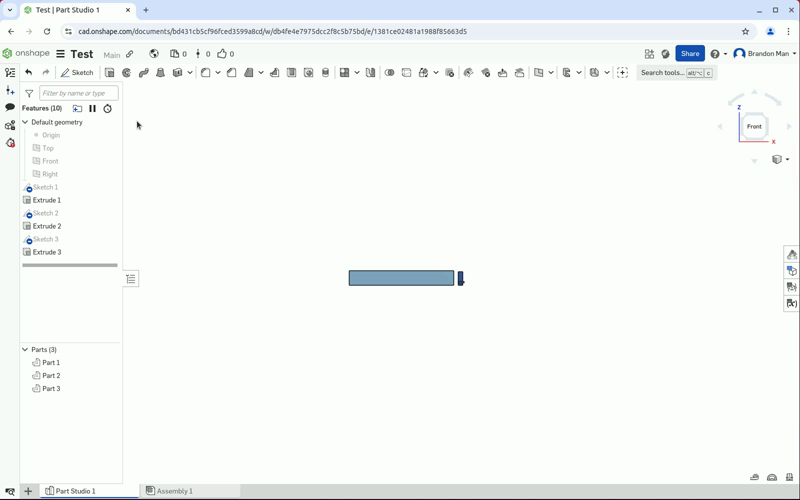
mouse_move(73, 189)
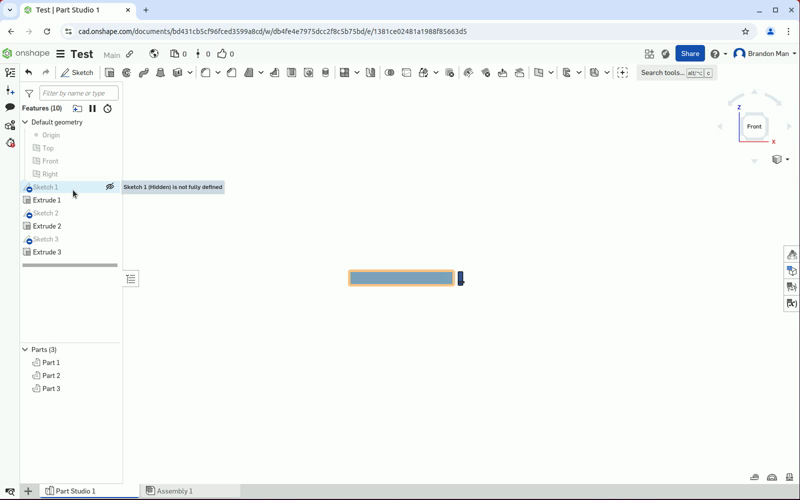
click(73, 189)
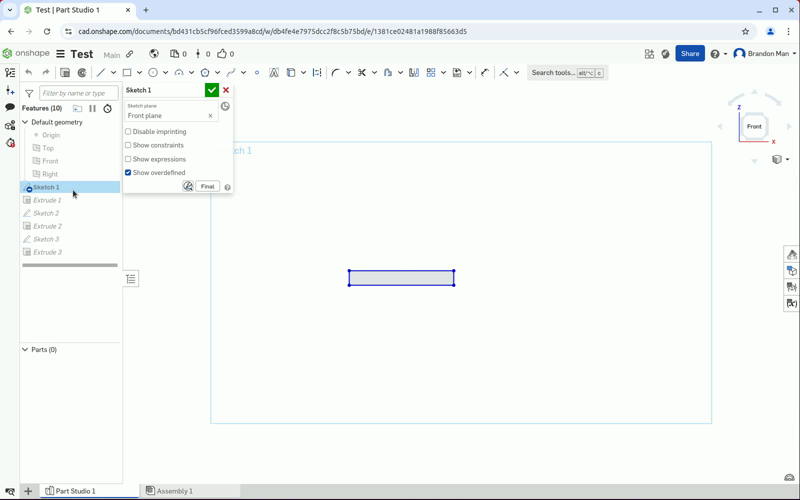
mouse_move(229, 92)
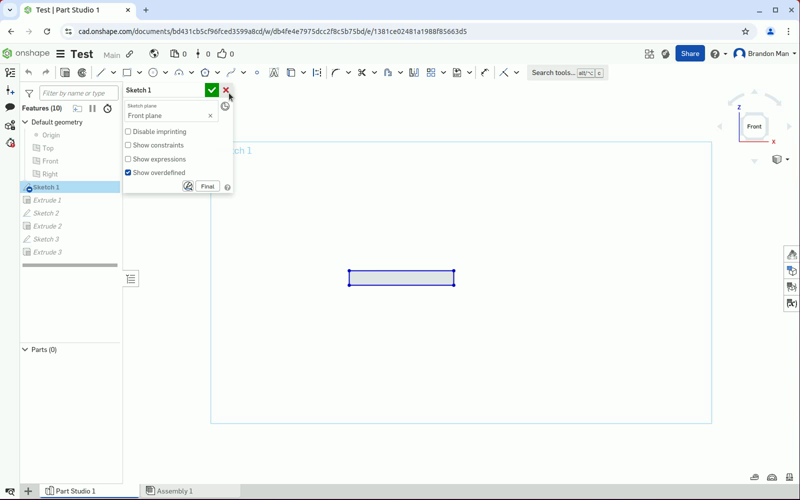
click(229, 92)
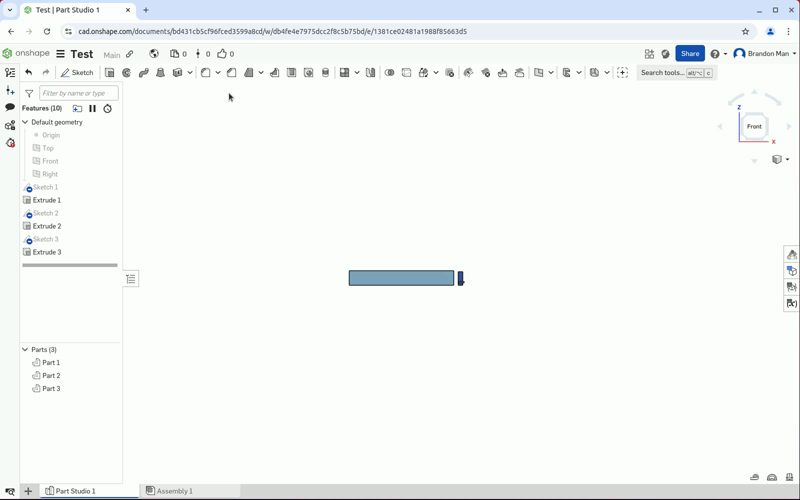
mouse_move(73, 352)
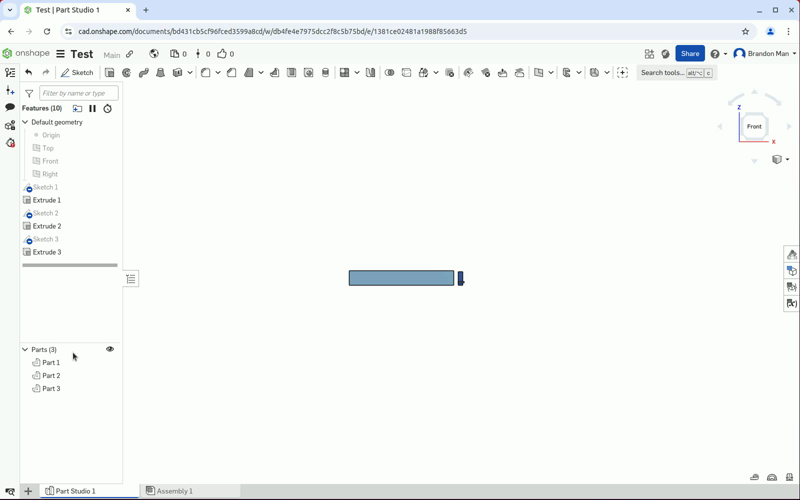
key(y)
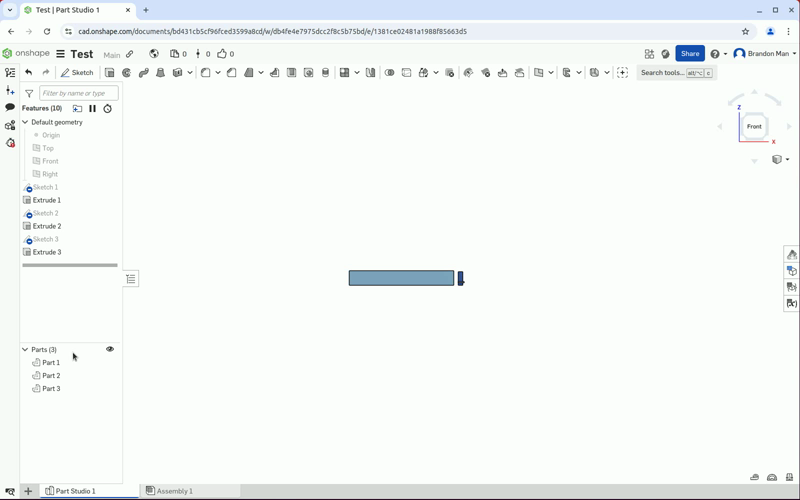
key(shift+p)
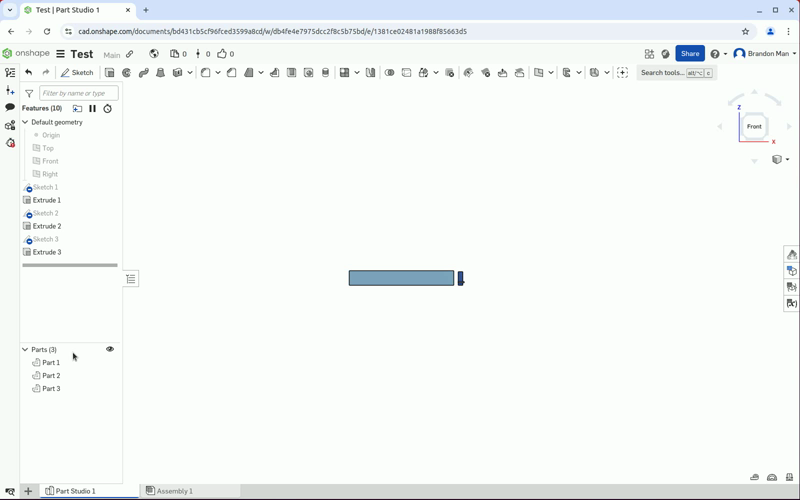
key(space)
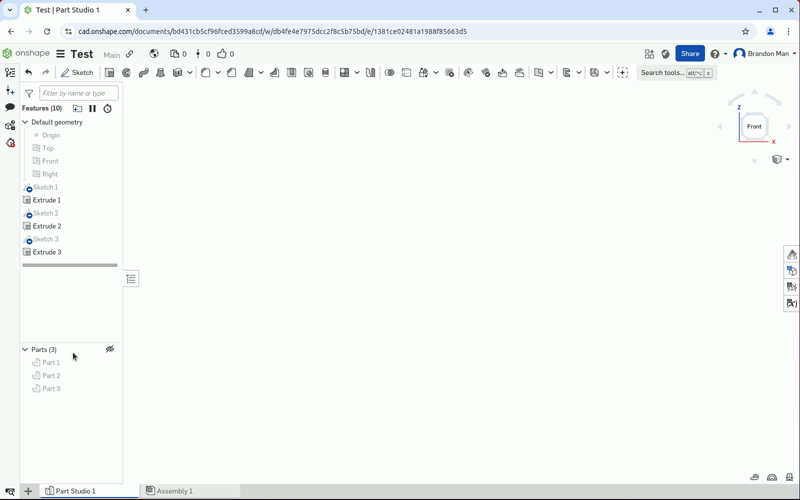
key_down(shift)
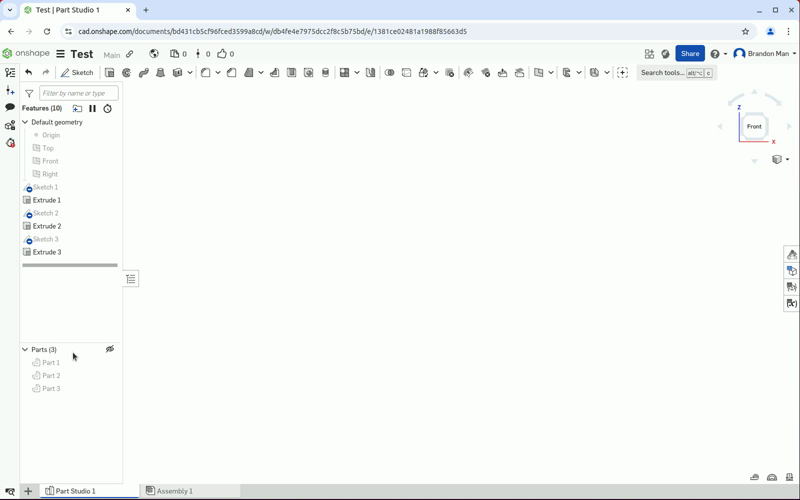
key(down)
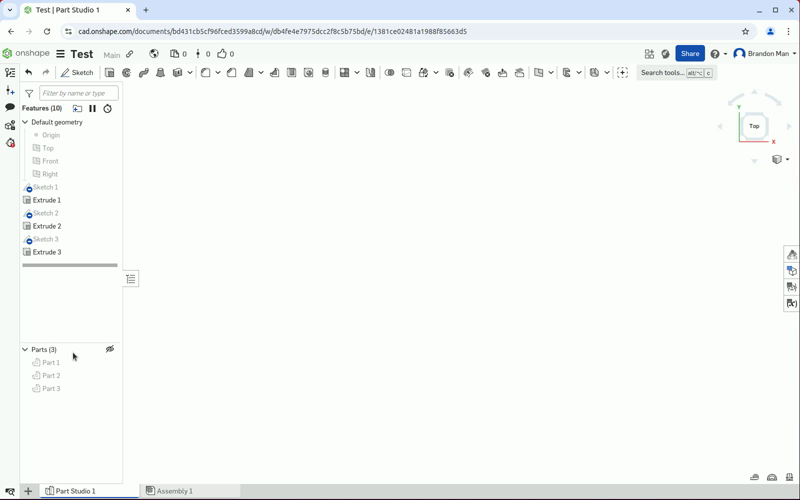
key_up(shift)
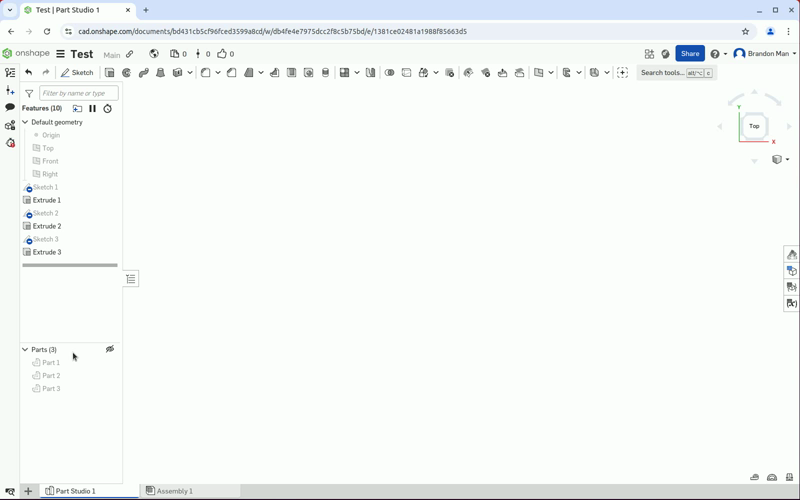
mouse_move(73, 352)
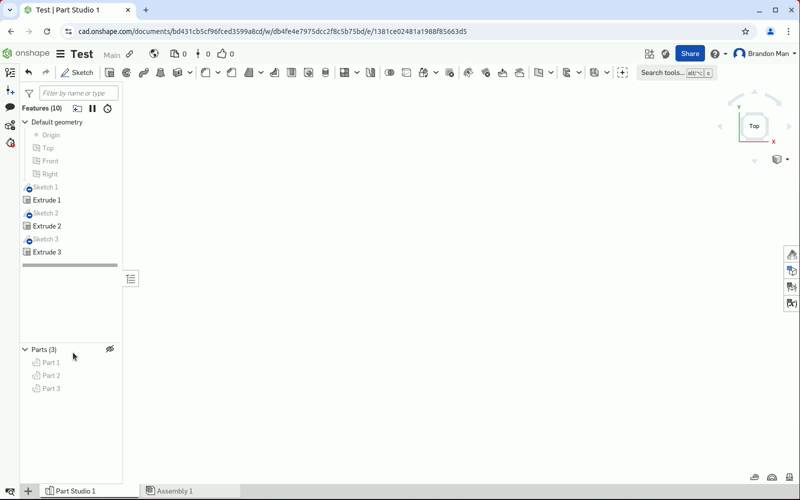
key(shift+y)
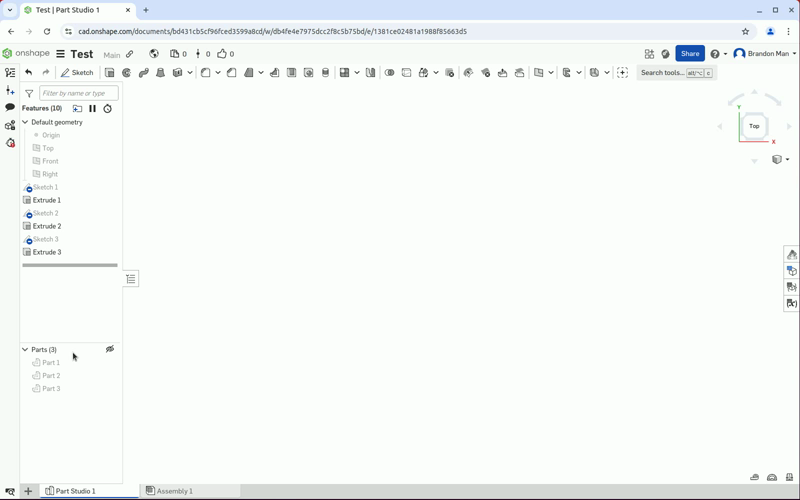
key(shift+s)
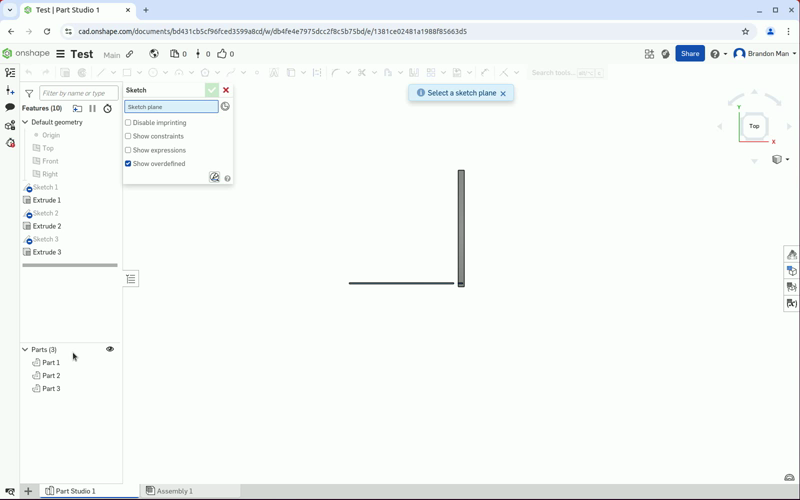
mouse_move(73, 150)
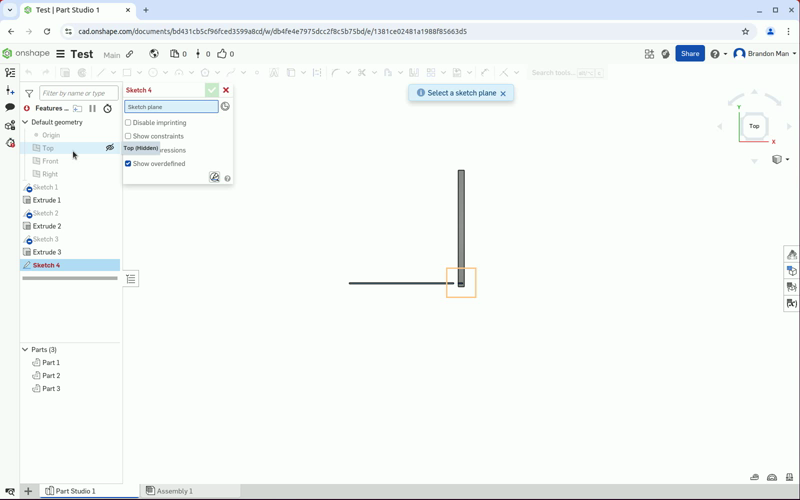
click(73, 150)
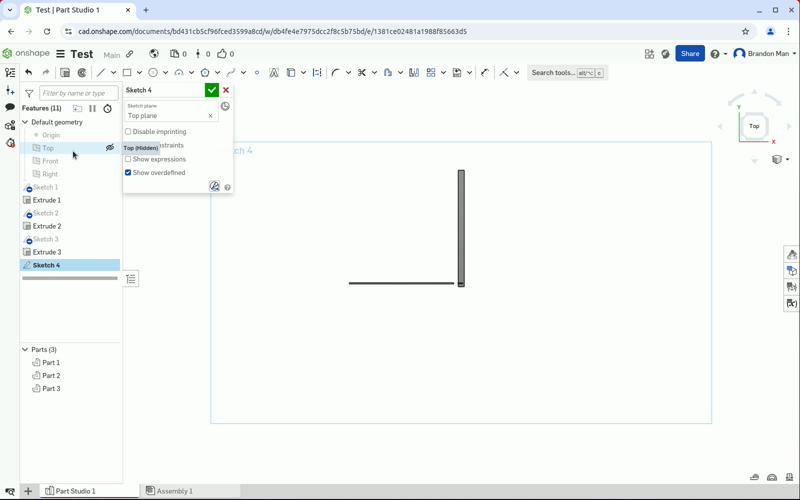
mouse_move(73, 352)
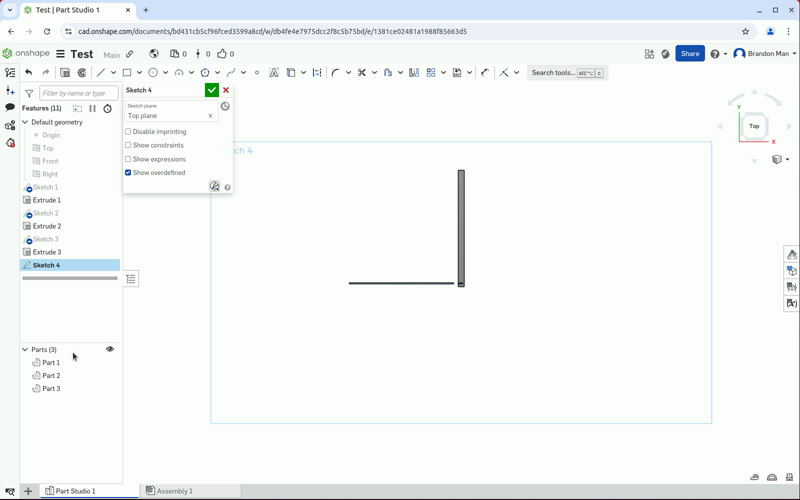
key(y)
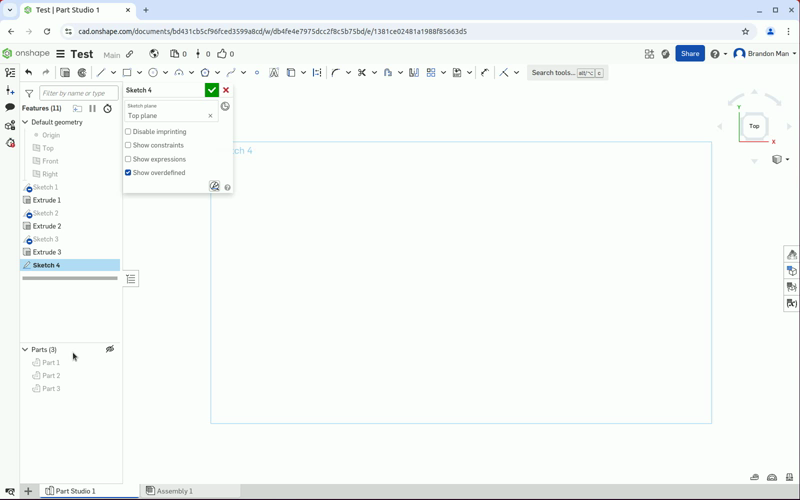
key(l)
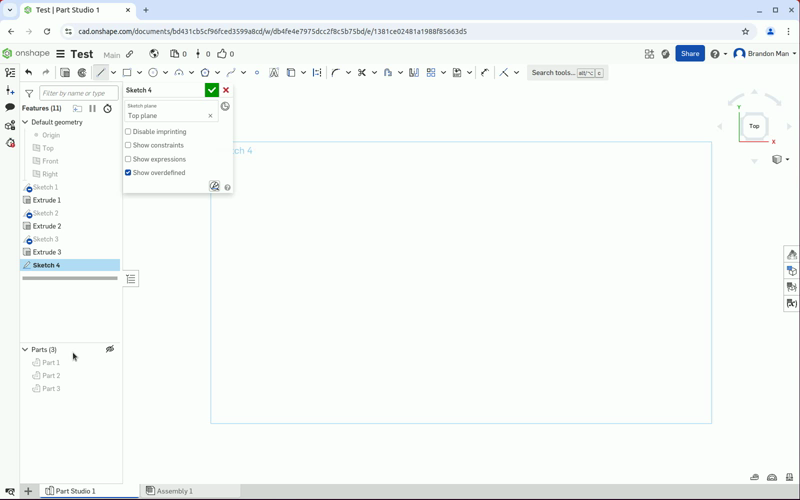
key_down(shift)
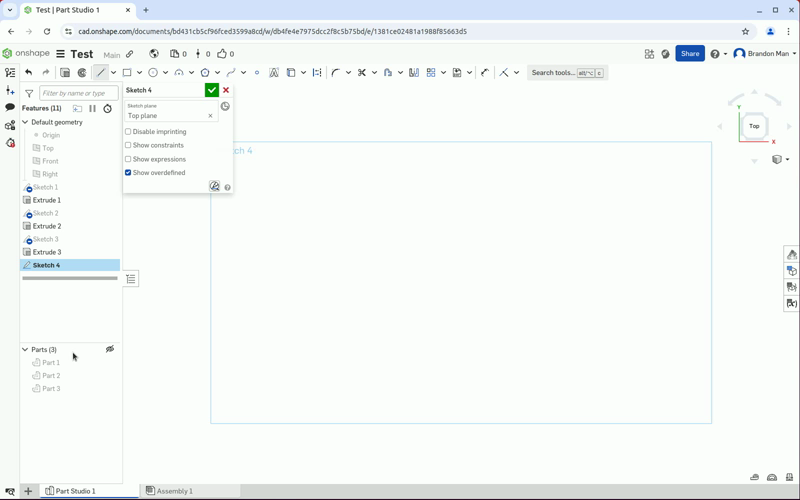
mouse_move(348, 285)
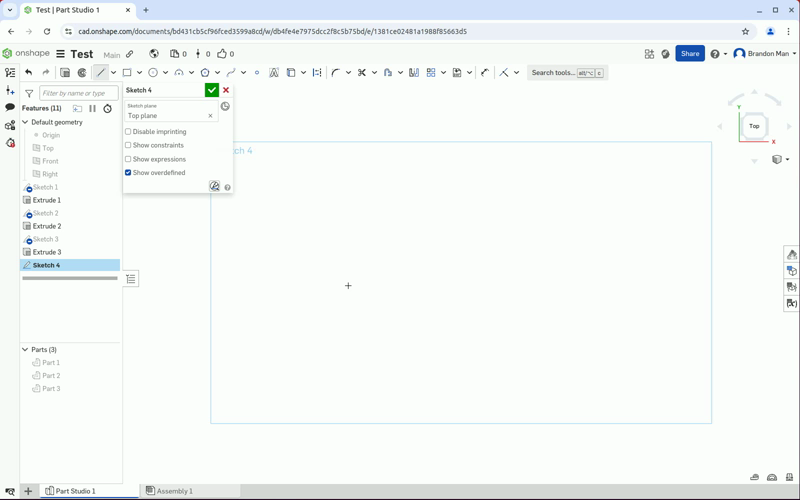
click(348, 285)
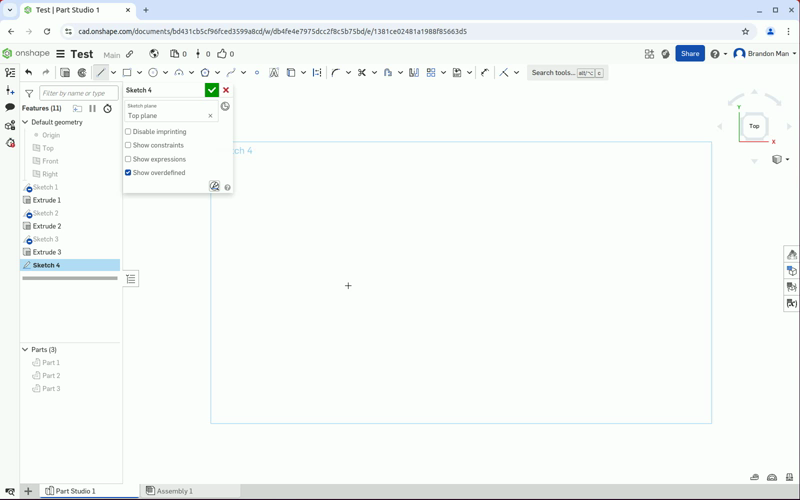
key_up(shift)
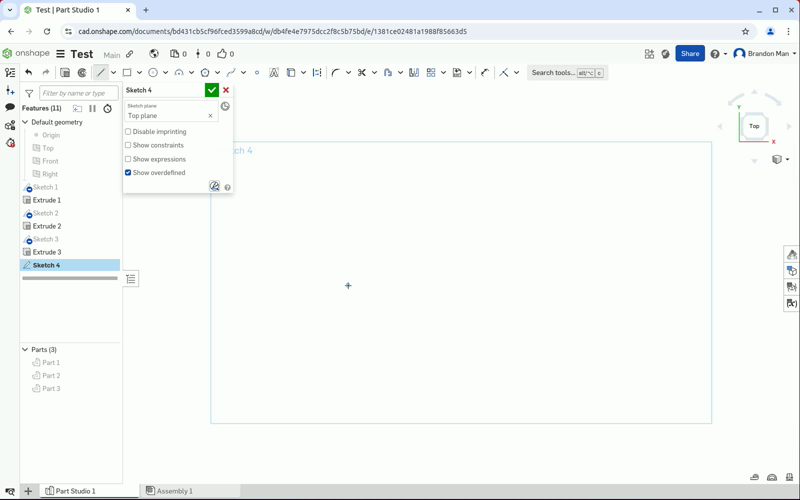
key_down(shift)
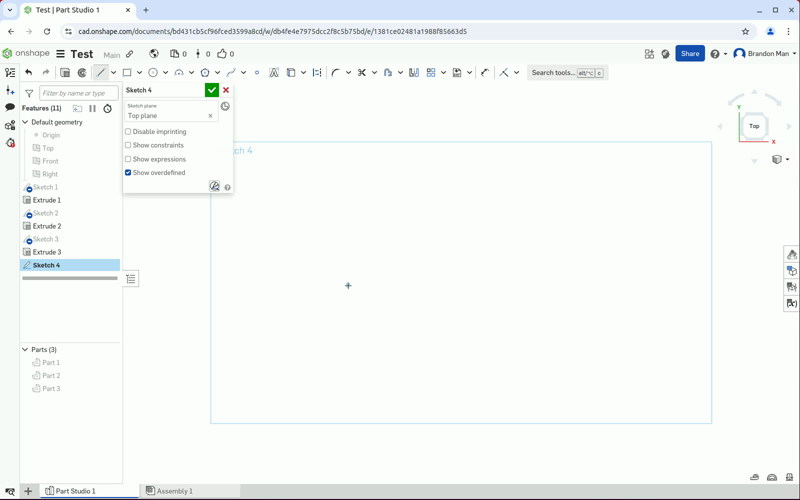
mouse_move(464, 285)
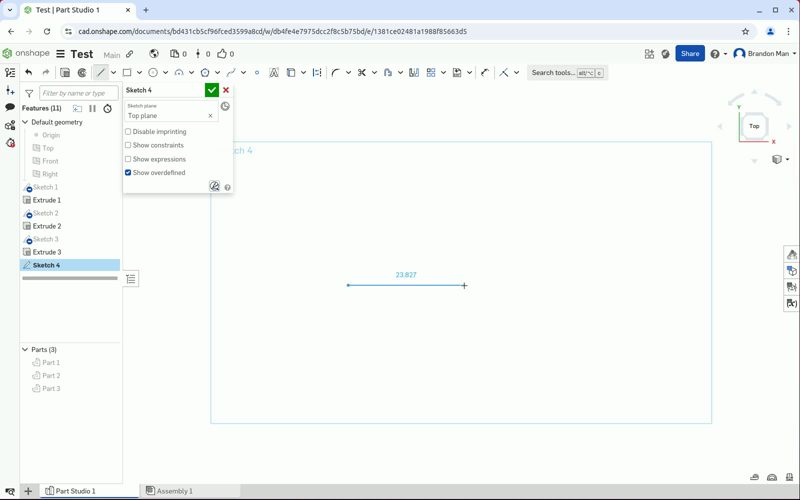
click(464, 285)
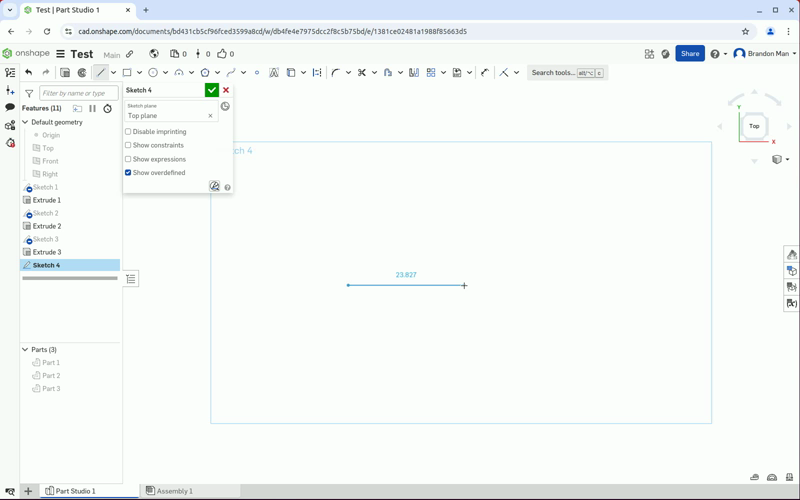
key_up(shift)
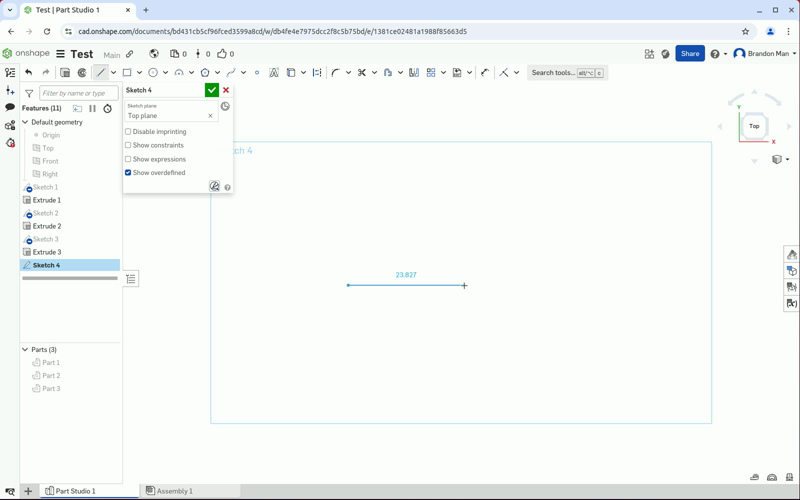
key_down(shift)
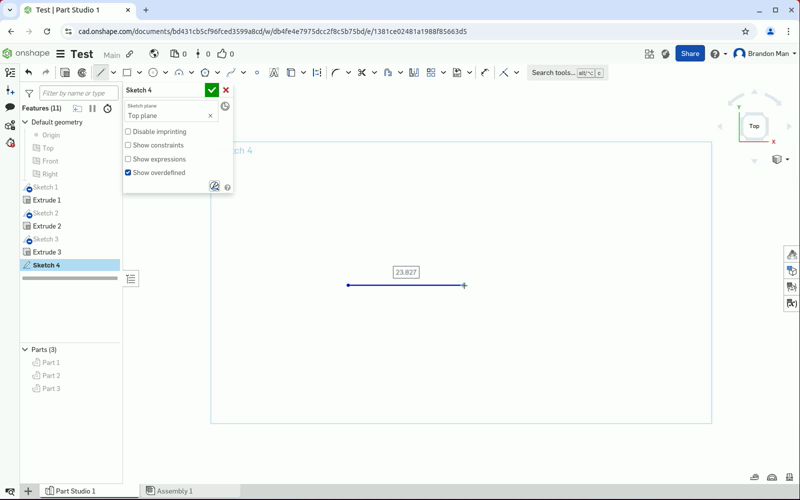
mouse_move(464, 192)
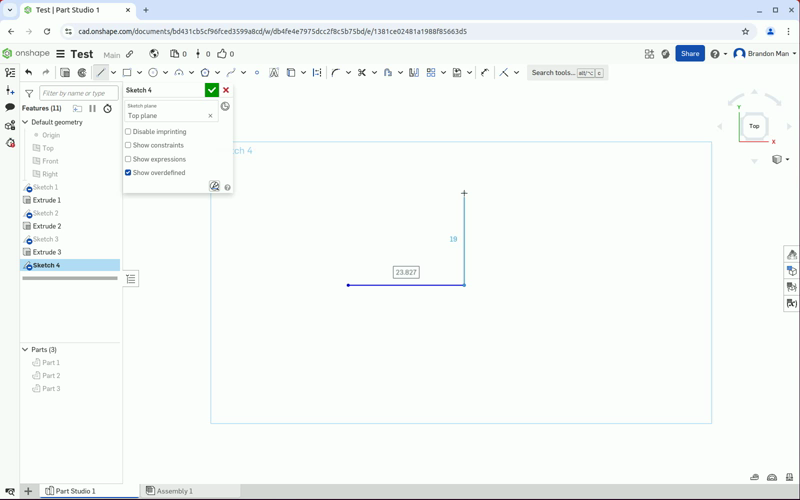
click(464, 192)
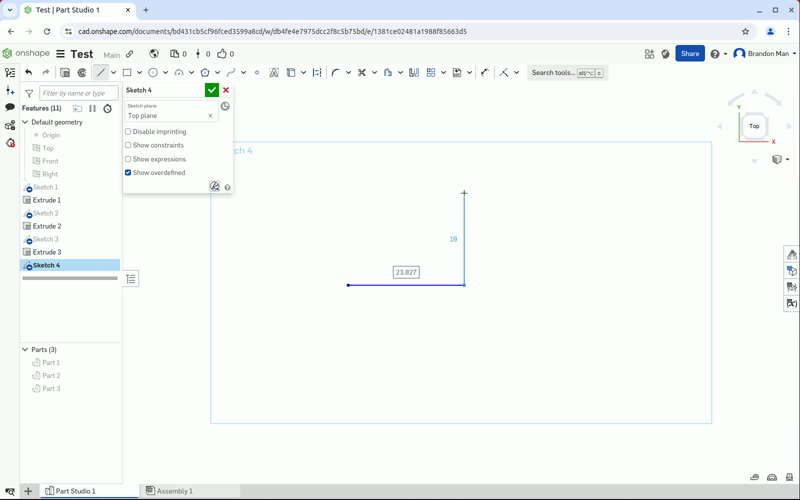
key_up(shift)
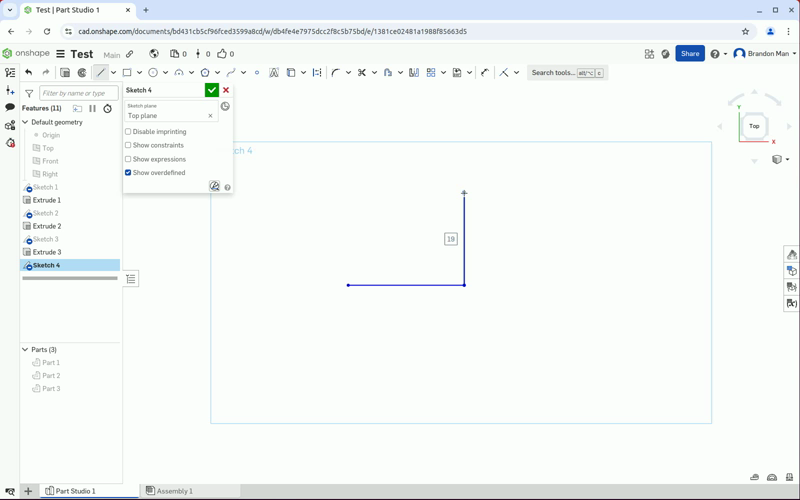
key_down(shift)
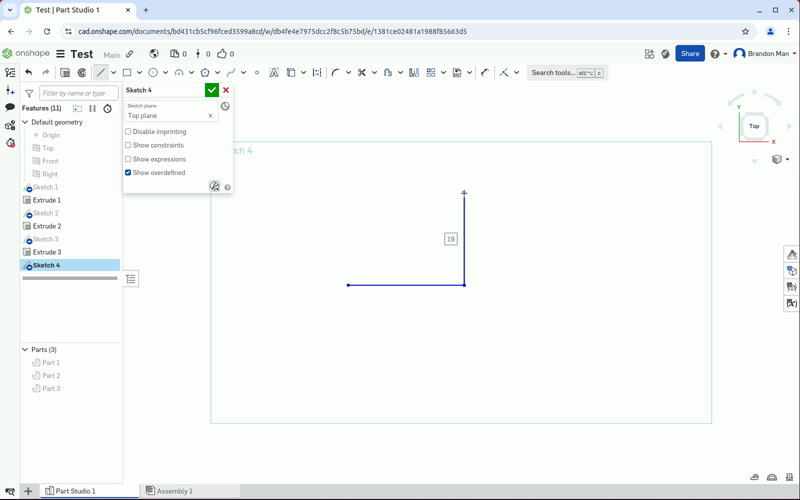
mouse_move(348, 192)
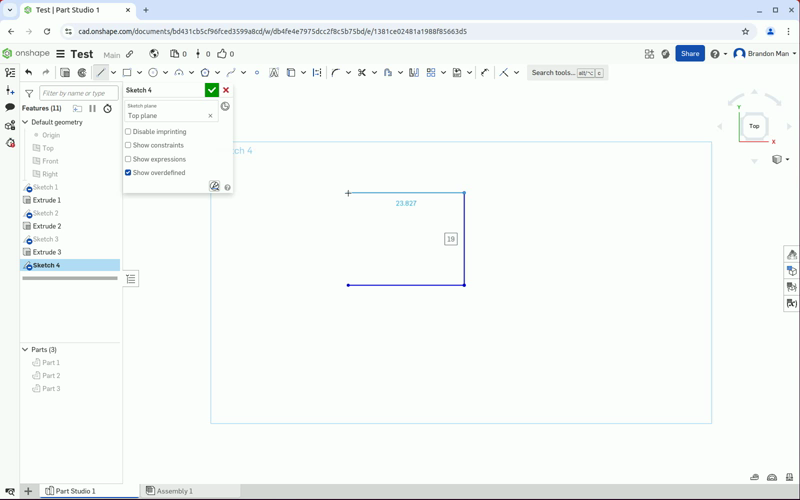
click(348, 192)
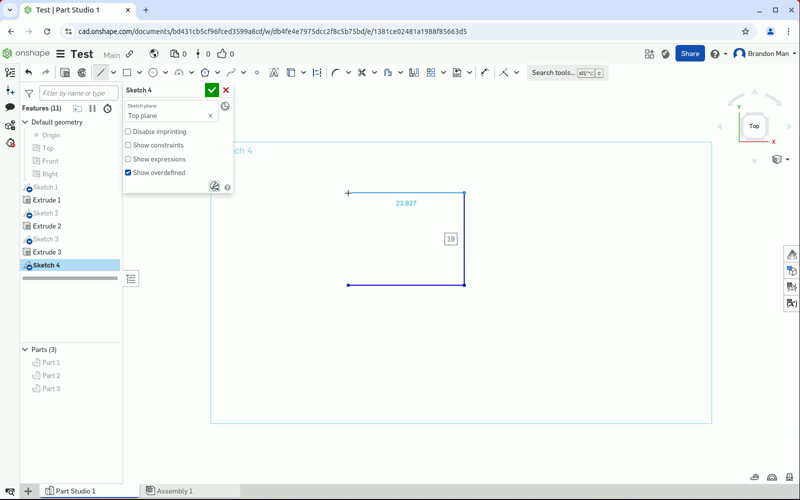
key_up(shift)
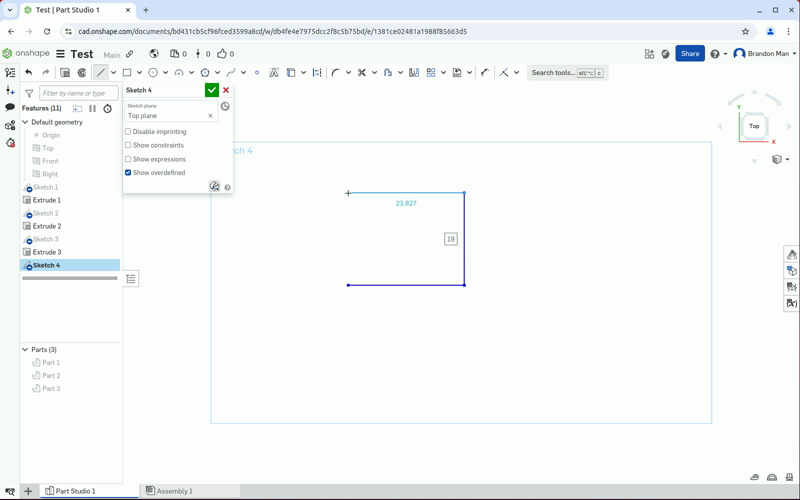
key_down(shift)
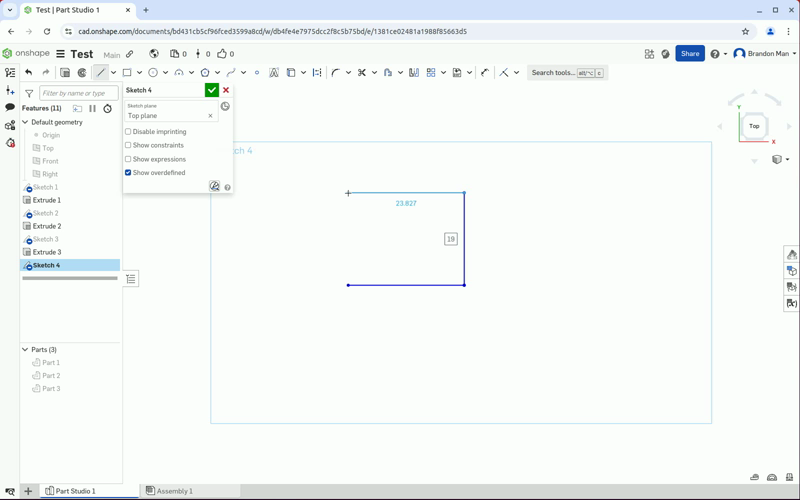
mouse_move(348, 285)
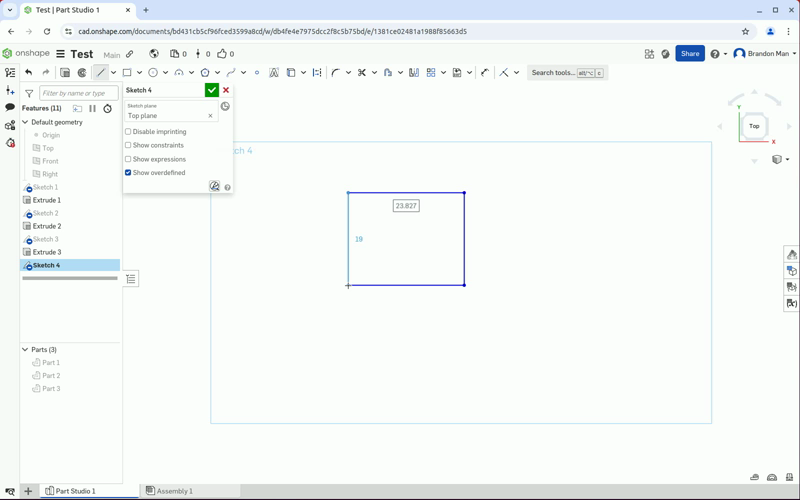
key_up(shift)
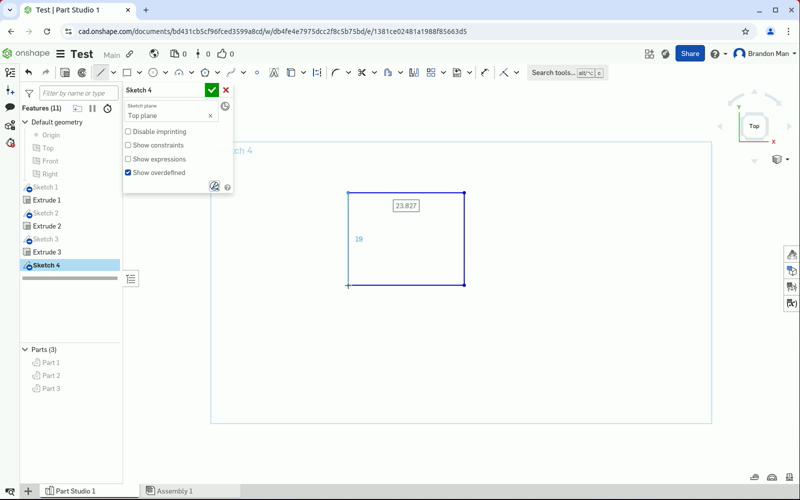
click(348, 285)
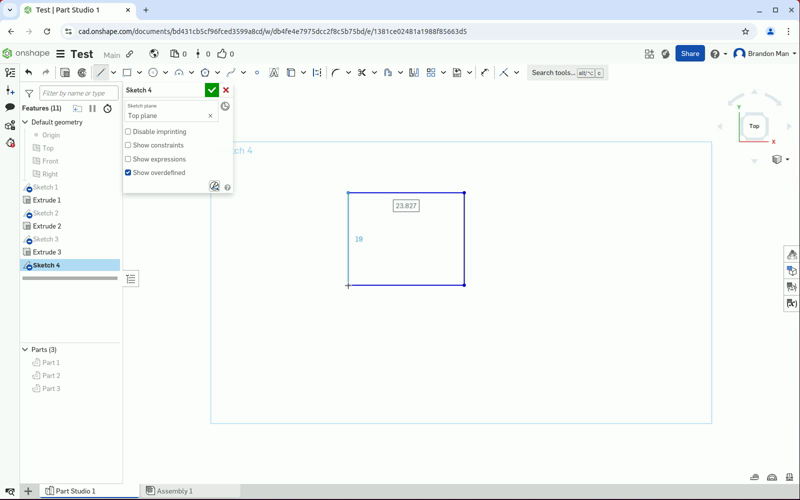
key(esc)
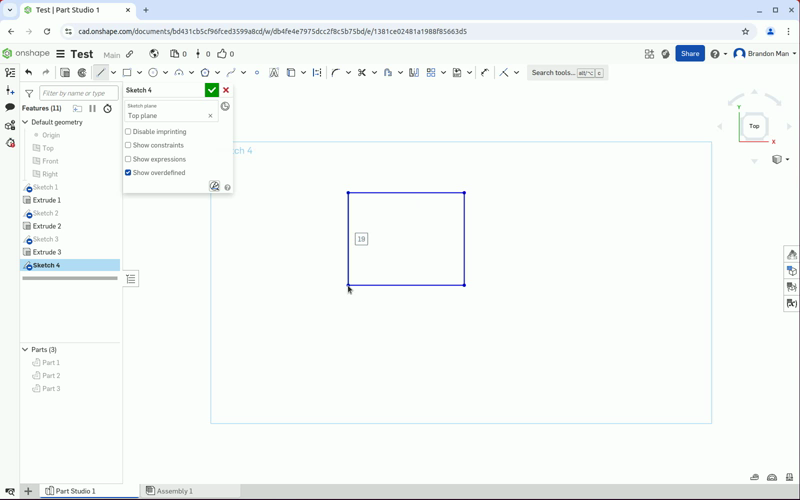
mouse_move(450, 260)
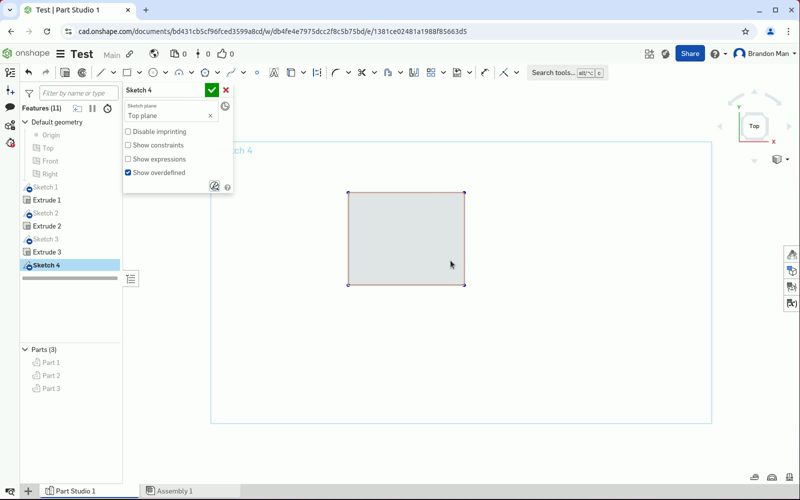
click(450, 260)
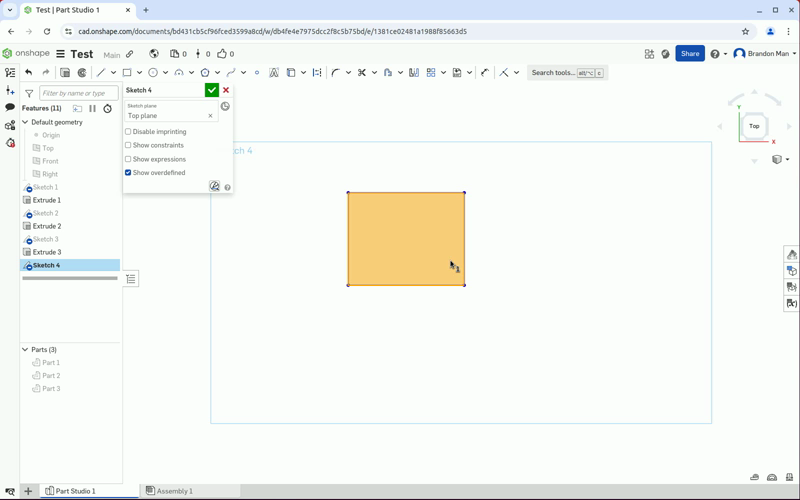
mouse_move(73, 352)
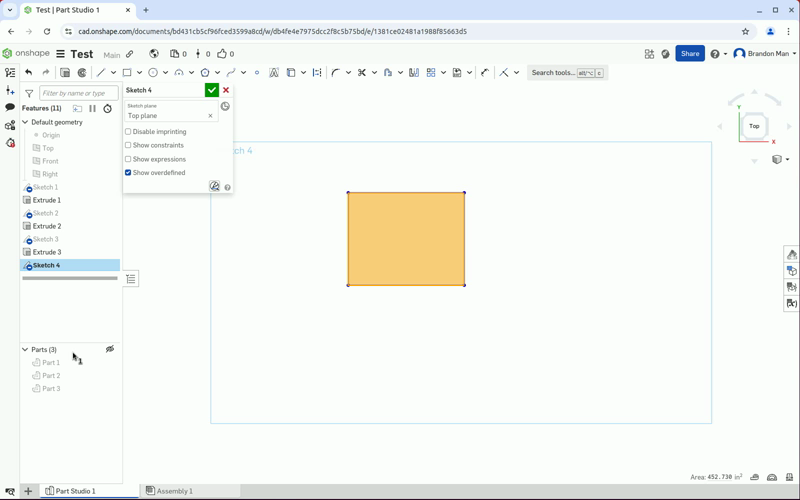
key(shift+y)
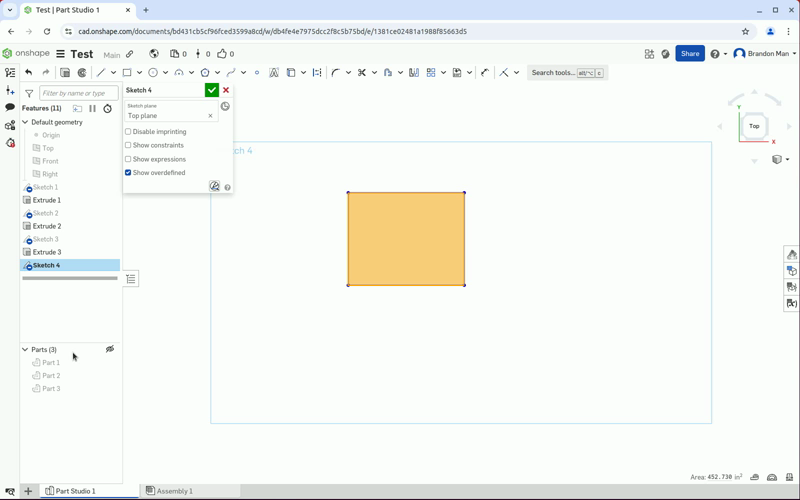
key(shift+e)
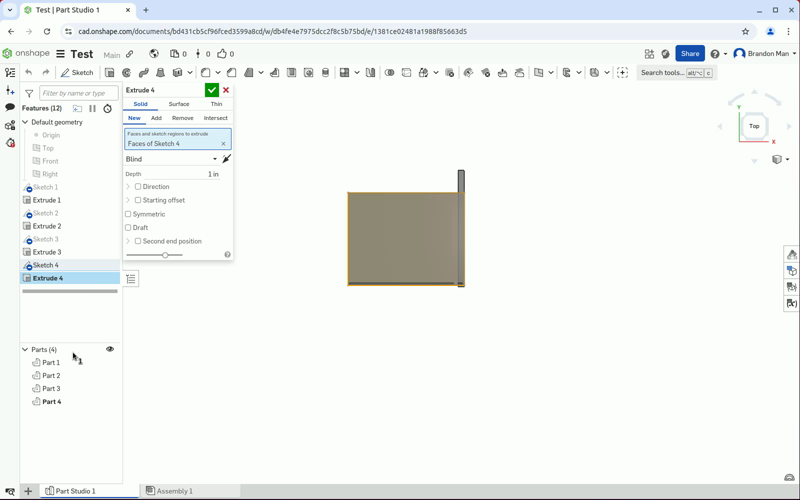
mouse_move(143, 106)
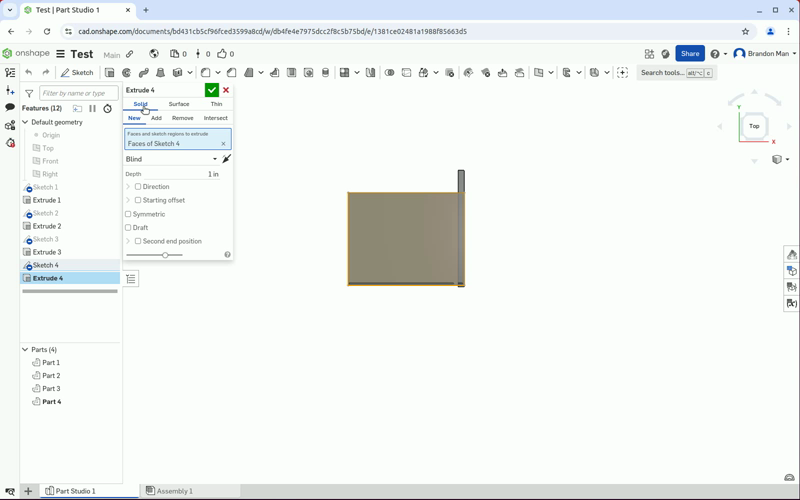
click(143, 106)
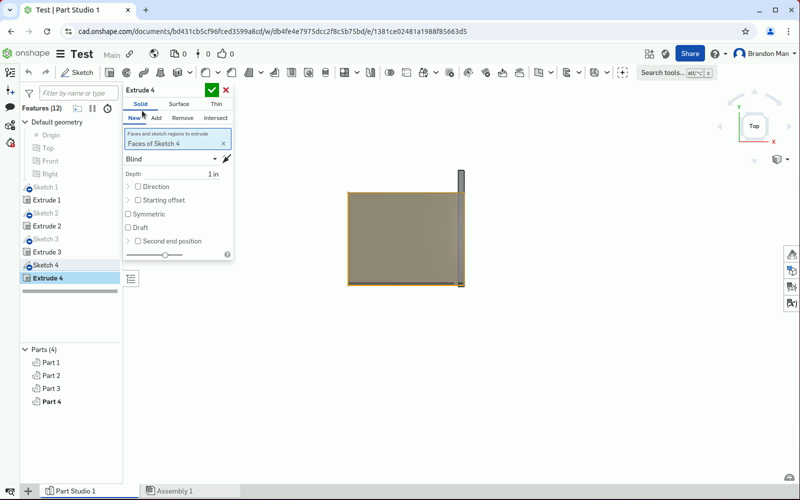
mouse_move(137, 120)
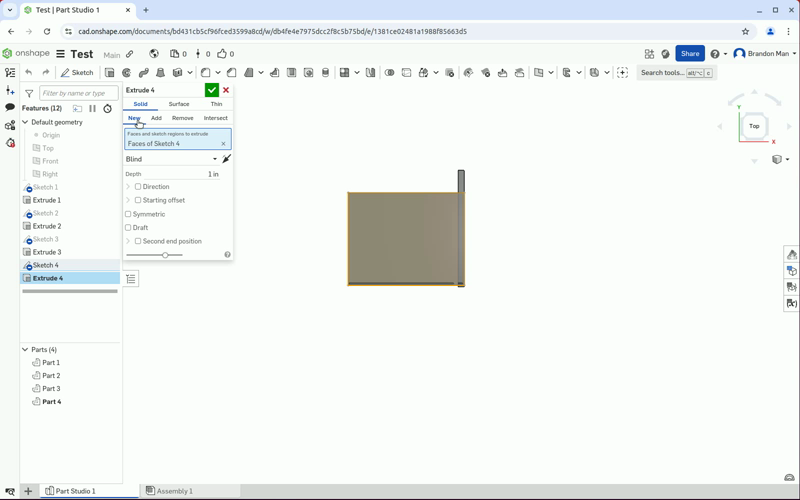
click(137, 120)
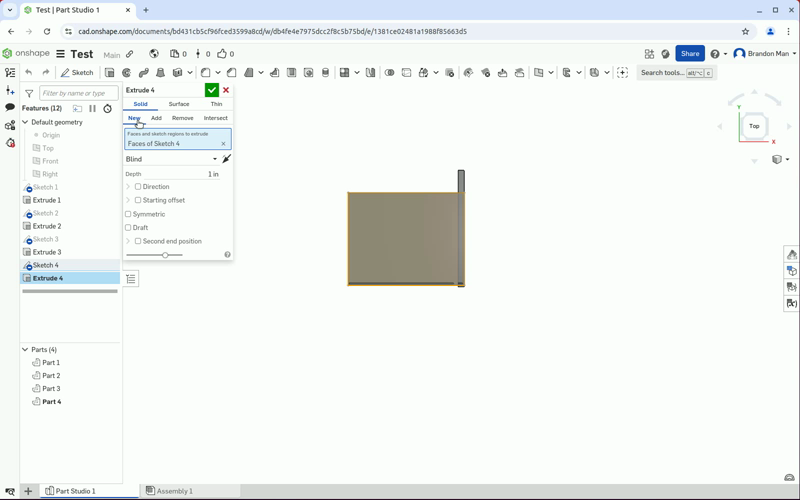
key(tab, 4)
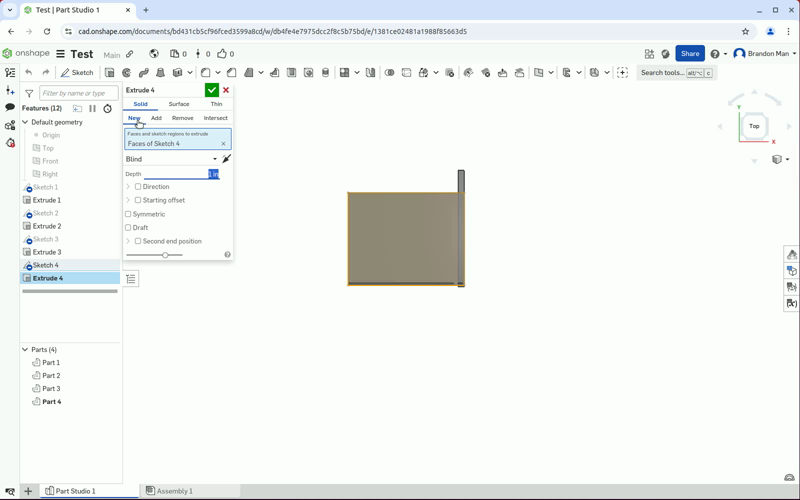
text(2.407)
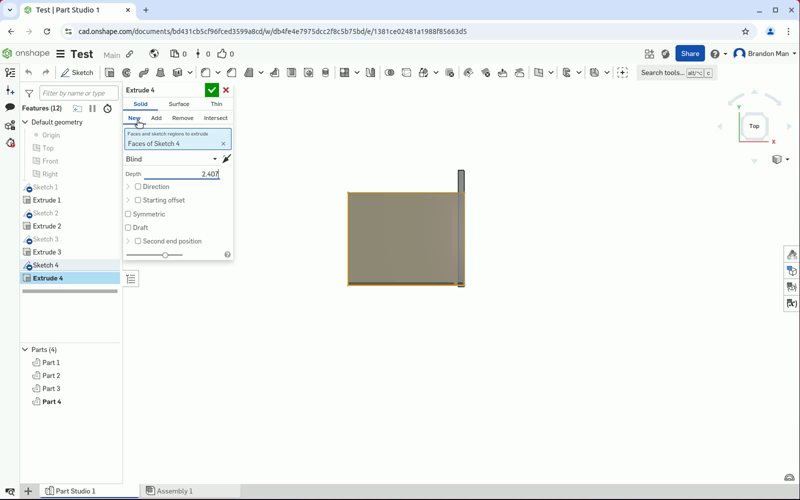
key(enter)
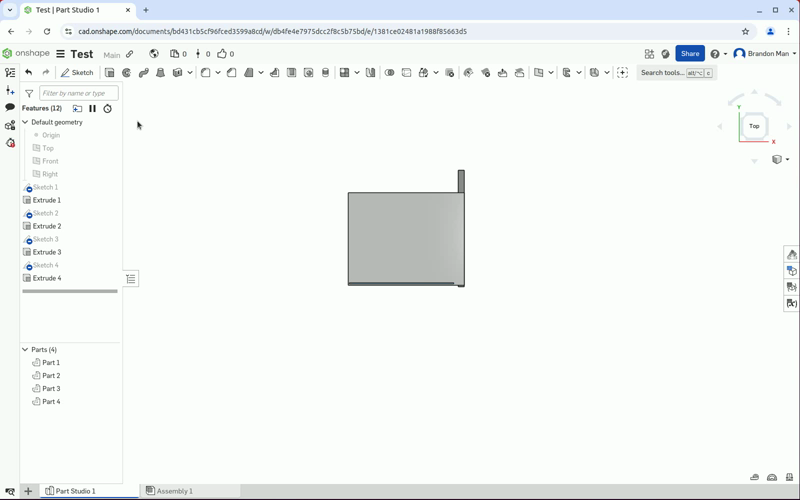
key(shift+h)
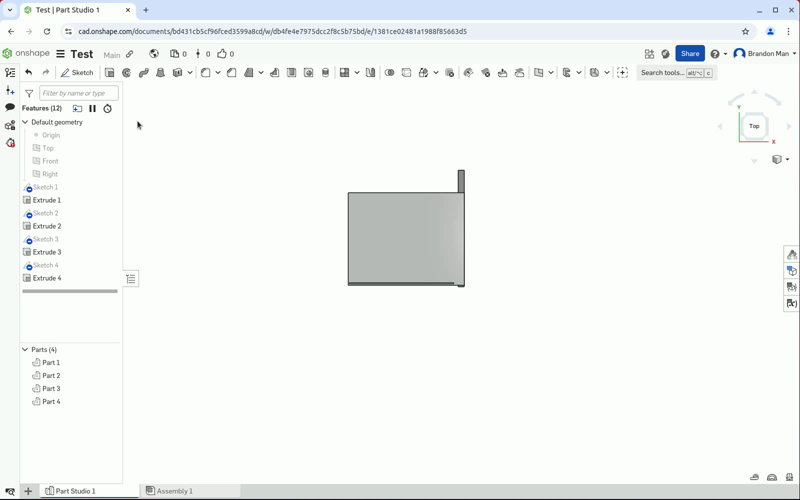
key(shift+h)
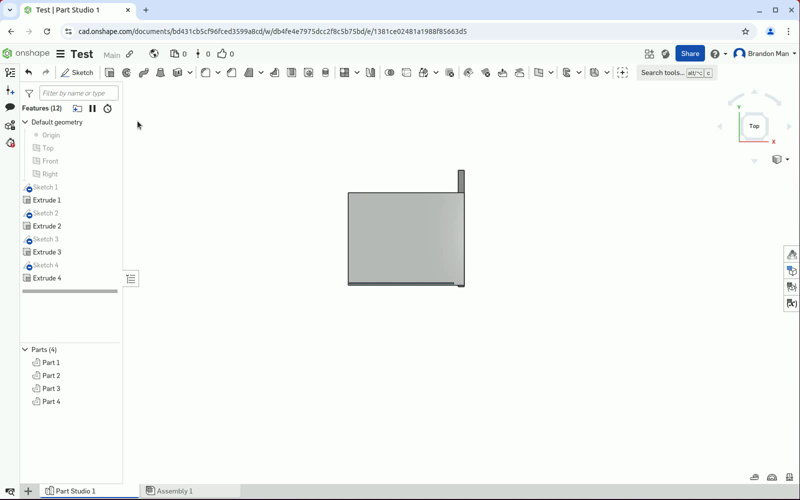
mouse_move(73, 189)
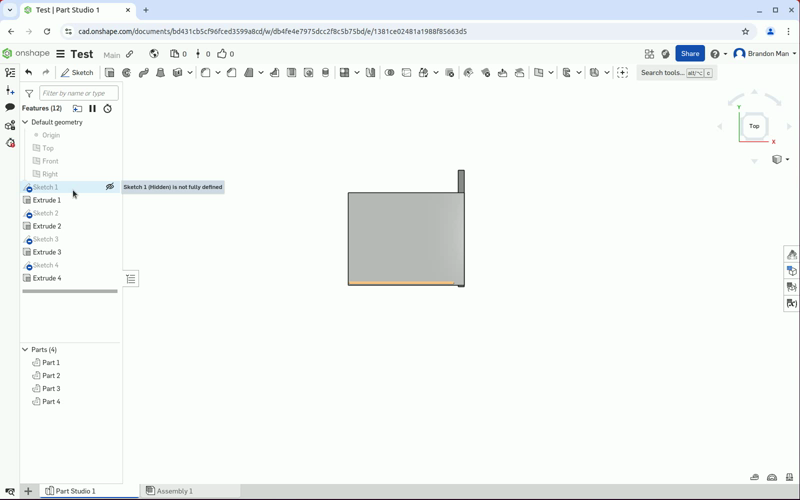
click(73, 189)
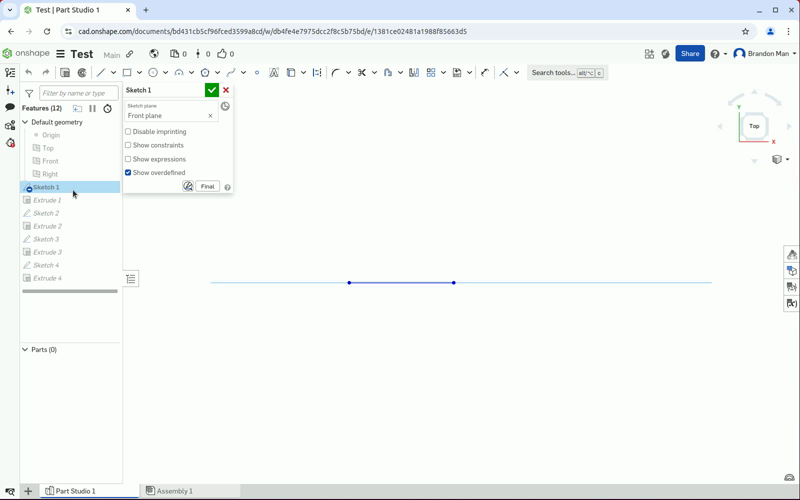
mouse_move(229, 92)
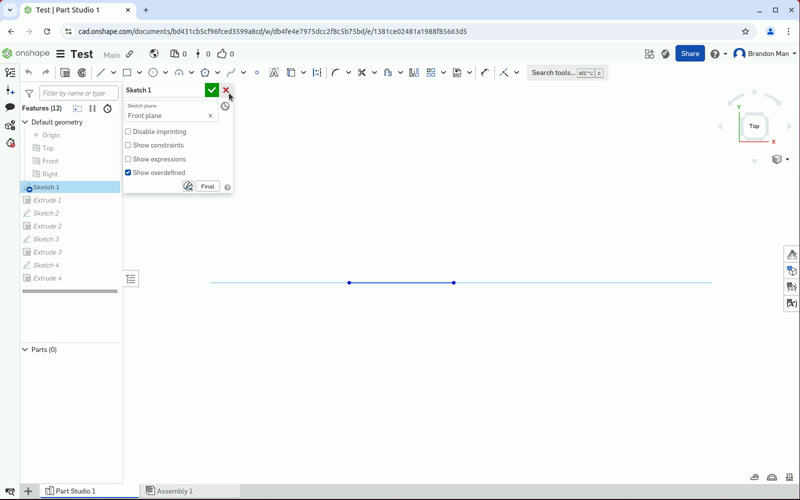
click(229, 92)
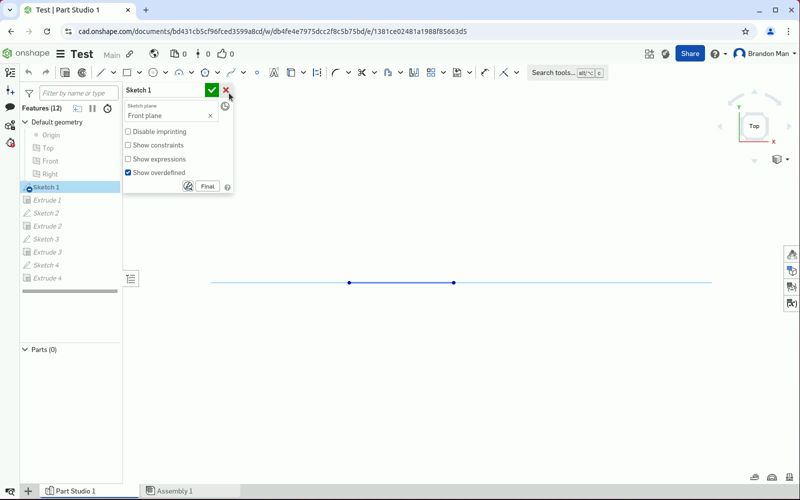
key(shift+s)
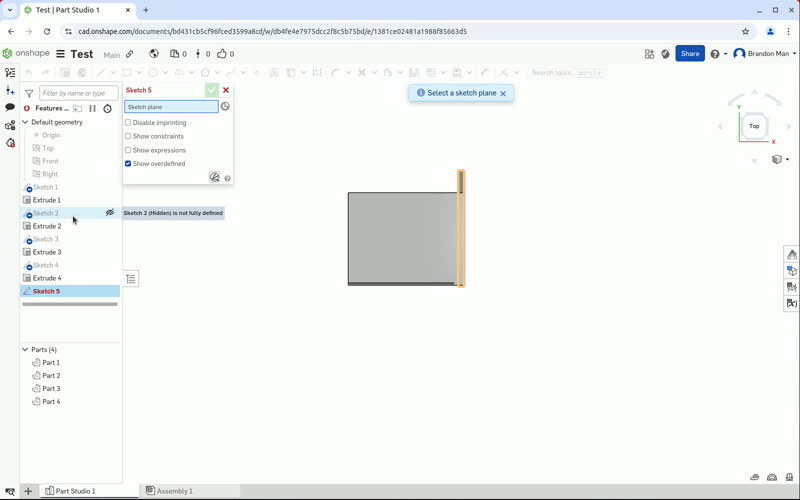
scroll(3)
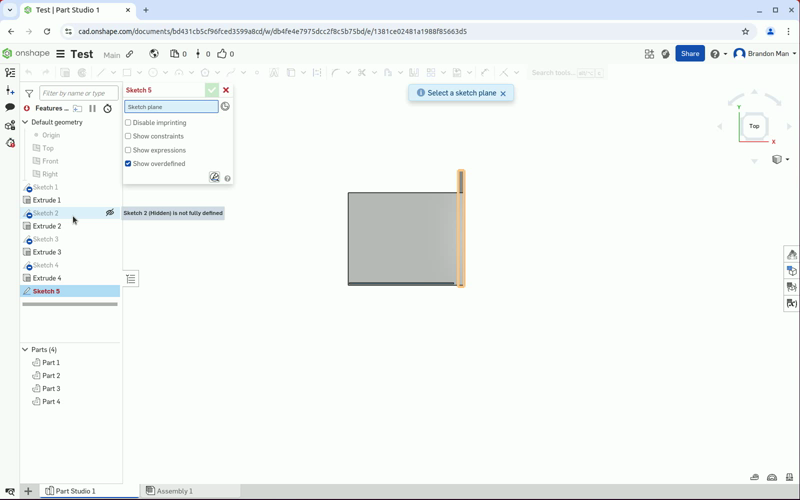
mouse_move(73, 150)
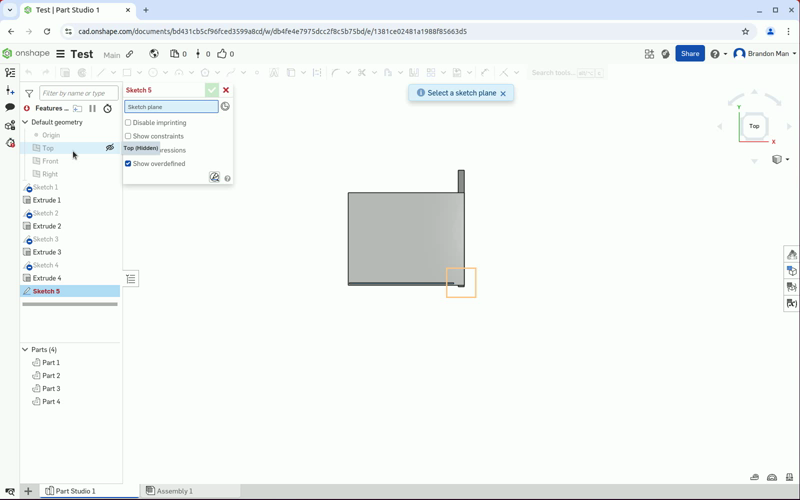
click(73, 150)
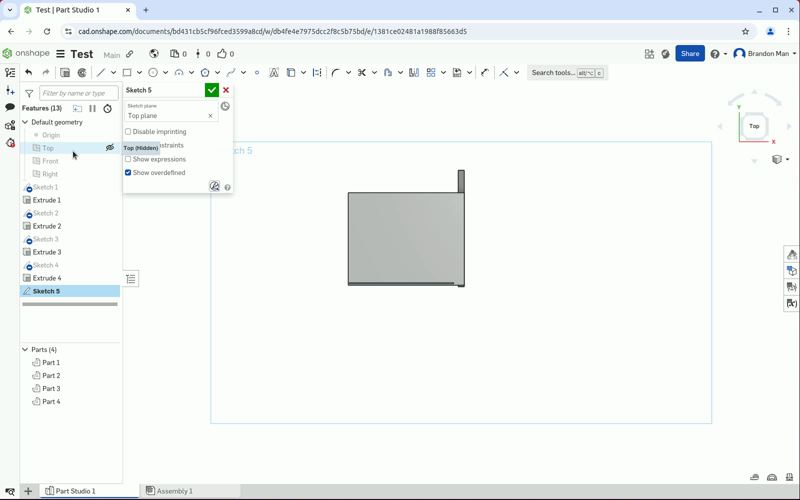
mouse_move(73, 352)
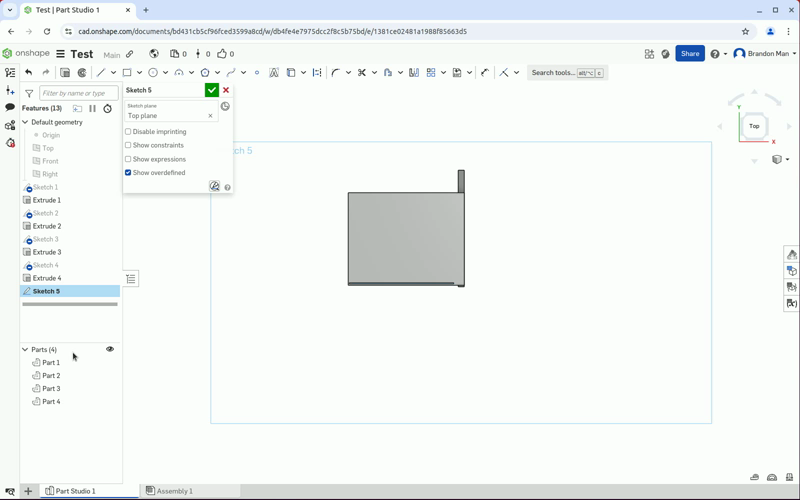
key(y)
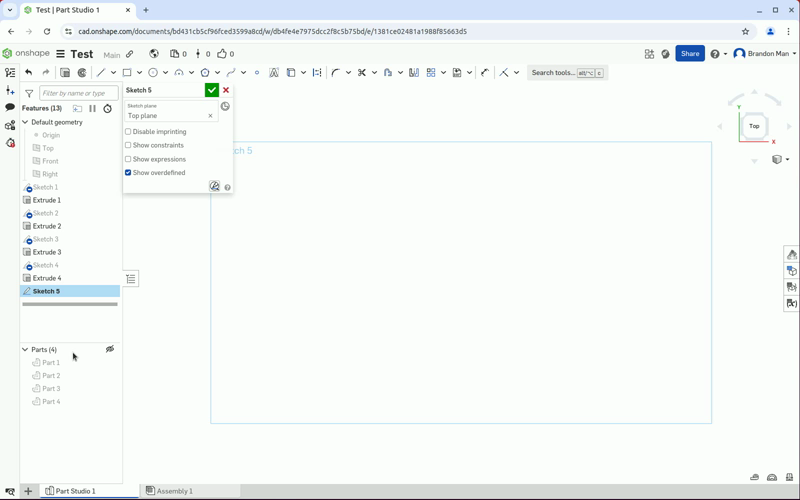
key(l)
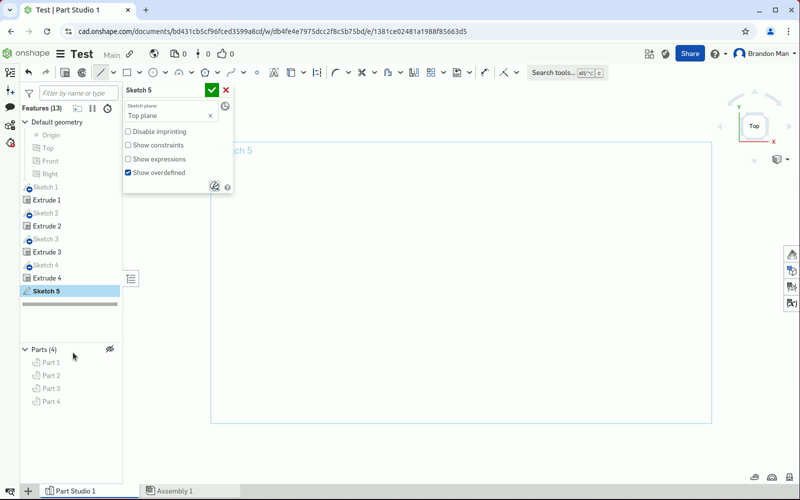
key_down(shift)
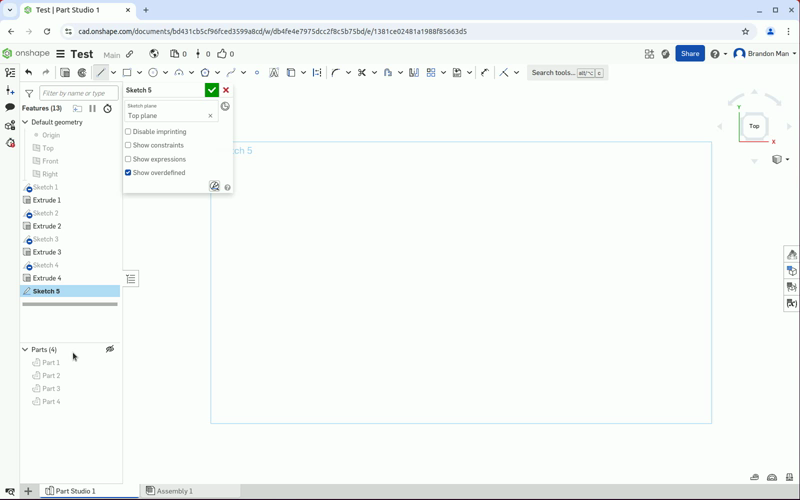
mouse_move(362, 285)
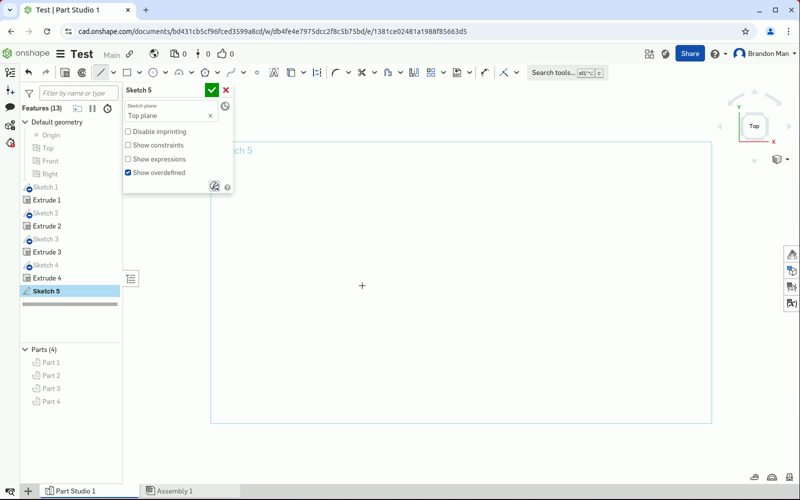
click(362, 285)
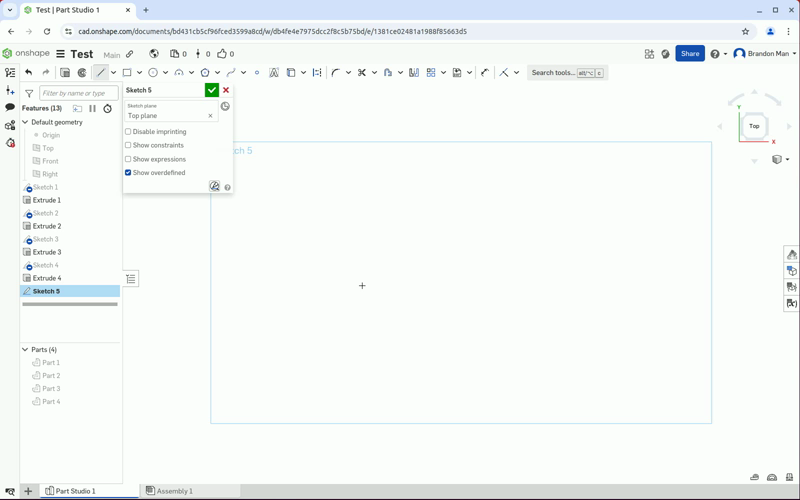
key_up(shift)
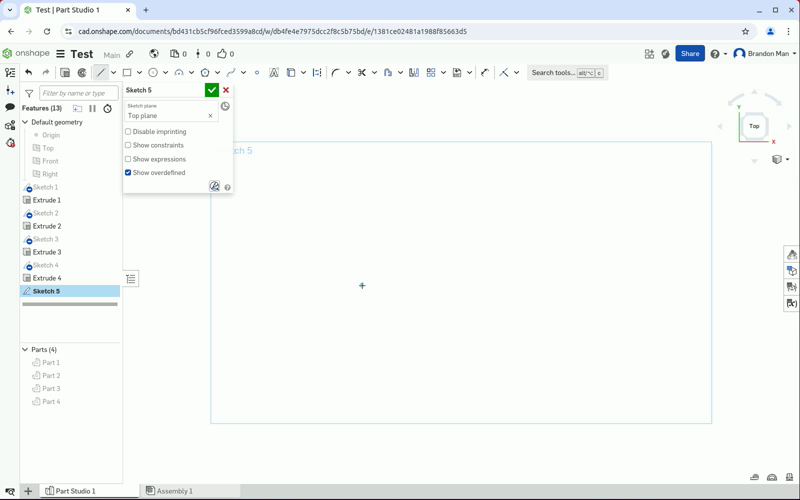
key_down(shift)
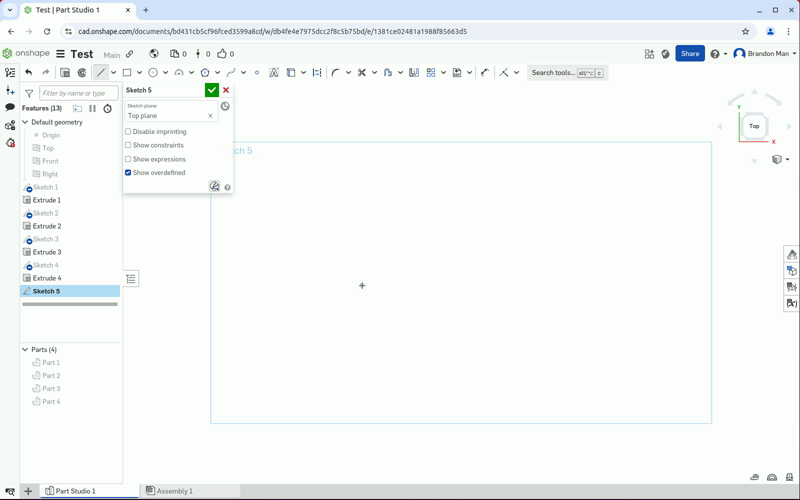
mouse_move(466, 285)
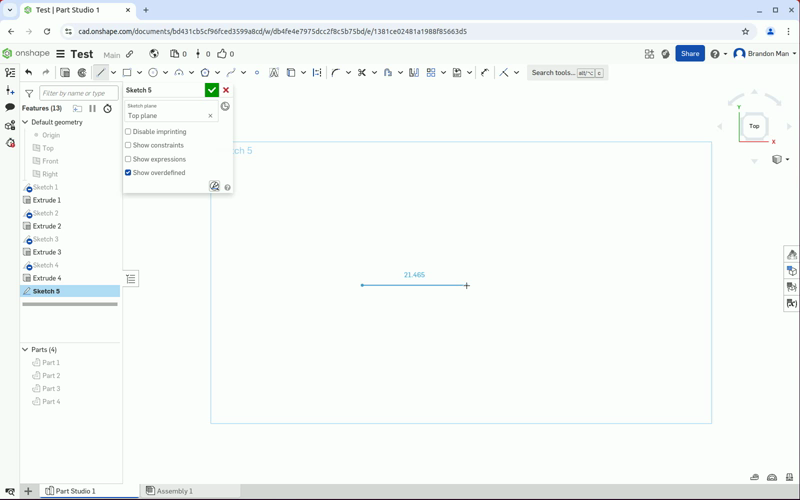
click(466, 285)
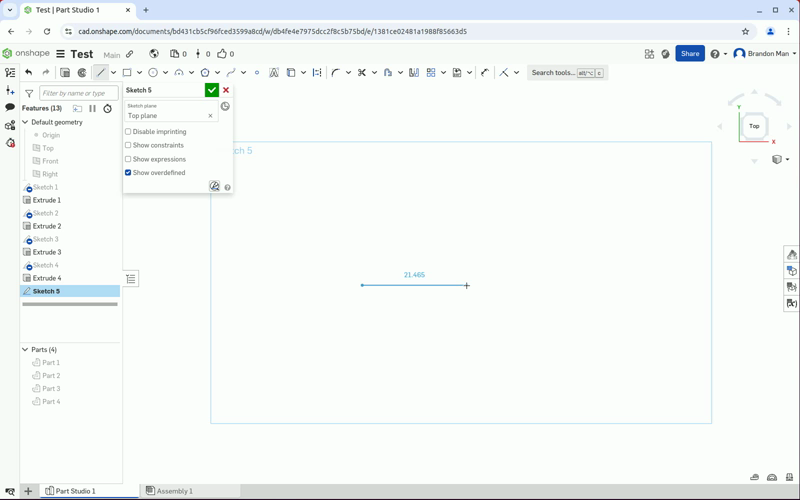
key_up(shift)
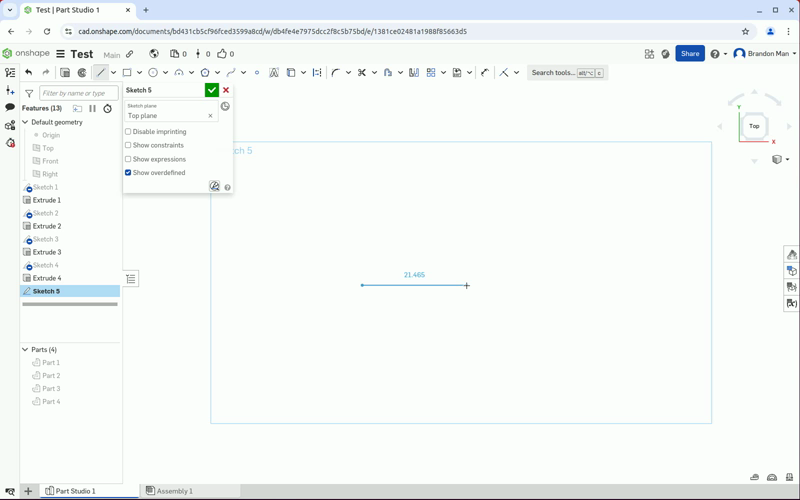
key_down(shift)
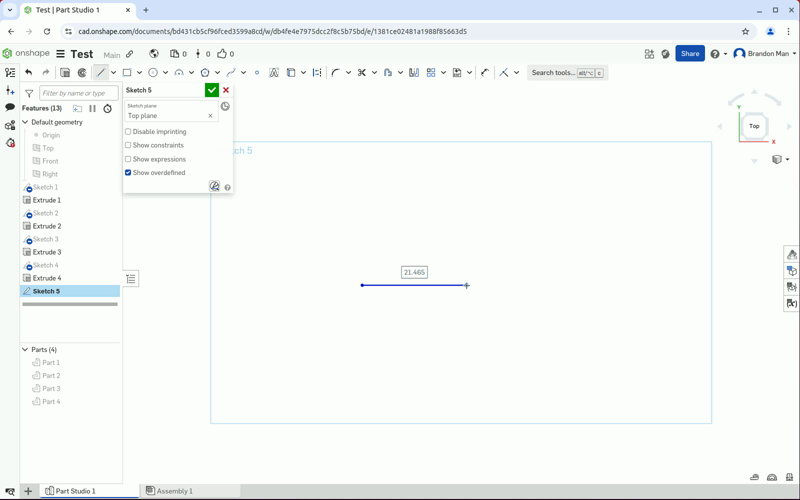
mouse_move(496, 285)
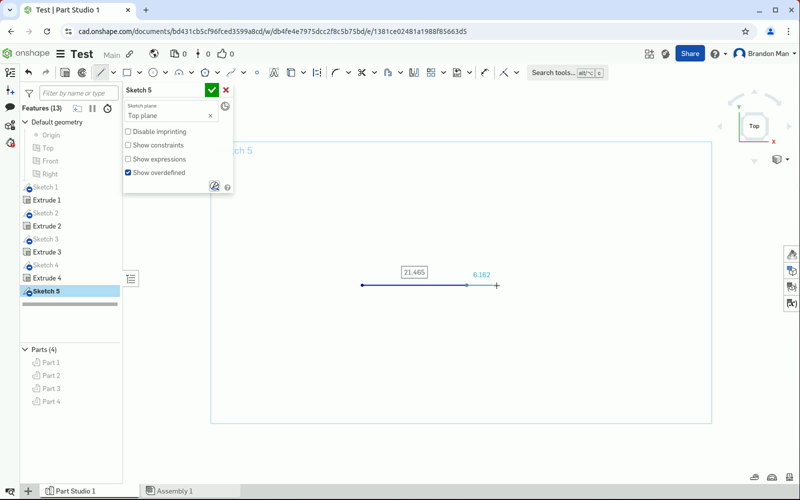
mouse_move(466, 279)
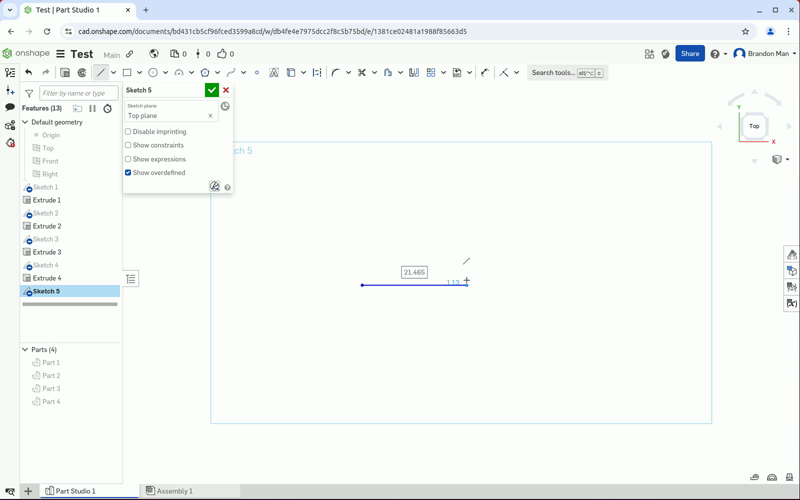
scroll(6)
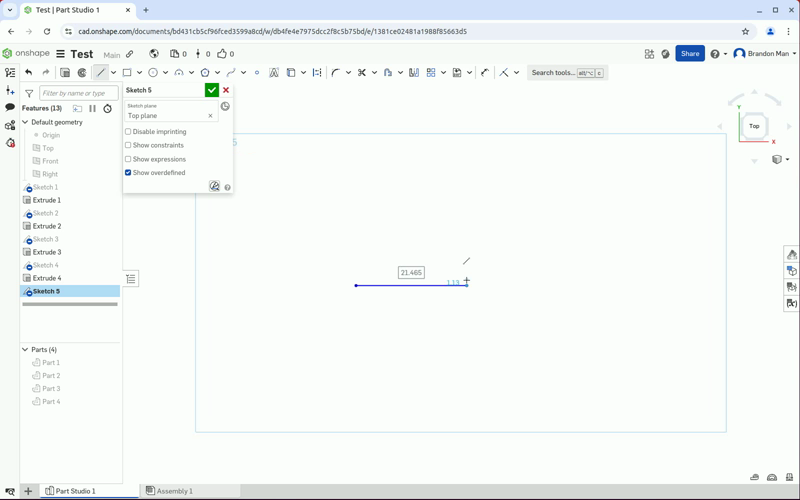
scroll(6)
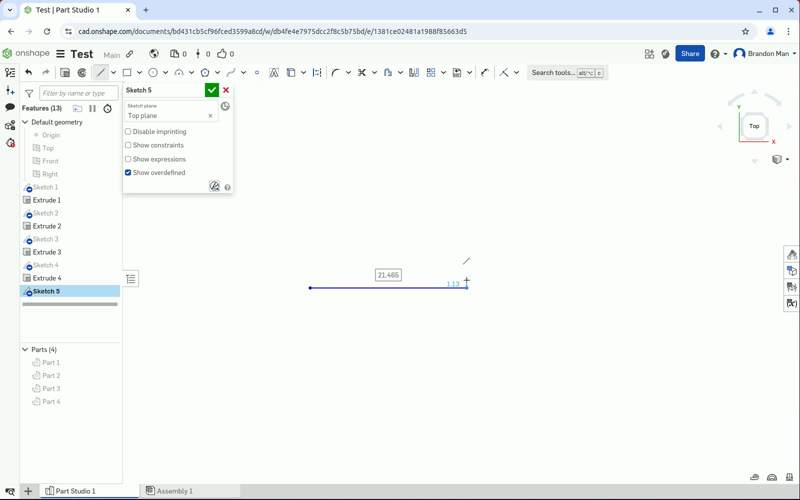
scroll(6)
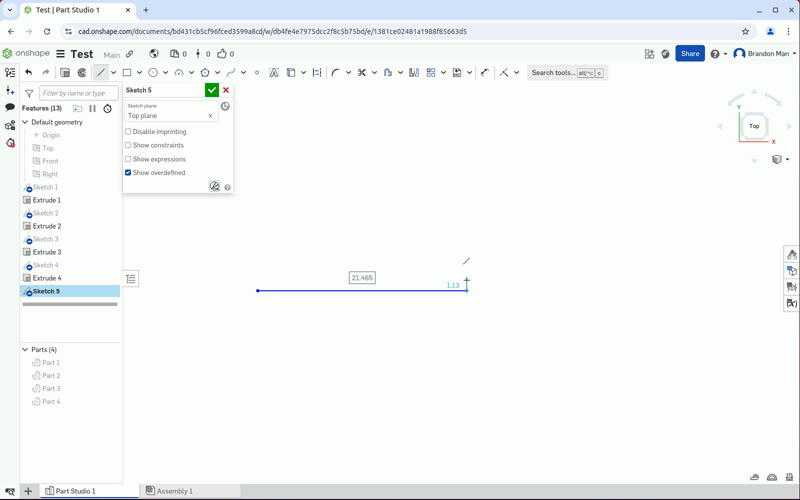
scroll(6)
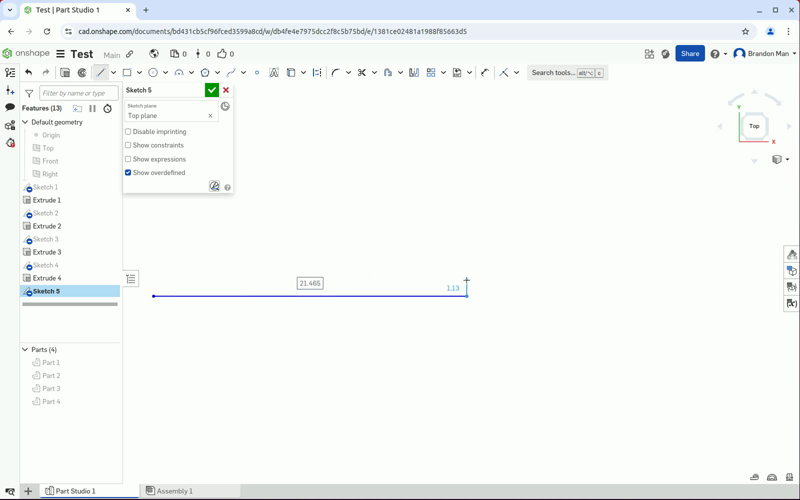
scroll(6)
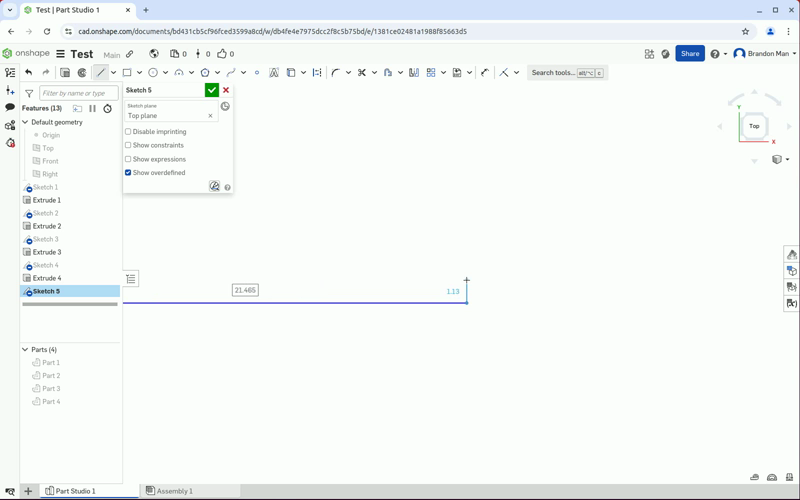
scroll(6)
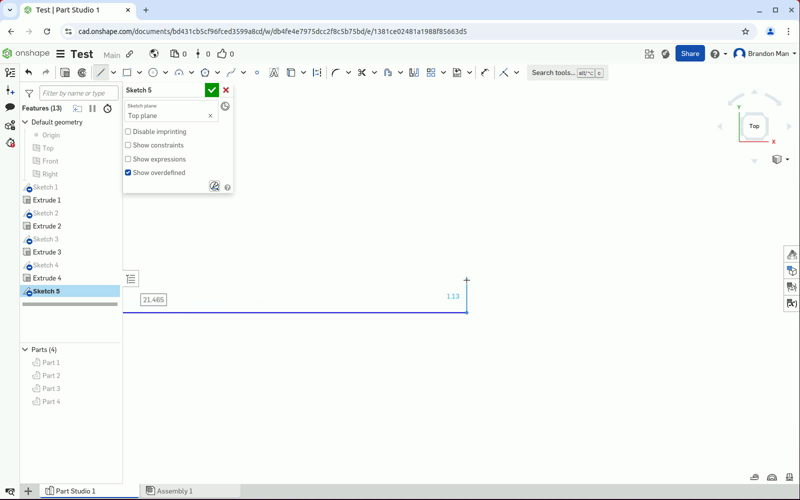
scroll(6)
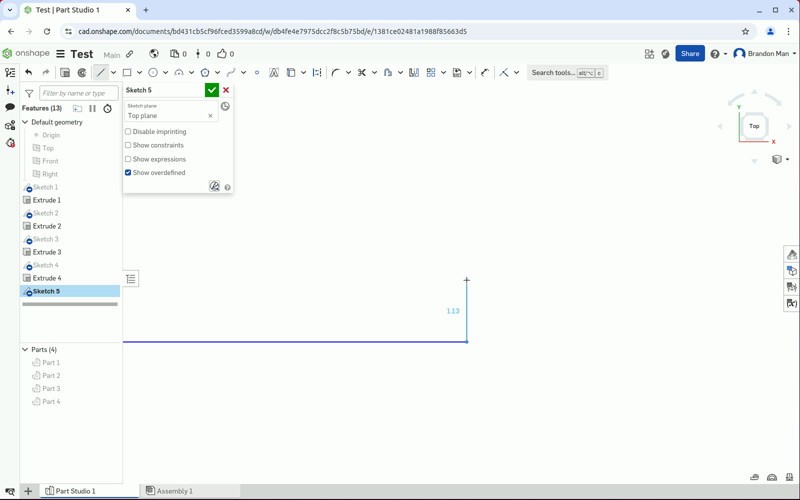
click(466, 279)
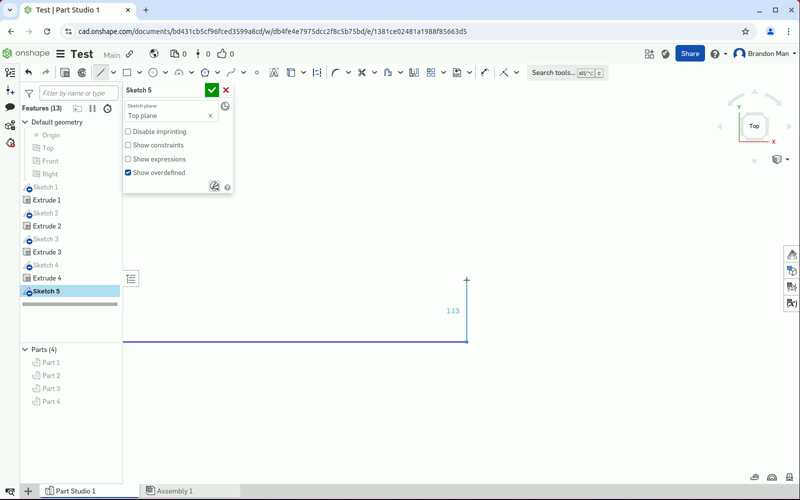
scroll(-6)
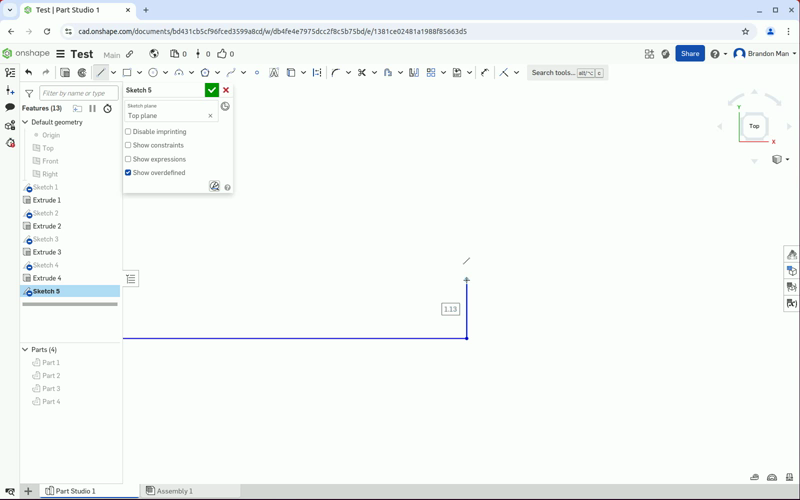
scroll(-6)
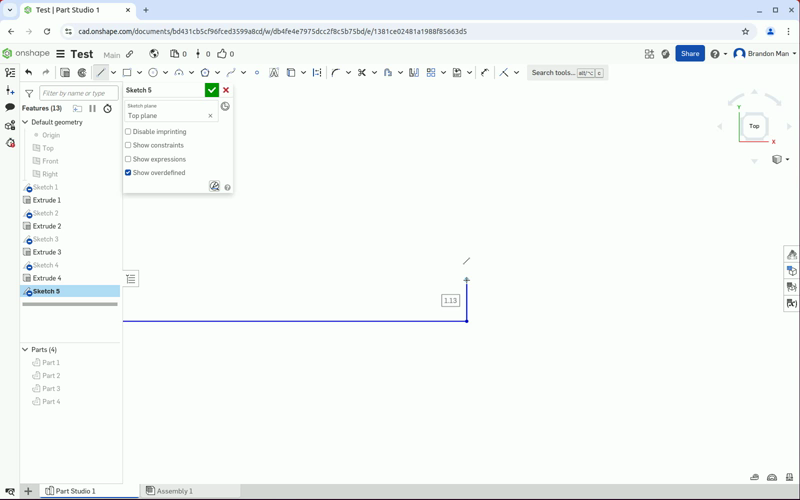
scroll(-6)
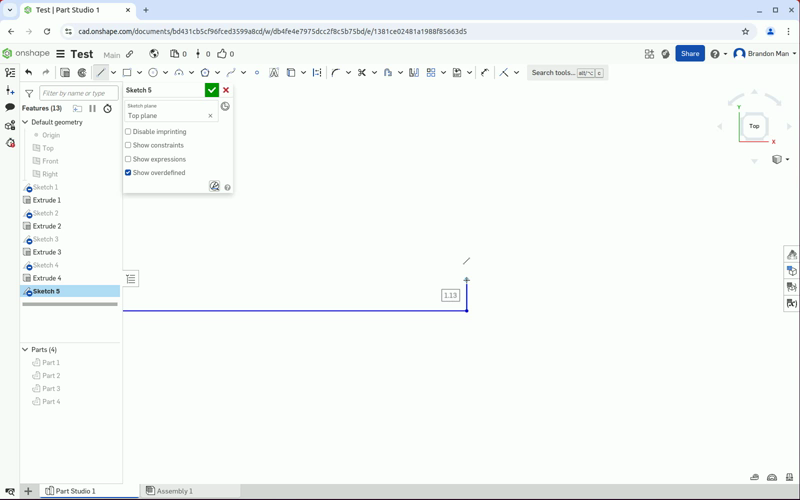
scroll(-6)
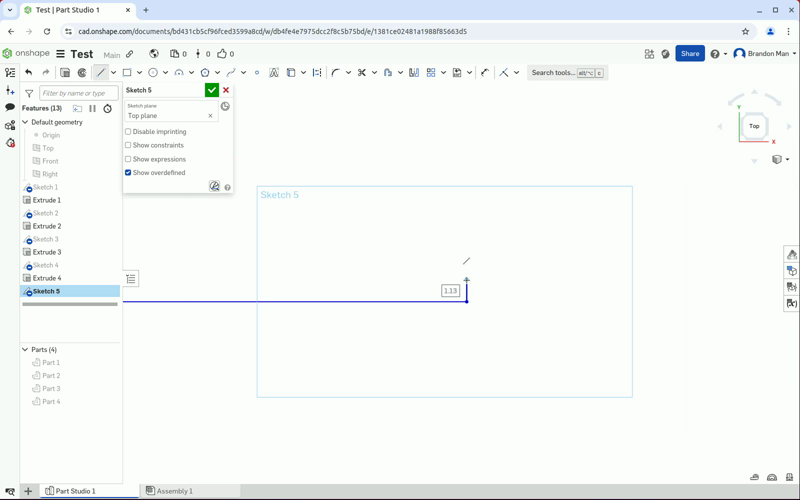
scroll(-6)
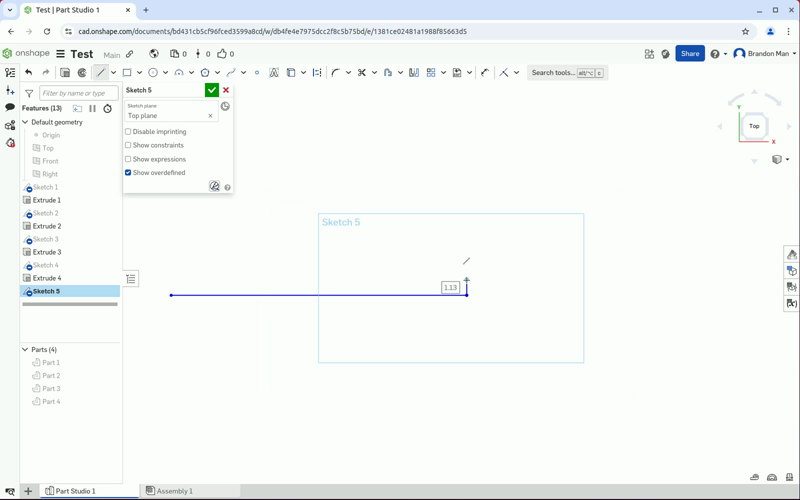
scroll(-6)
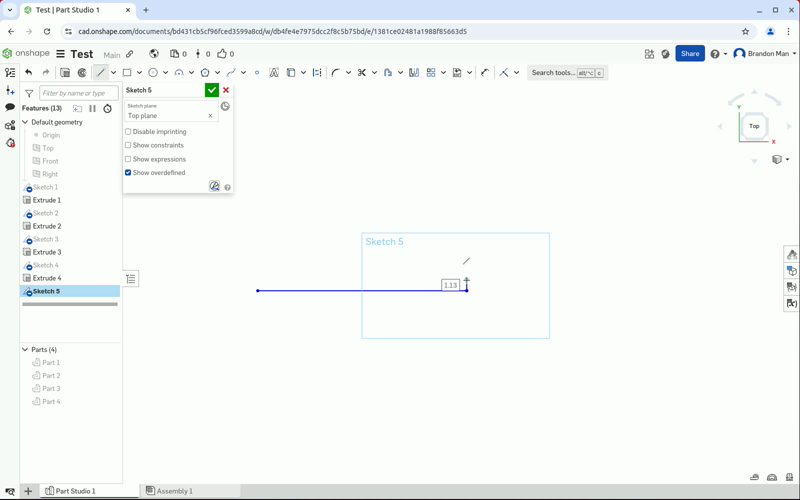
scroll(-6)
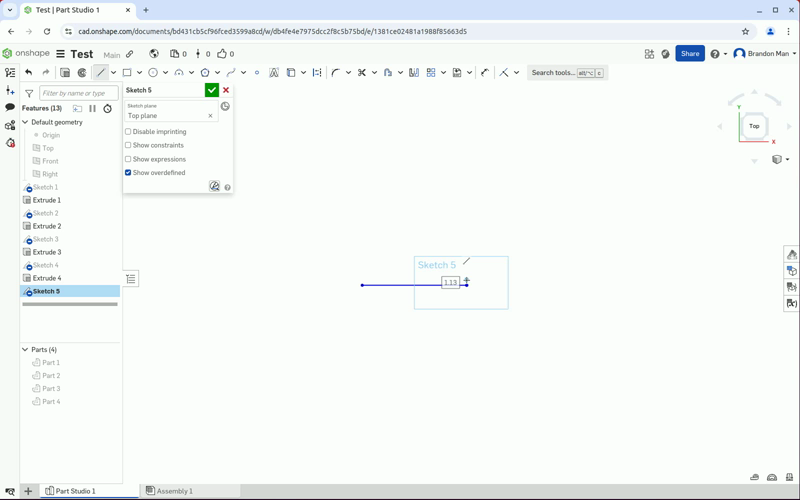
key_up(shift)
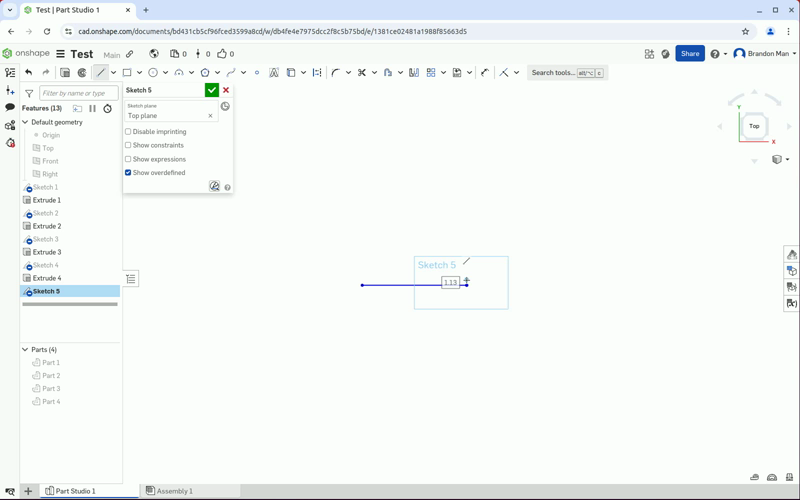
key_down(shift)
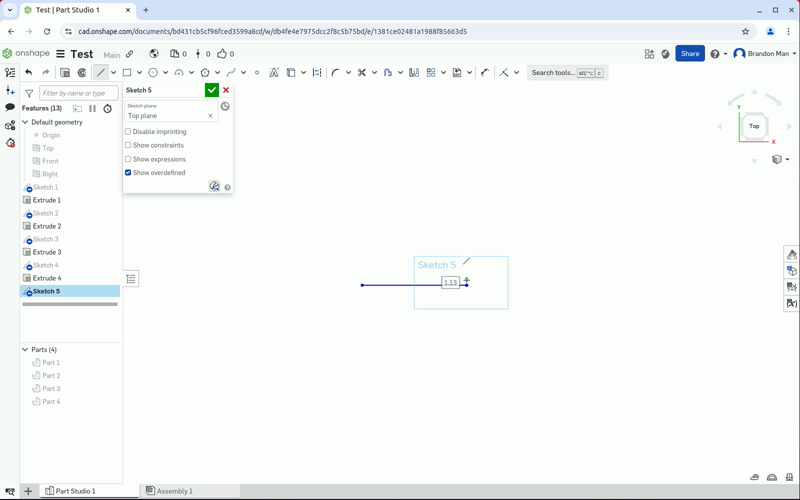
mouse_move(362, 279)
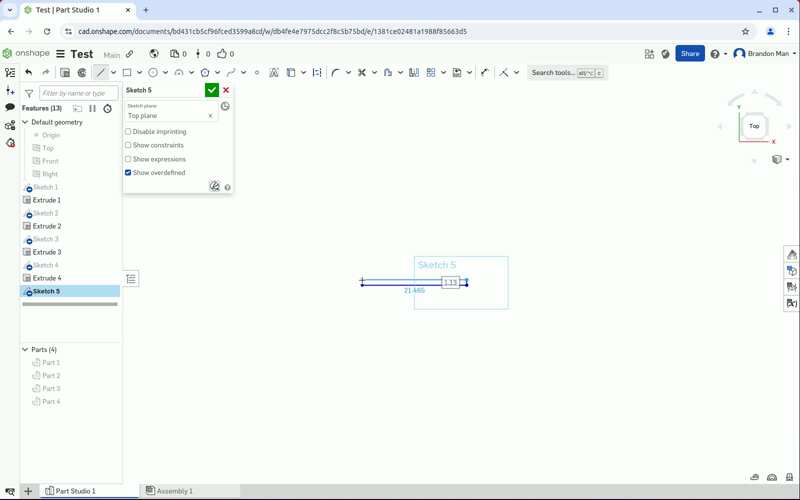
click(362, 279)
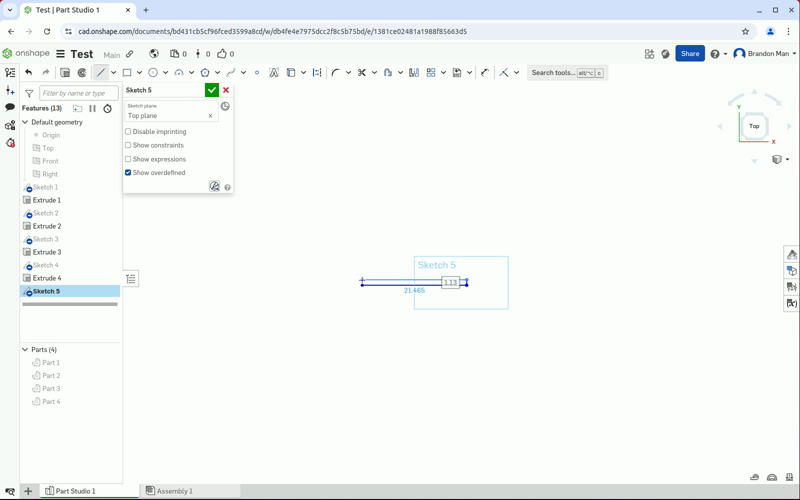
key_up(shift)
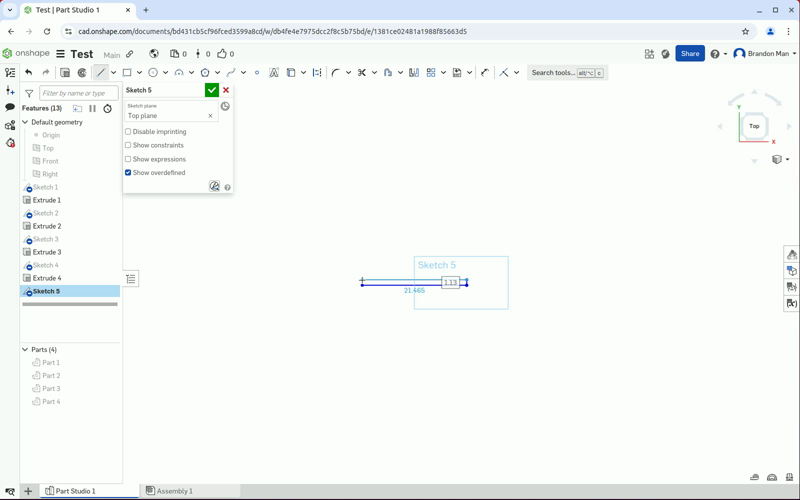
mouse_move(392, 279)
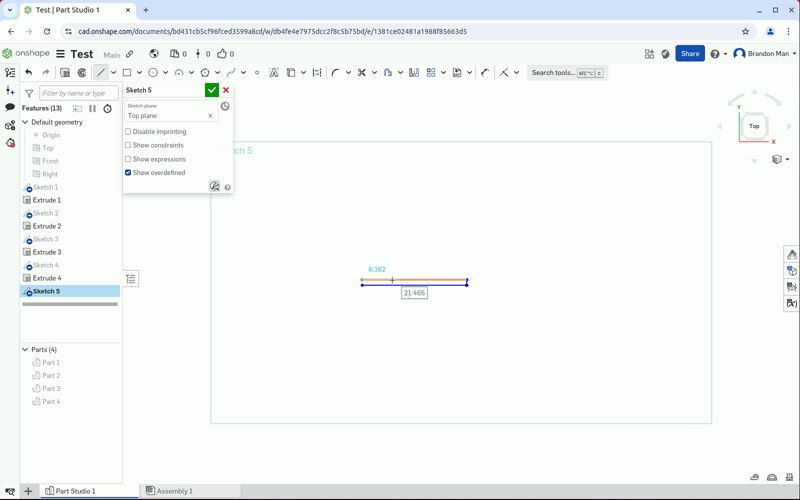
key_down(shift)
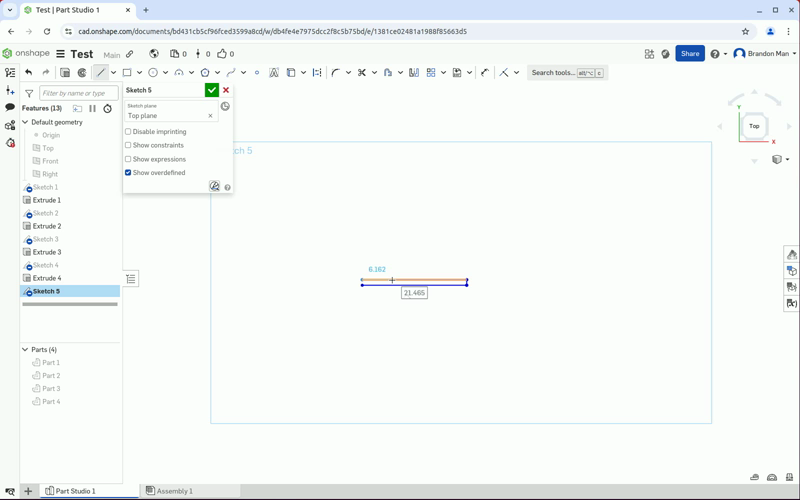
mouse_move(362, 285)
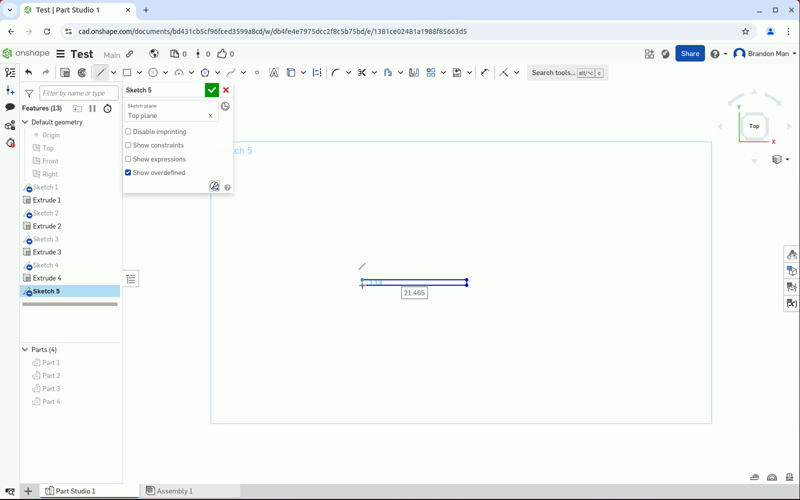
scroll(6)
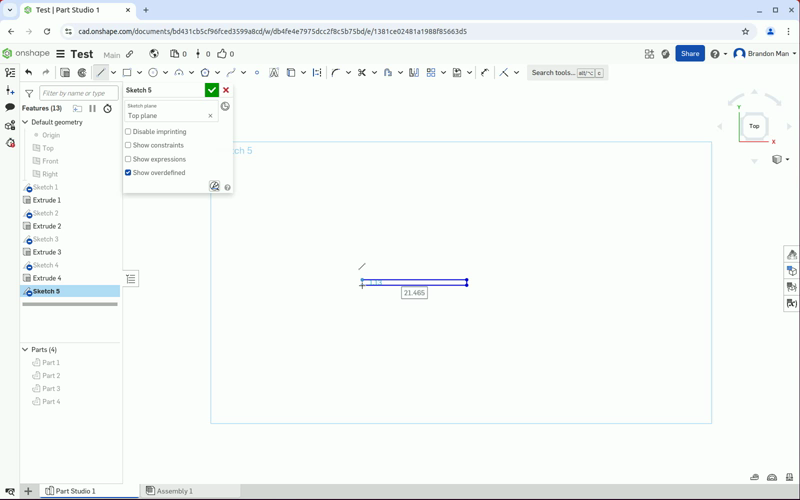
scroll(6)
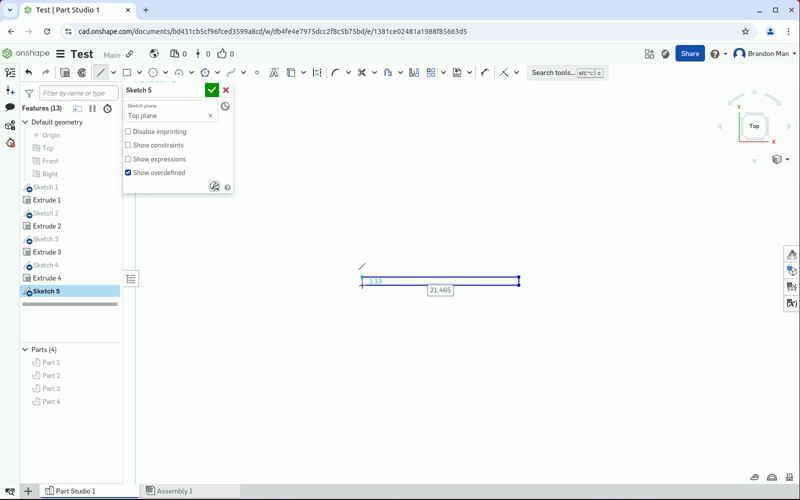
scroll(6)
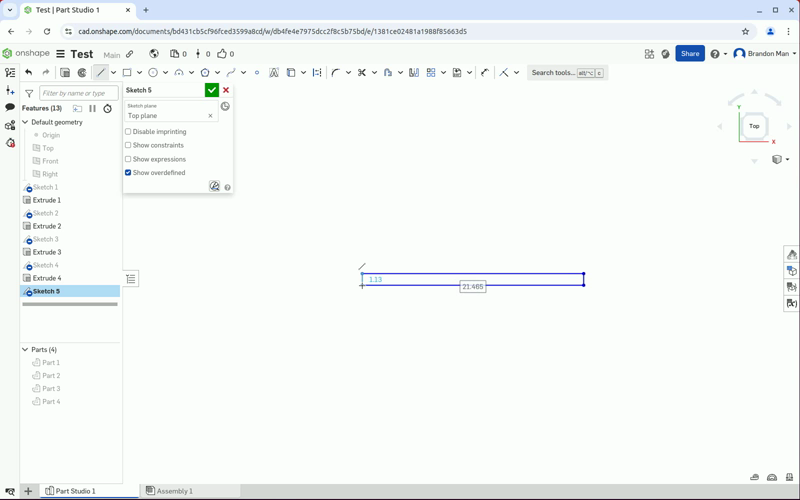
scroll(6)
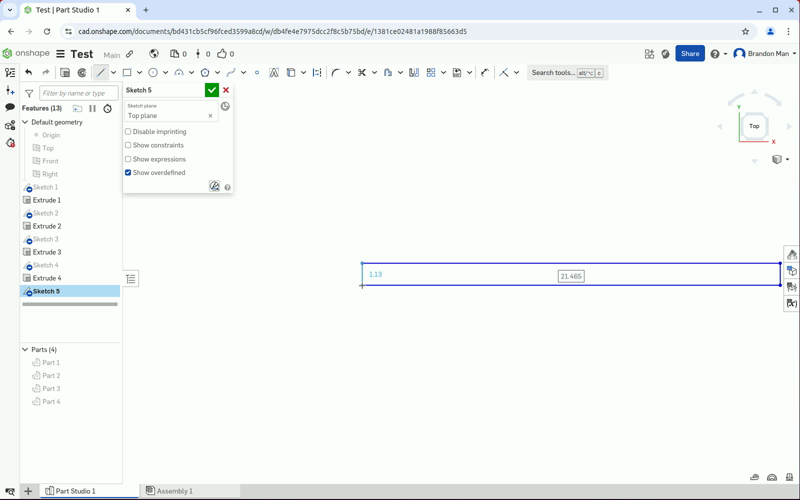
scroll(6)
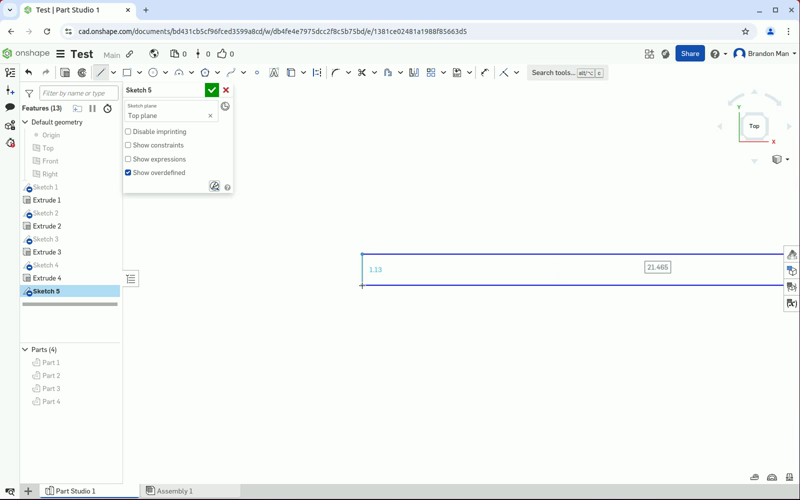
scroll(6)
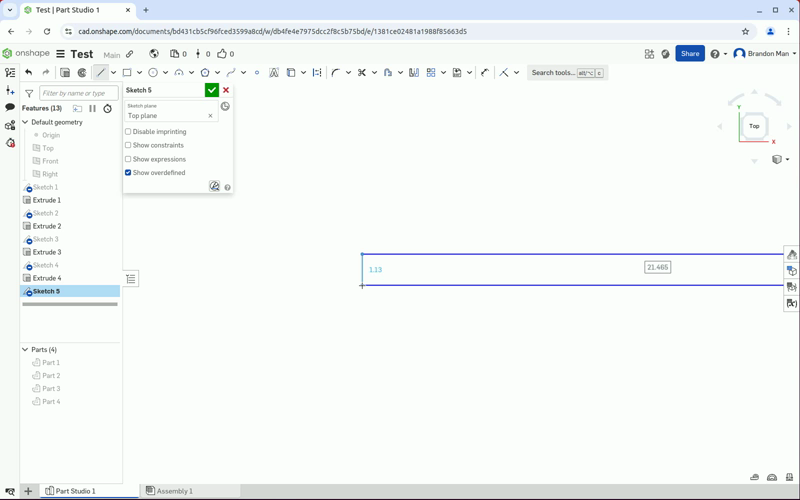
scroll(6)
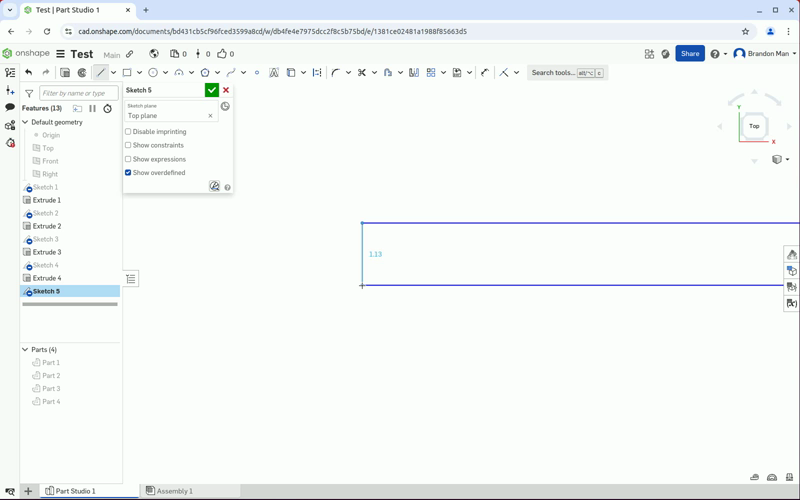
key_up(shift)
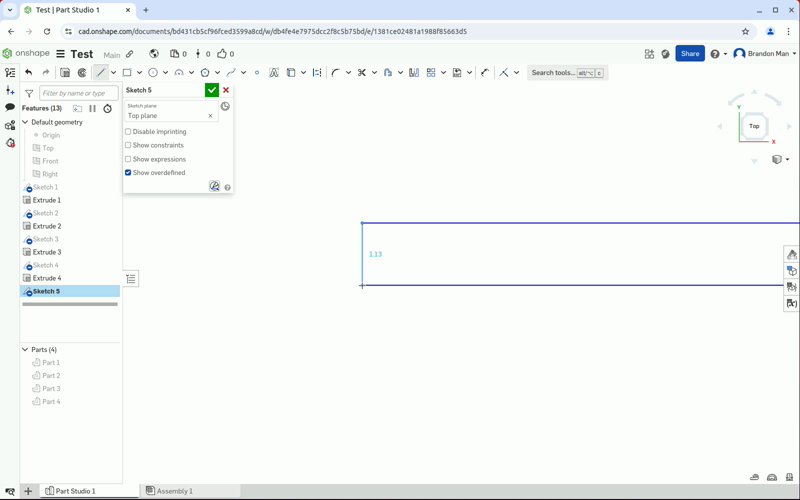
click(362, 285)
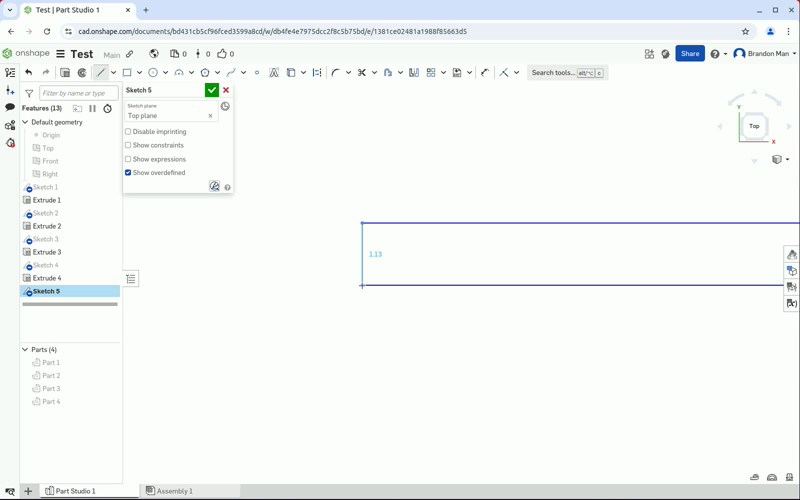
scroll(-6)
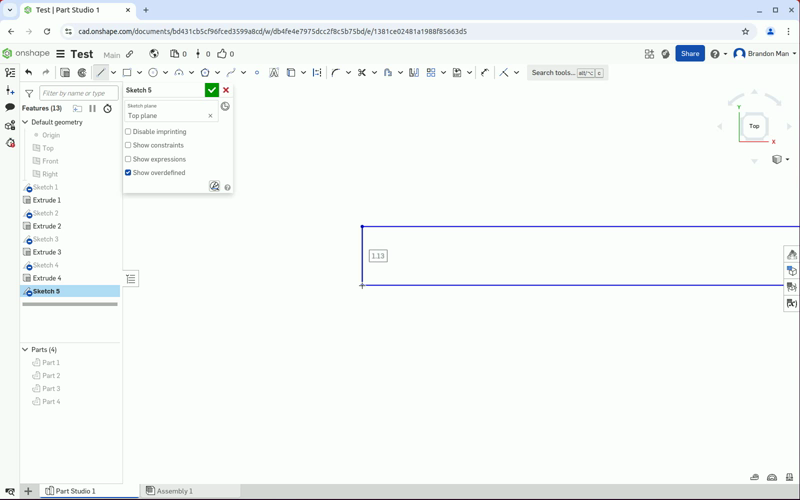
scroll(-6)
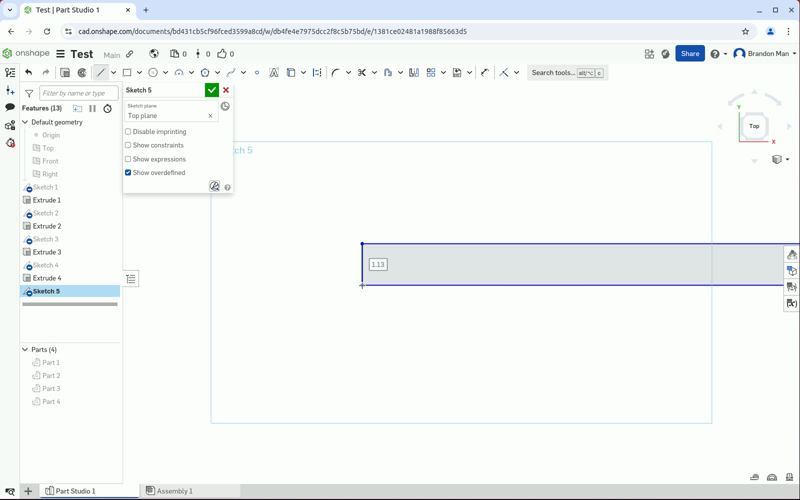
scroll(-6)
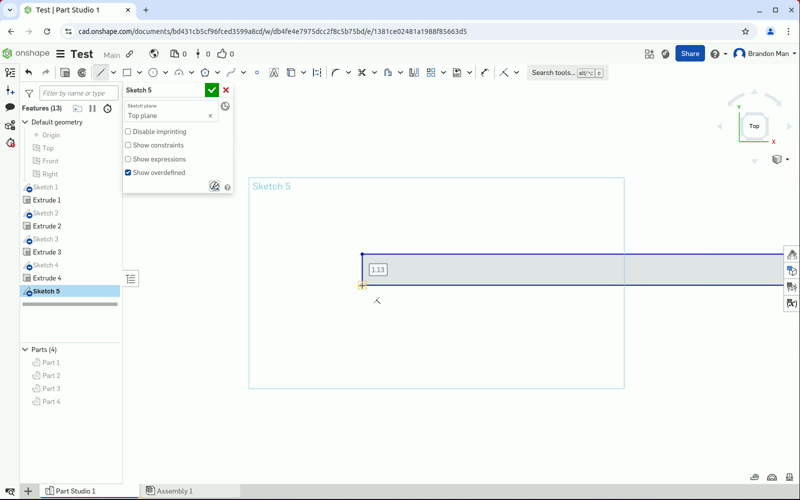
scroll(-6)
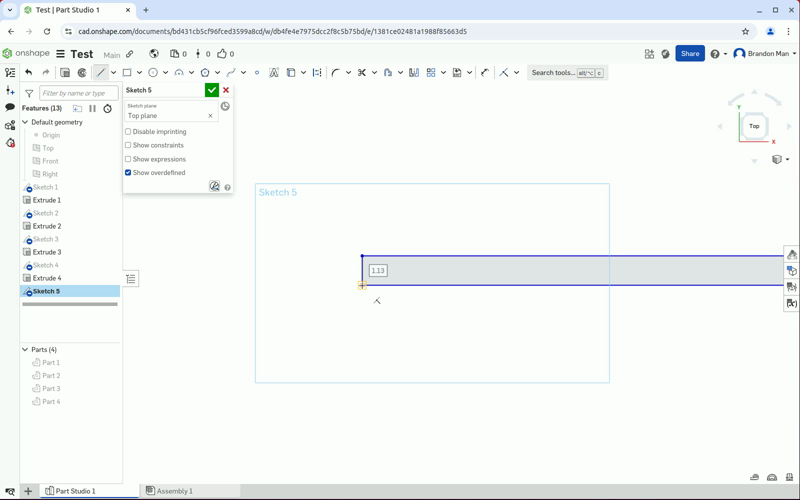
scroll(-6)
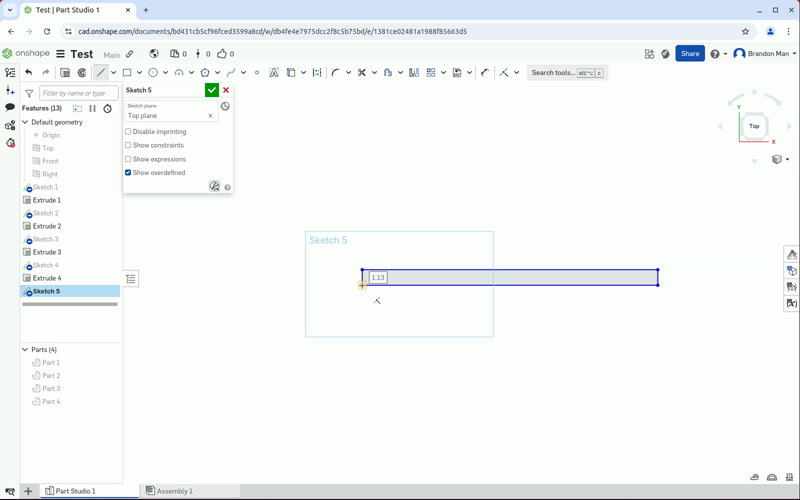
scroll(-6)
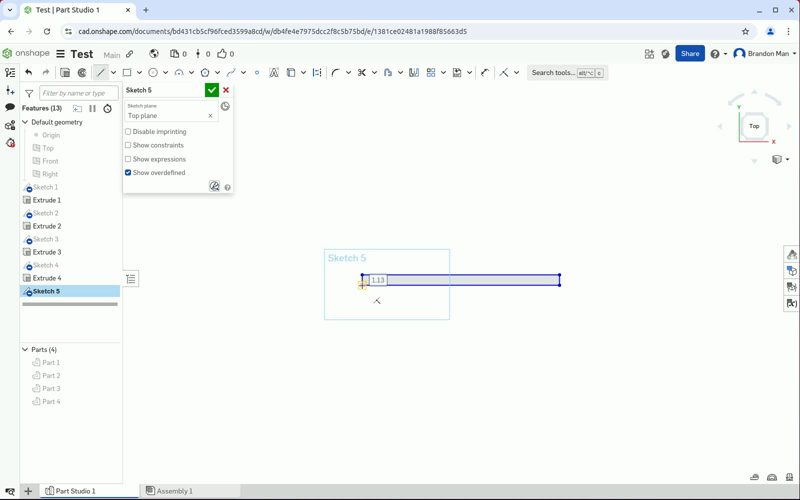
scroll(-6)
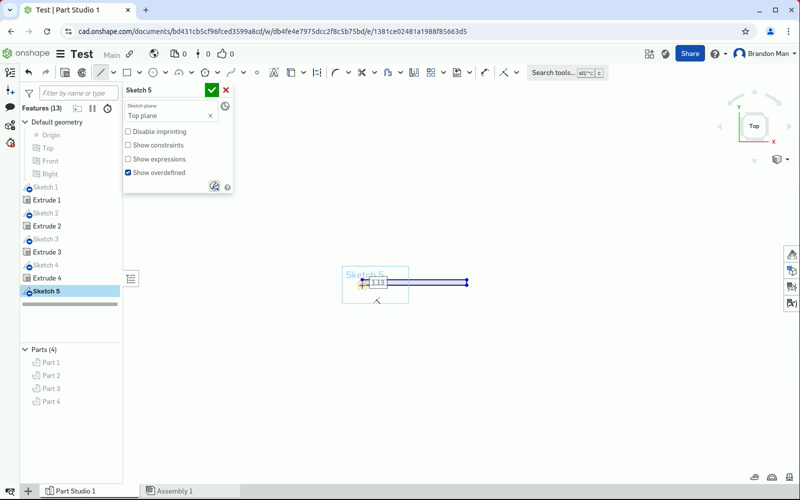
key(esc)
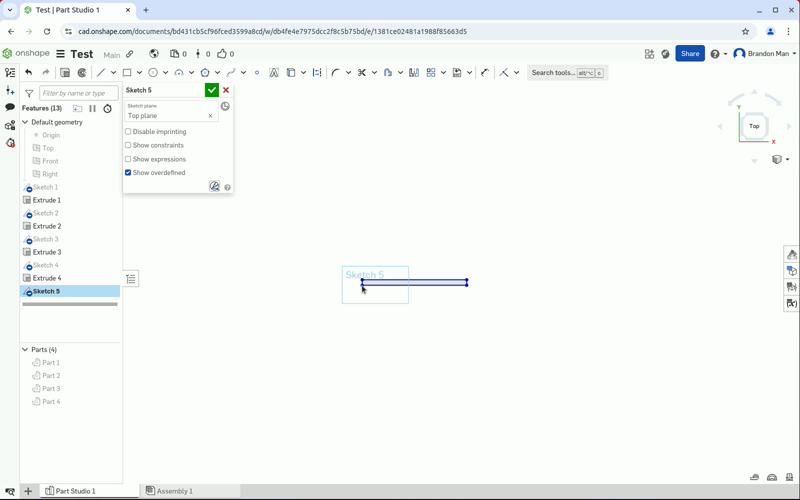
mouse_move(383, 280)
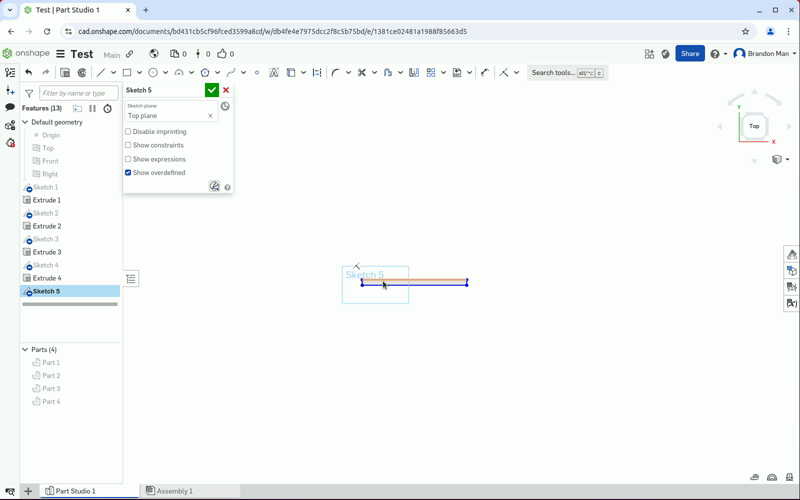
scroll(6)
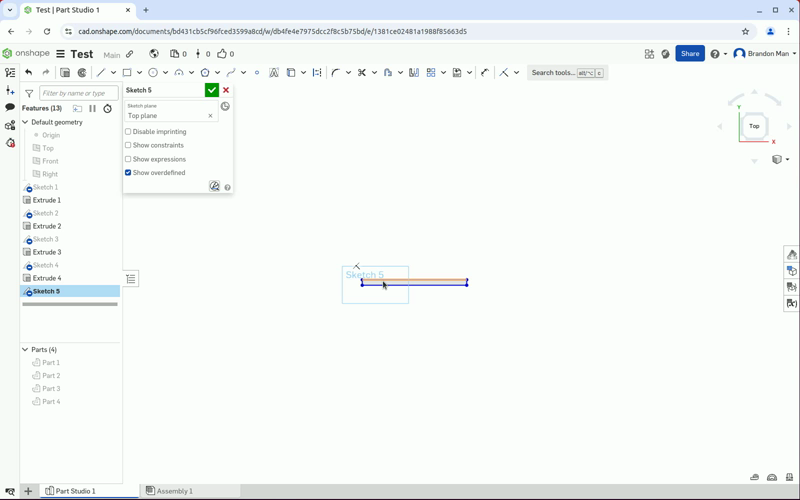
scroll(6)
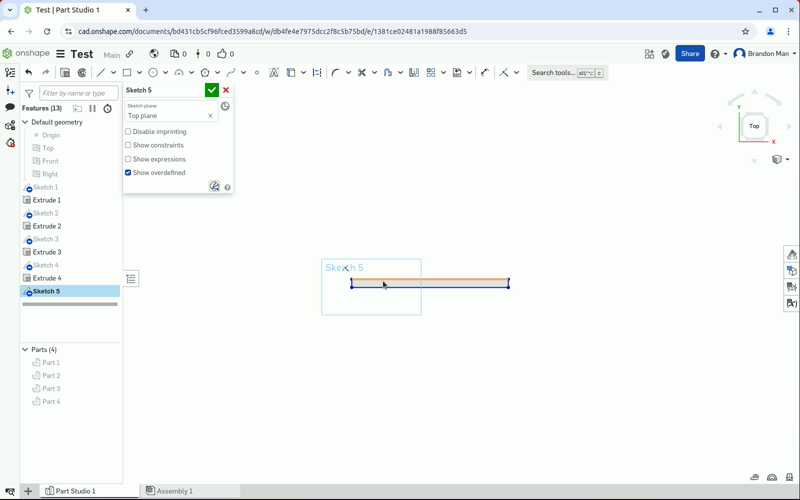
scroll(6)
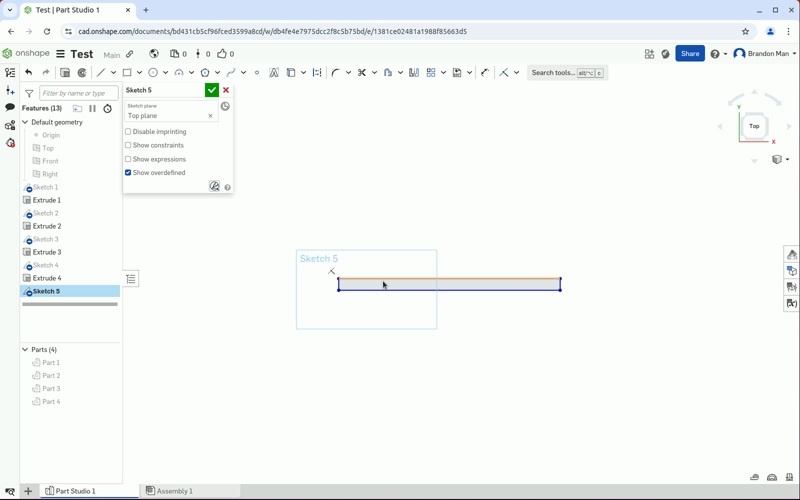
scroll(6)
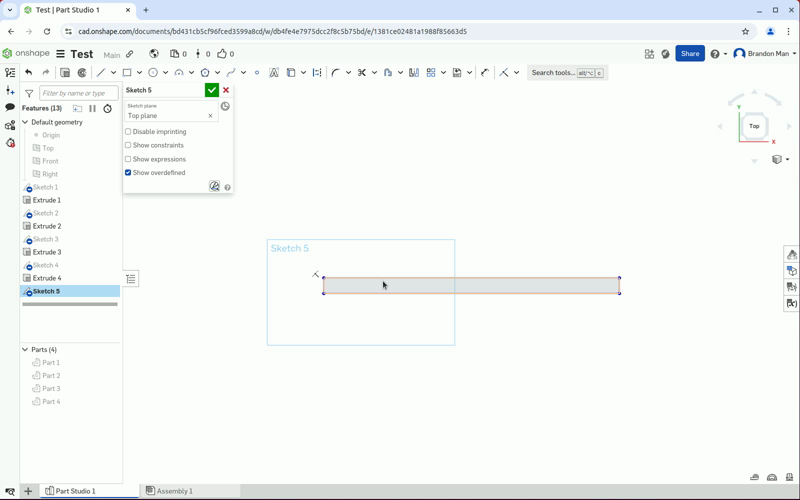
scroll(6)
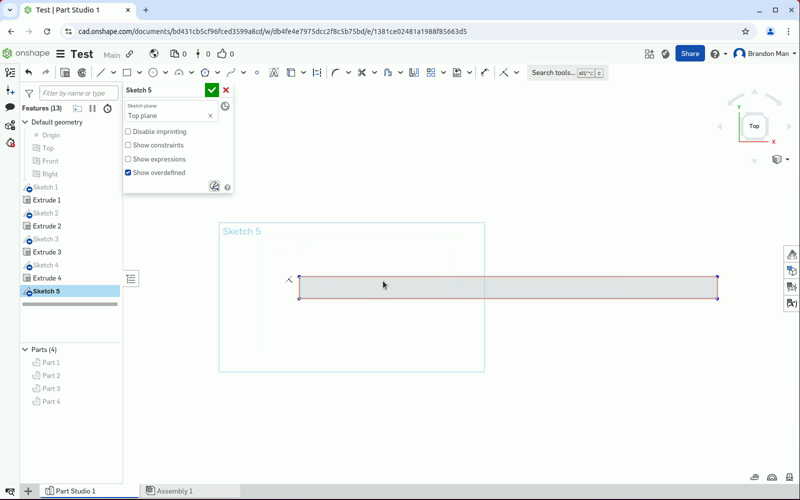
scroll(6)
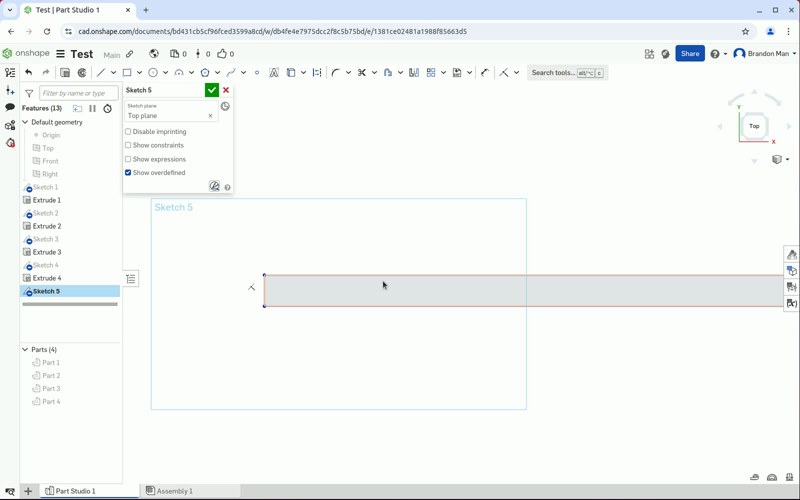
scroll(6)
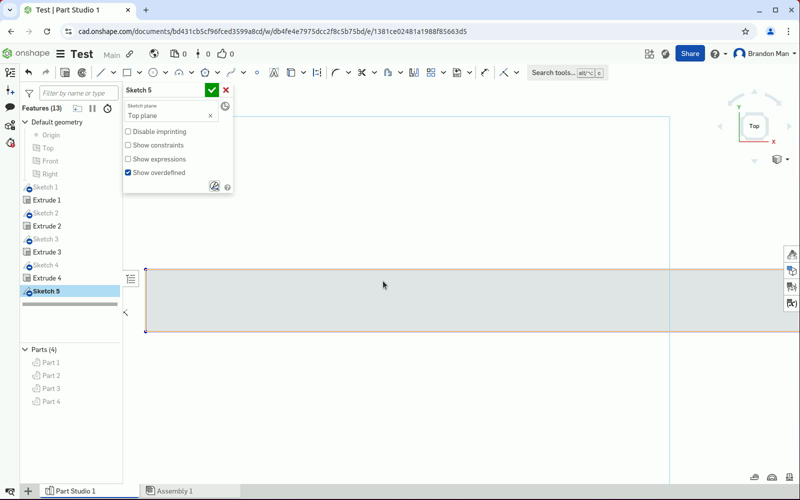
click(383, 280)
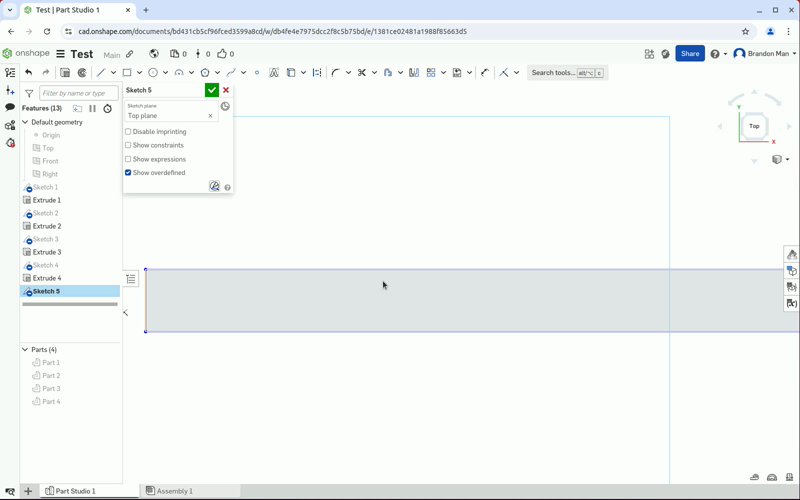
scroll(-6)
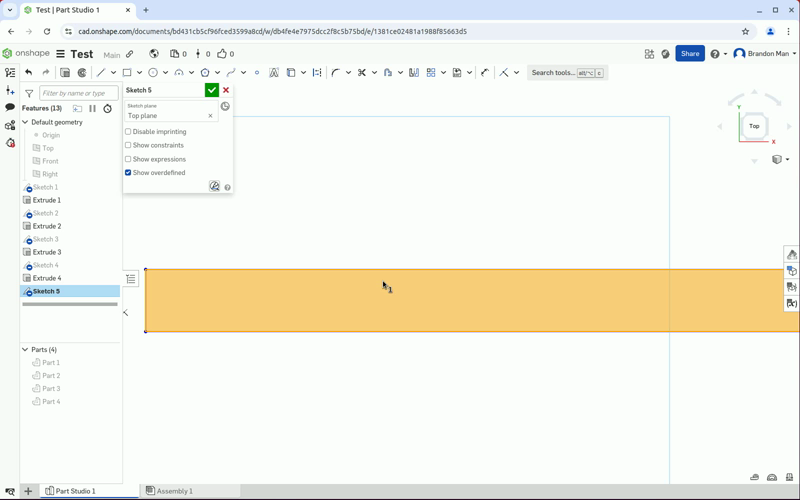
scroll(-6)
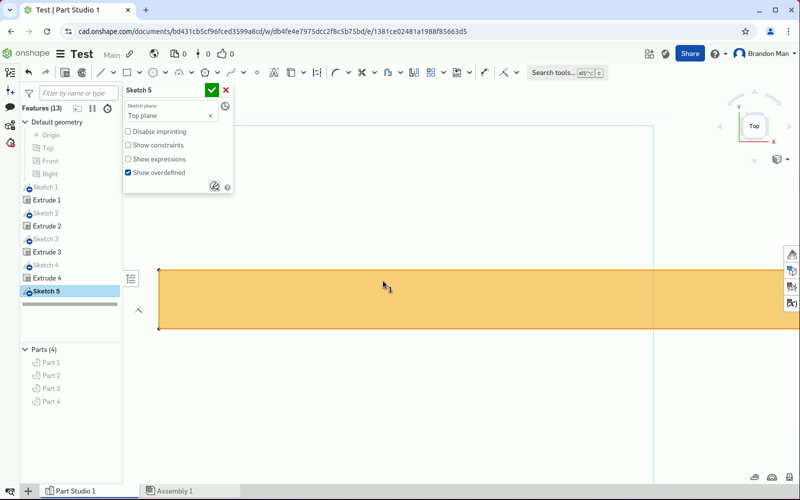
scroll(-6)
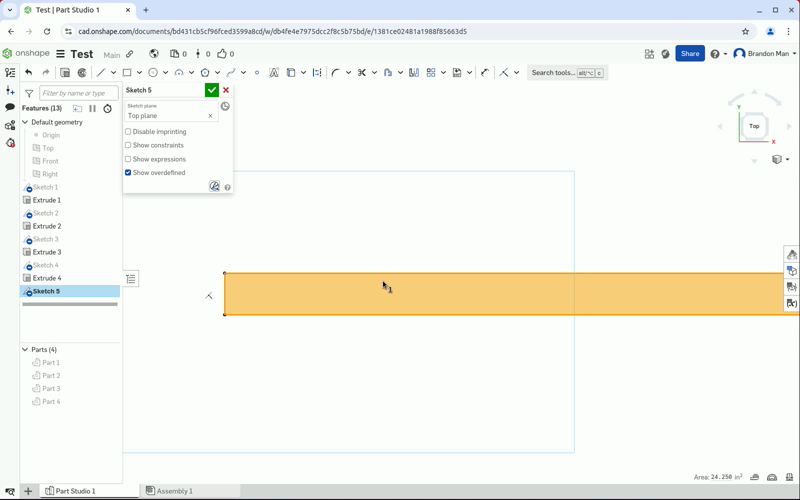
scroll(-6)
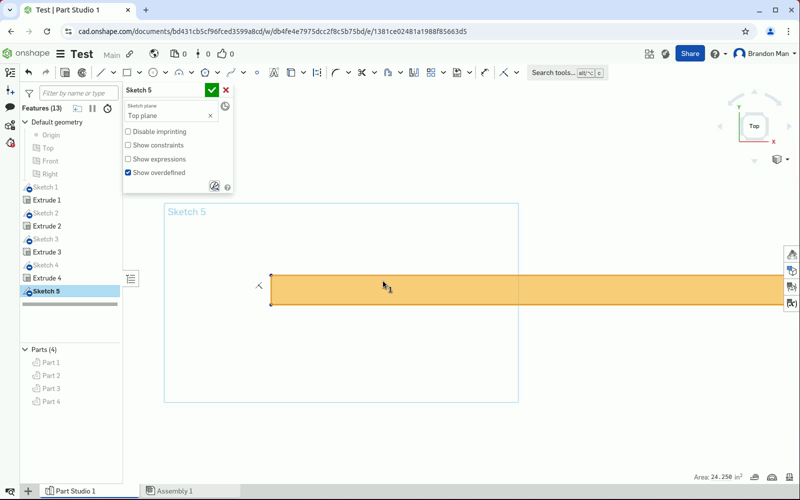
scroll(-6)
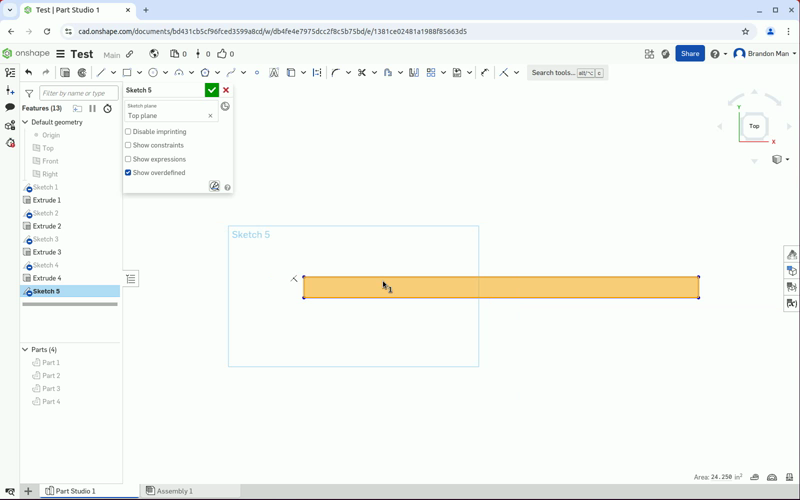
scroll(-6)
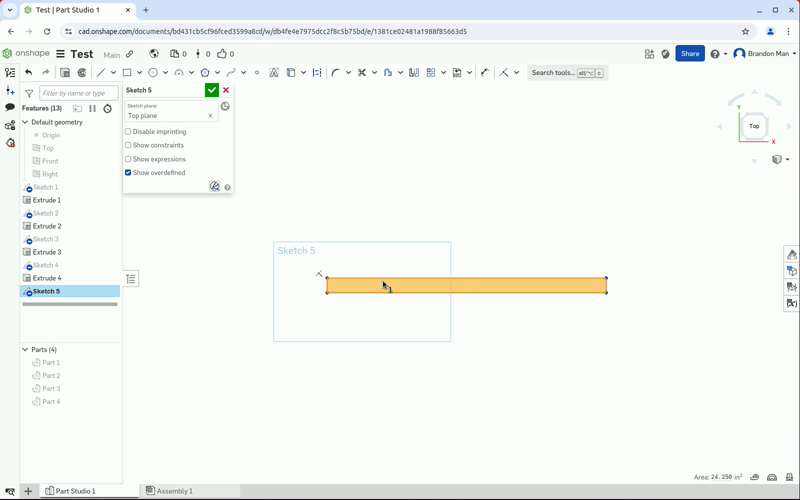
scroll(-6)
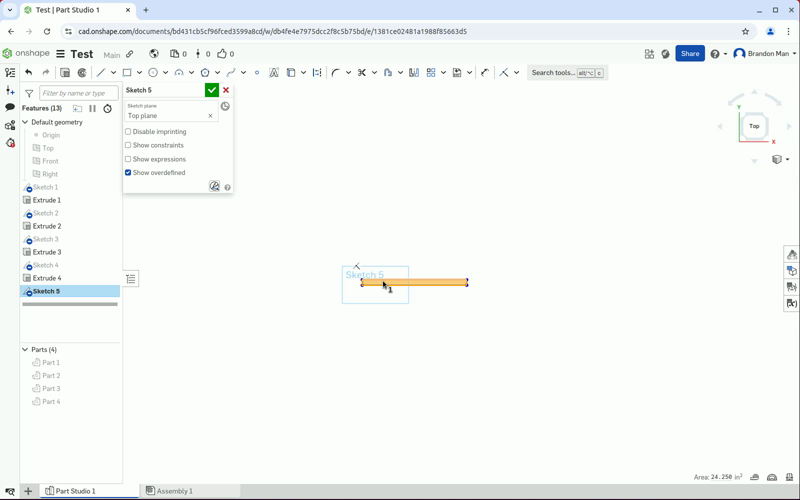
mouse_move(73, 352)
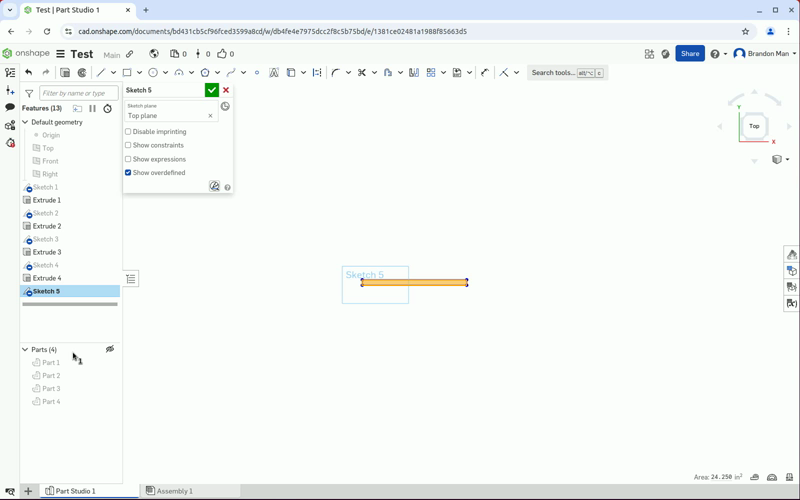
key(shift+y)
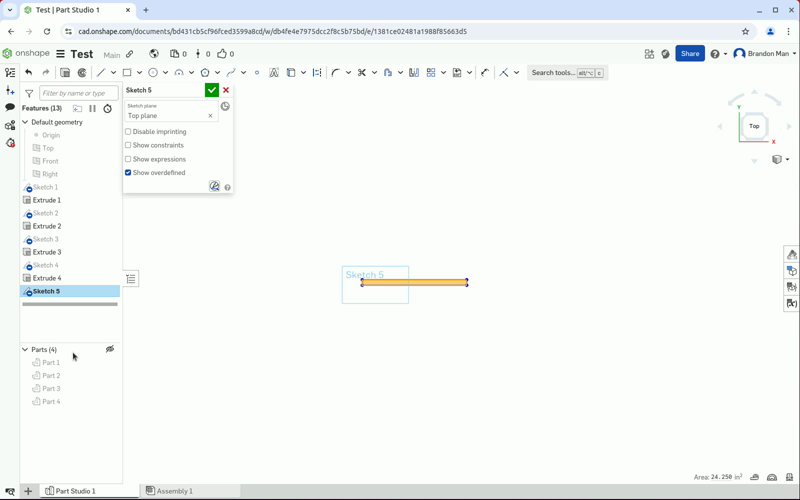
key(shift+e)
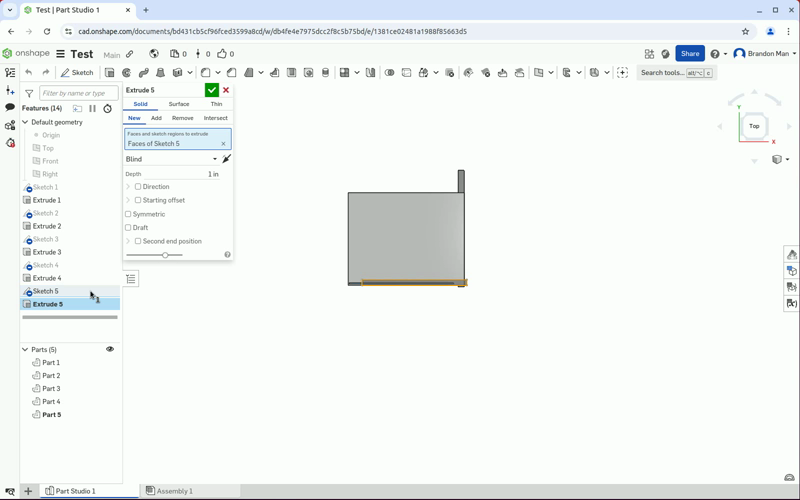
mouse_move(143, 106)
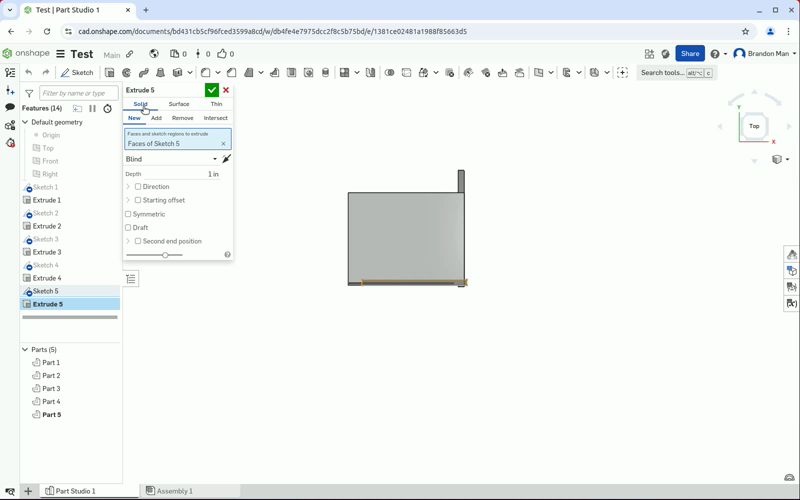
click(143, 106)
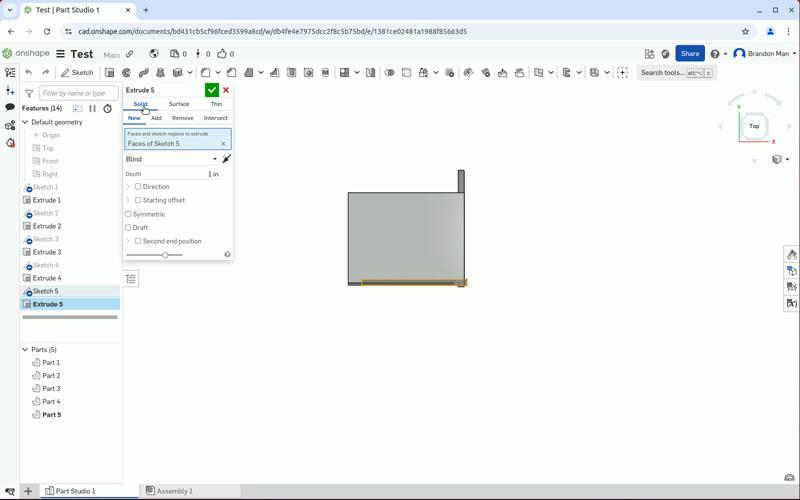
mouse_move(137, 120)
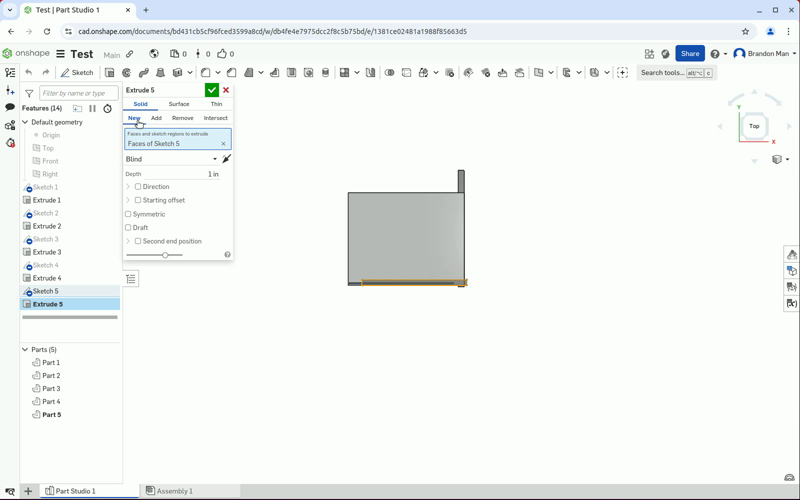
click(137, 120)
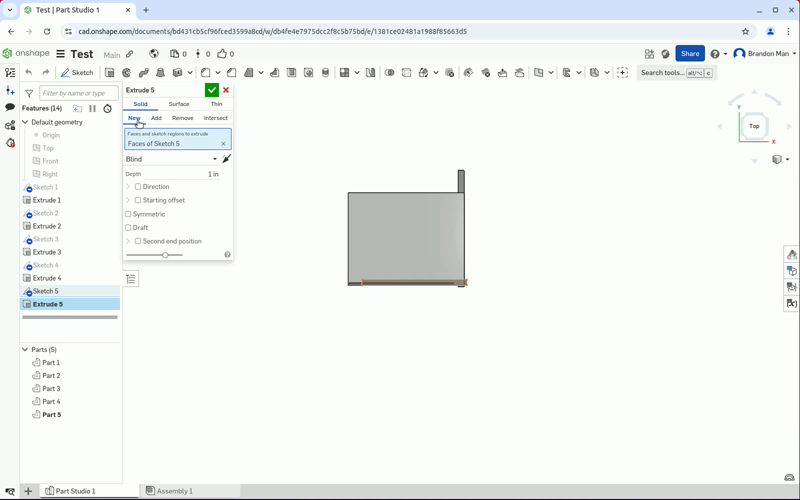
key(tab, 4)
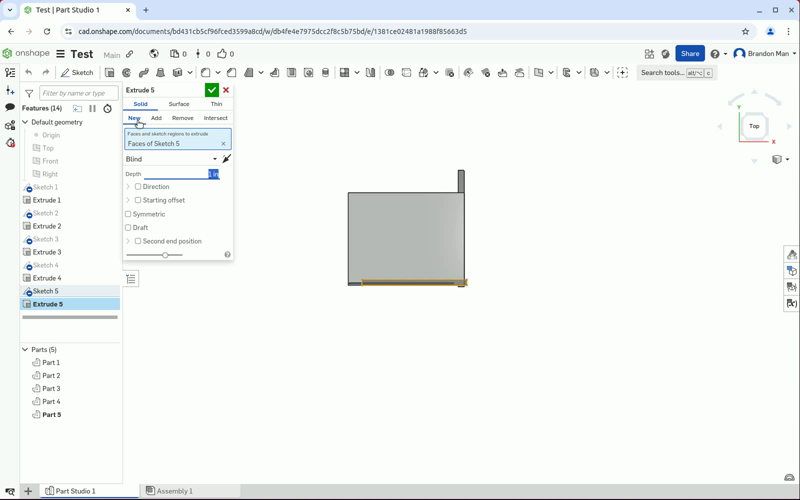
text(0.241)
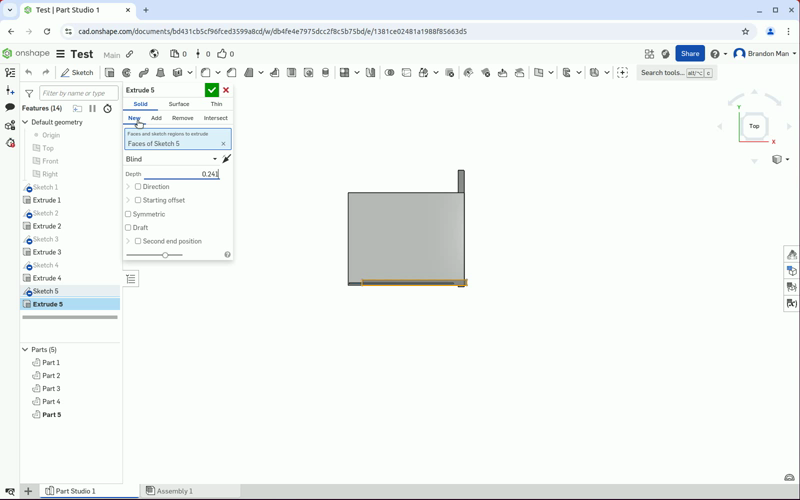
key(enter)
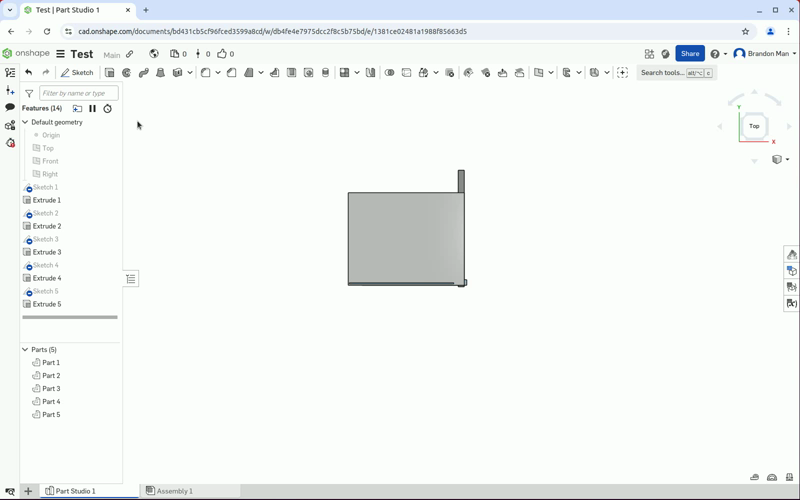
key(shift+h)
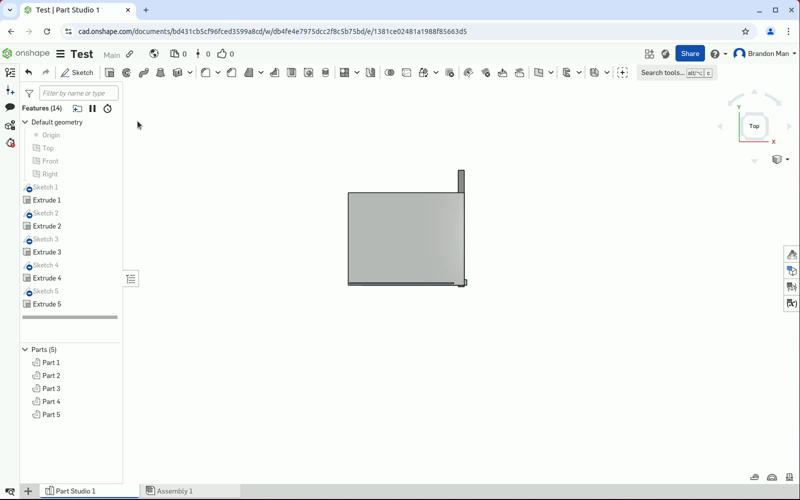
key(shift+h)
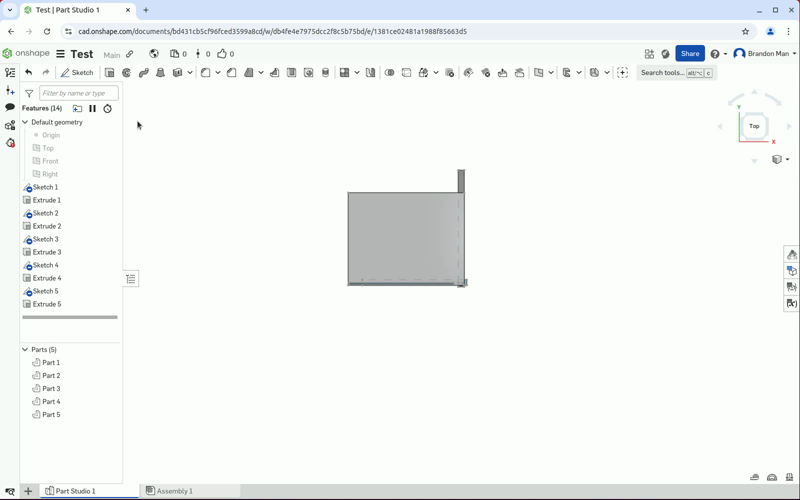
key(shift+7)
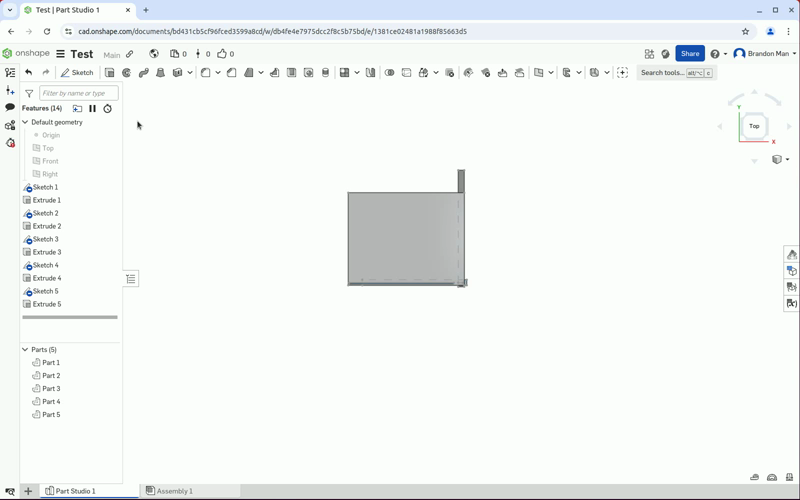
key(up, 3)
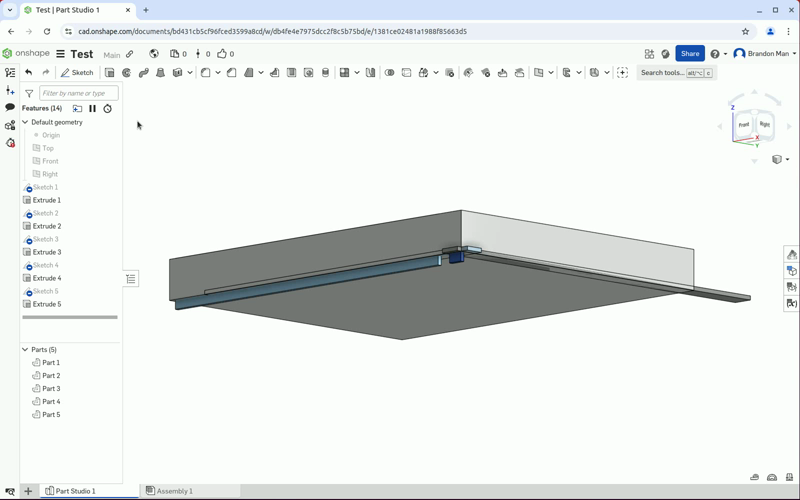
key(left, 3)
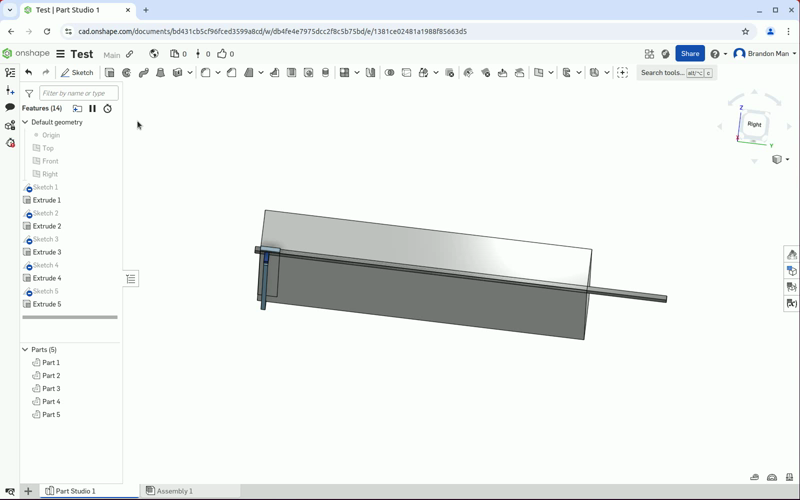
key(right, 3)
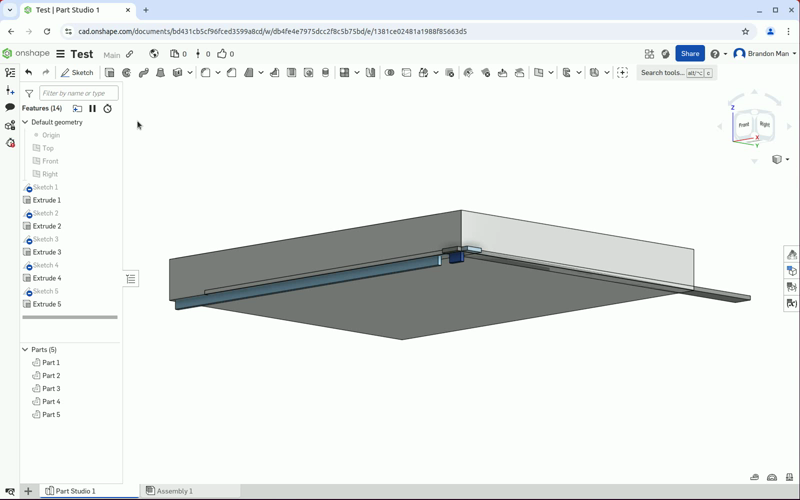
key(down, 3)
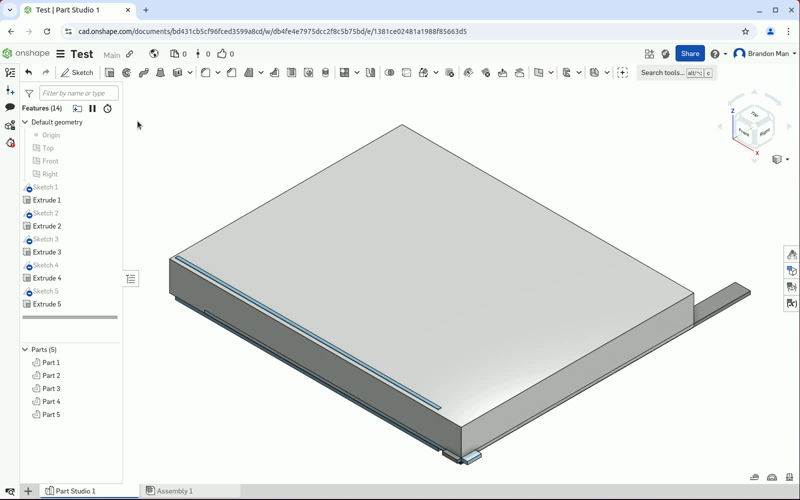
mouse_move(73, 189)
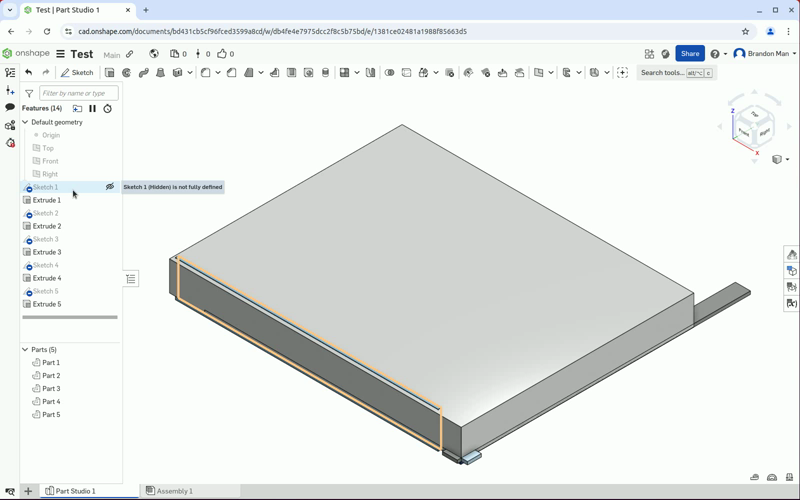
click(73, 189)